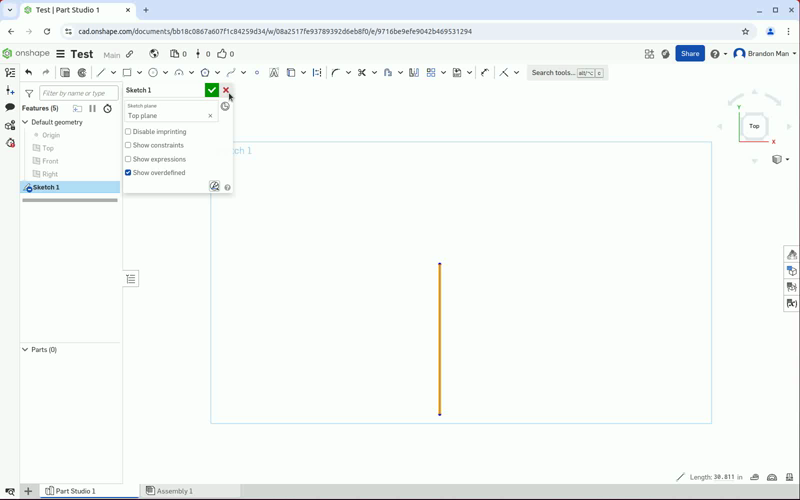
key(shift+h)
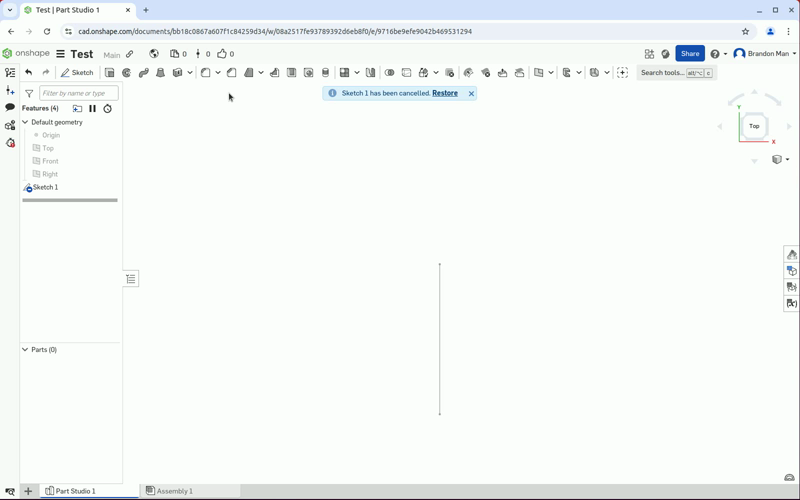
mouse_move(73, 352)
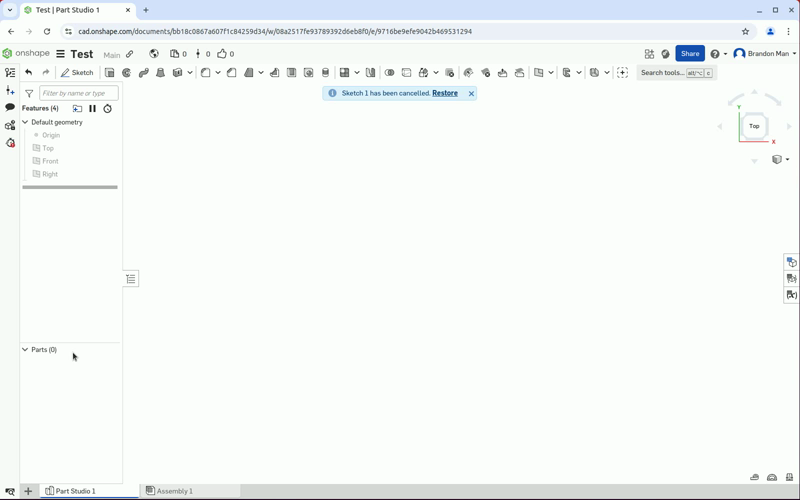
key(y)
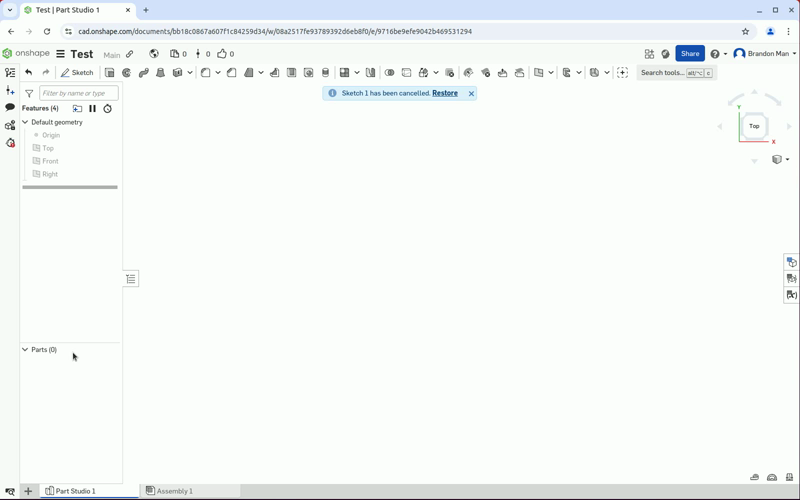
key(shift+p)
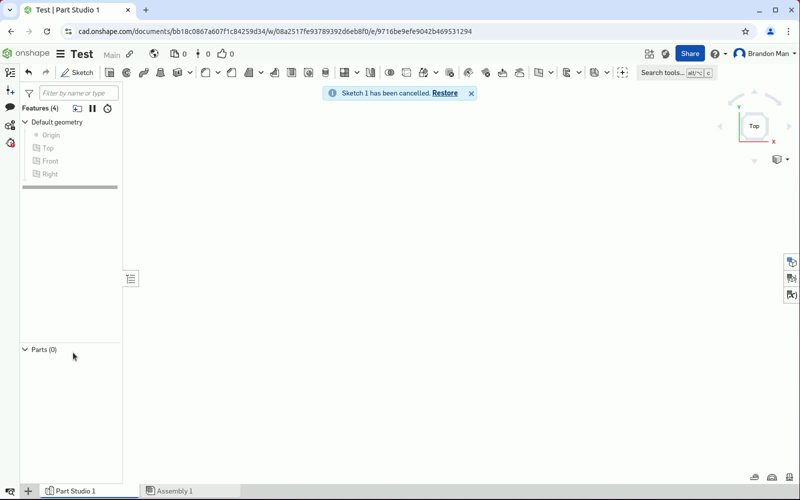
key(space)
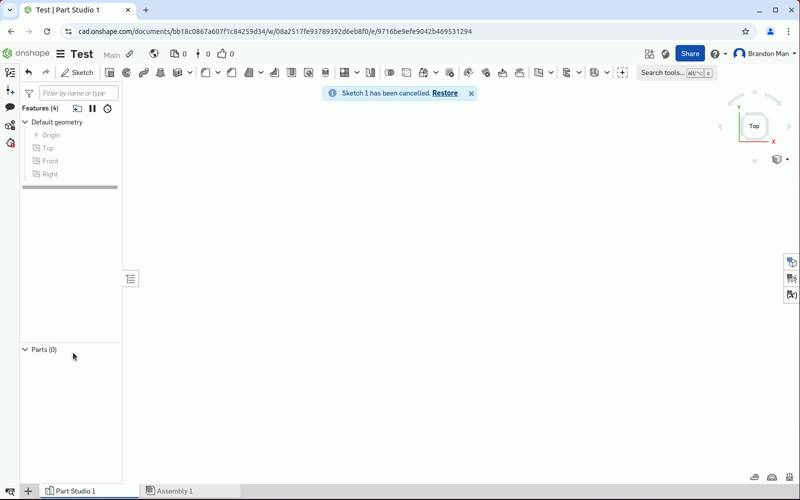
key_down(shift)
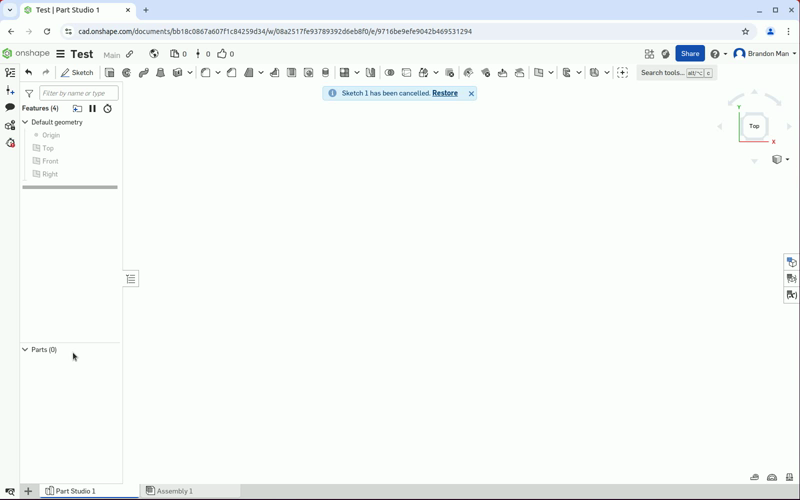
key(up)
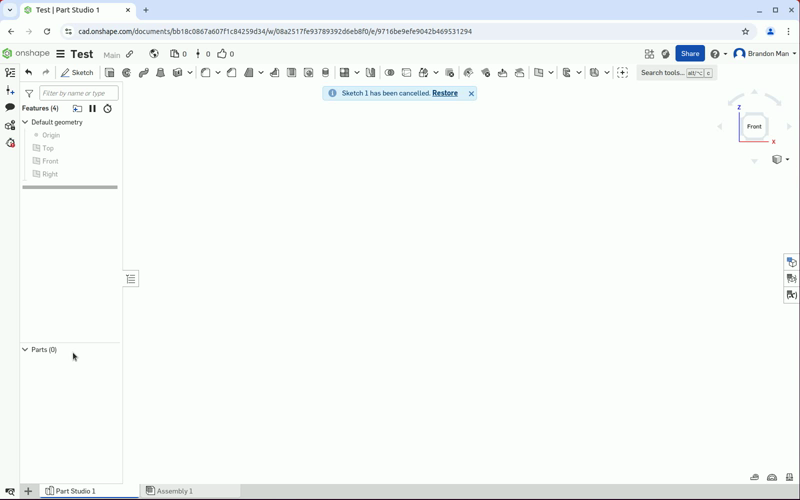
key_up(shift)
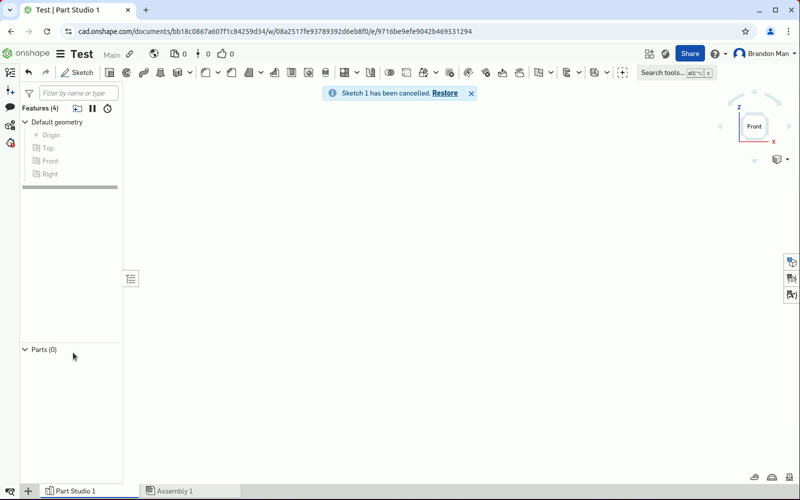
mouse_move(73, 352)
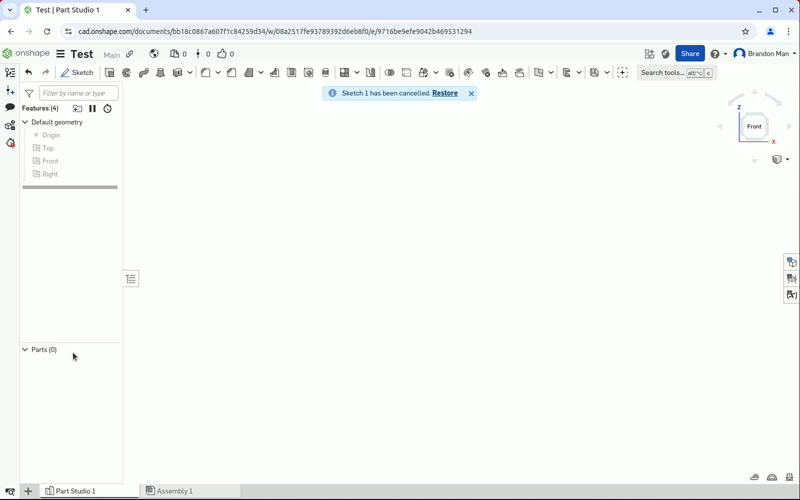
key(shift+y)
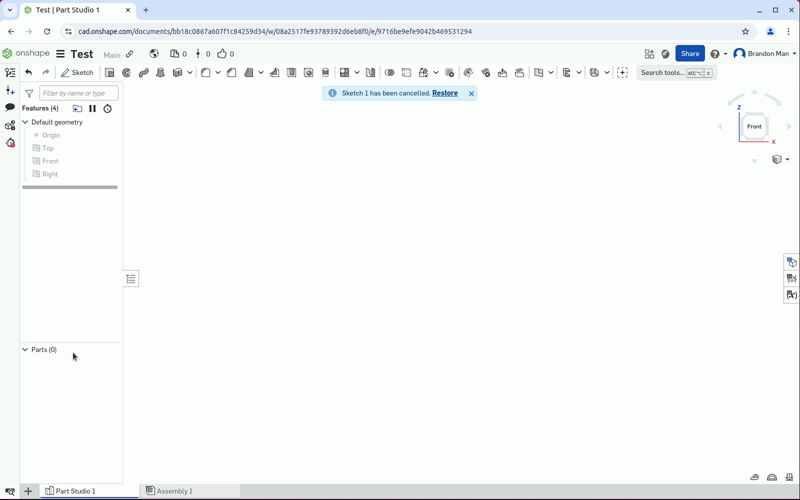
key(shift+s)
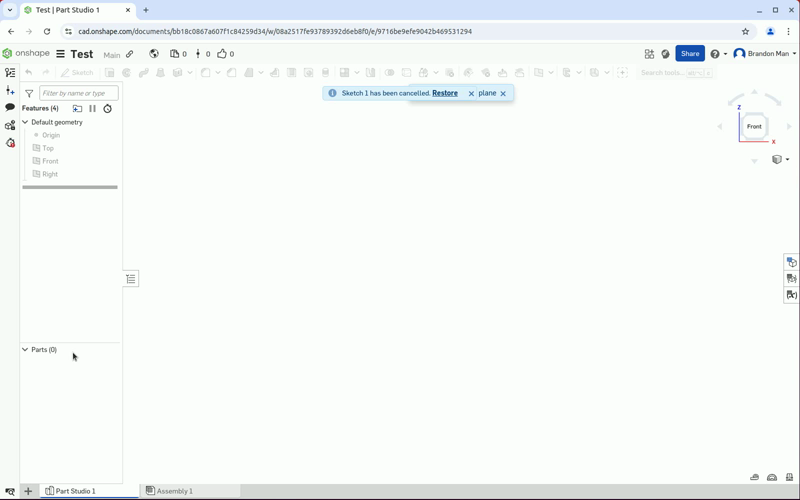
mouse_move(73, 163)
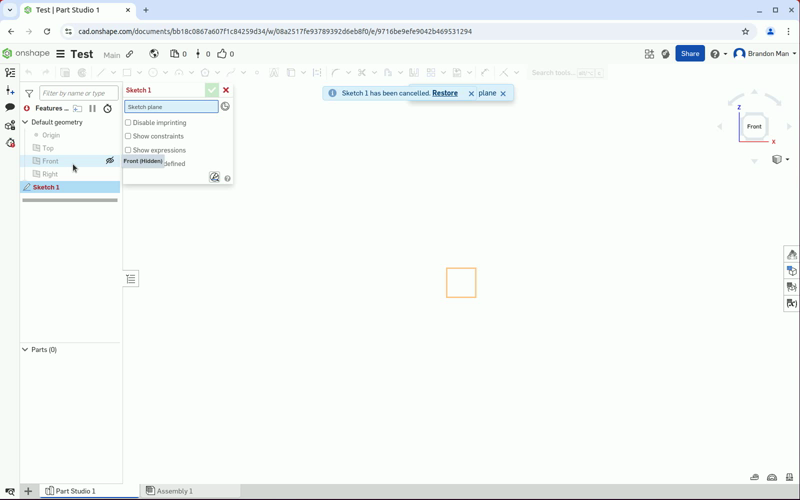
click(73, 163)
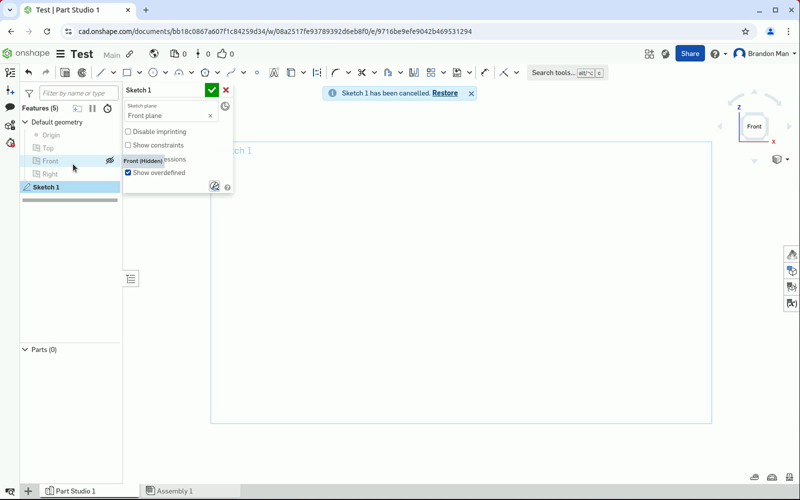
mouse_move(73, 352)
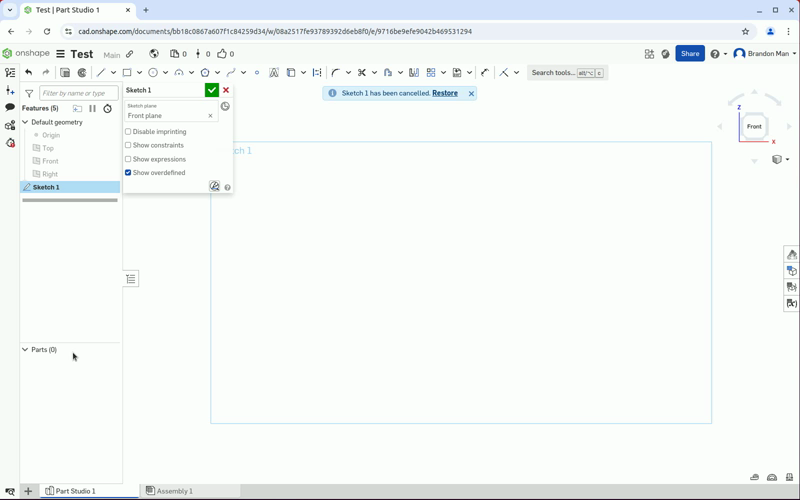
key(y)
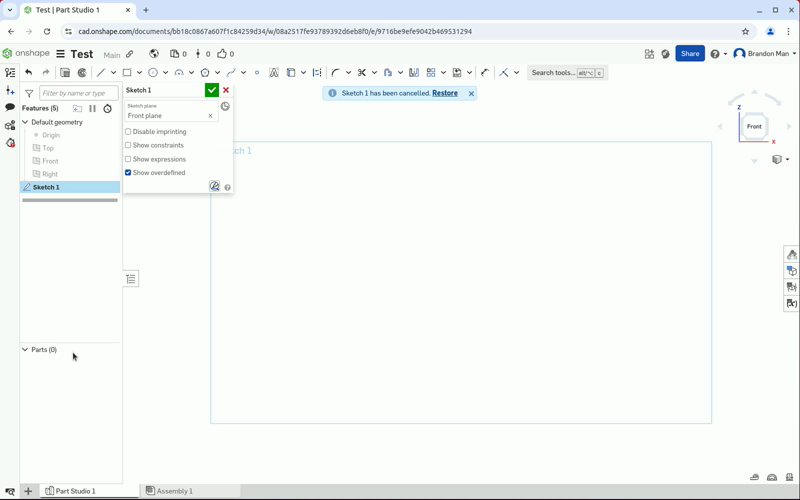
key(a)
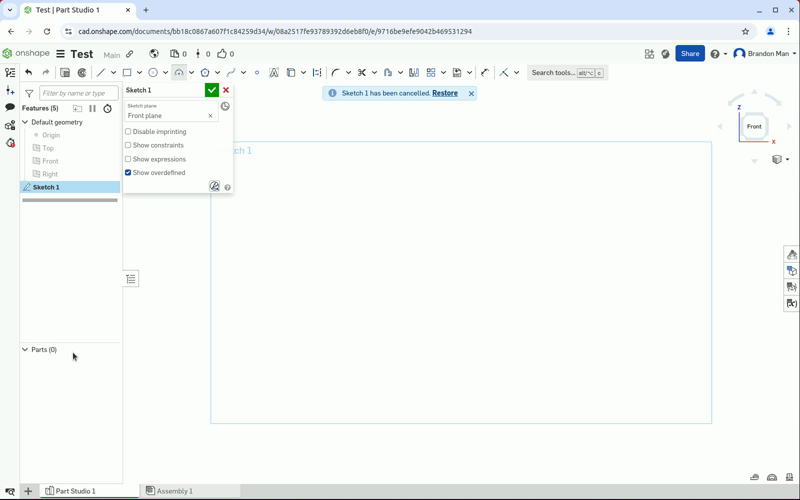
key_down(shift)
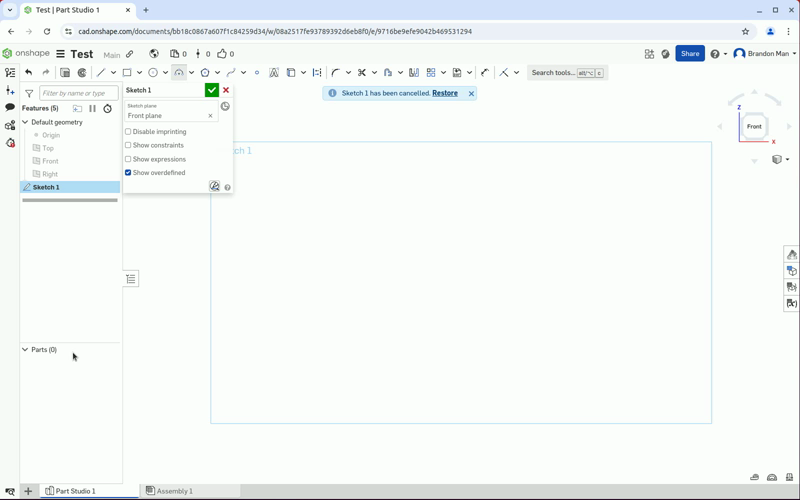
mouse_move(441, 280)
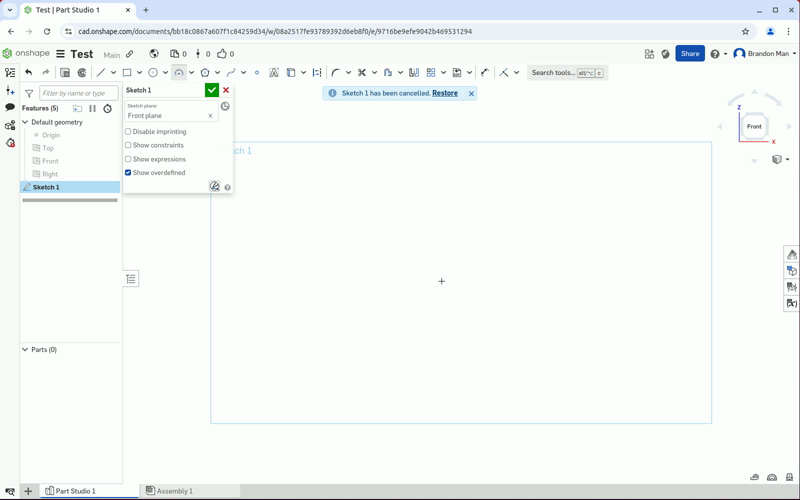
click(441, 280)
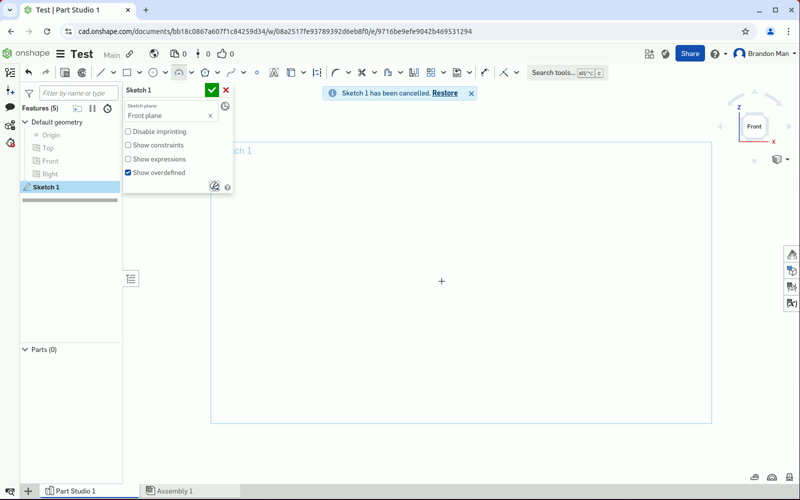
key_up(shift)
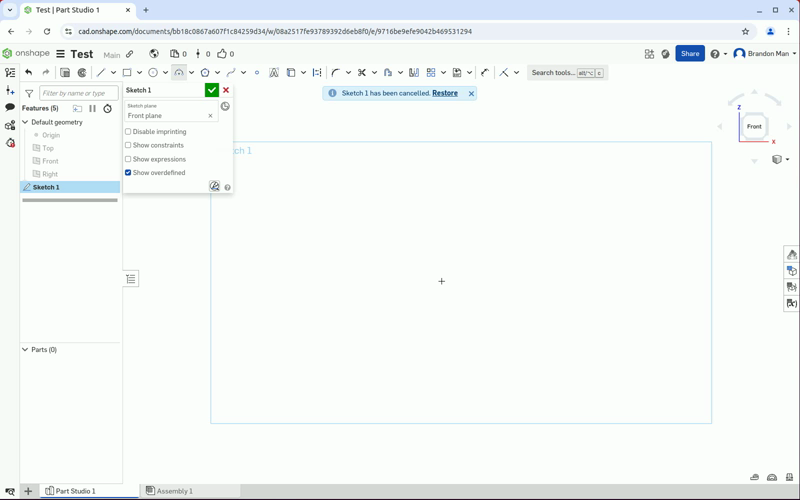
key_down(shift)
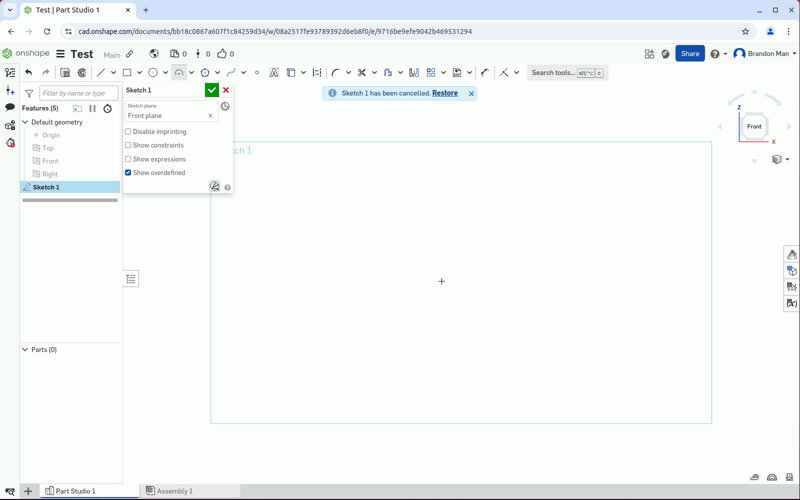
mouse_move(444, 282)
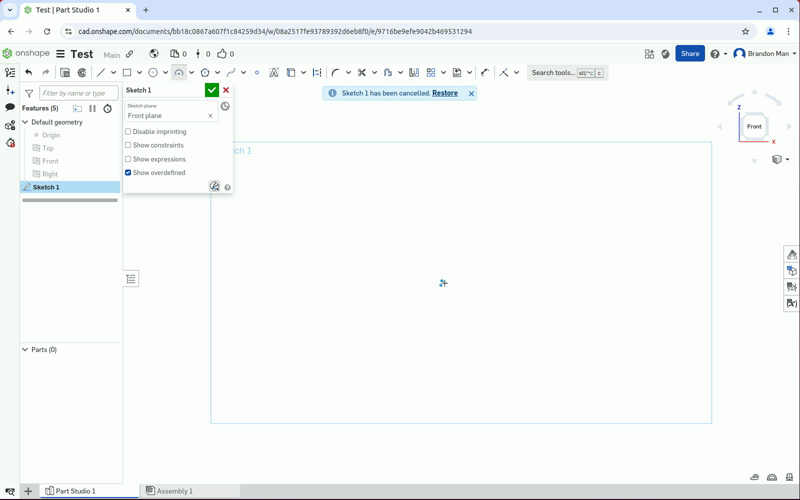
scroll(6)
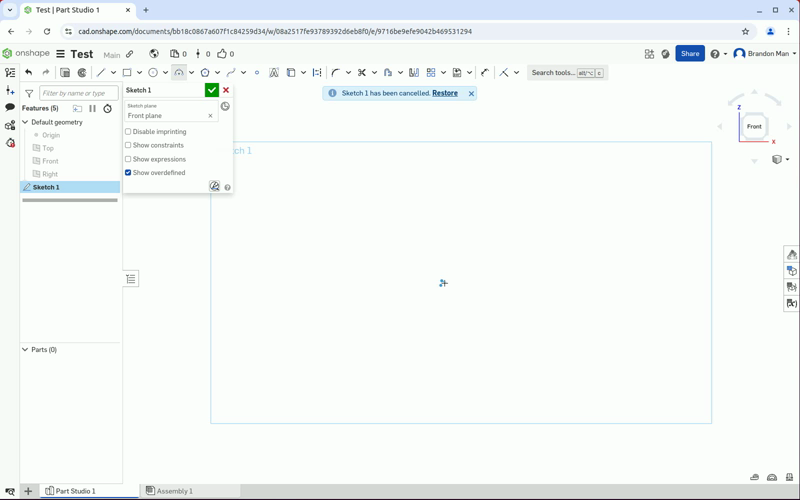
scroll(6)
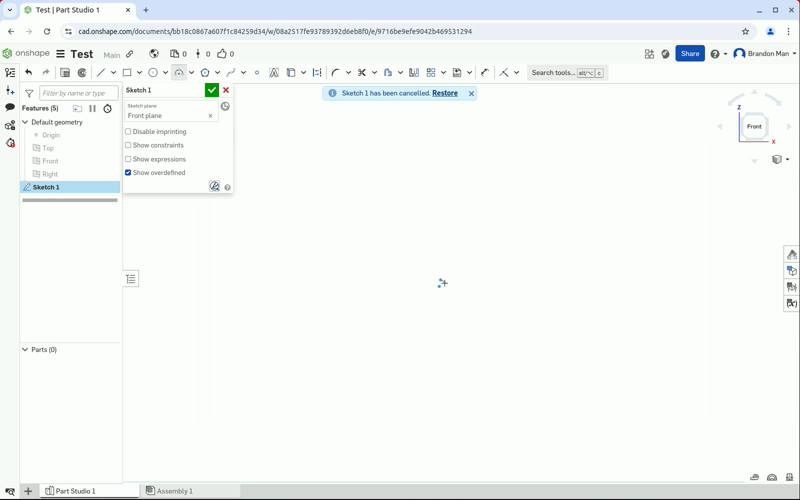
scroll(6)
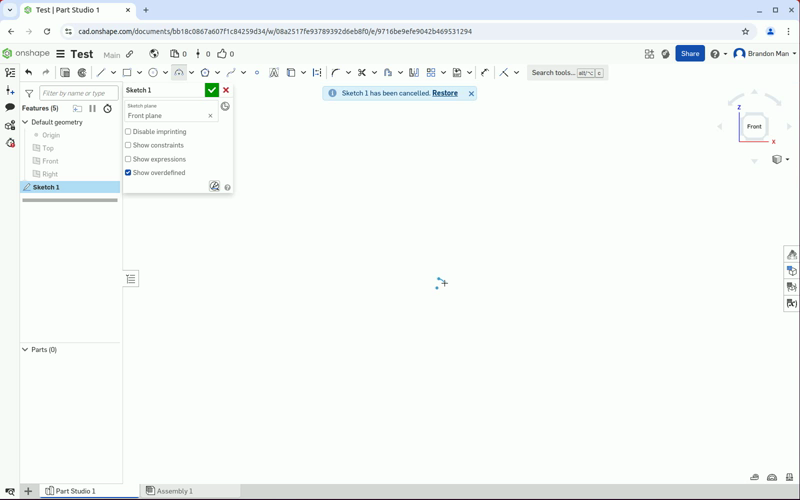
scroll(6)
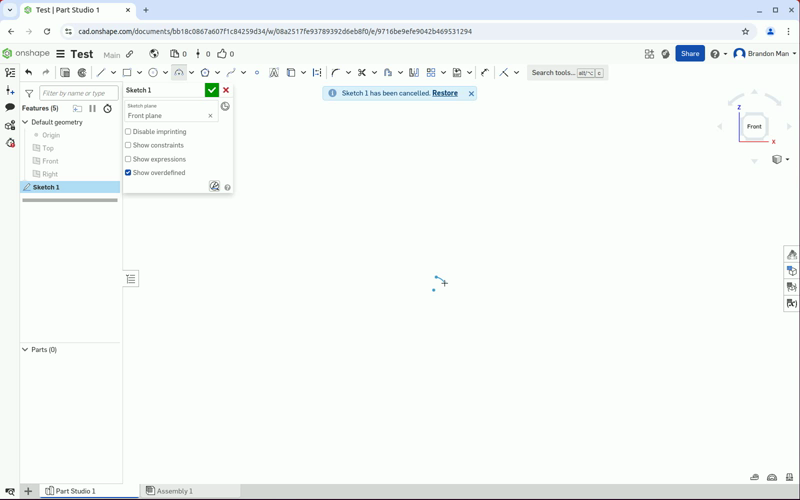
scroll(6)
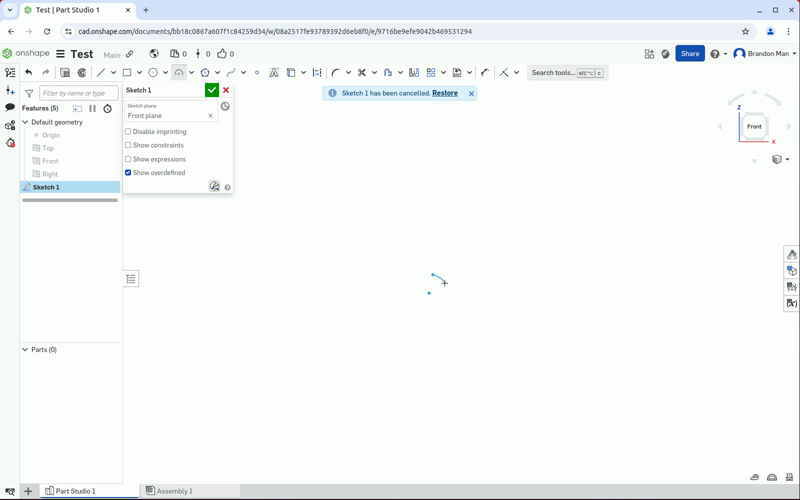
scroll(6)
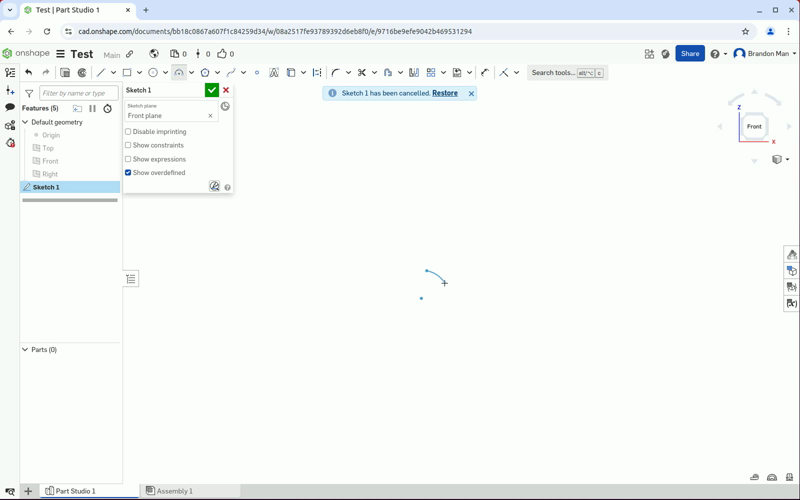
scroll(6)
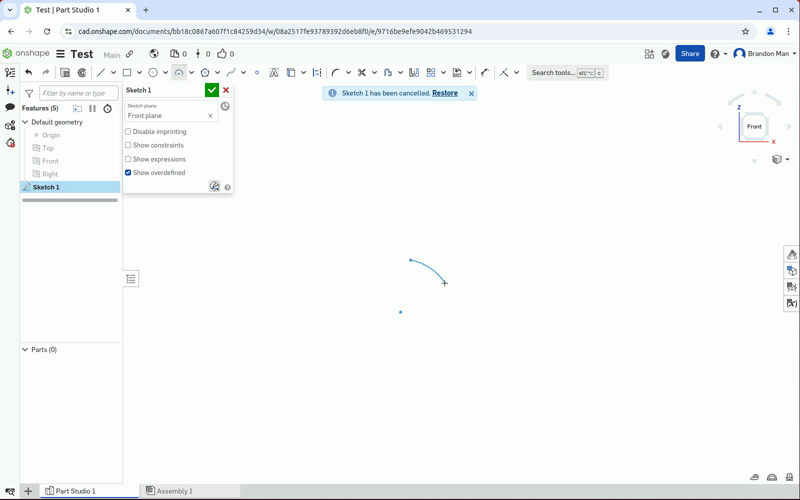
click(444, 282)
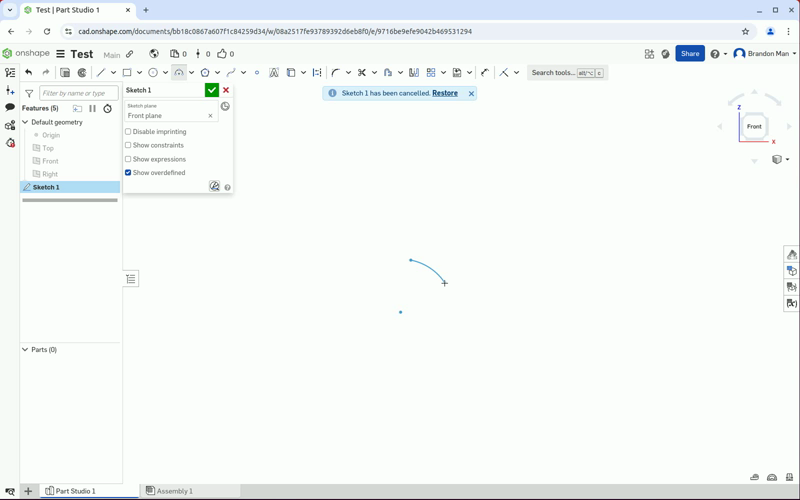
scroll(-6)
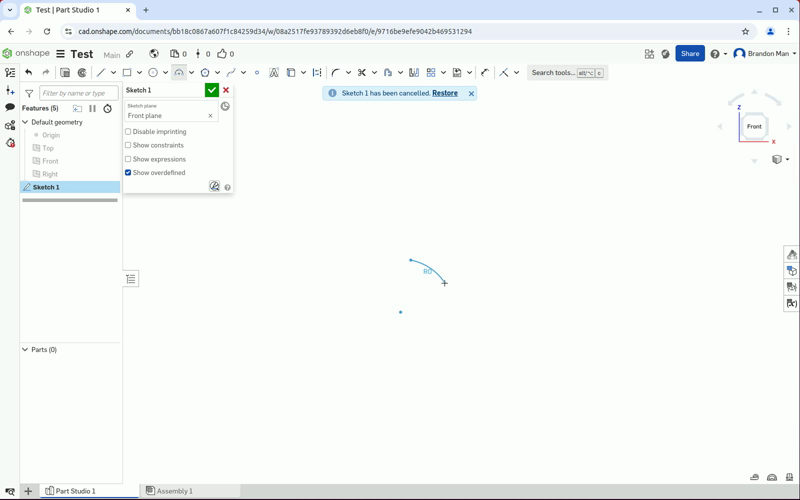
scroll(-6)
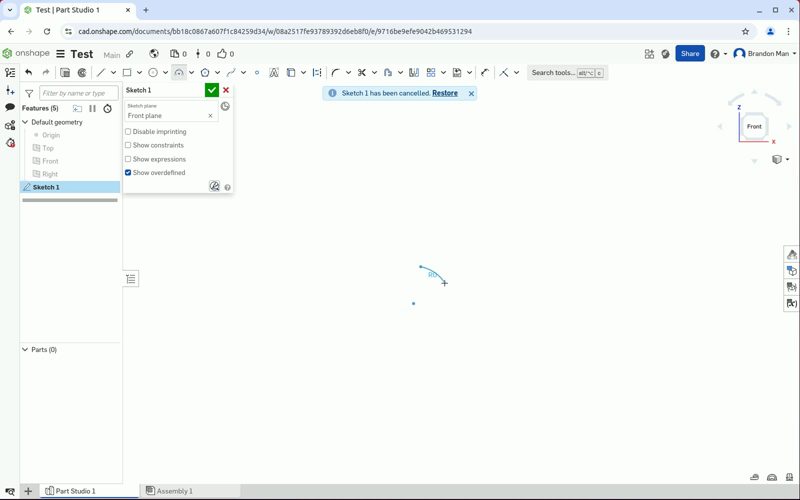
scroll(-6)
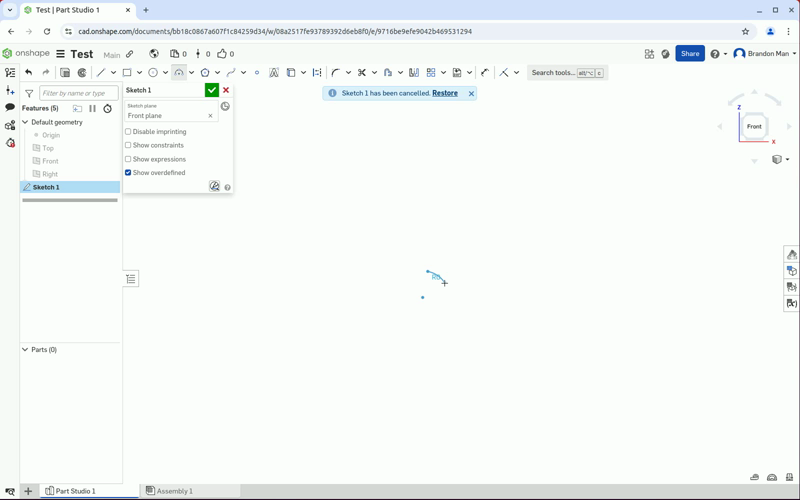
scroll(-6)
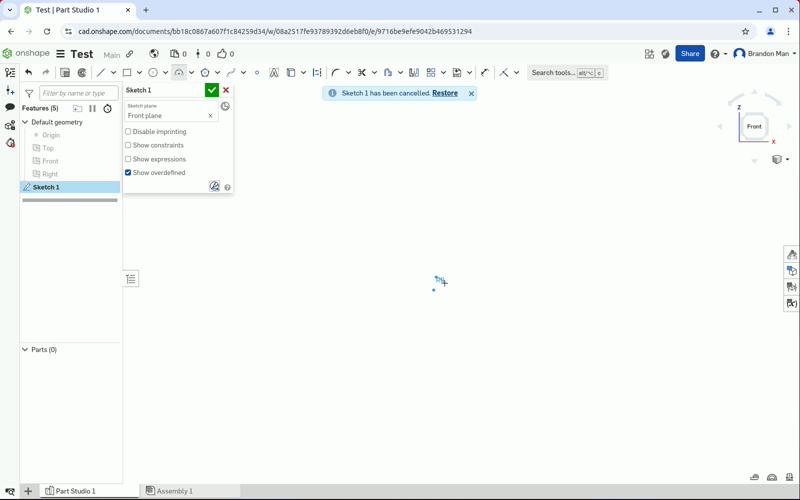
scroll(-6)
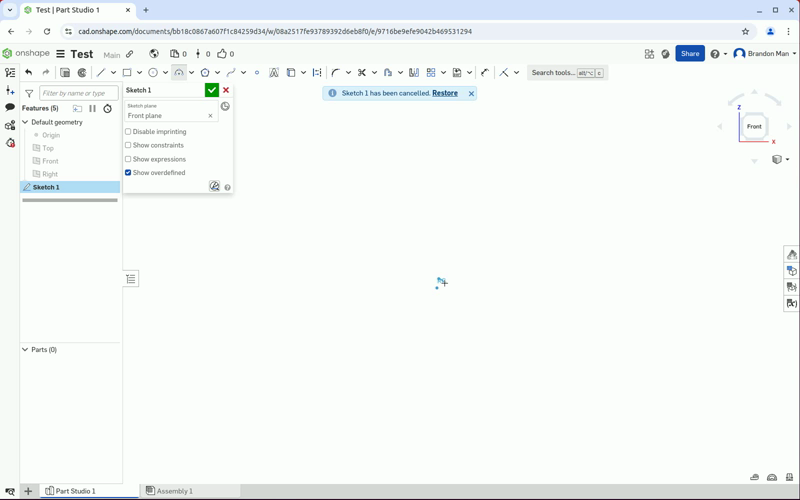
scroll(-6)
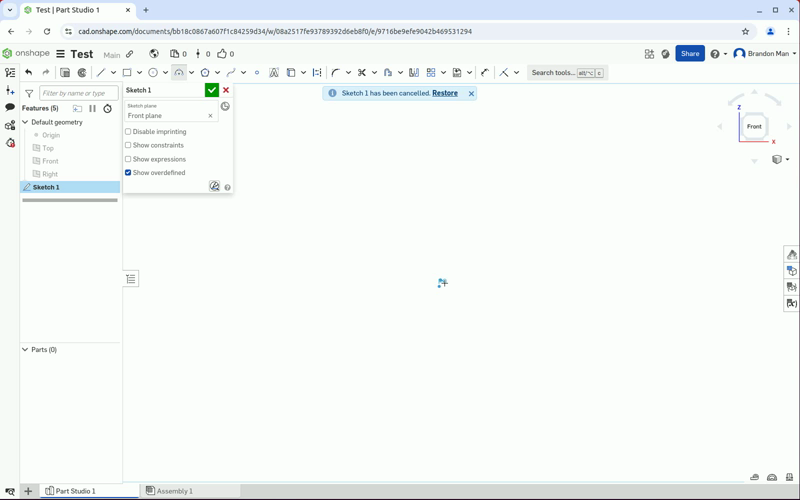
scroll(-6)
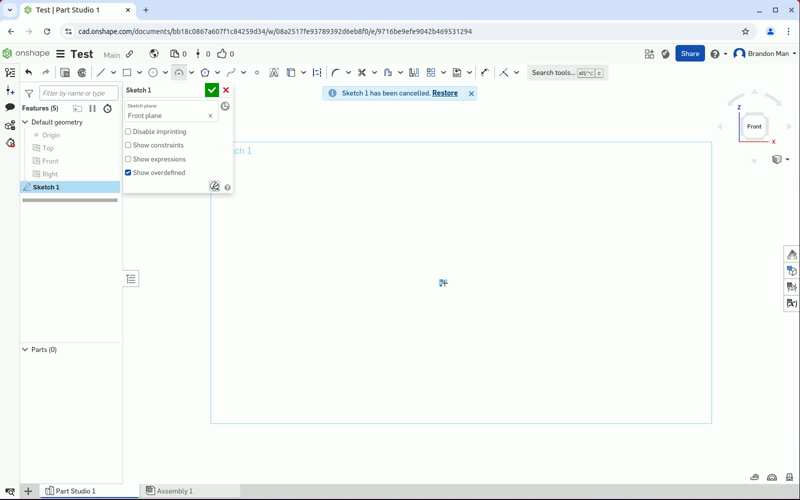
mouse_move(442, 282)
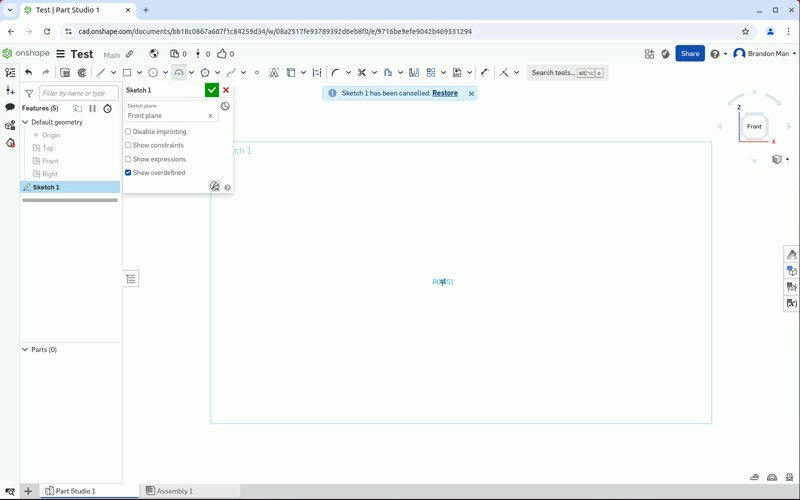
scroll(6)
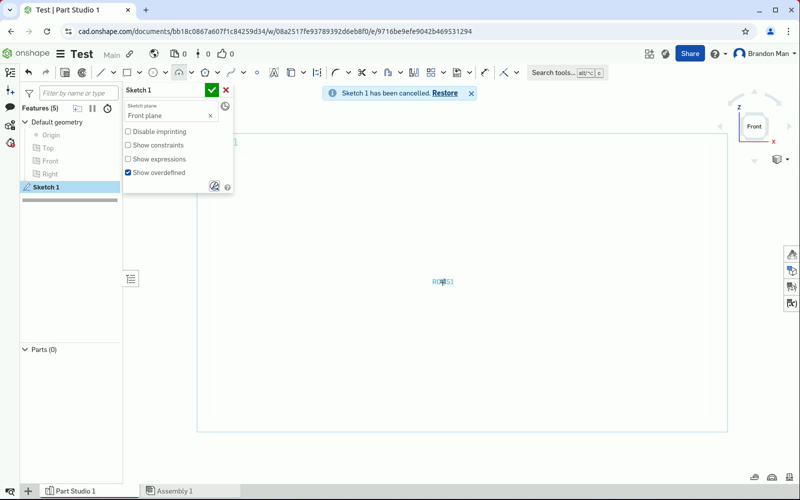
scroll(6)
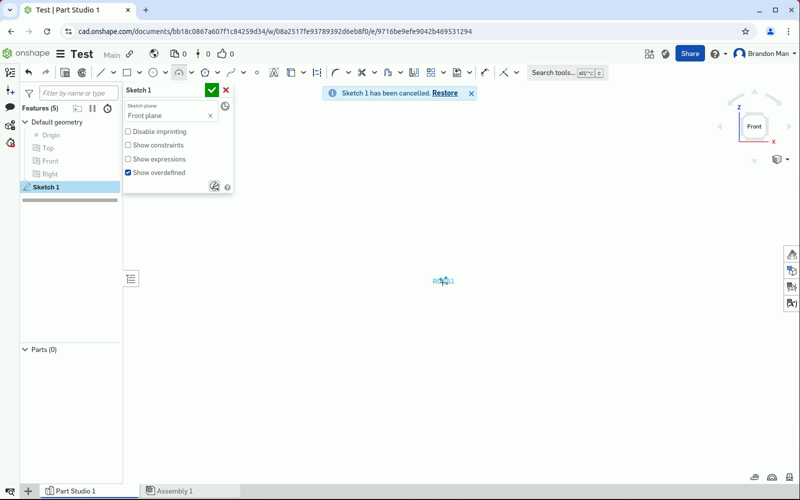
scroll(6)
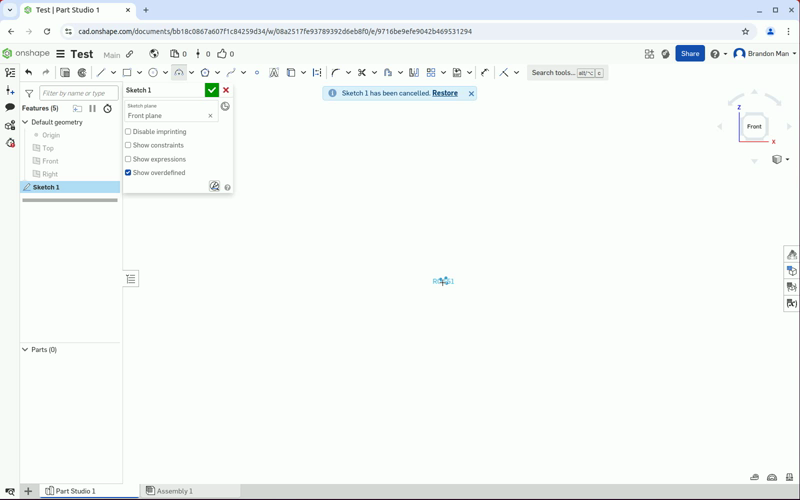
scroll(6)
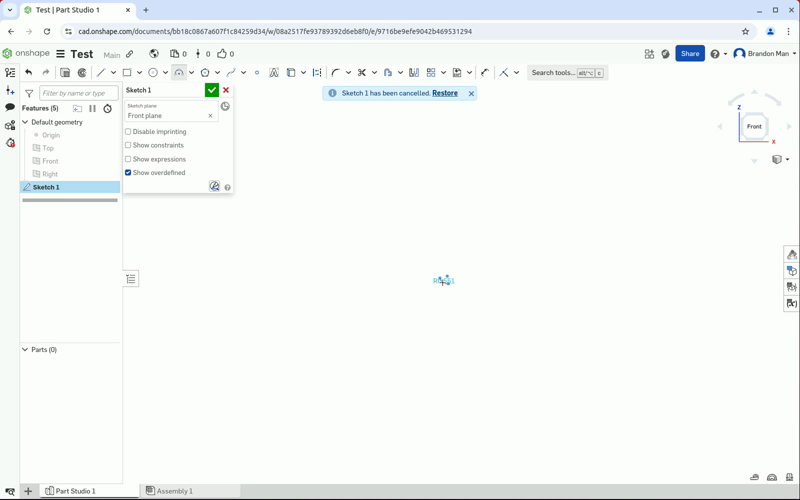
scroll(6)
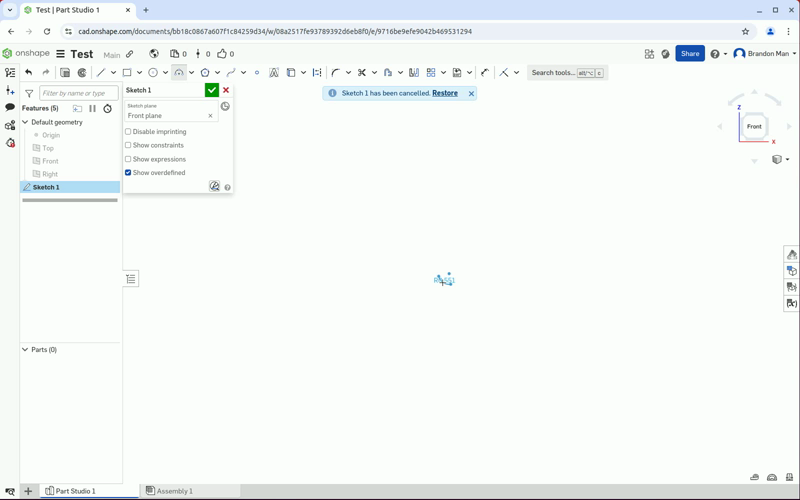
scroll(6)
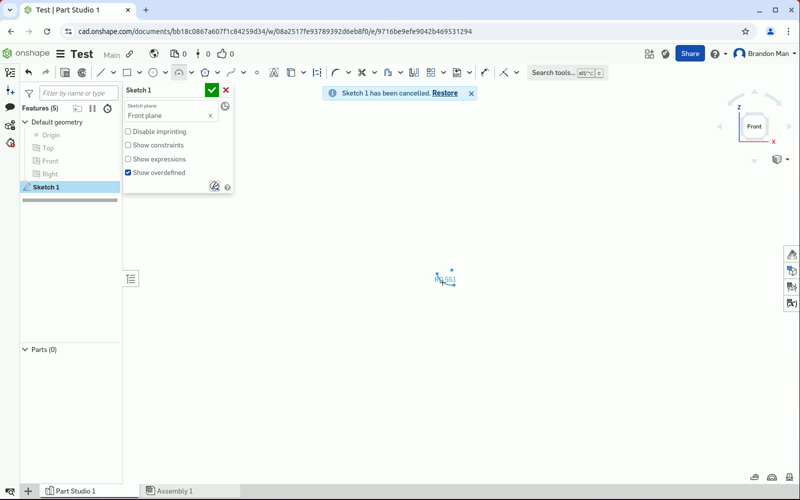
scroll(6)
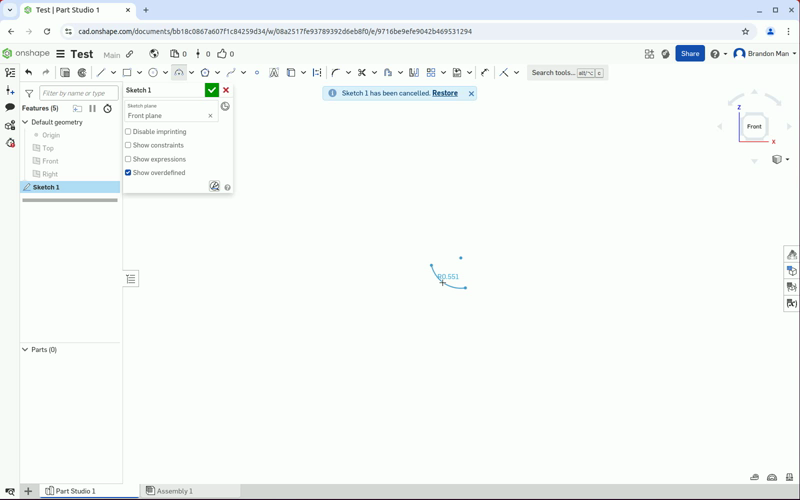
click(442, 282)
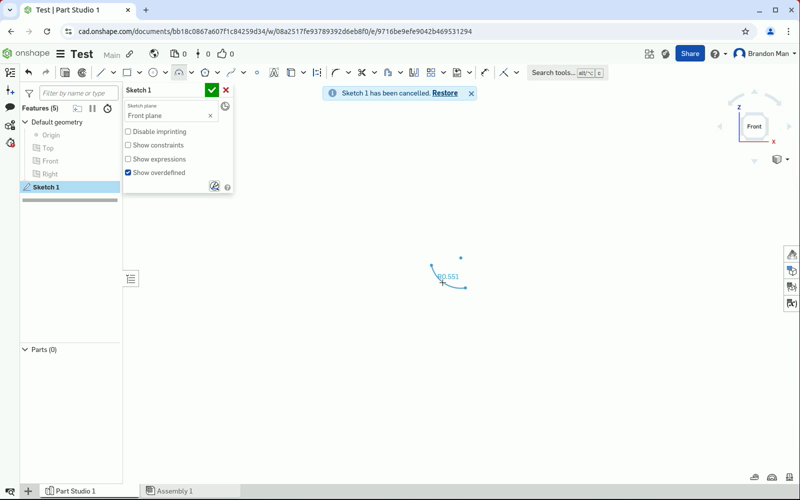
scroll(-6)
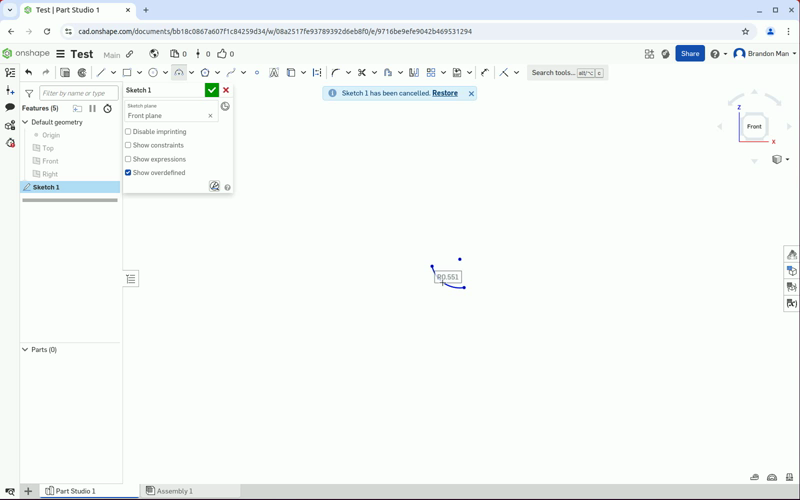
scroll(-6)
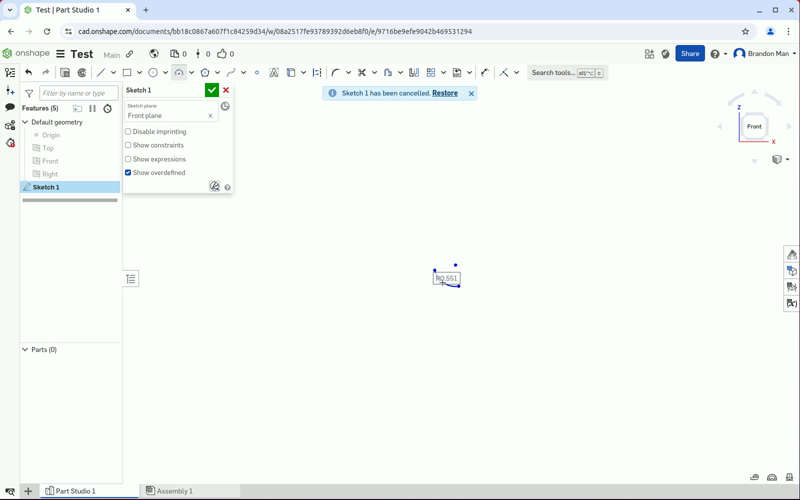
scroll(-6)
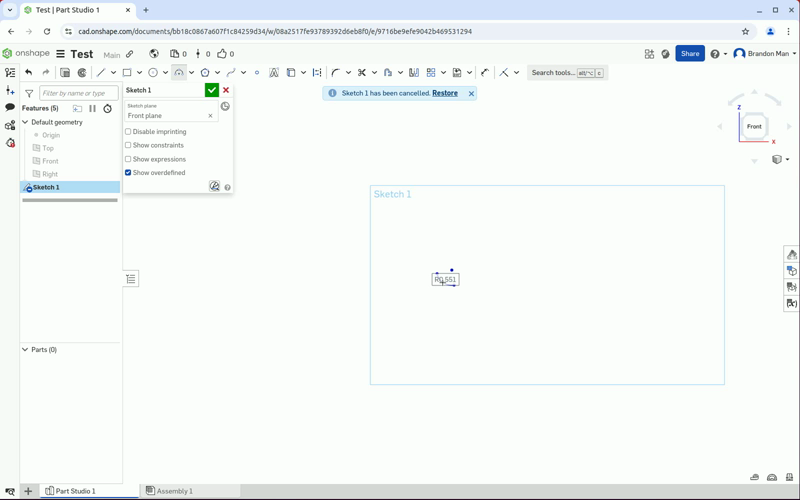
scroll(-6)
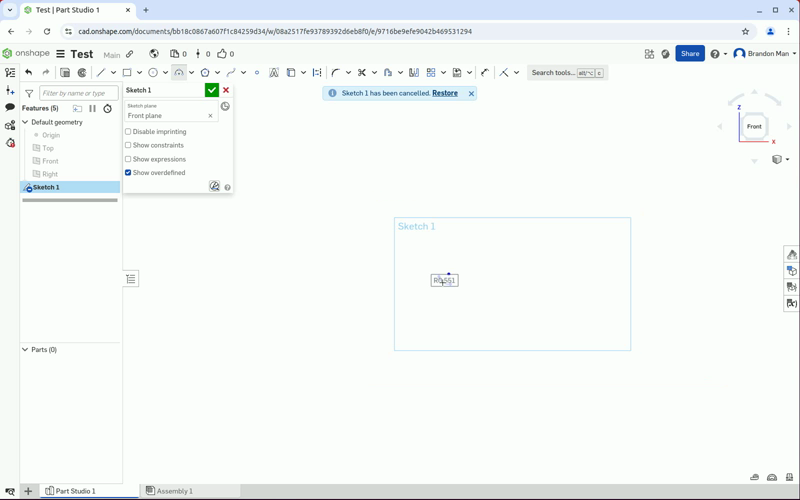
scroll(-6)
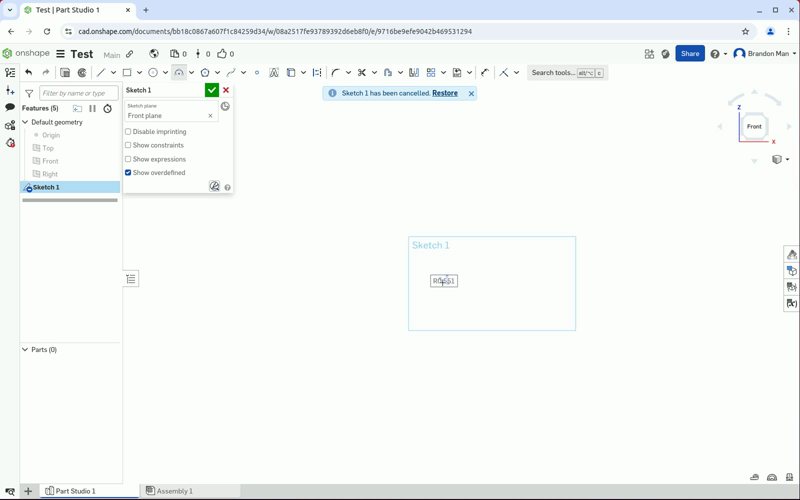
scroll(-6)
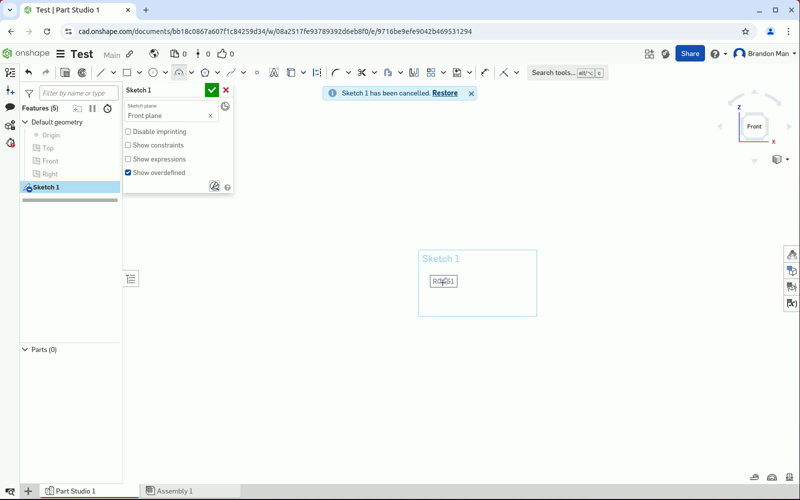
scroll(-6)
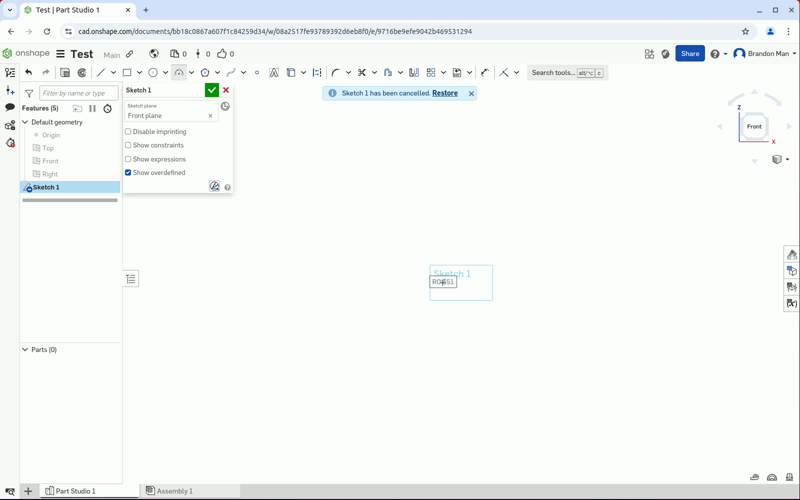
key_up(shift)
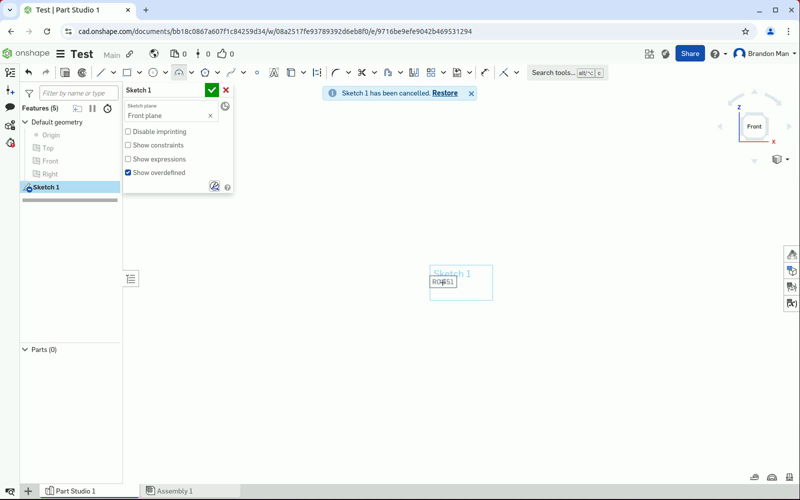
key(esc)
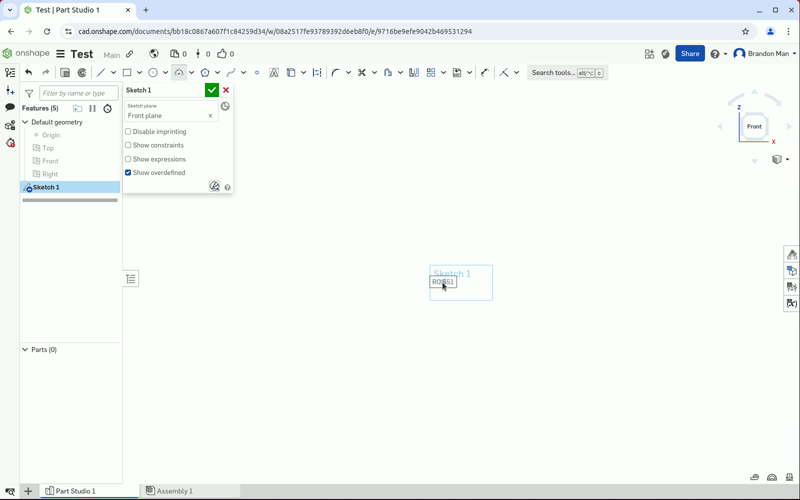
key(l)
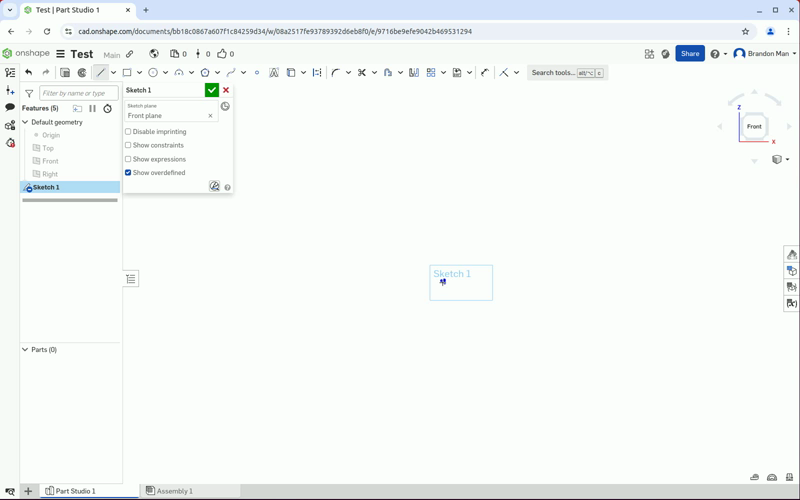
mouse_move(444, 282)
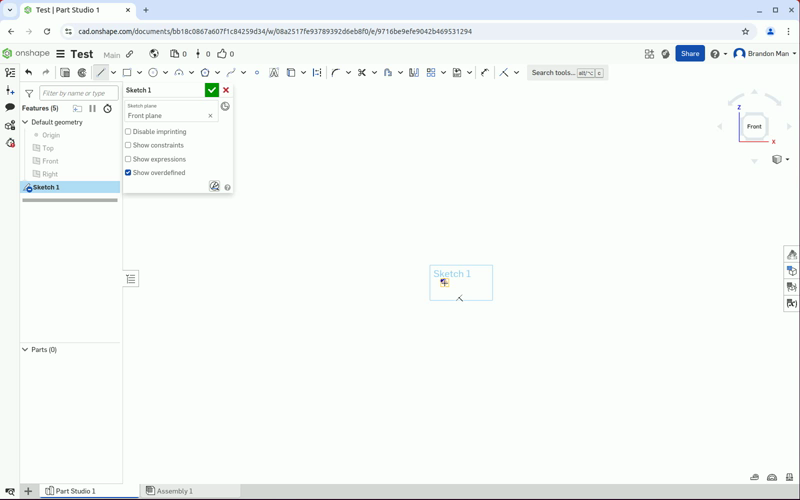
scroll(6)
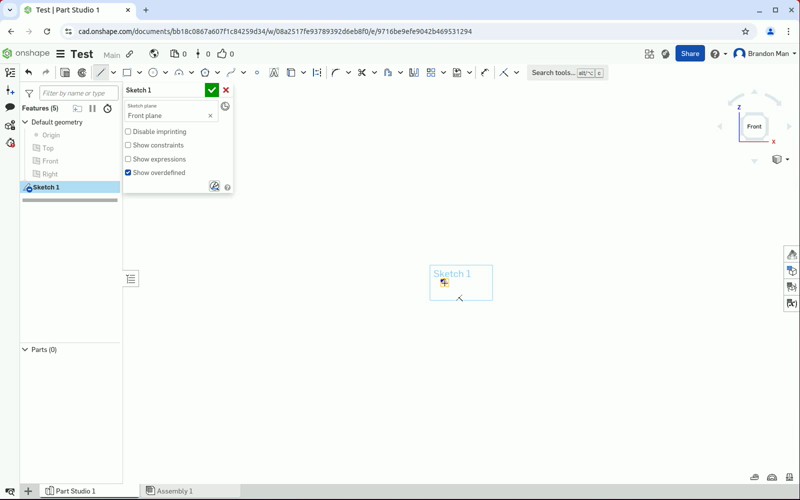
scroll(6)
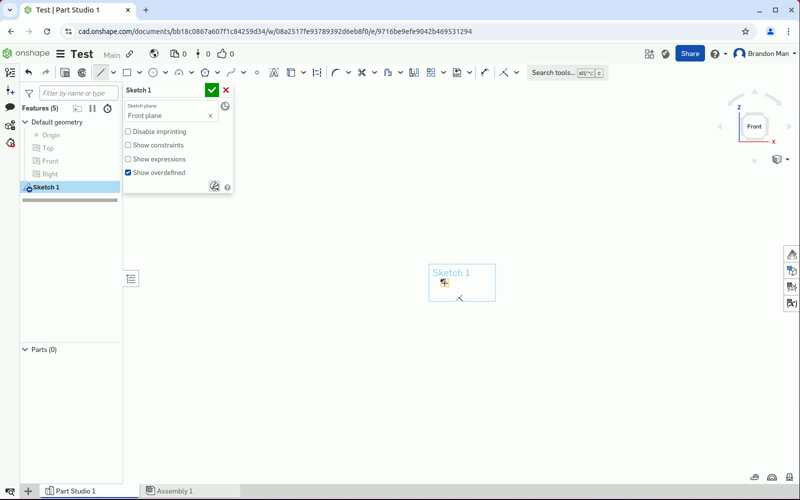
scroll(6)
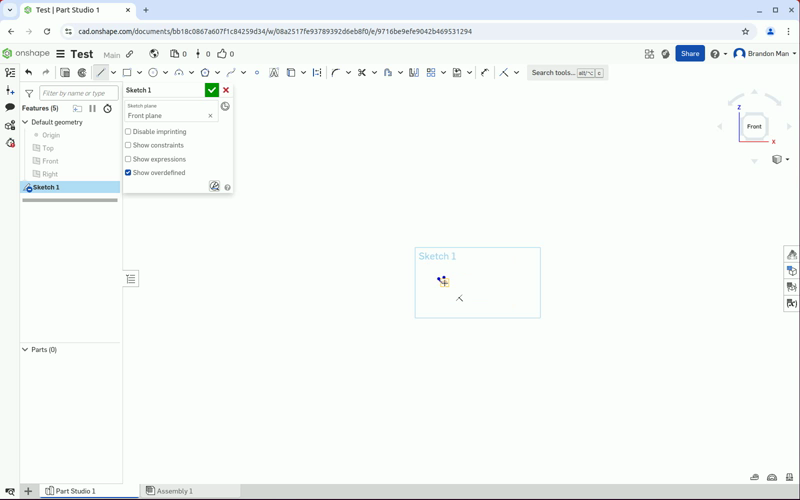
scroll(6)
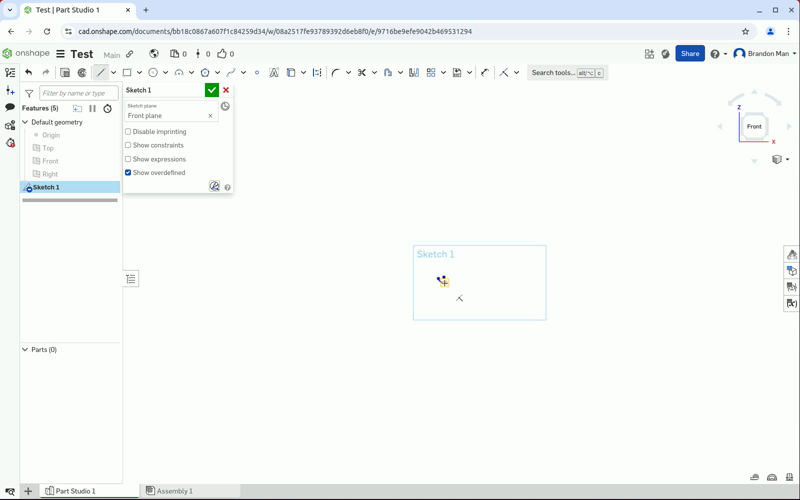
scroll(6)
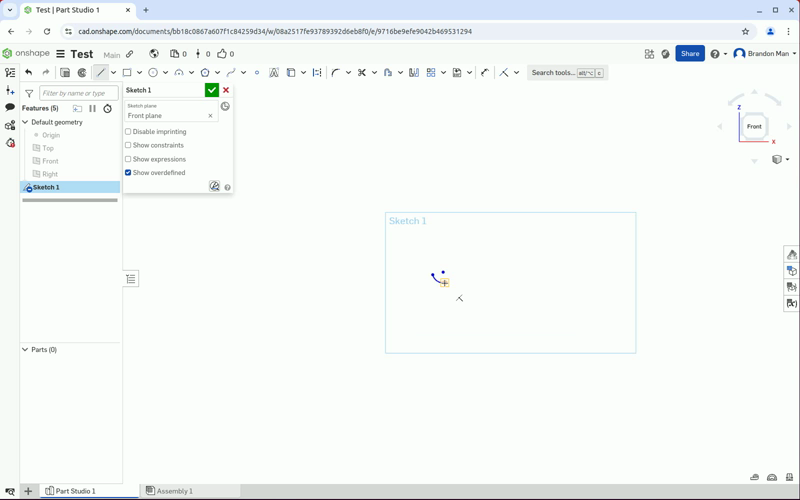
scroll(6)
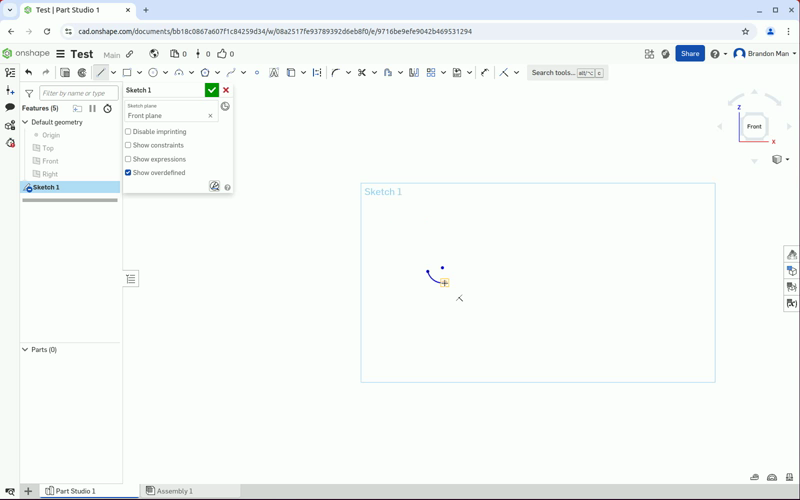
scroll(6)
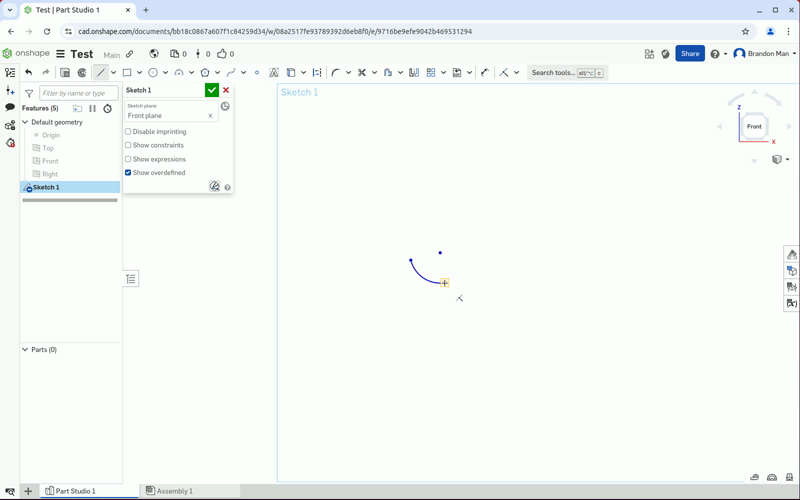
click(444, 282)
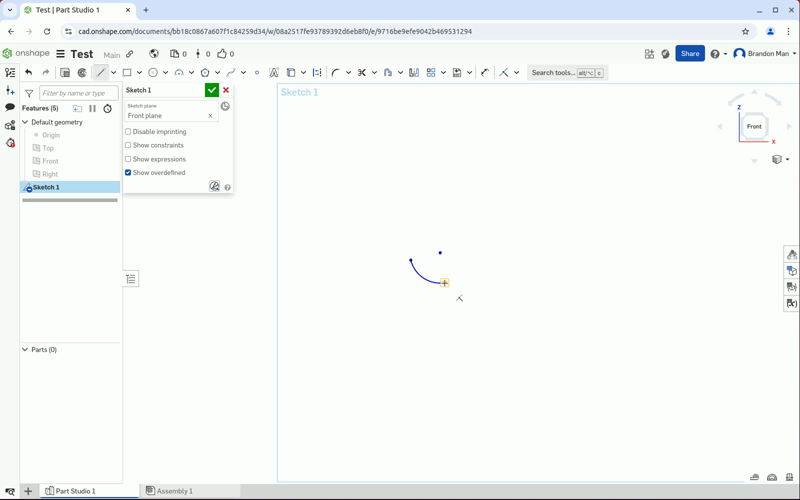
scroll(-6)
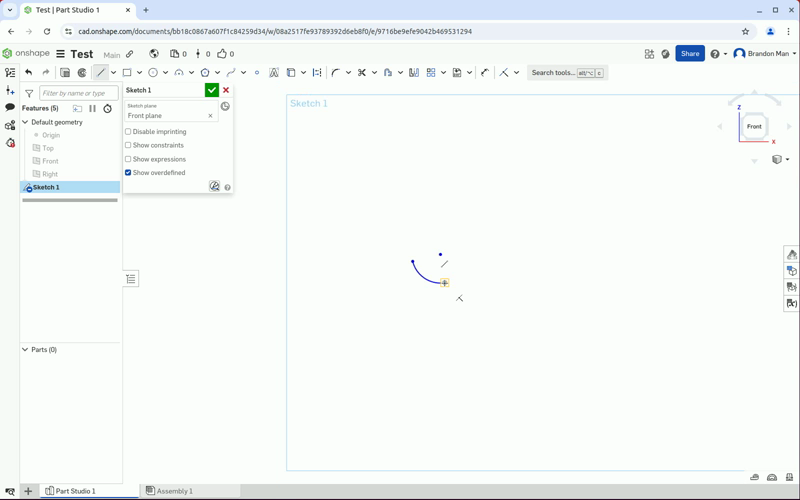
scroll(-6)
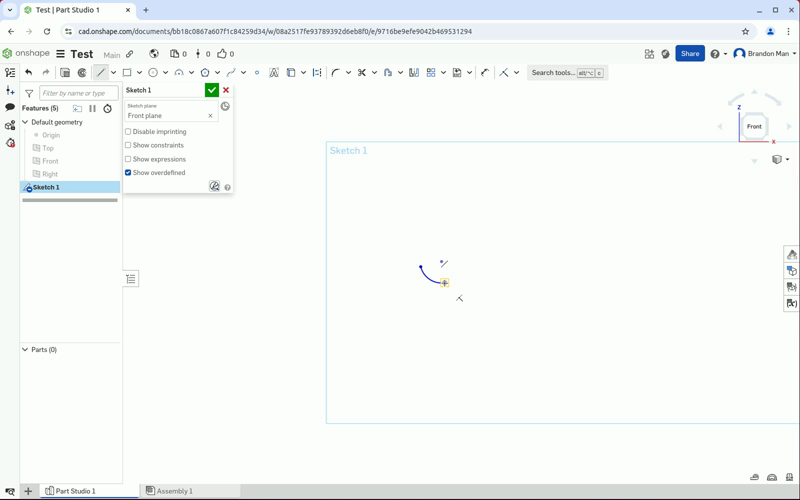
scroll(-6)
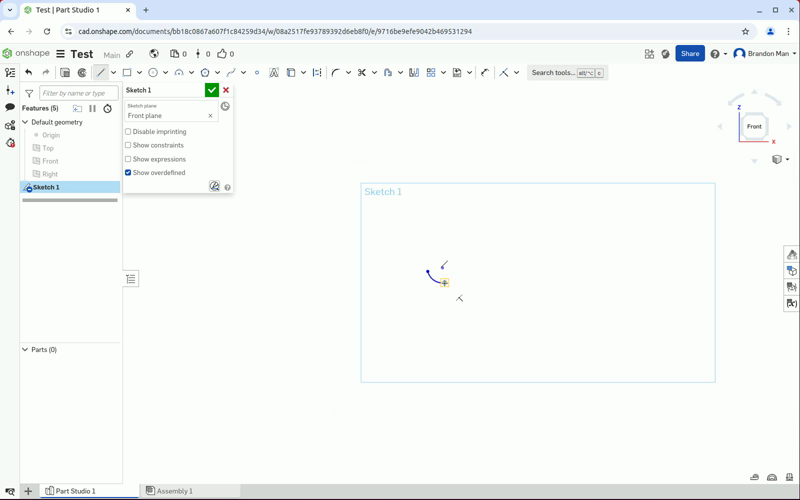
scroll(-6)
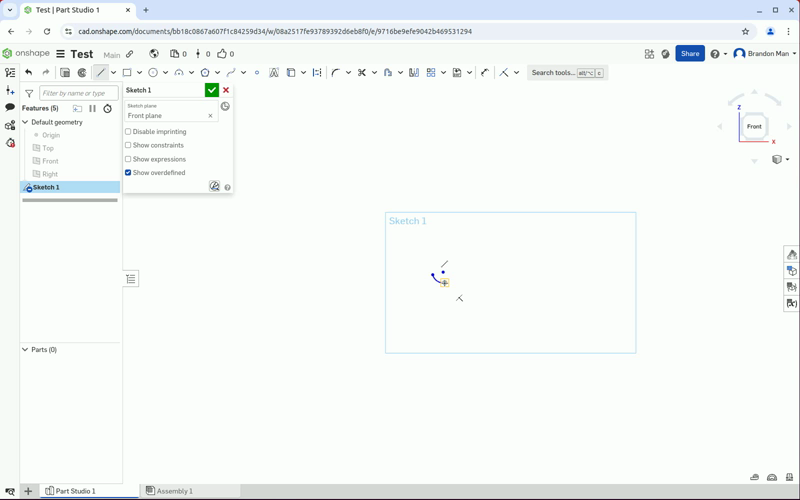
scroll(-6)
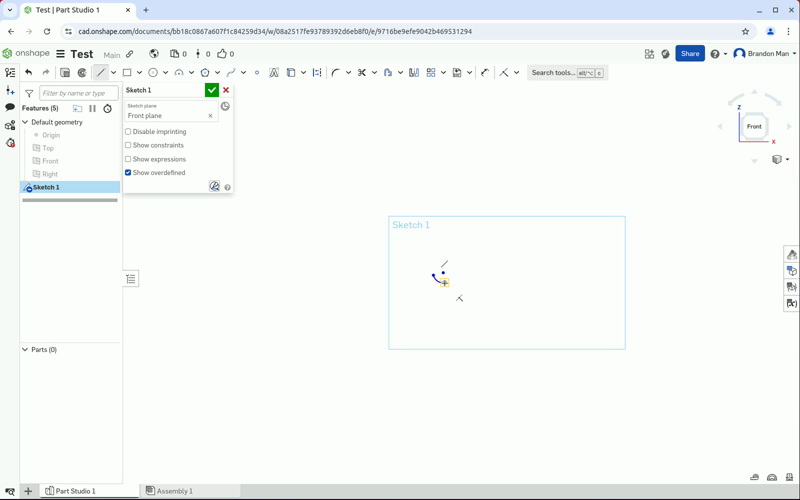
scroll(-6)
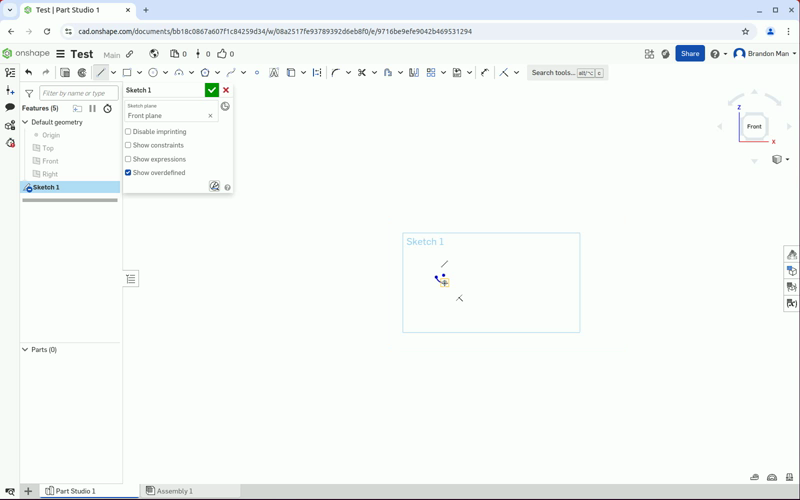
scroll(-6)
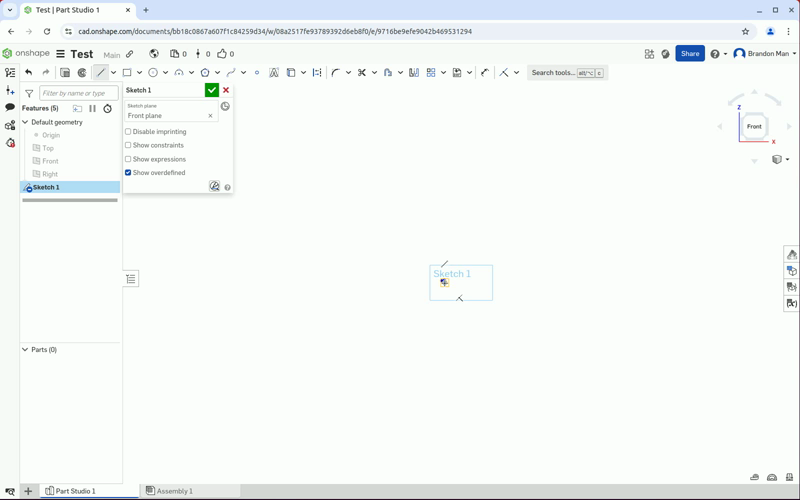
key_down(shift)
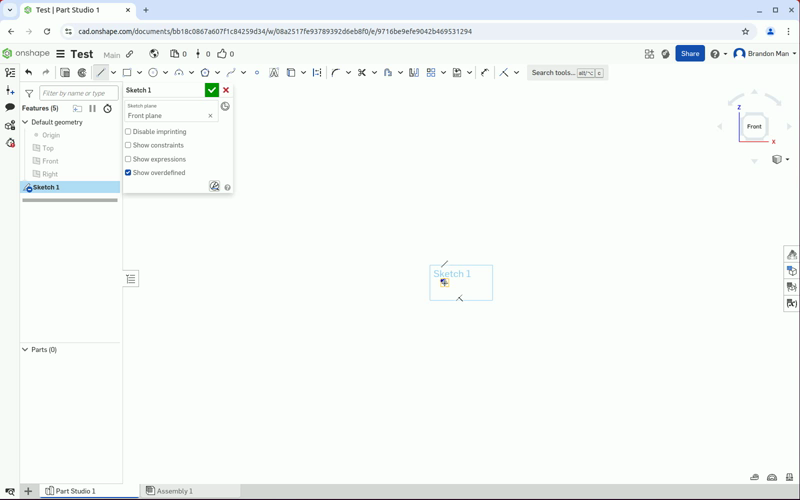
mouse_move(474, 282)
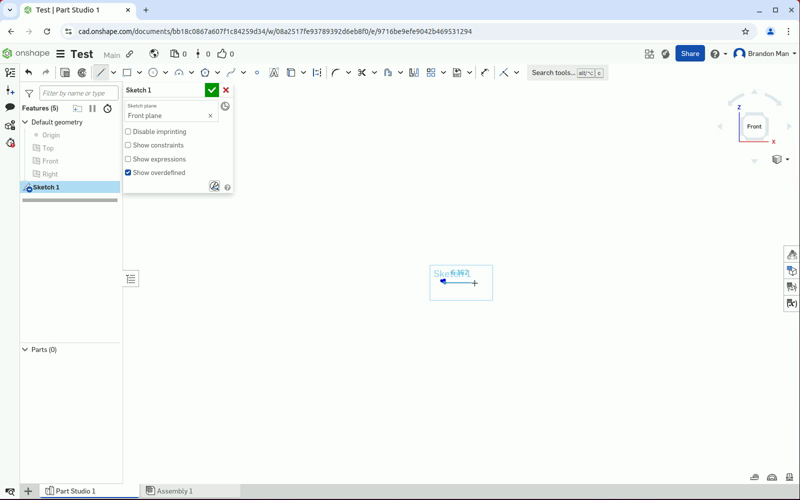
mouse_move(459, 282)
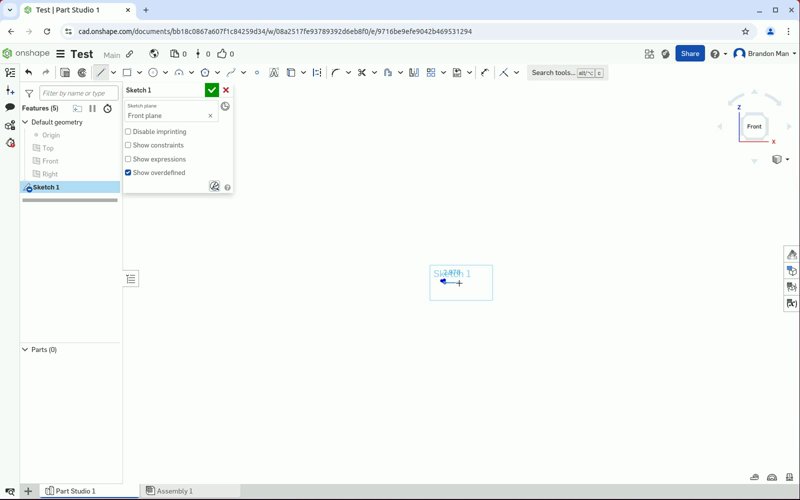
click(459, 282)
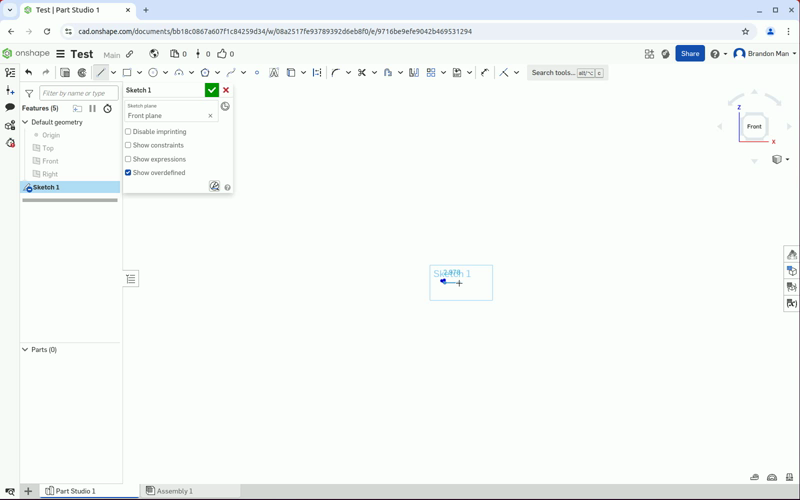
key_up(shift)
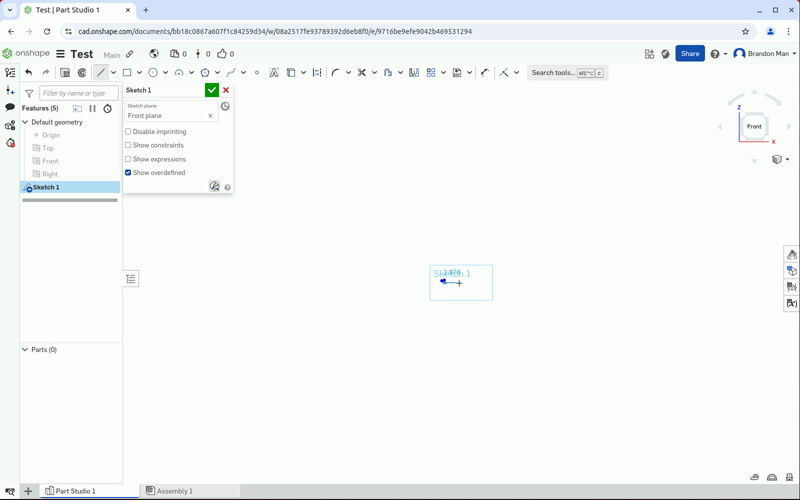
key(esc)
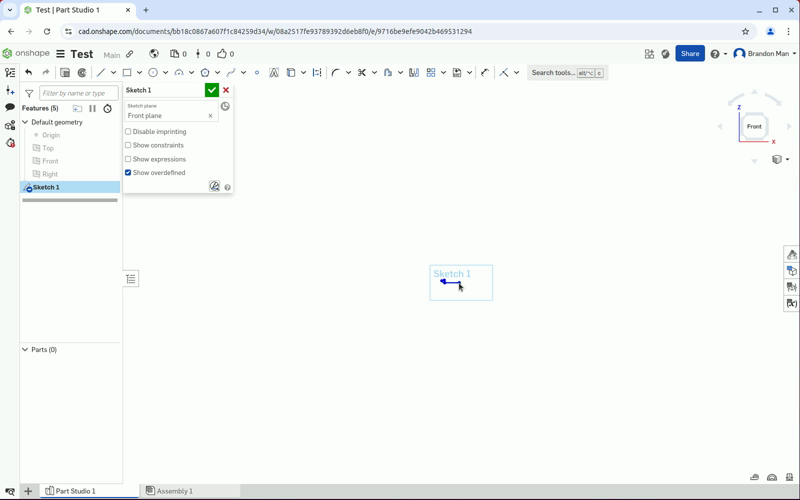
key(a)
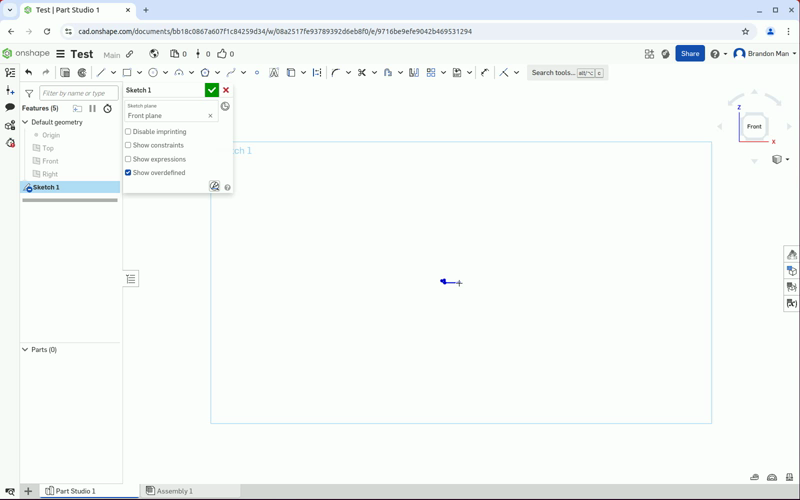
mouse_move(459, 282)
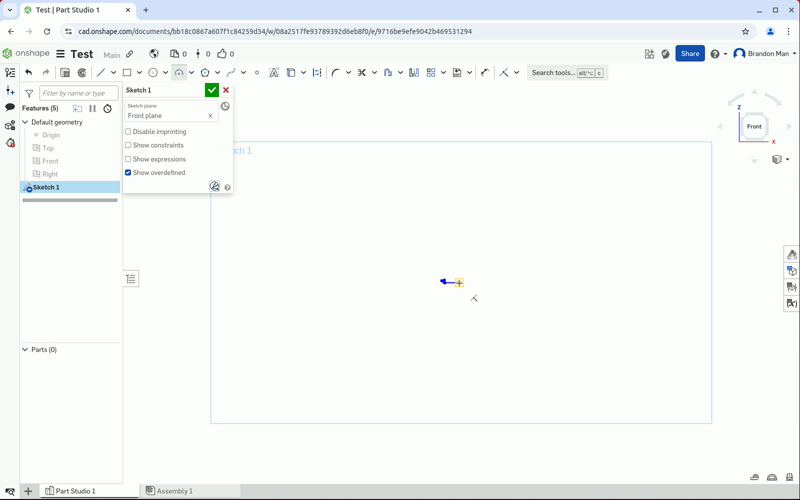
click(459, 282)
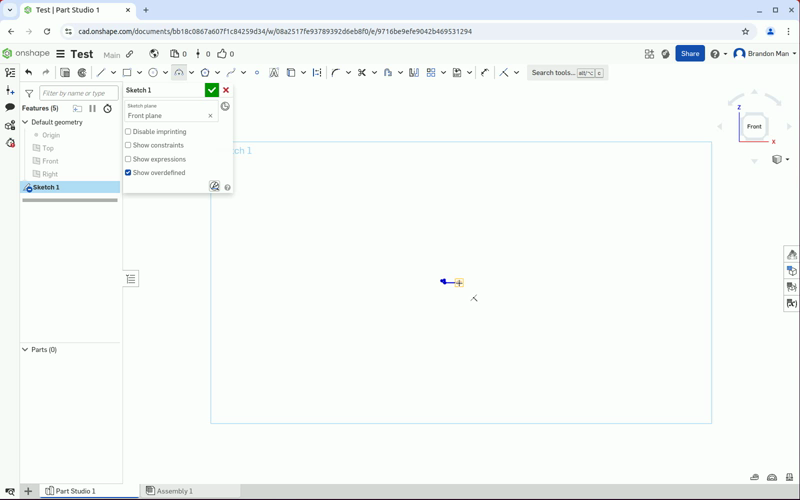
key_down(shift)
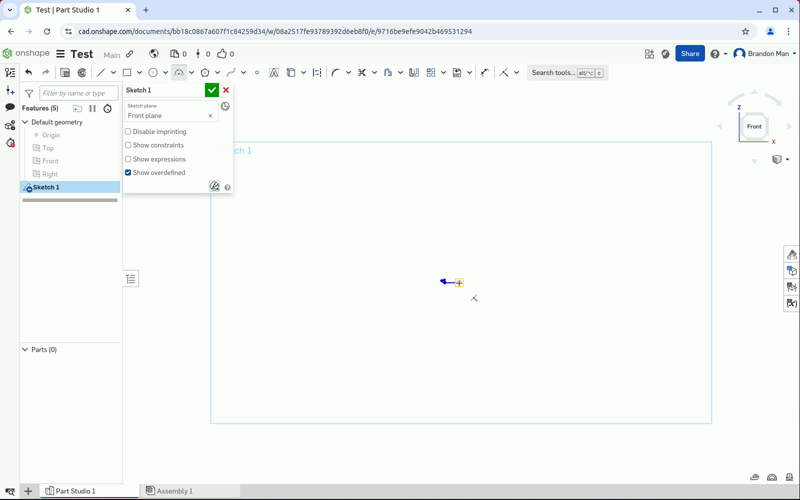
mouse_move(461, 280)
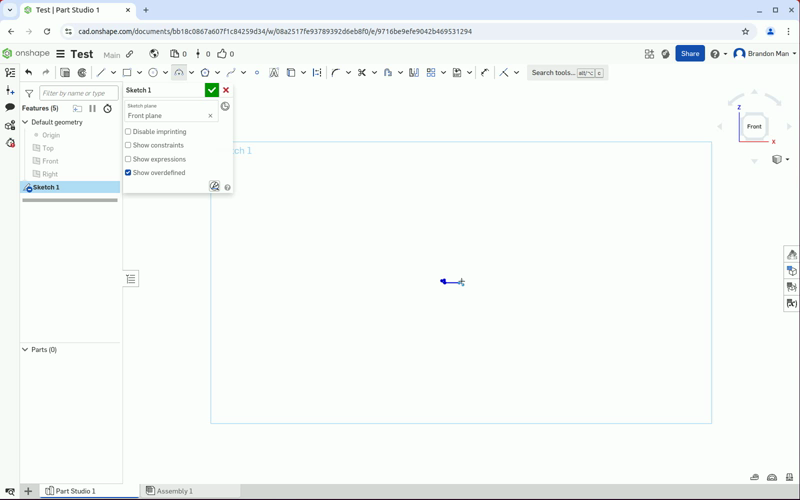
scroll(6)
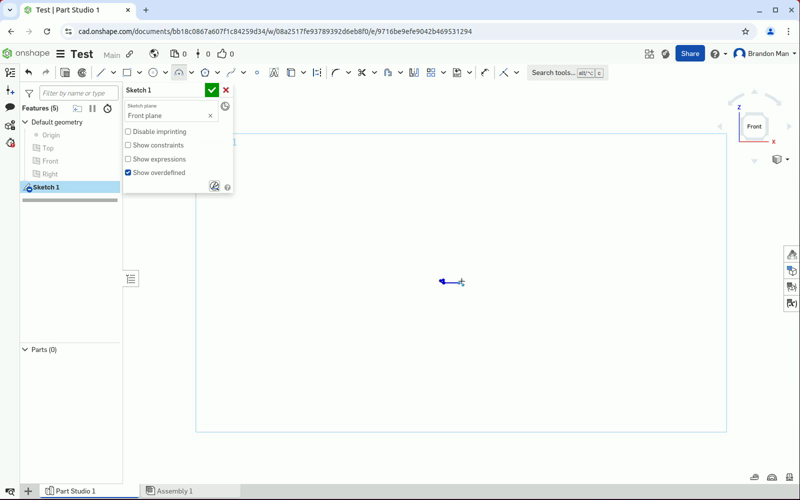
scroll(6)
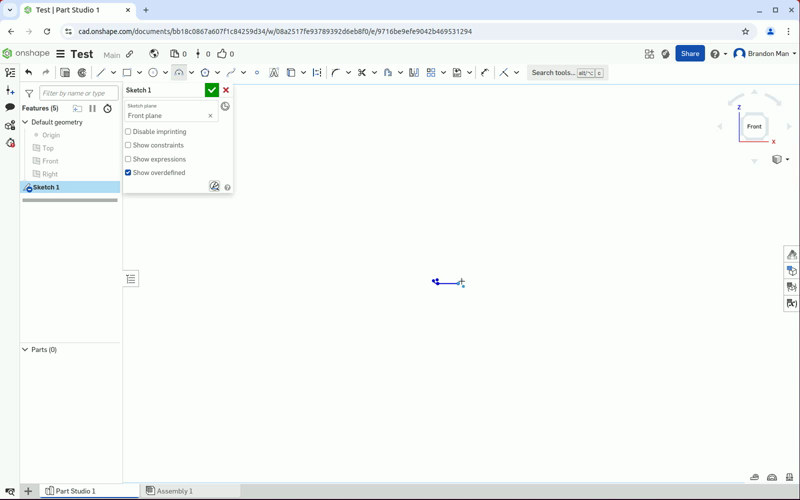
scroll(6)
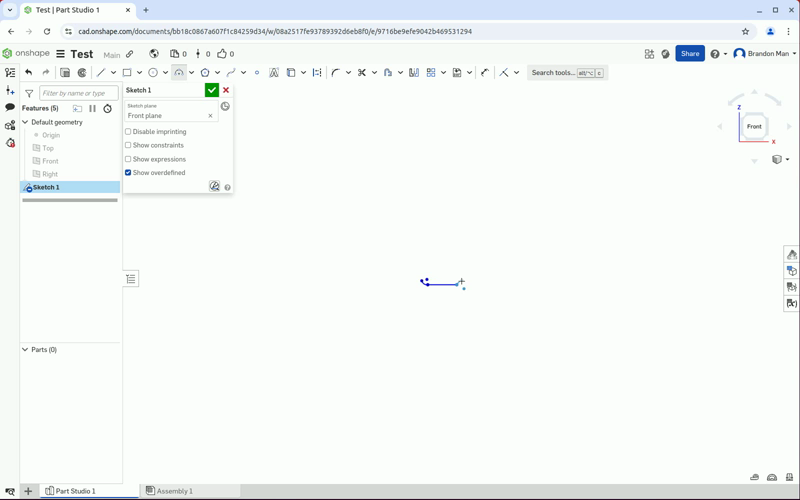
scroll(6)
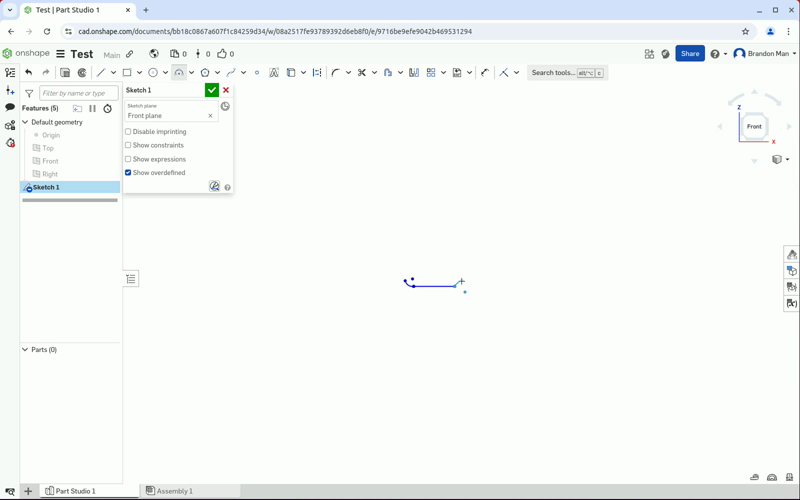
scroll(6)
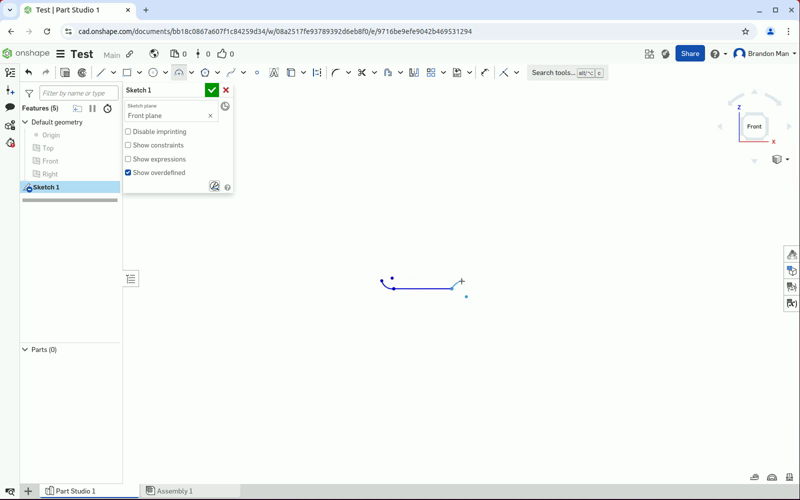
scroll(6)
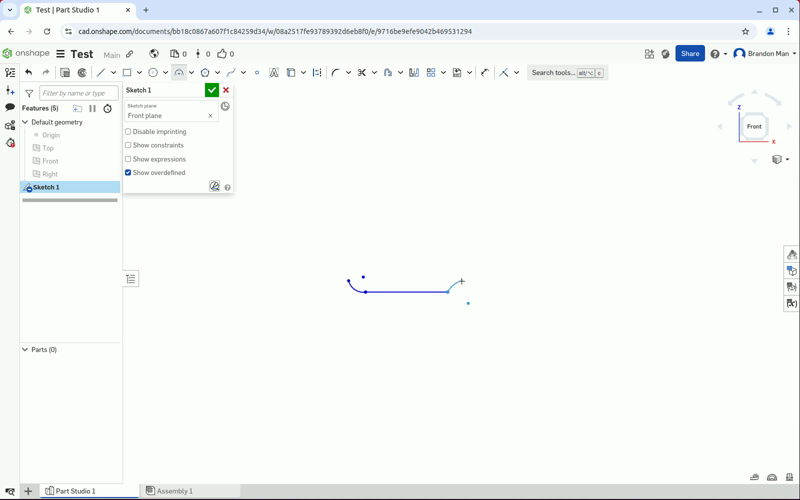
scroll(6)
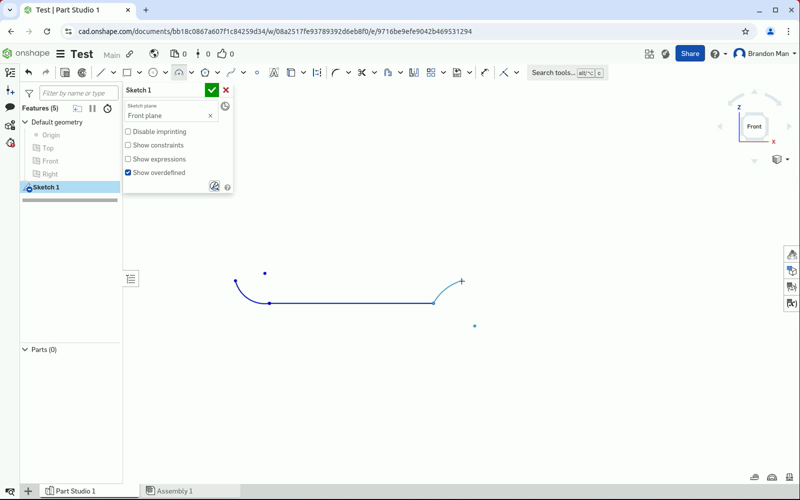
click(461, 280)
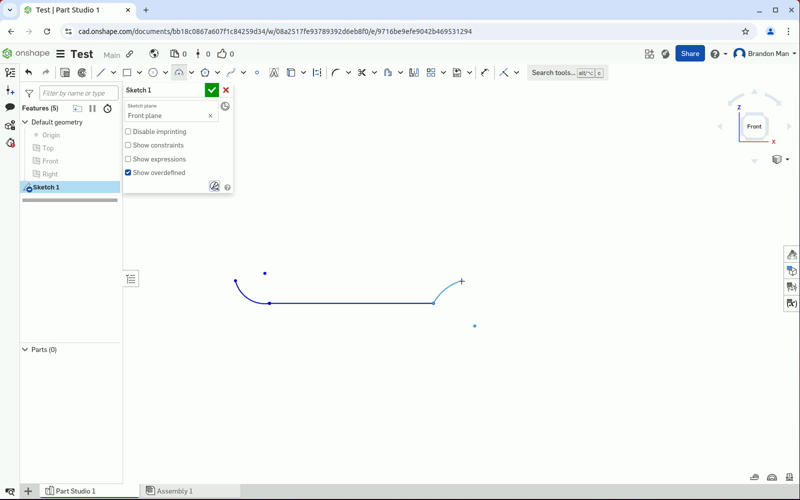
scroll(-6)
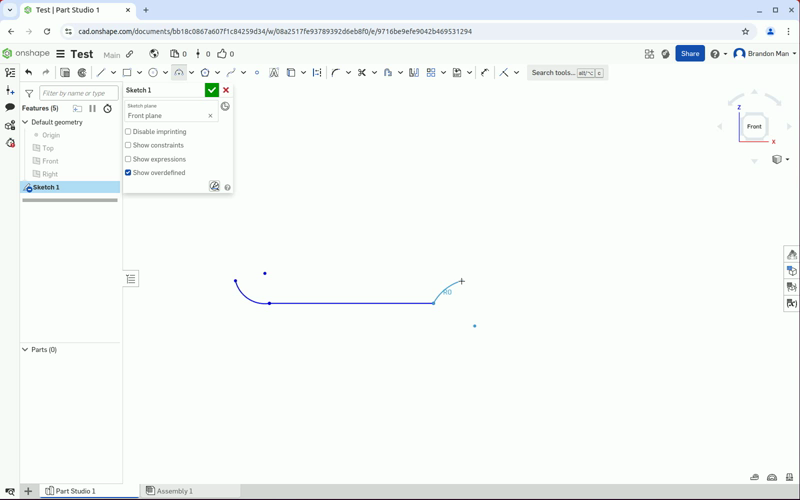
scroll(-6)
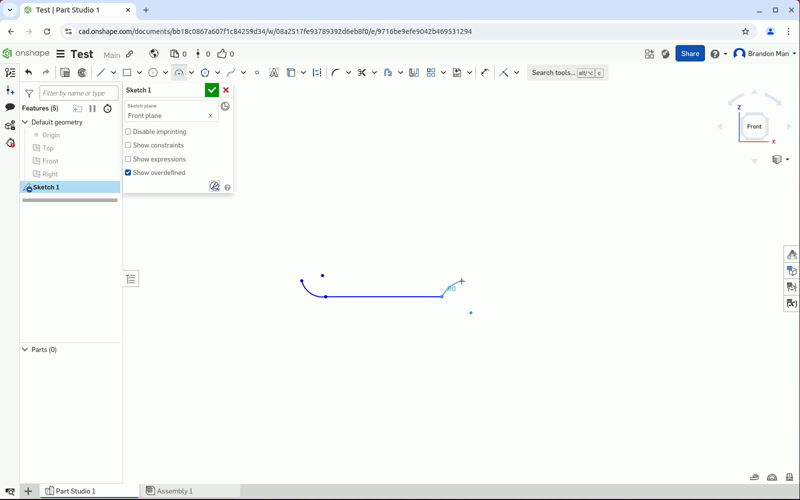
scroll(-6)
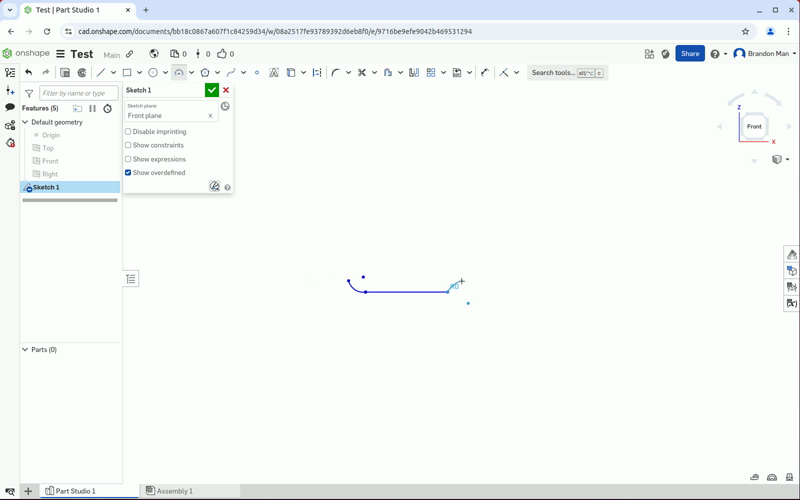
scroll(-6)
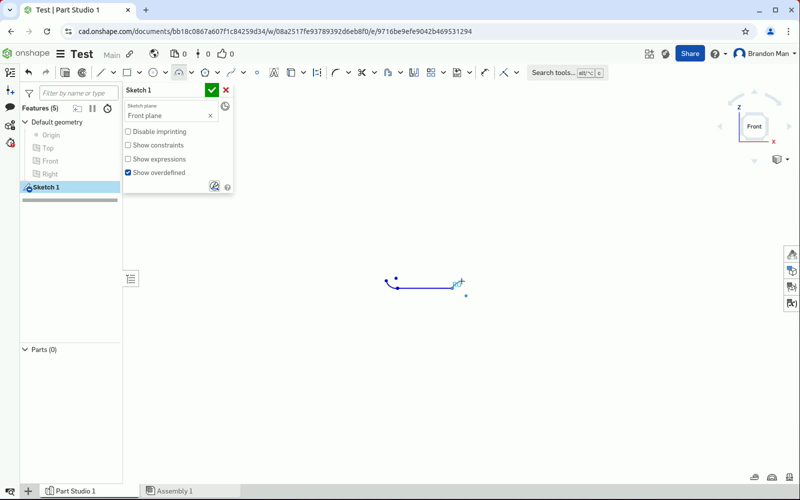
scroll(-6)
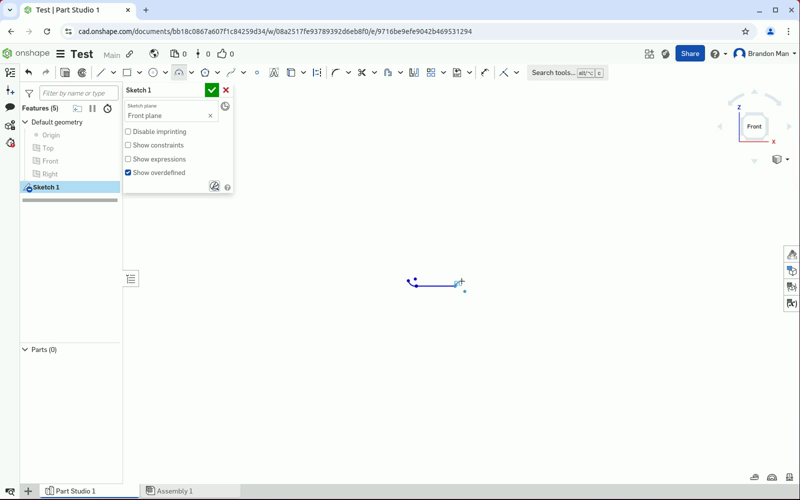
scroll(-6)
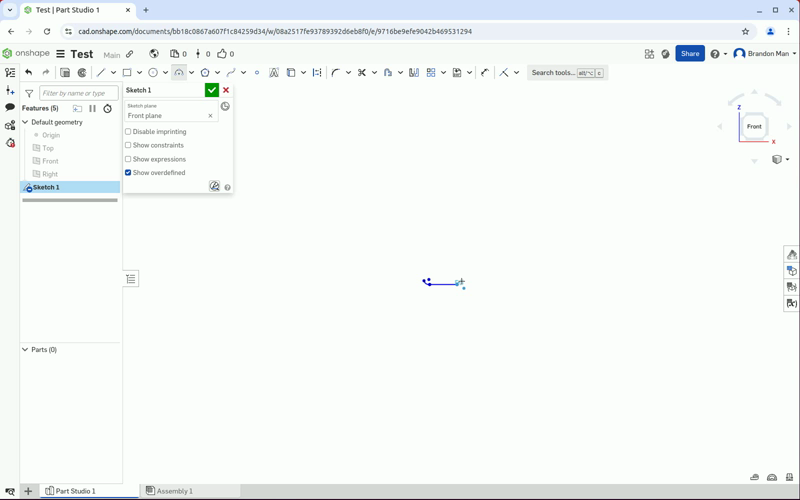
scroll(-6)
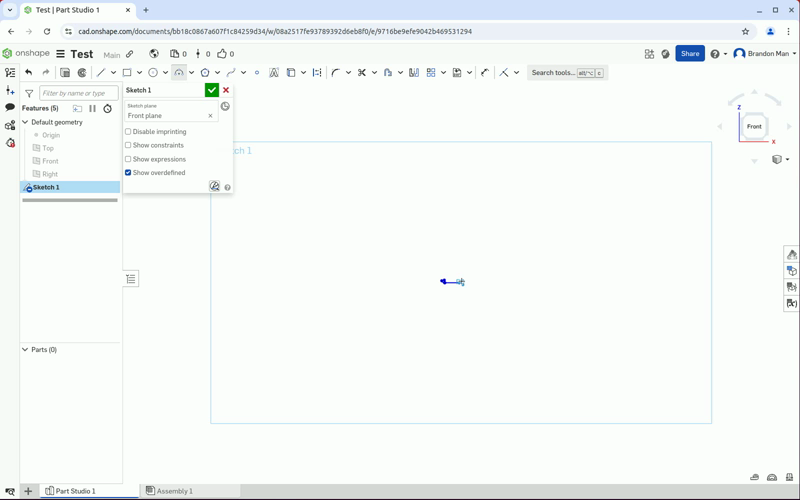
mouse_move(461, 282)
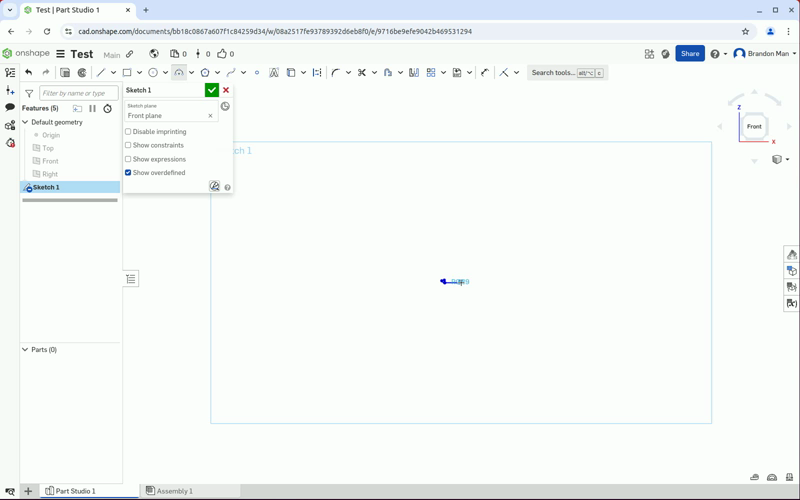
scroll(6)
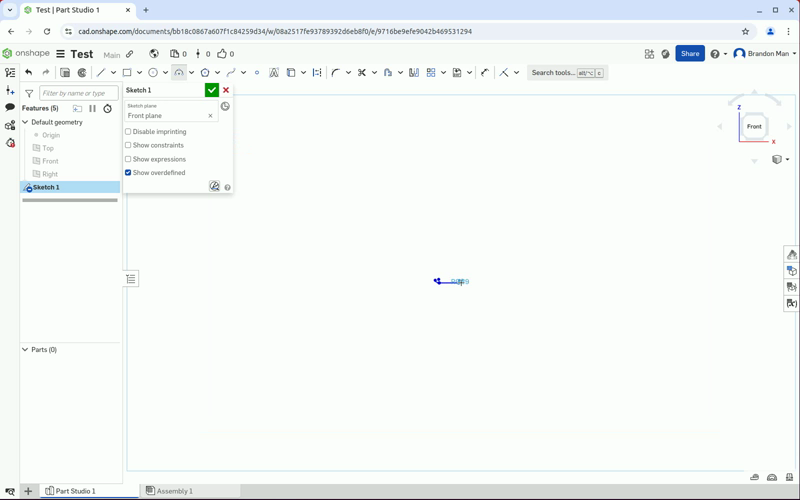
scroll(6)
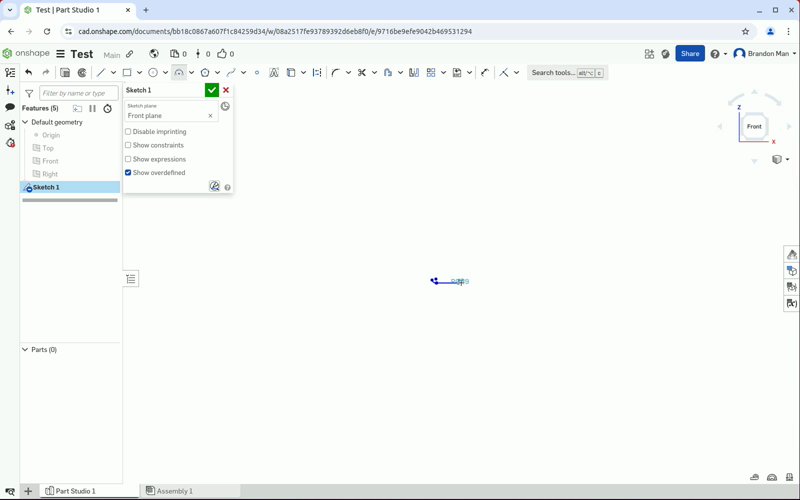
scroll(6)
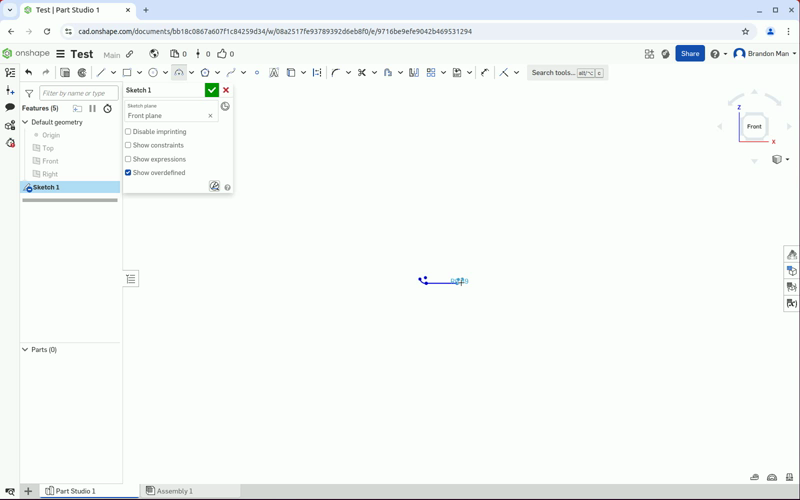
scroll(6)
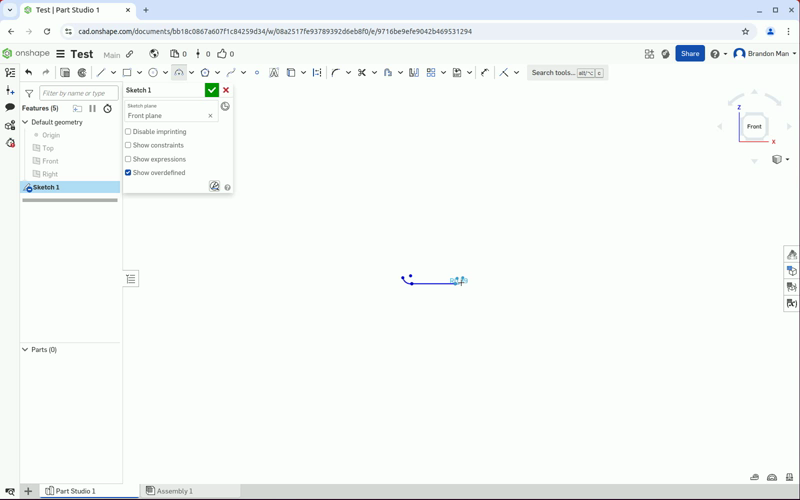
scroll(6)
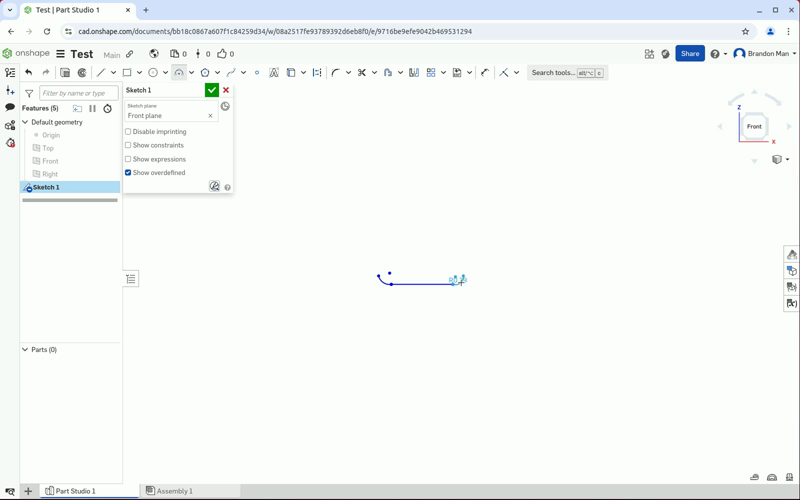
scroll(6)
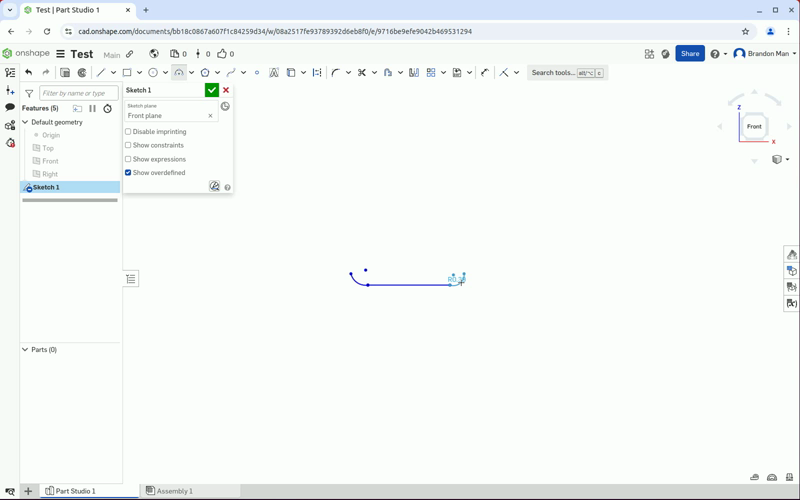
scroll(6)
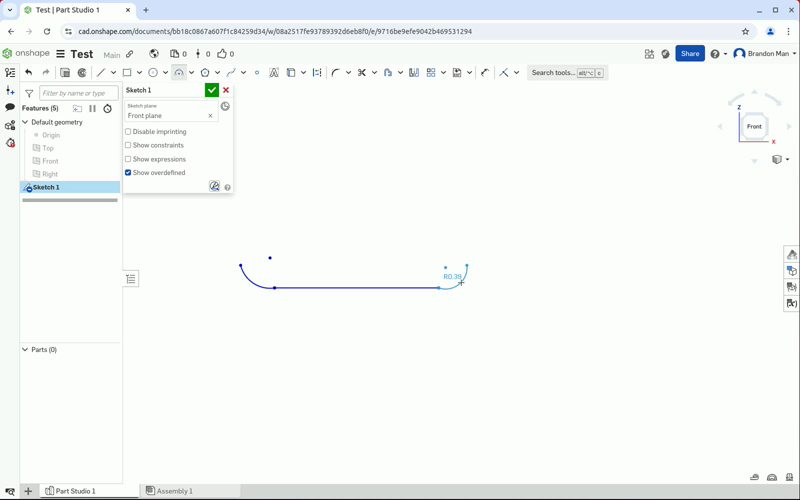
click(461, 282)
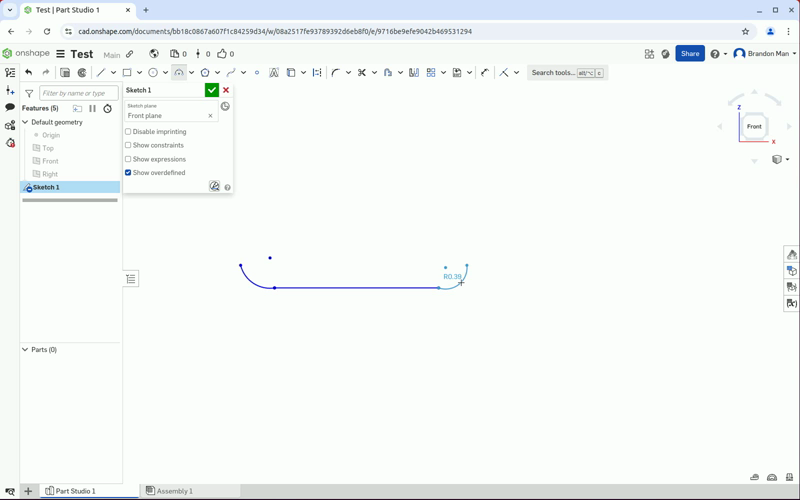
scroll(-6)
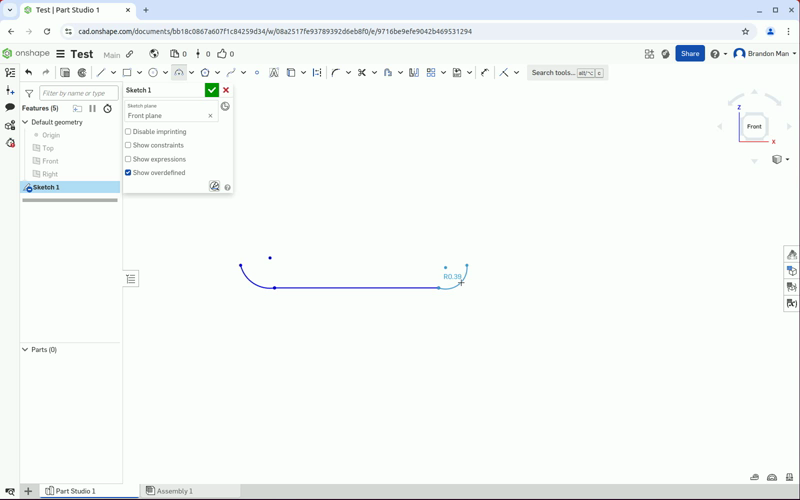
scroll(-6)
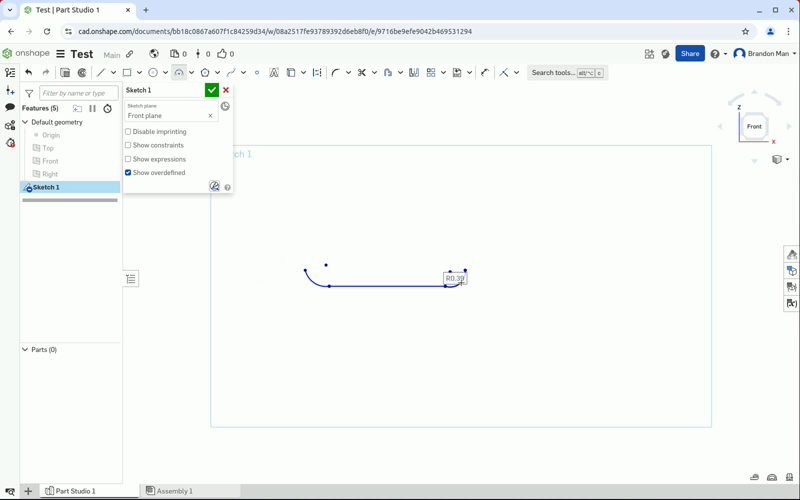
scroll(-6)
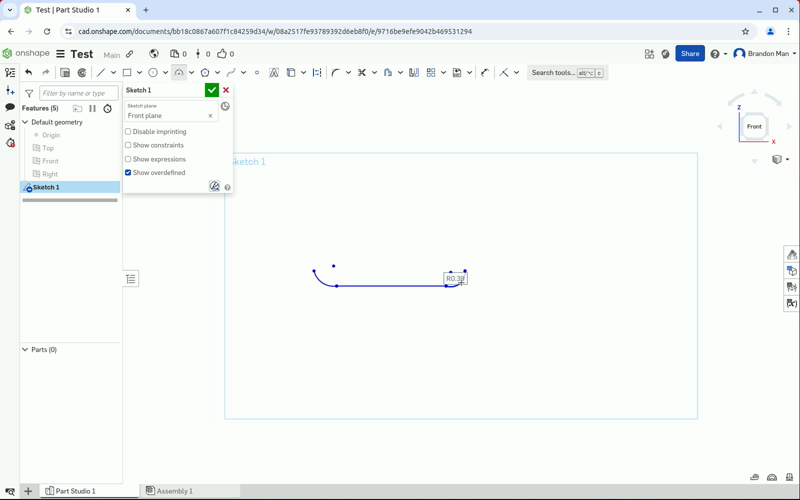
scroll(-6)
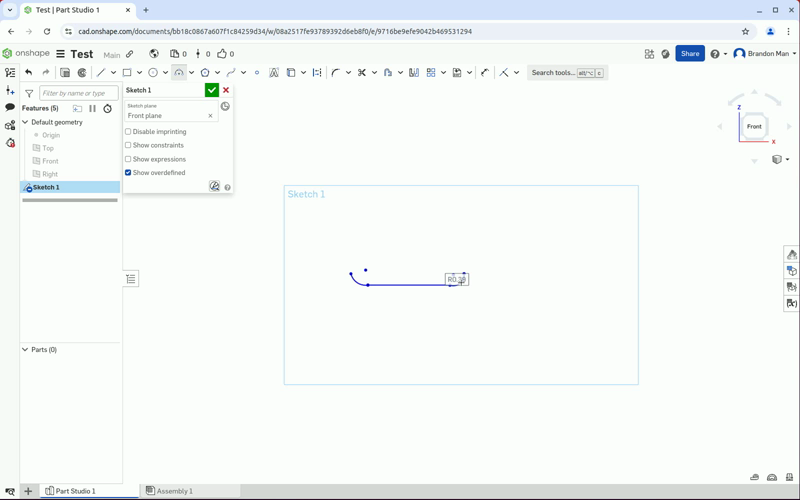
scroll(-6)
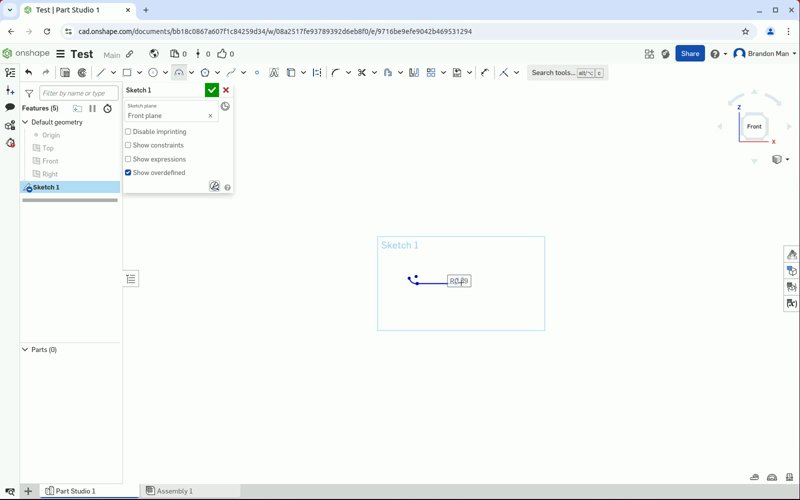
scroll(-6)
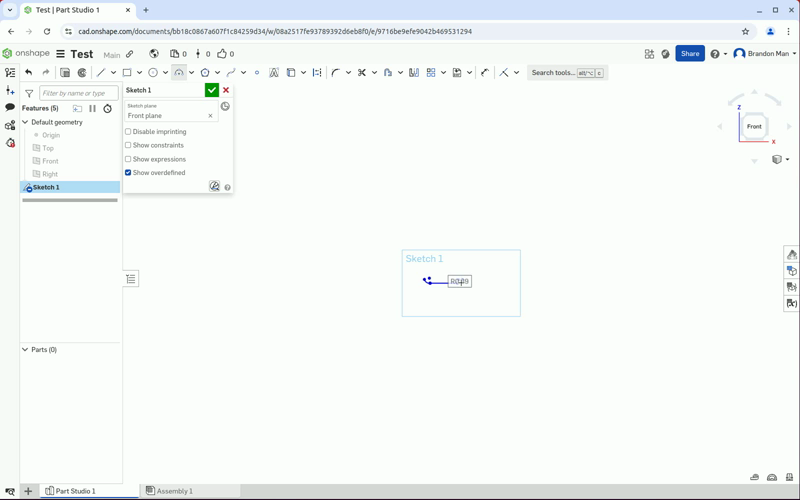
scroll(-6)
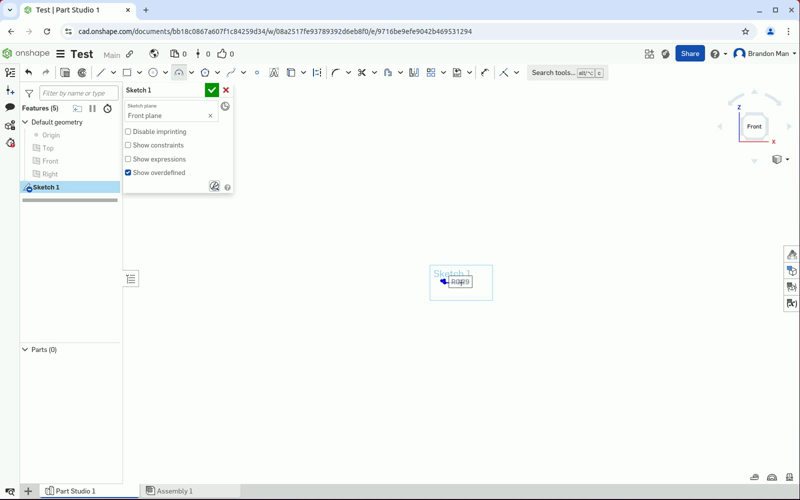
key_up(shift)
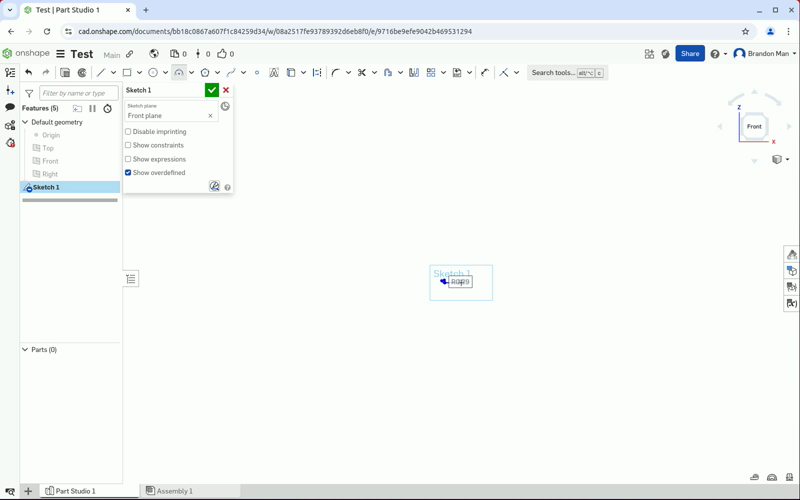
key(esc)
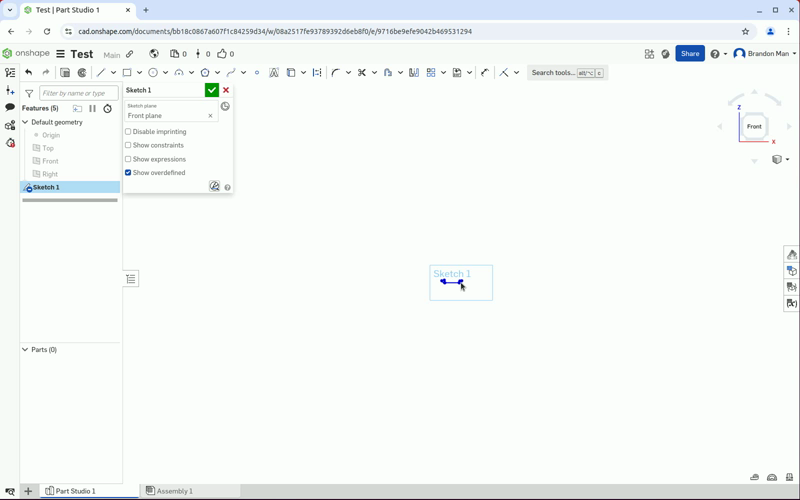
key(l)
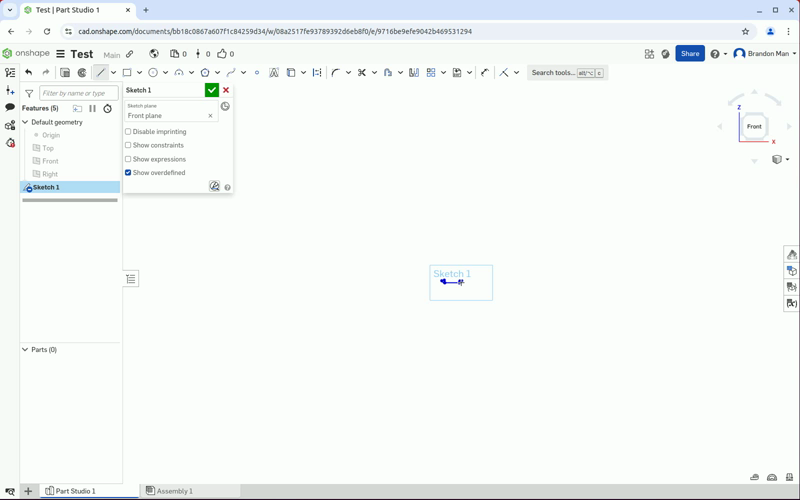
mouse_move(461, 280)
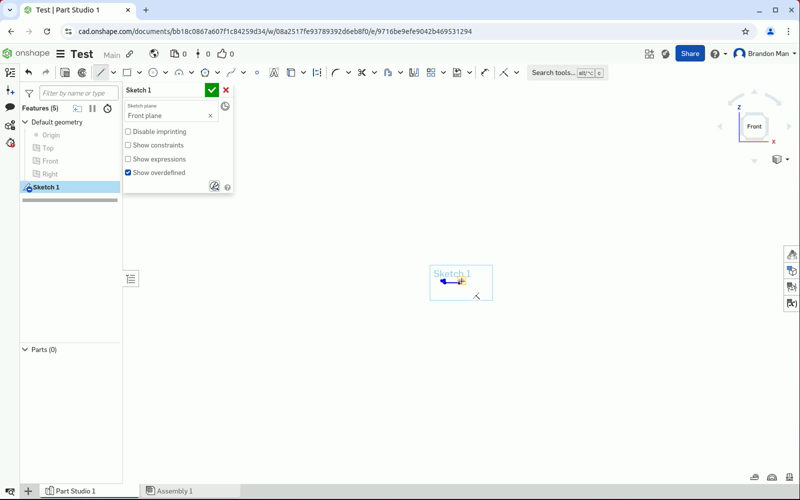
scroll(6)
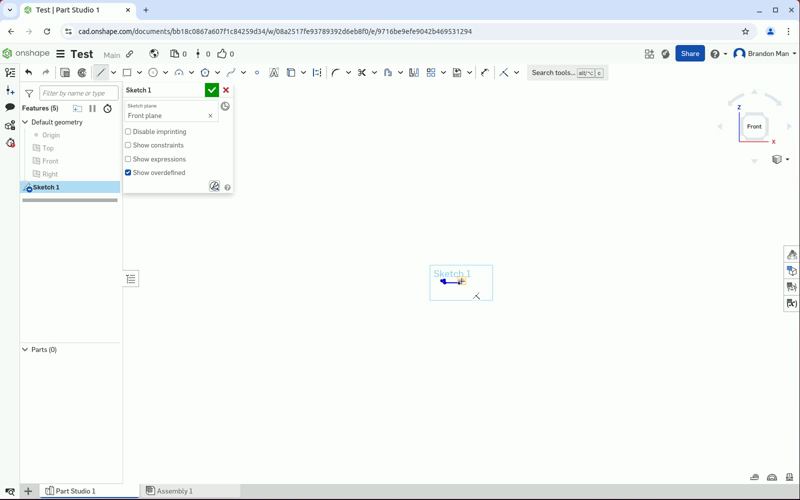
scroll(6)
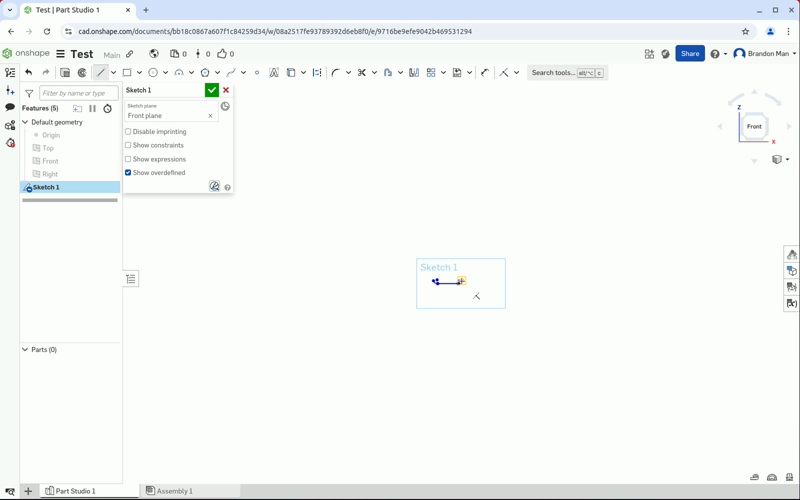
scroll(6)
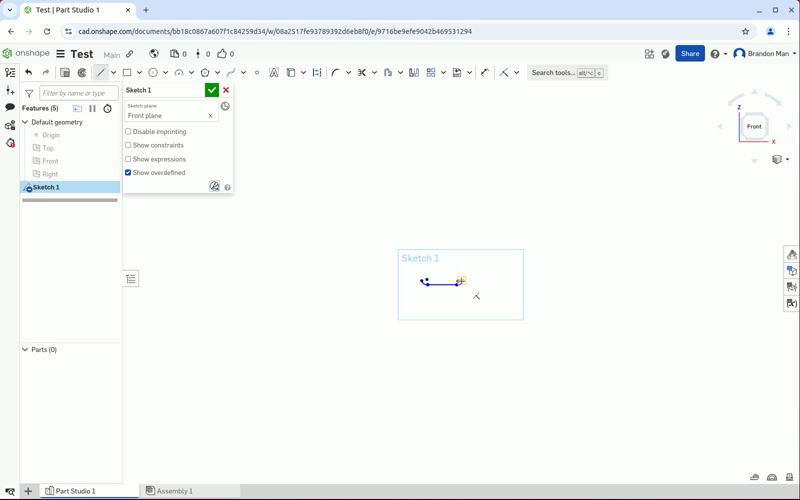
scroll(6)
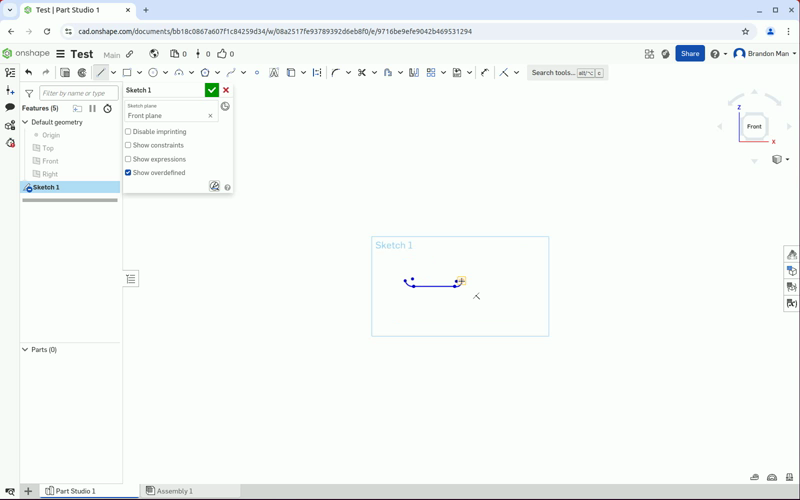
scroll(6)
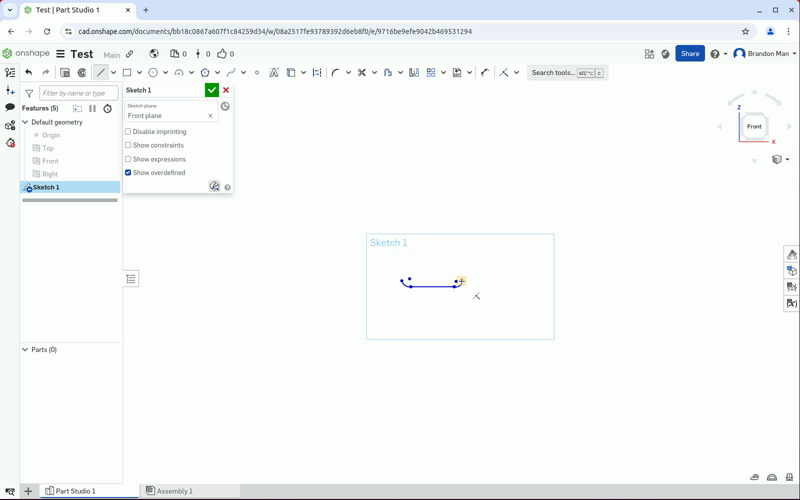
scroll(6)
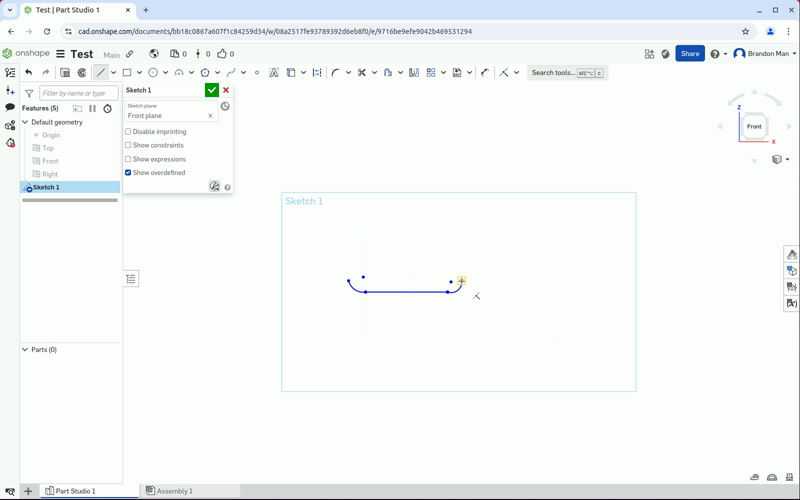
scroll(6)
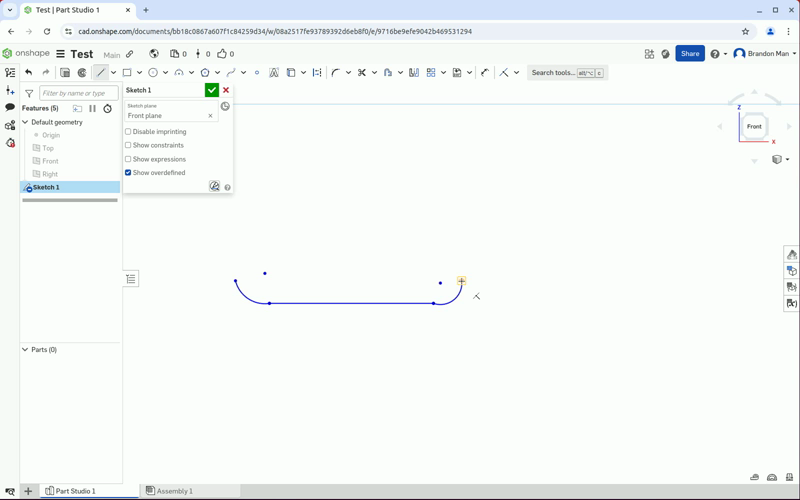
click(461, 280)
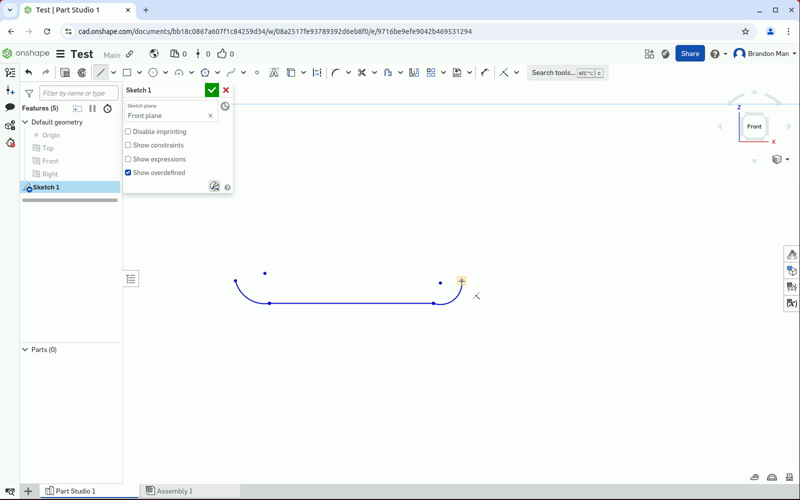
scroll(-6)
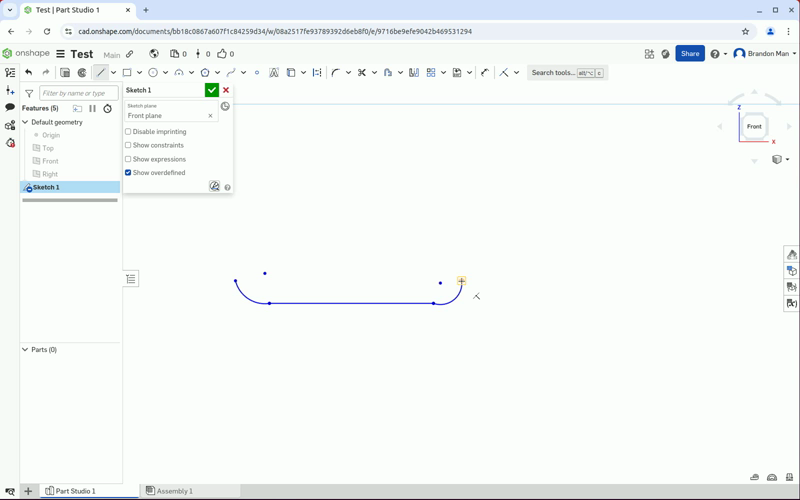
scroll(-6)
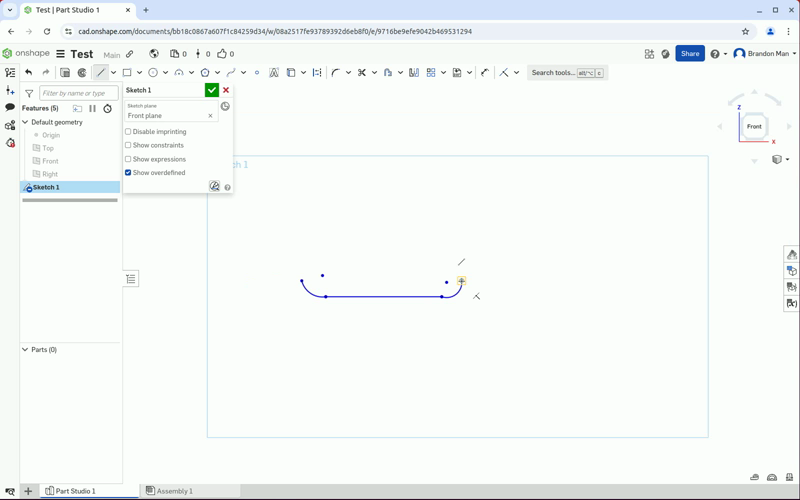
scroll(-6)
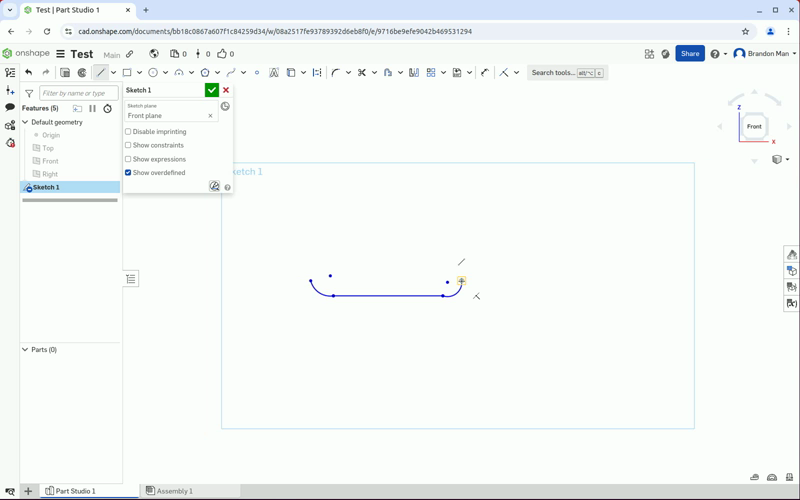
scroll(-6)
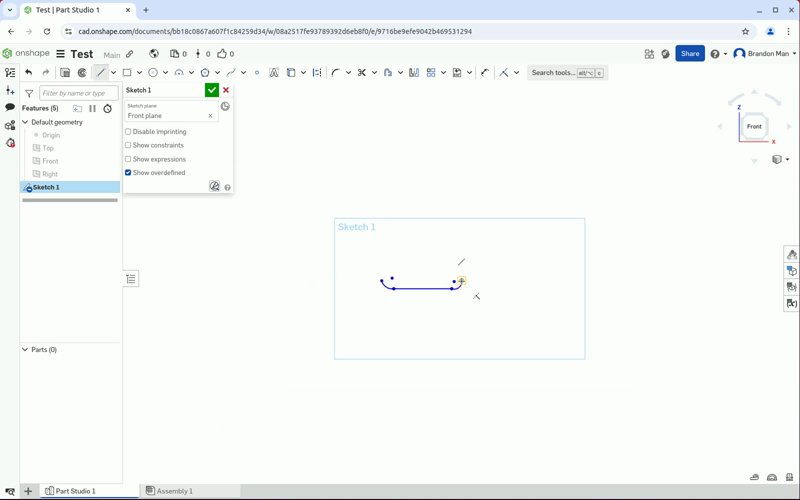
scroll(-6)
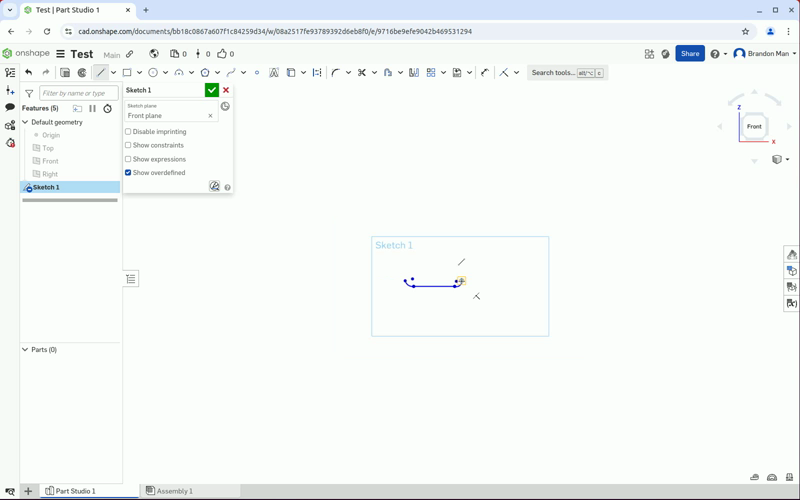
scroll(-6)
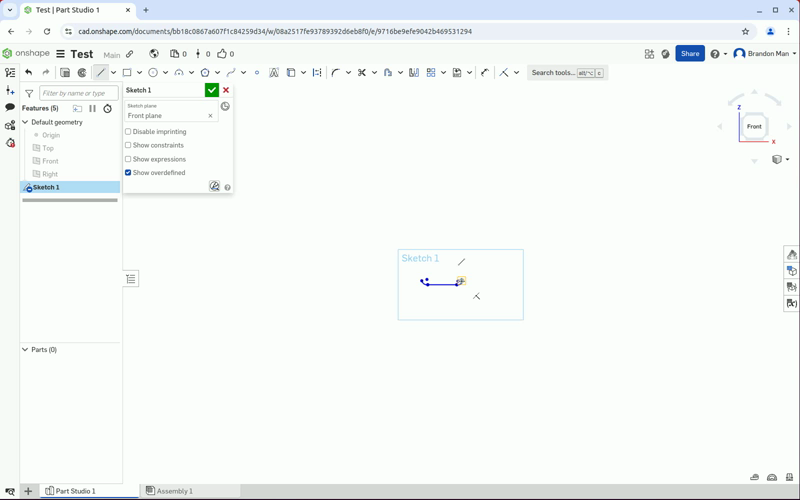
scroll(-6)
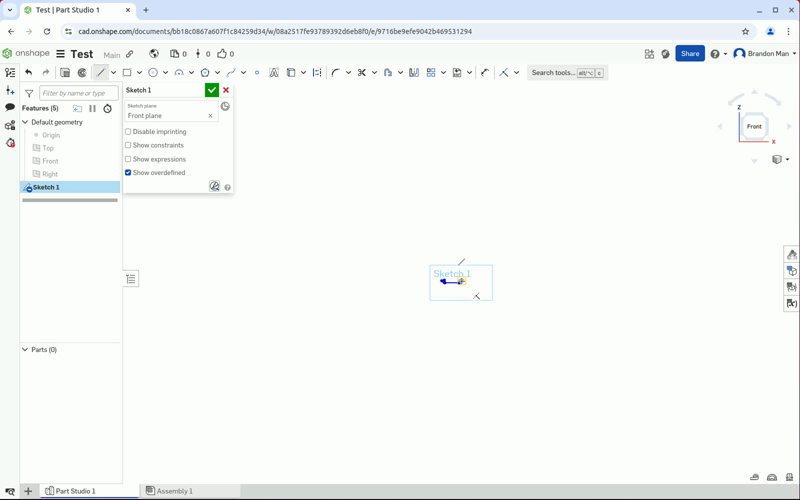
key_down(shift)
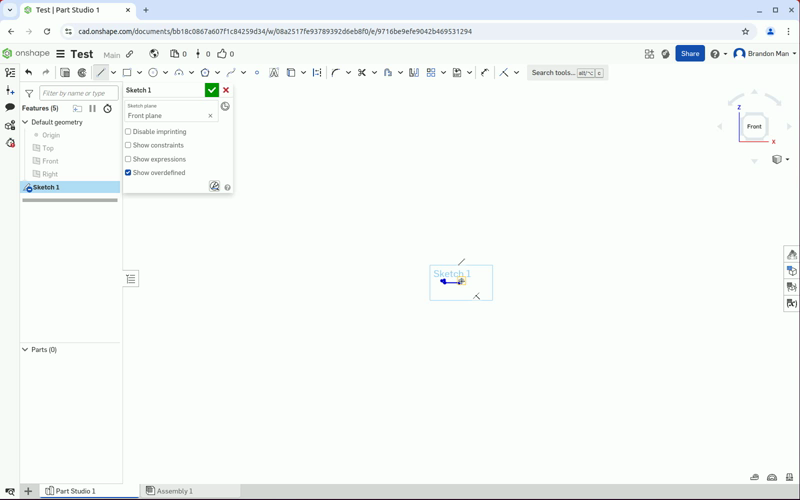
mouse_move(491, 280)
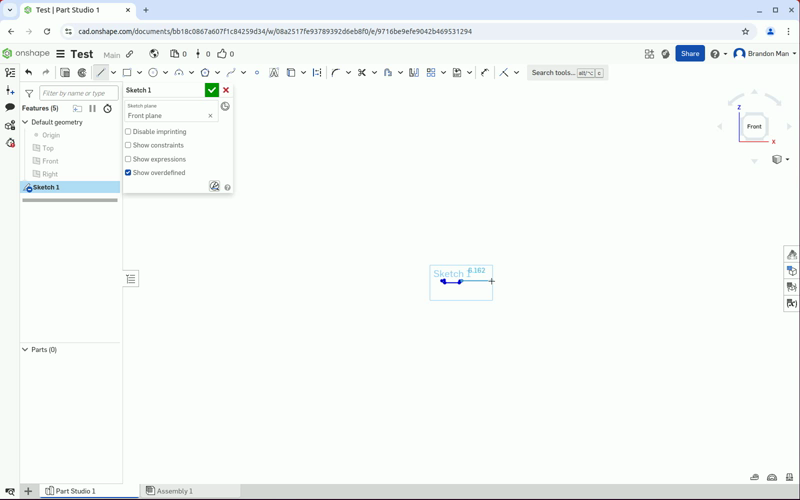
mouse_move(461, 265)
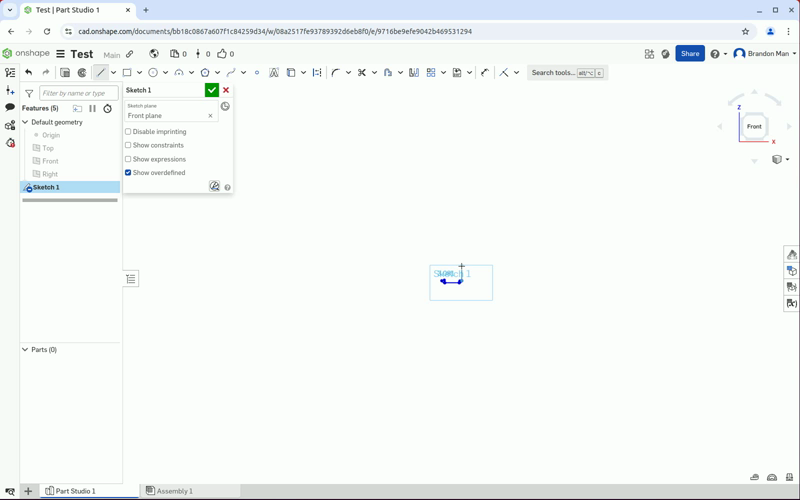
click(461, 265)
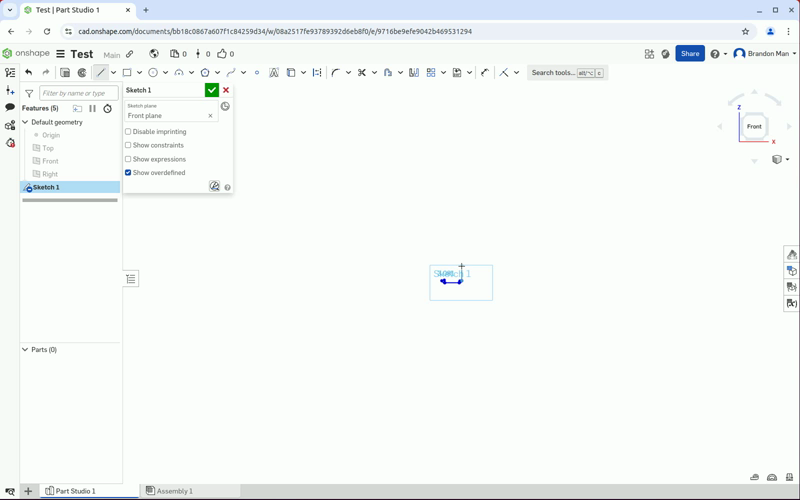
key_up(shift)
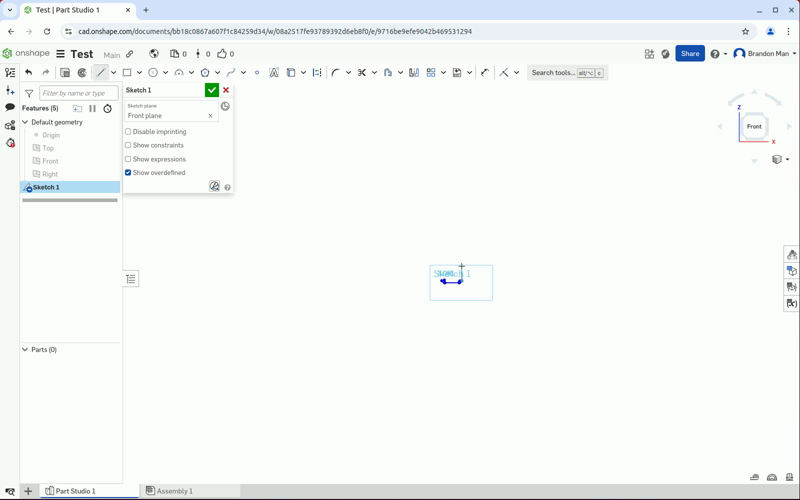
key(esc)
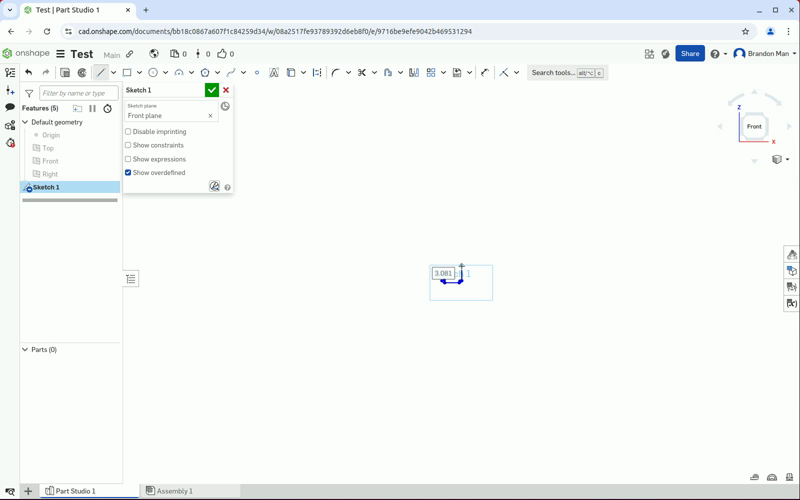
key(a)
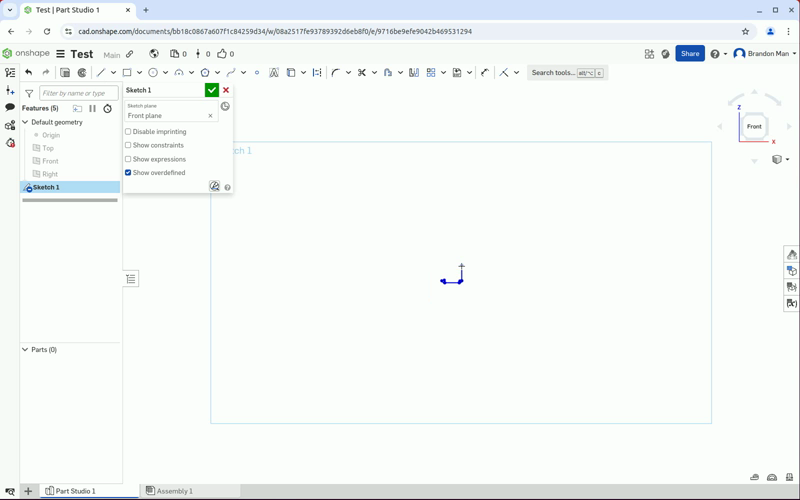
mouse_move(461, 265)
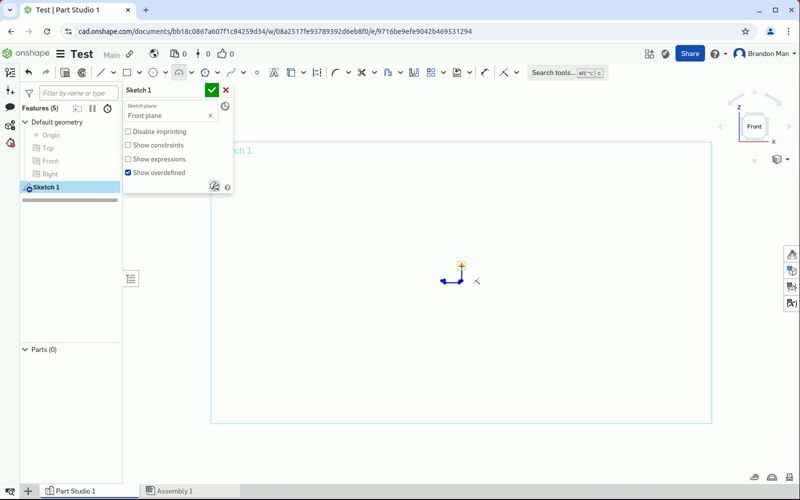
click(461, 265)
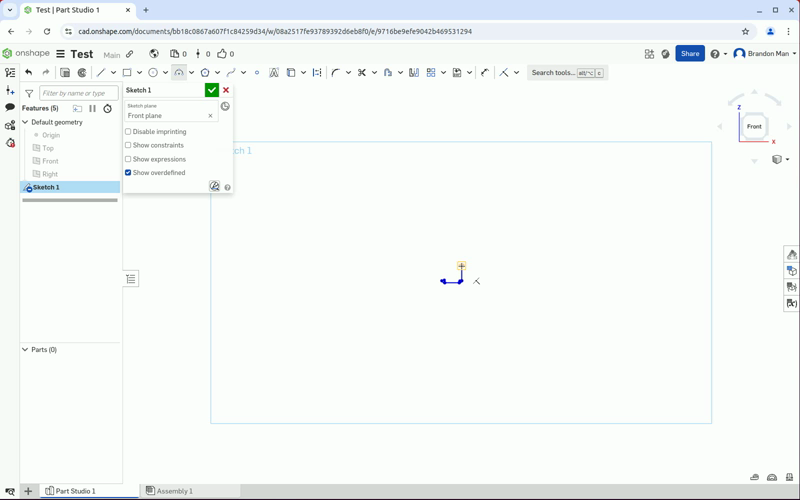
key_down(shift)
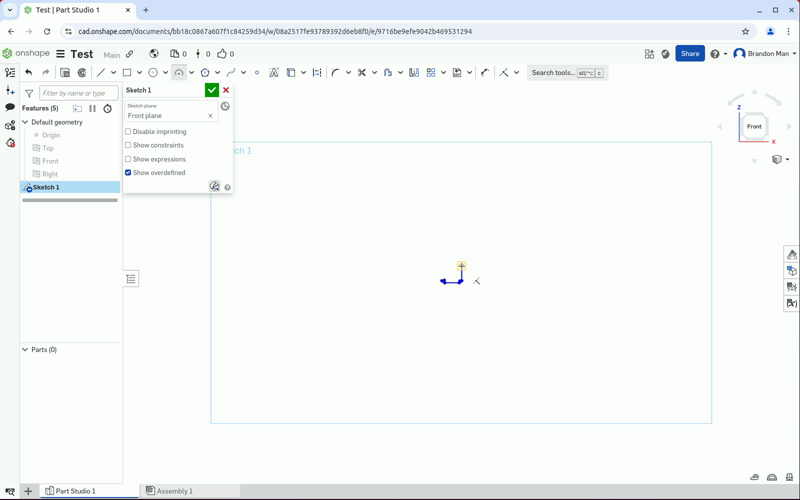
mouse_move(459, 263)
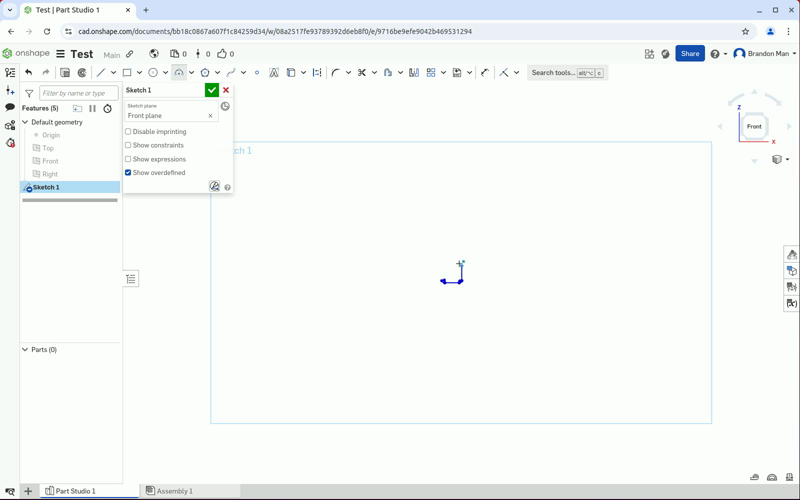
scroll(6)
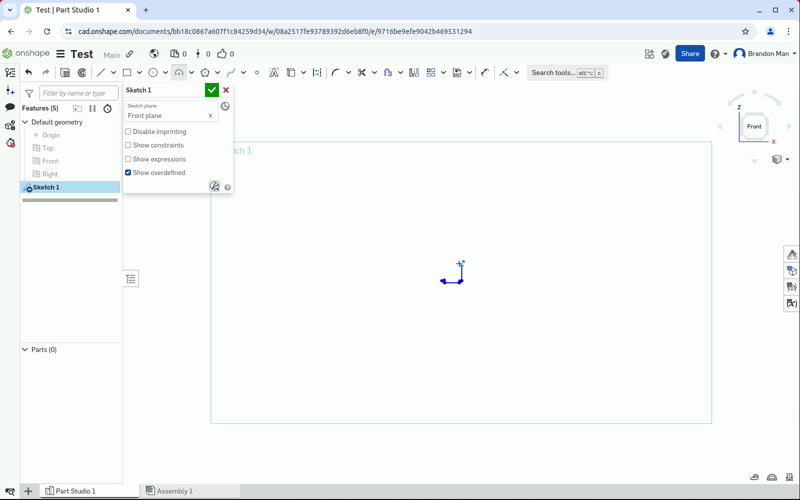
scroll(6)
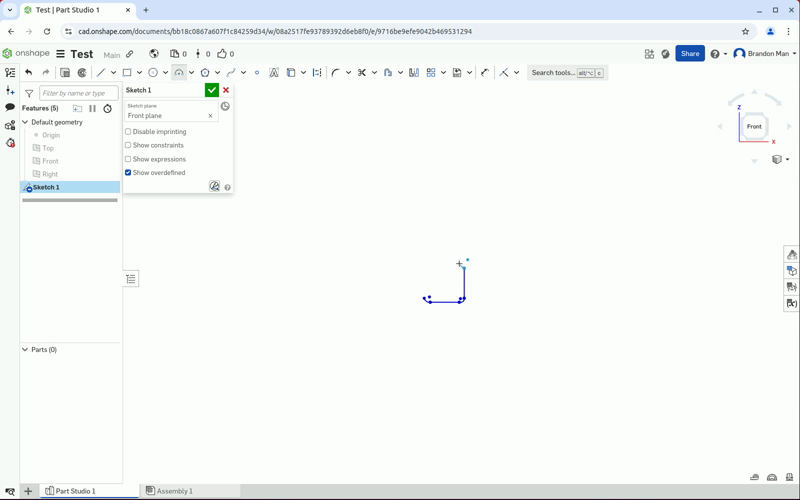
scroll(6)
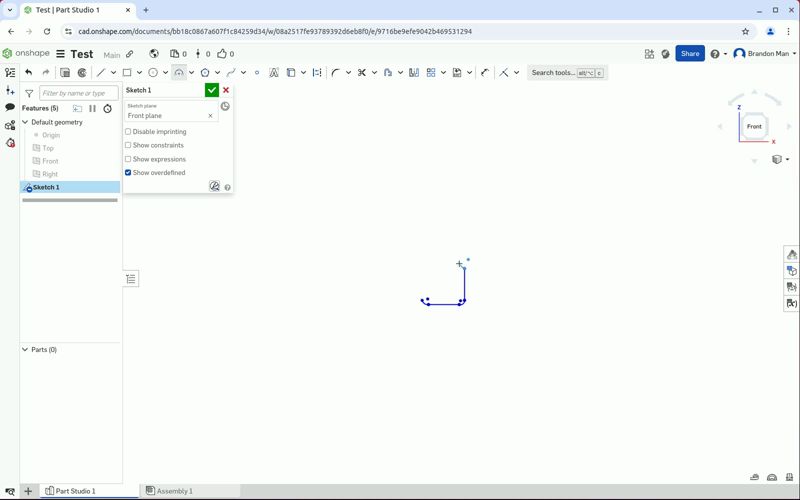
scroll(6)
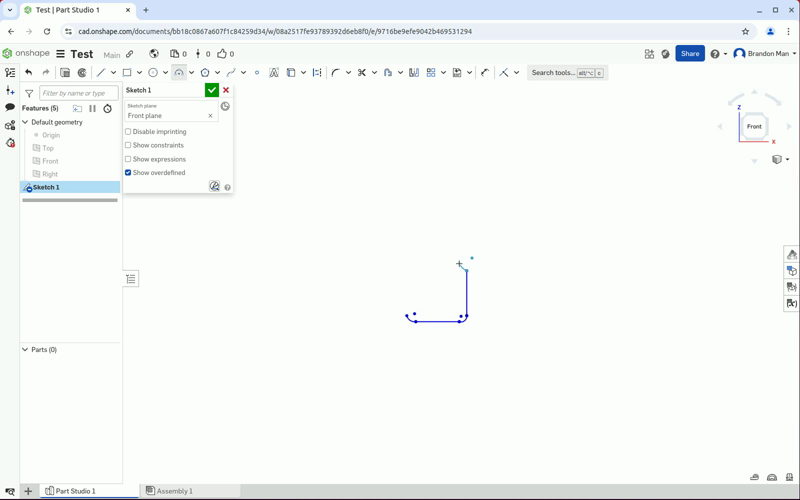
scroll(6)
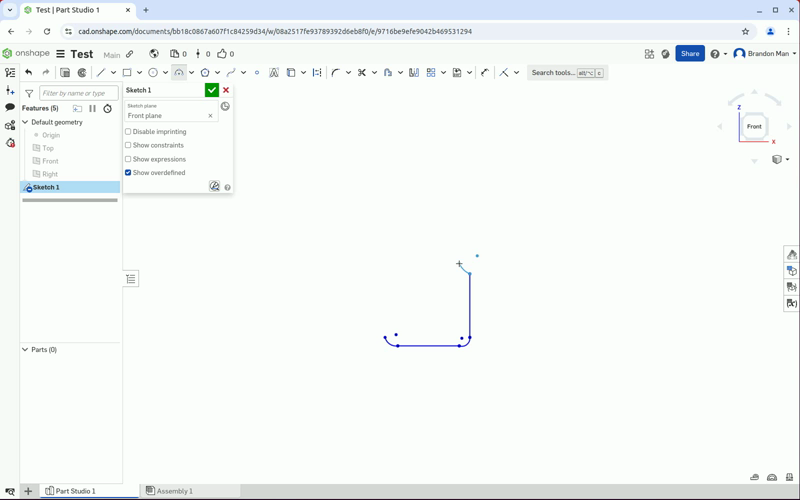
scroll(6)
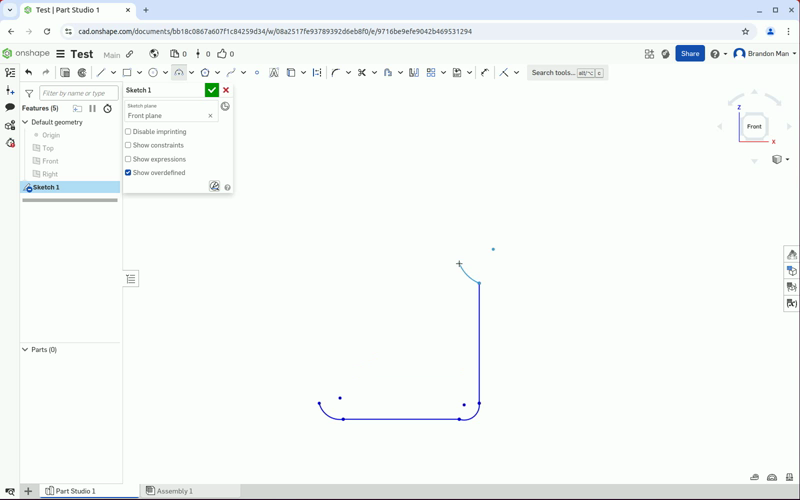
scroll(6)
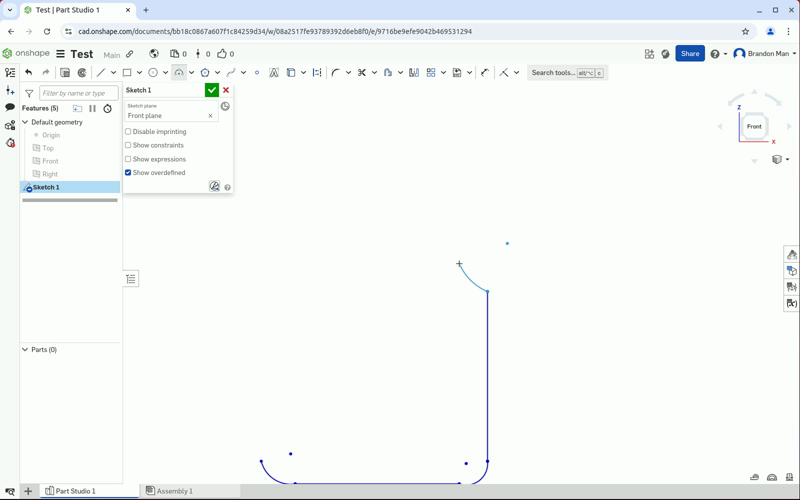
click(459, 263)
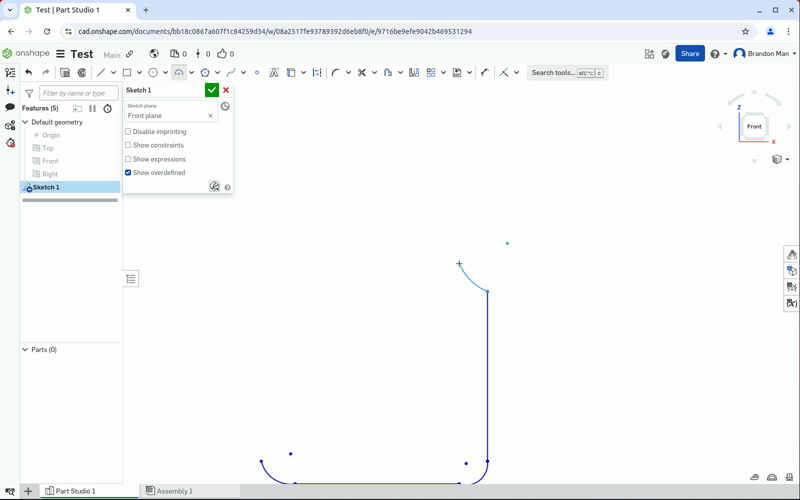
scroll(-6)
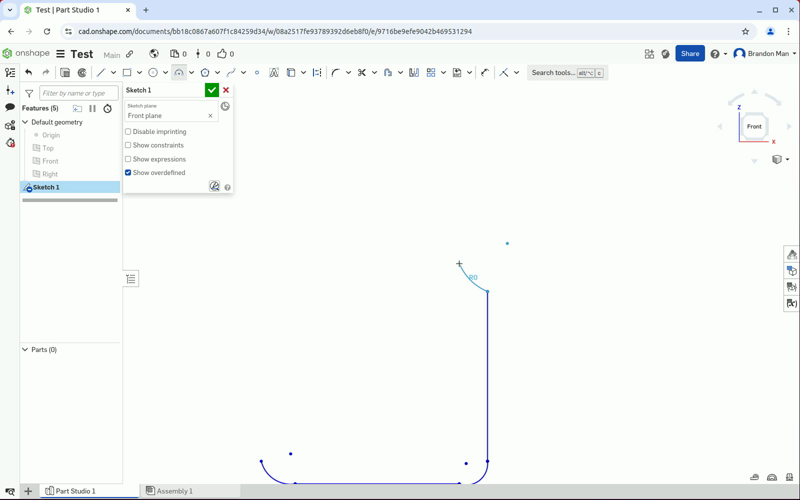
scroll(-6)
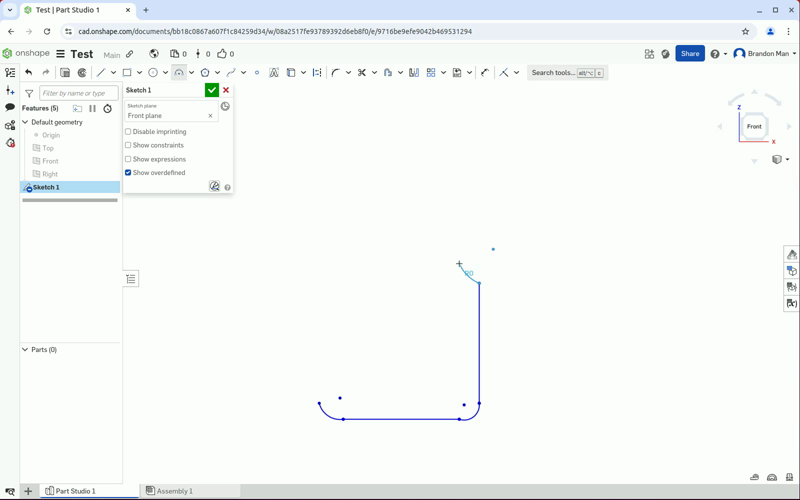
scroll(-6)
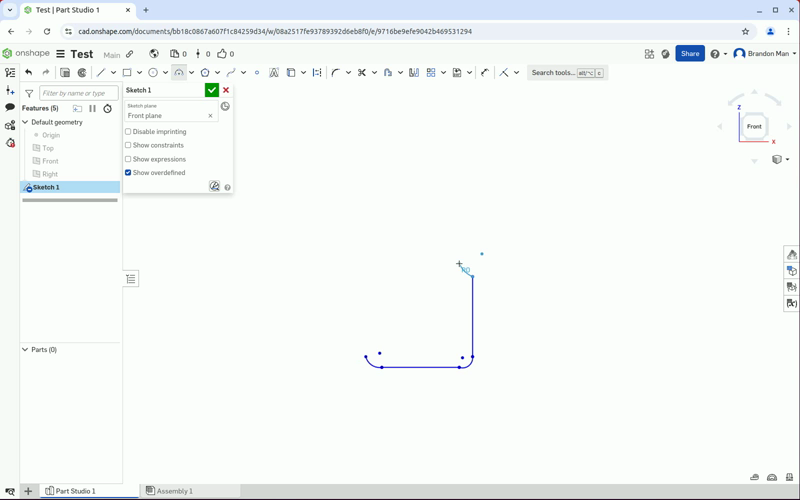
scroll(-6)
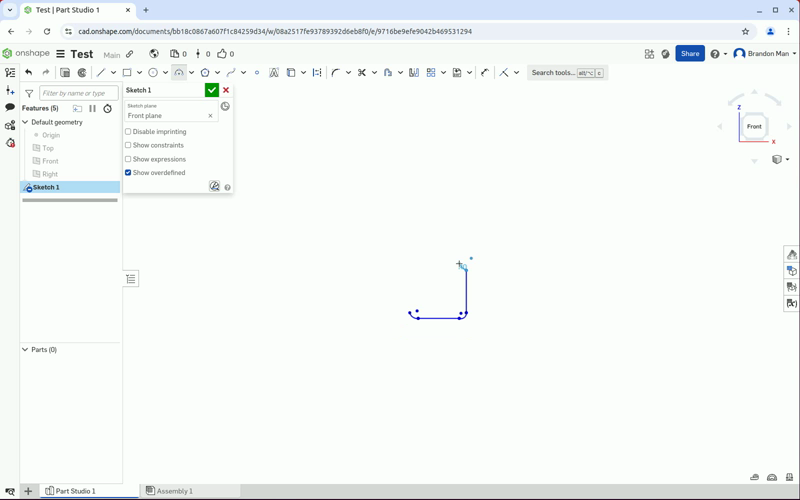
scroll(-6)
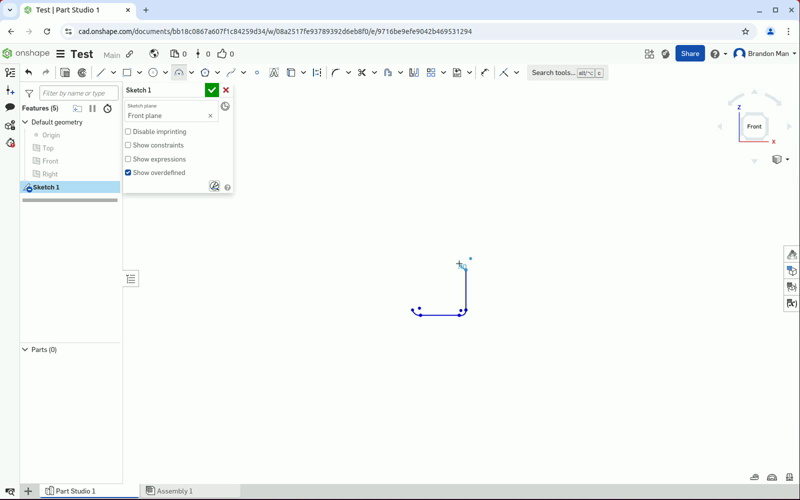
scroll(-6)
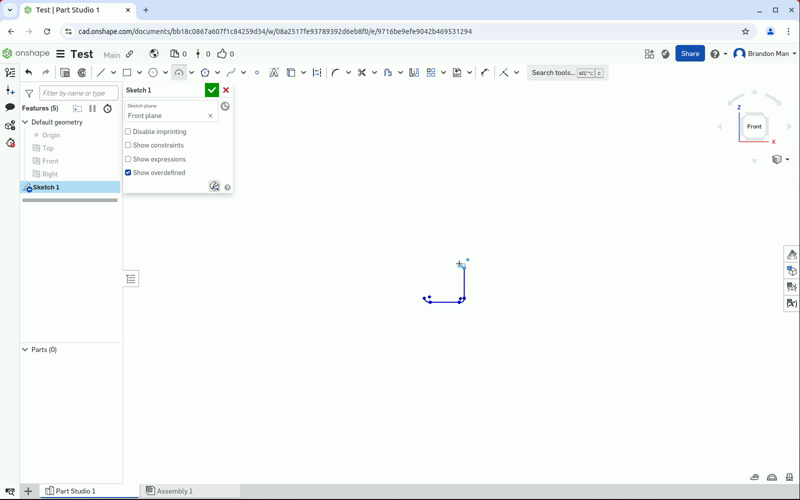
scroll(-6)
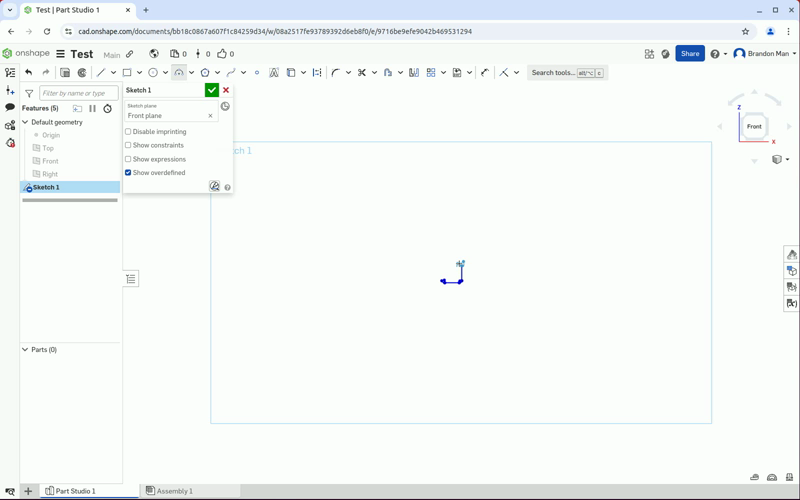
mouse_move(461, 264)
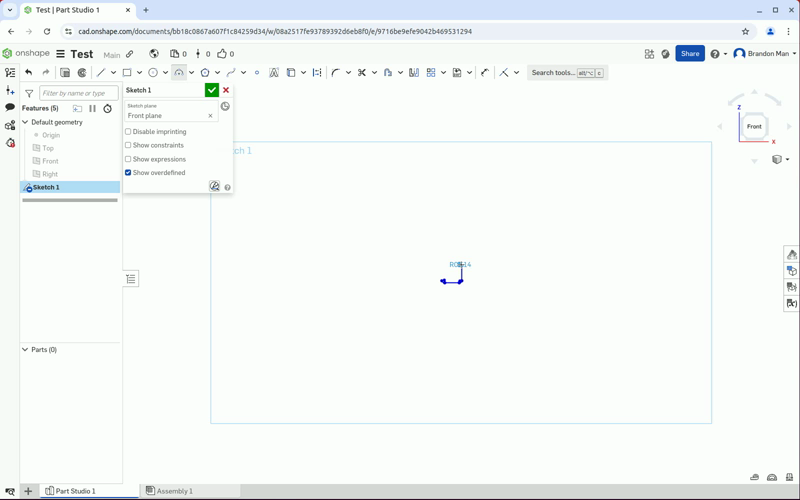
scroll(6)
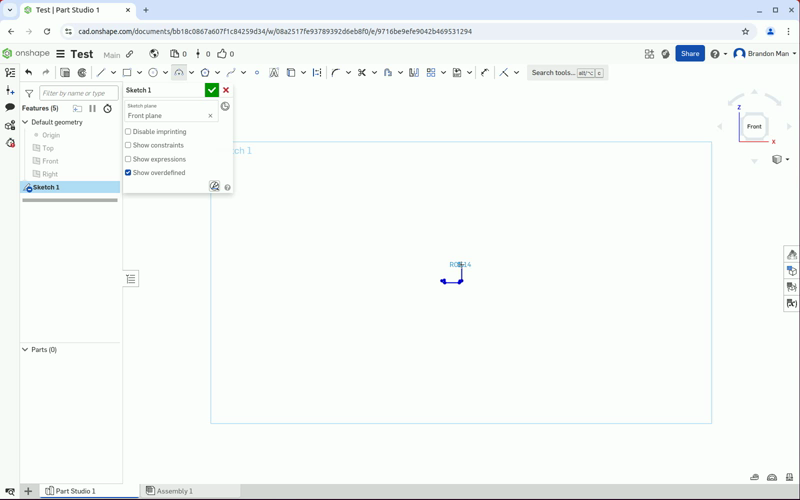
scroll(6)
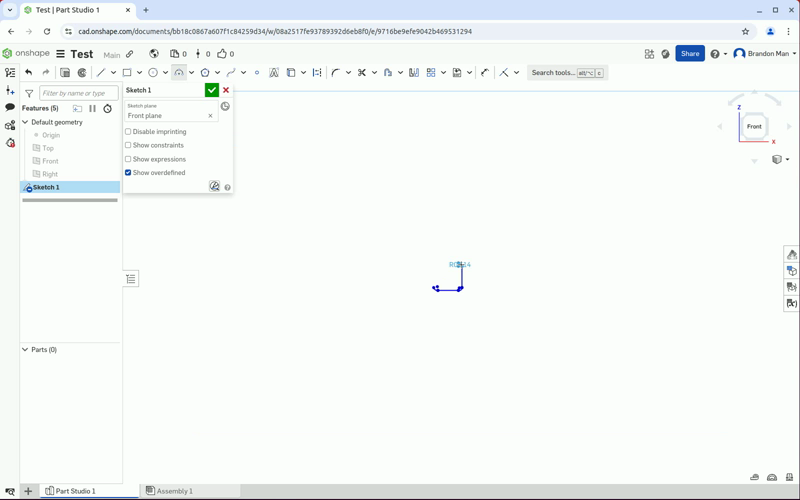
scroll(6)
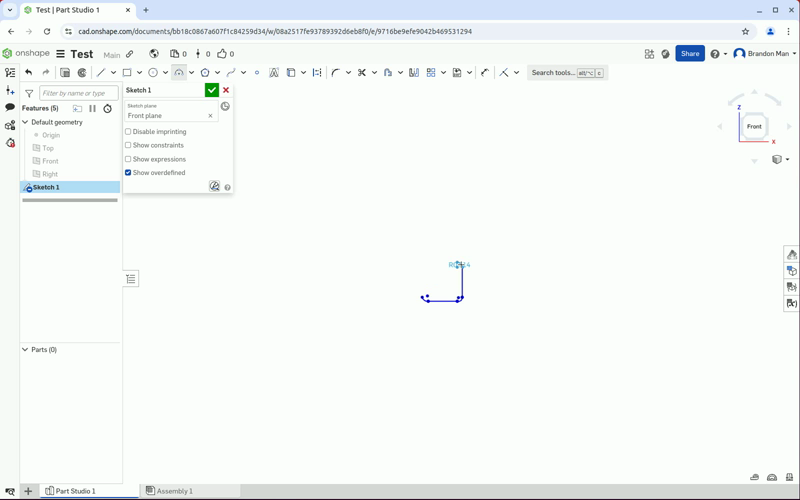
scroll(6)
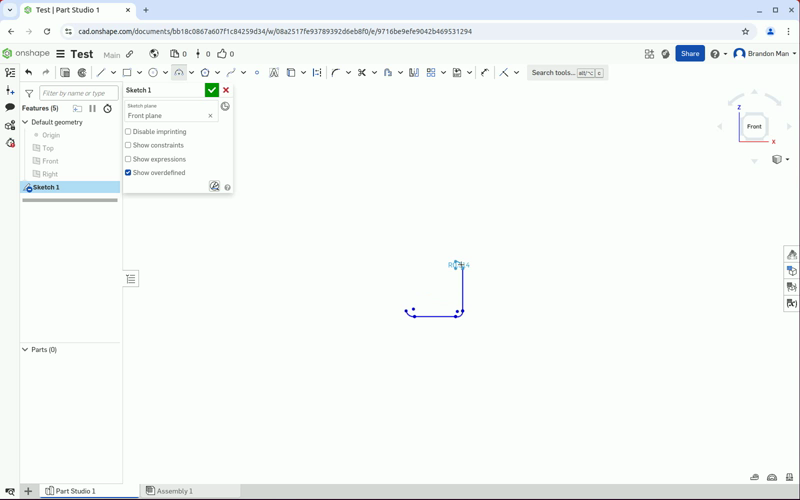
scroll(6)
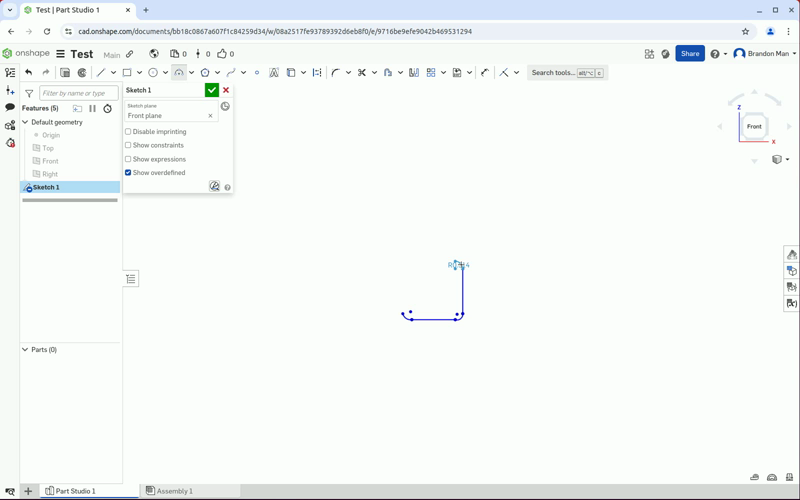
scroll(6)
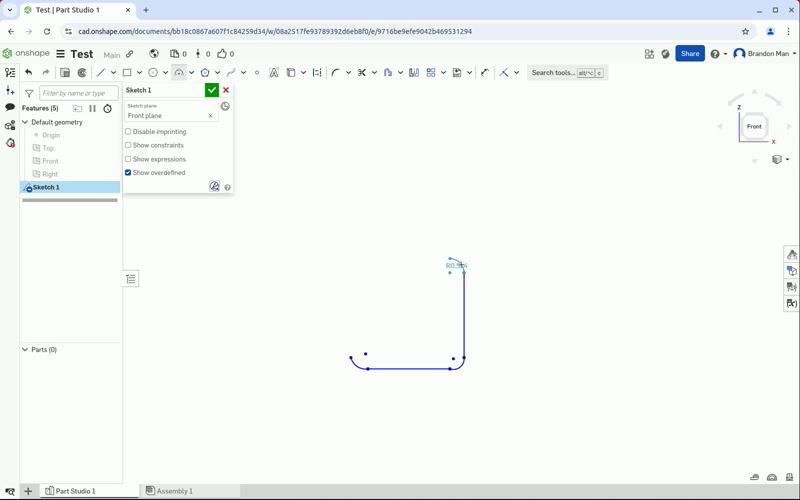
scroll(6)
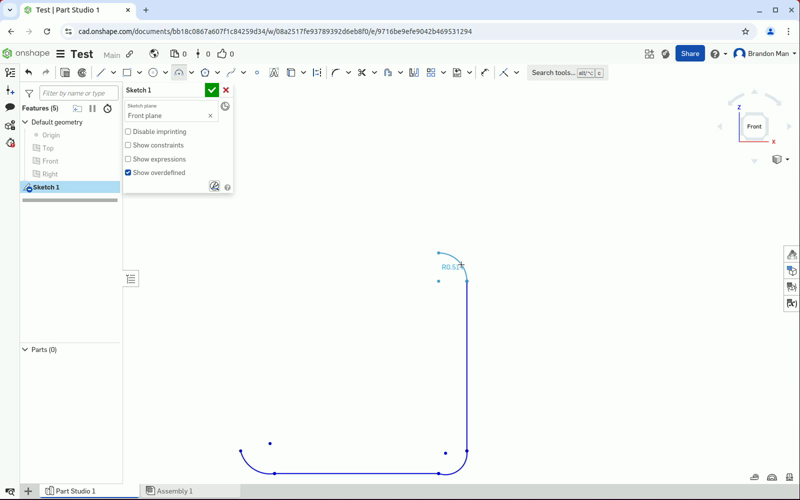
click(461, 264)
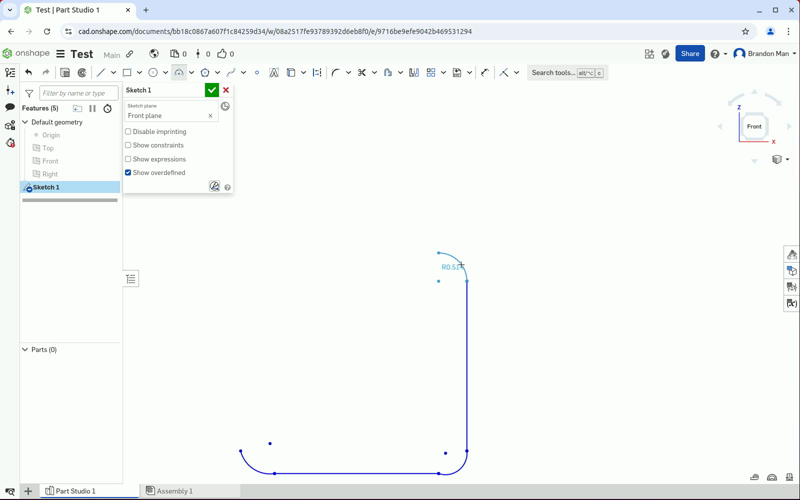
scroll(-6)
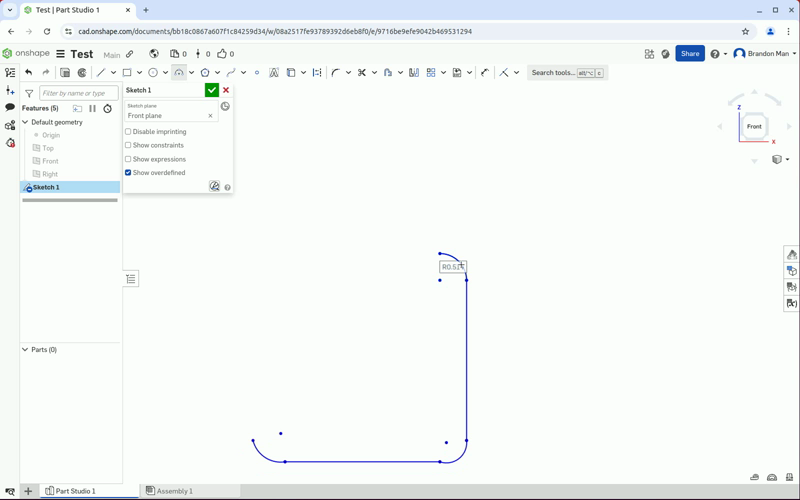
scroll(-6)
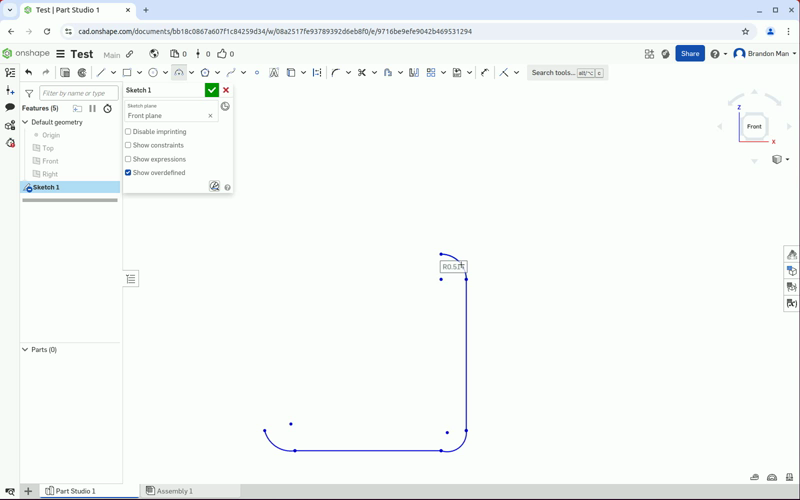
scroll(-6)
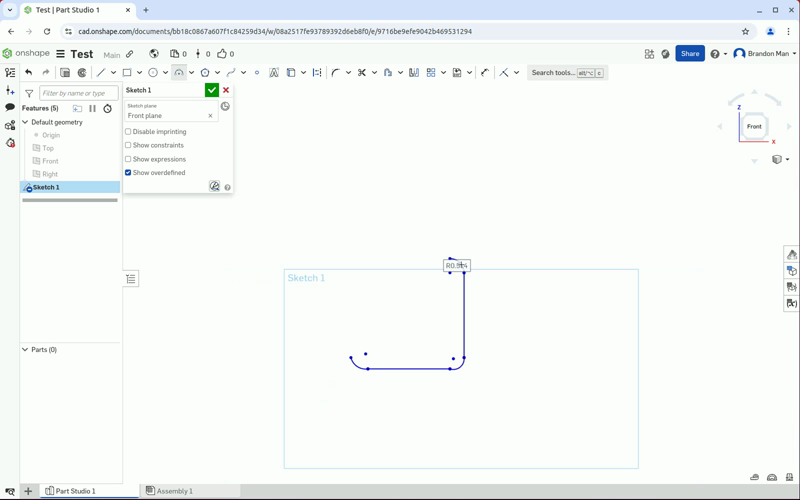
scroll(-6)
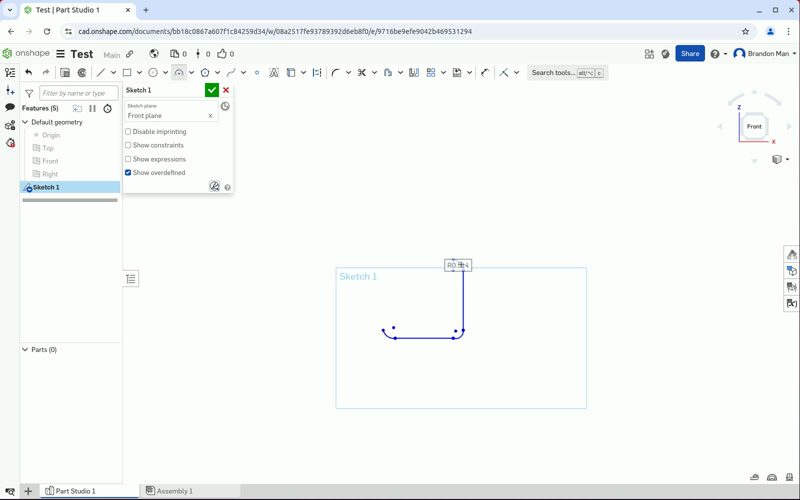
scroll(-6)
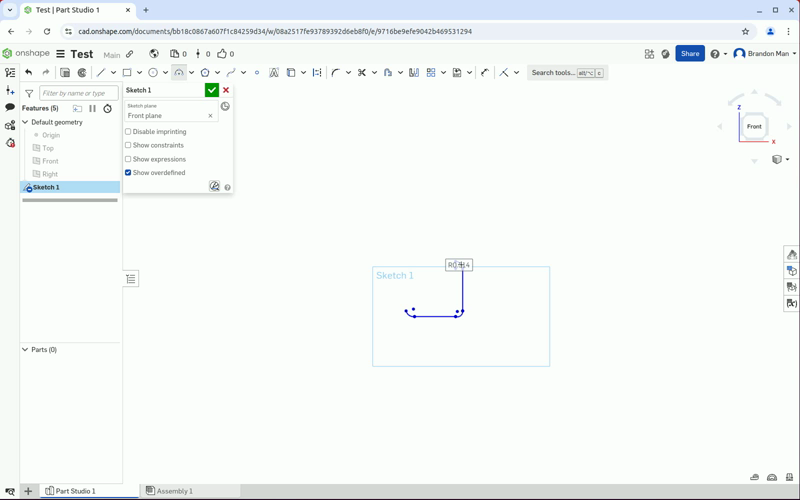
scroll(-6)
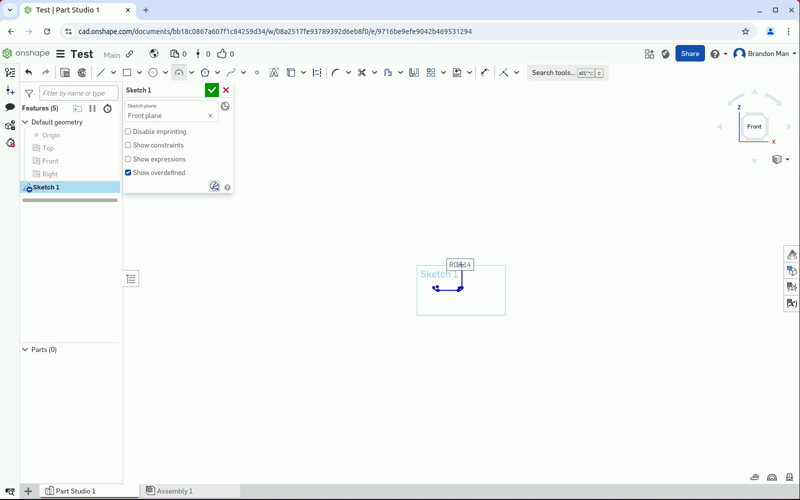
scroll(-6)
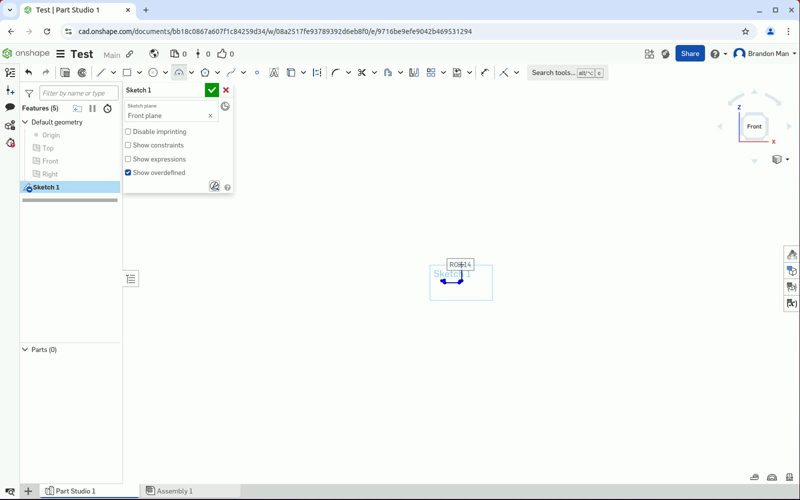
key_up(shift)
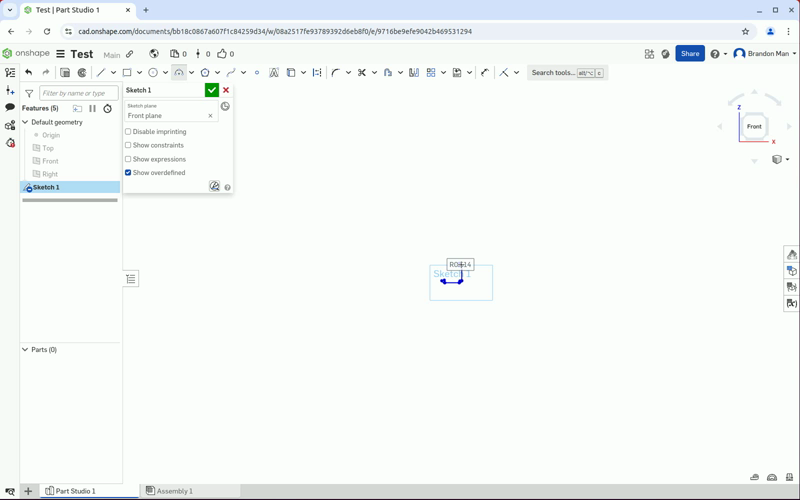
key(esc)
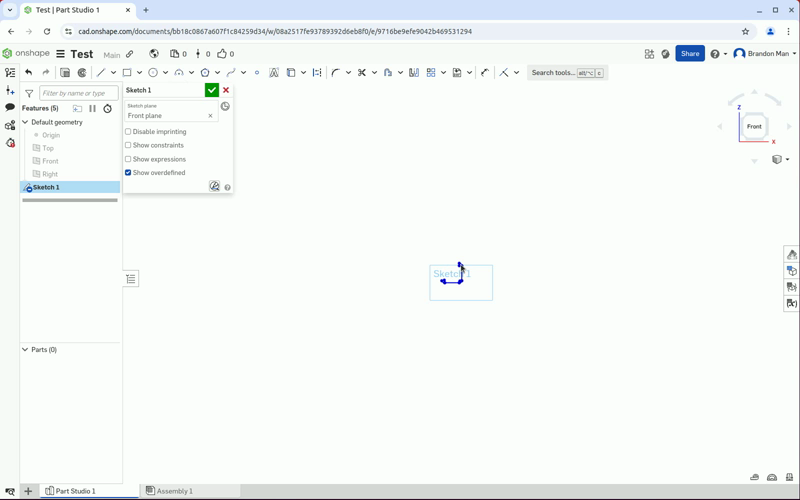
key(l)
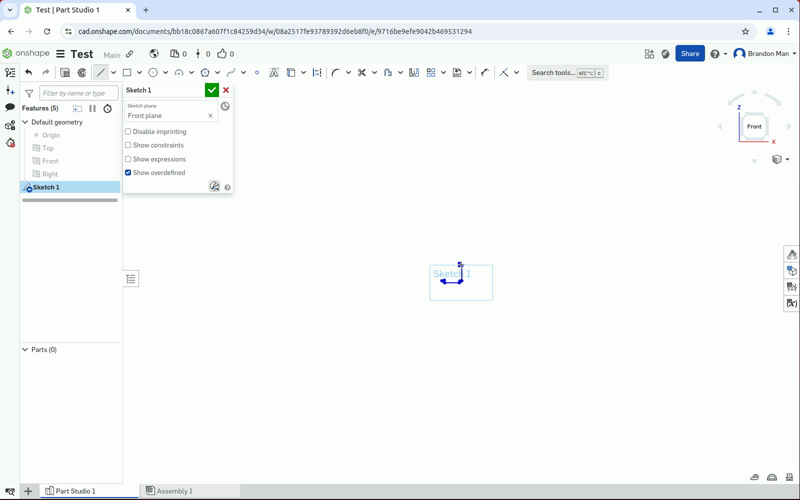
mouse_move(459, 263)
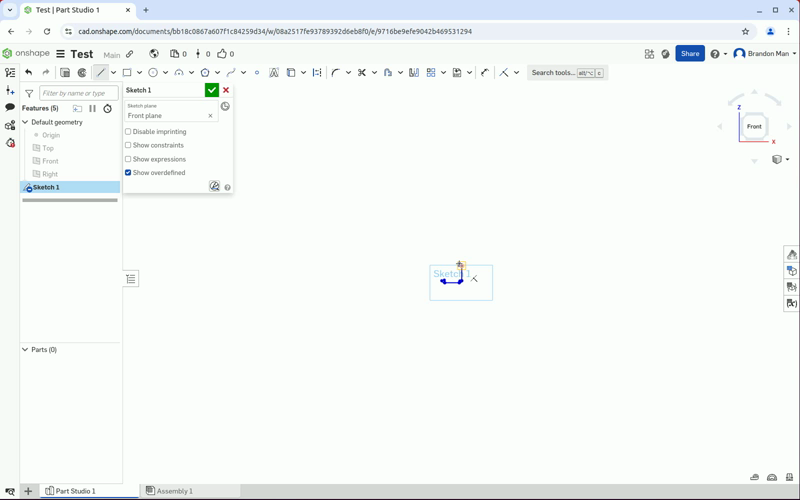
scroll(6)
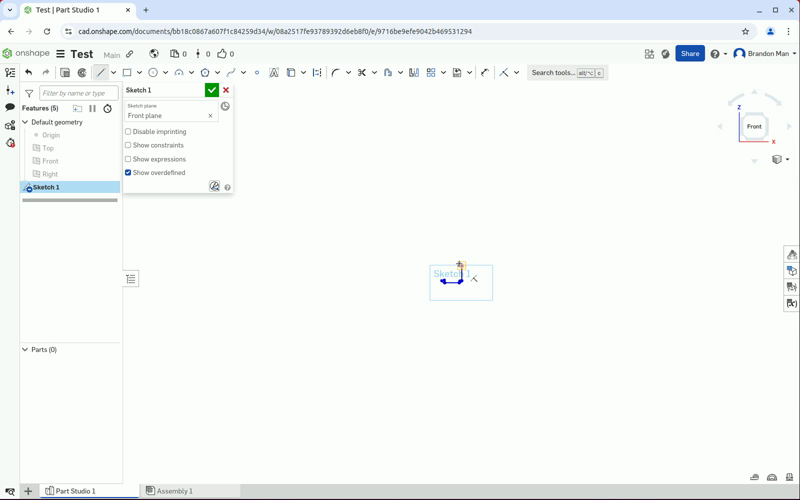
scroll(6)
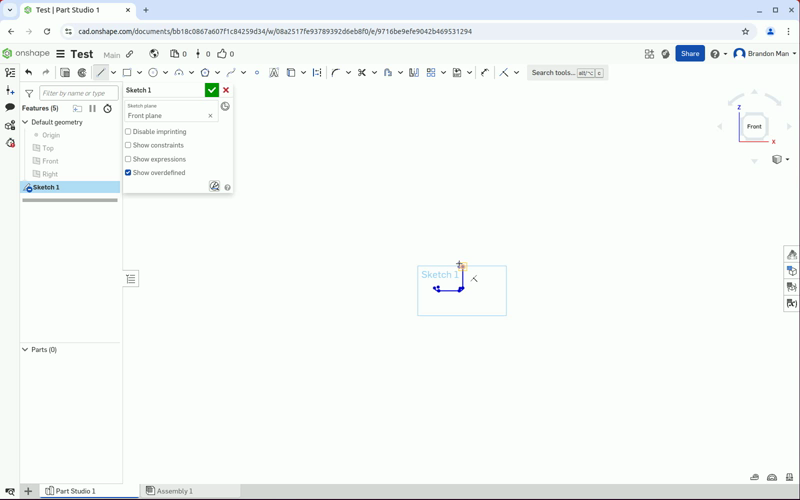
scroll(6)
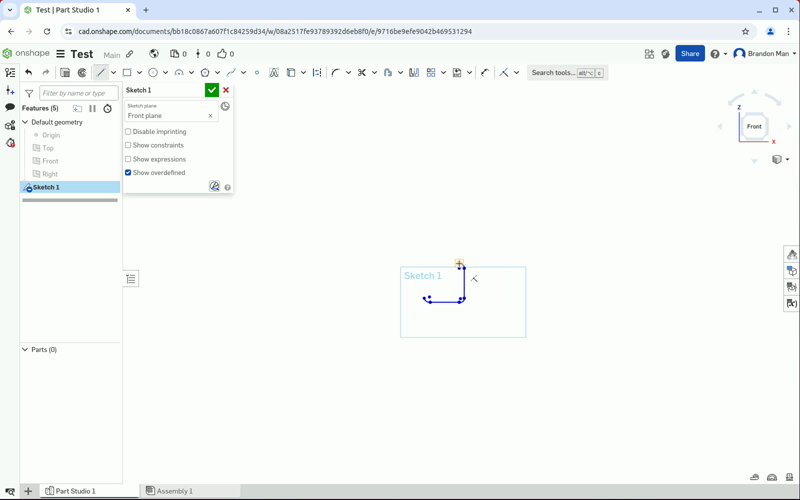
scroll(6)
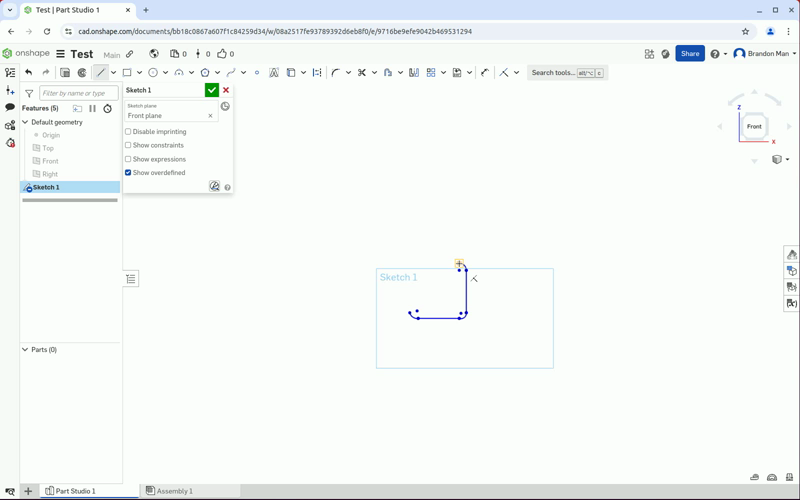
scroll(6)
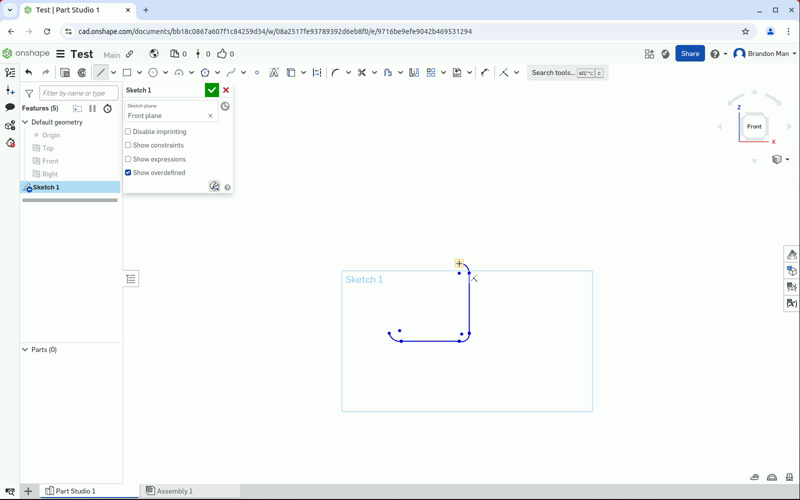
scroll(6)
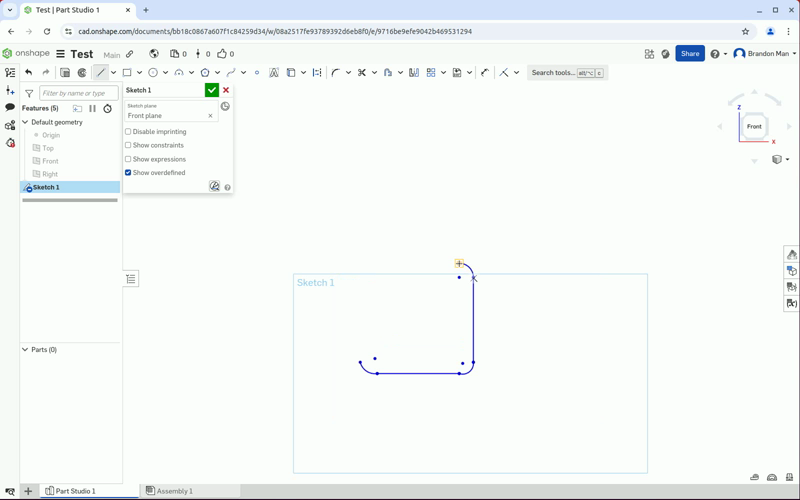
scroll(6)
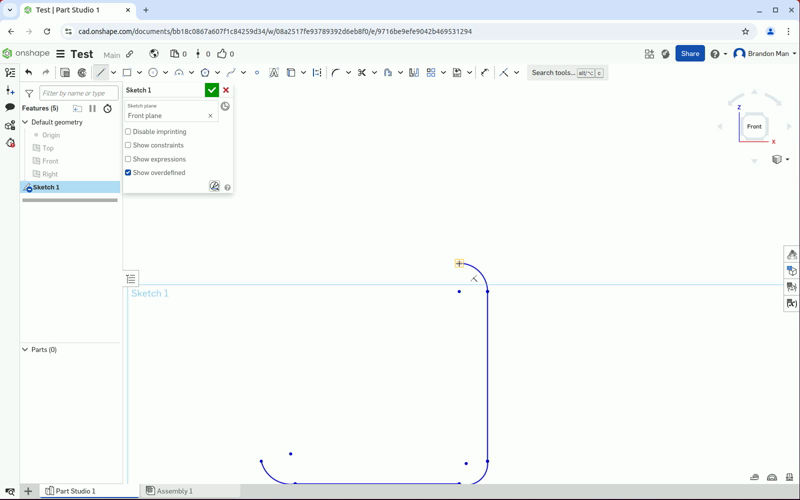
click(459, 263)
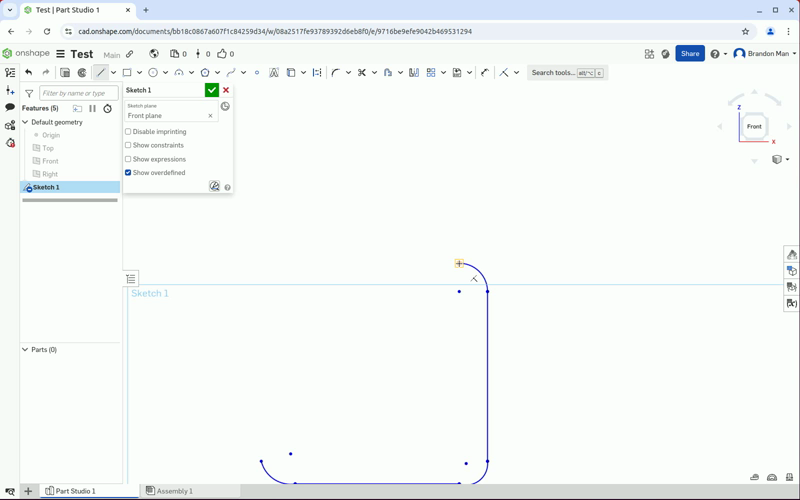
scroll(-6)
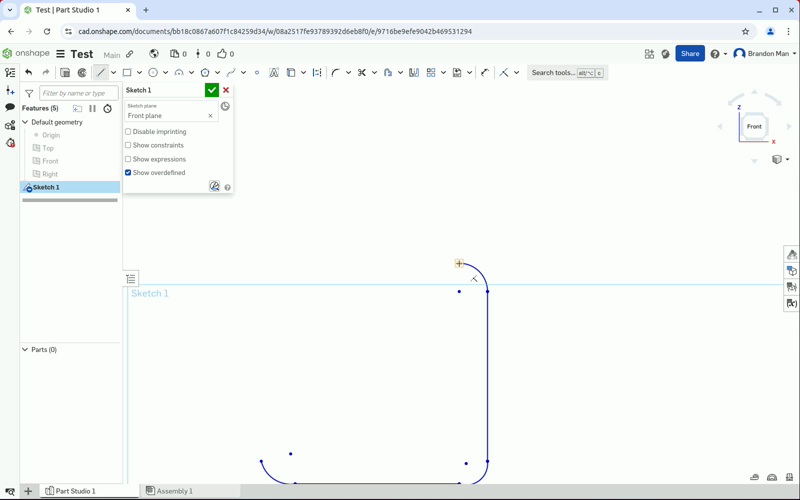
scroll(-6)
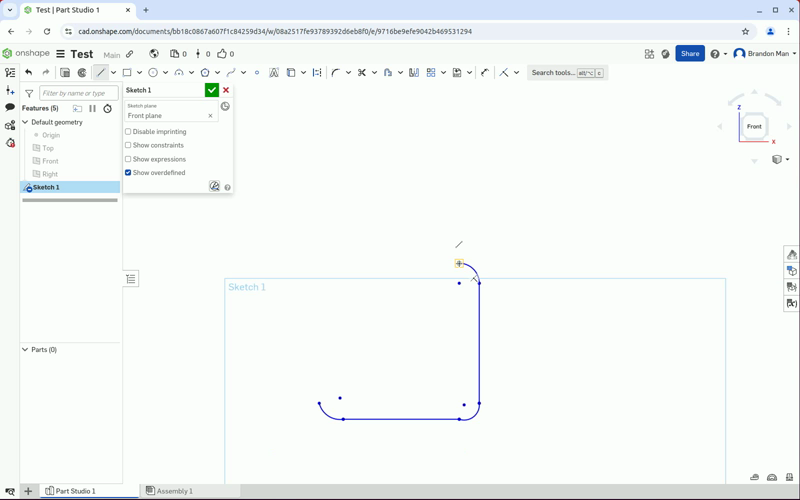
scroll(-6)
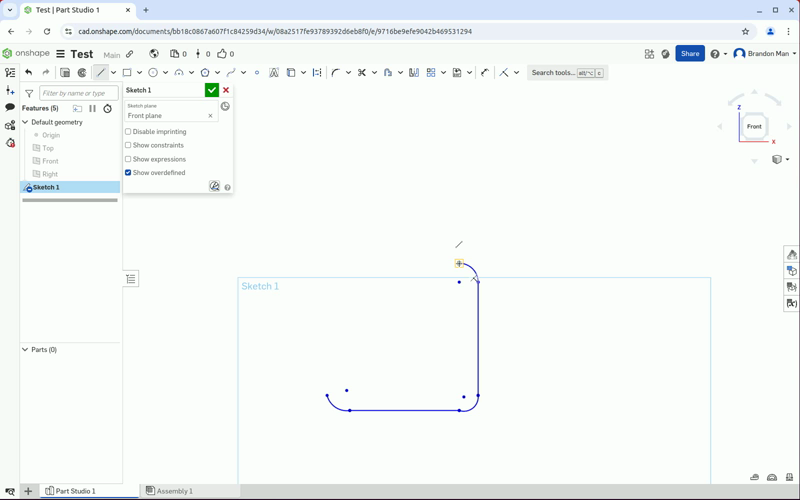
scroll(-6)
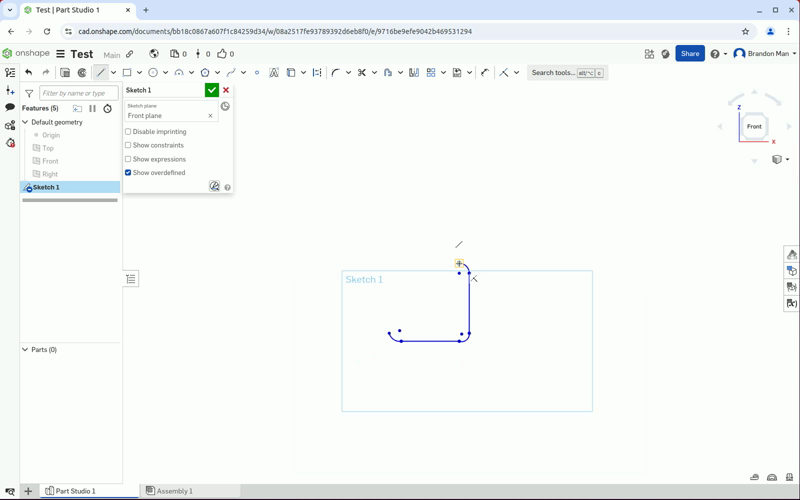
scroll(-6)
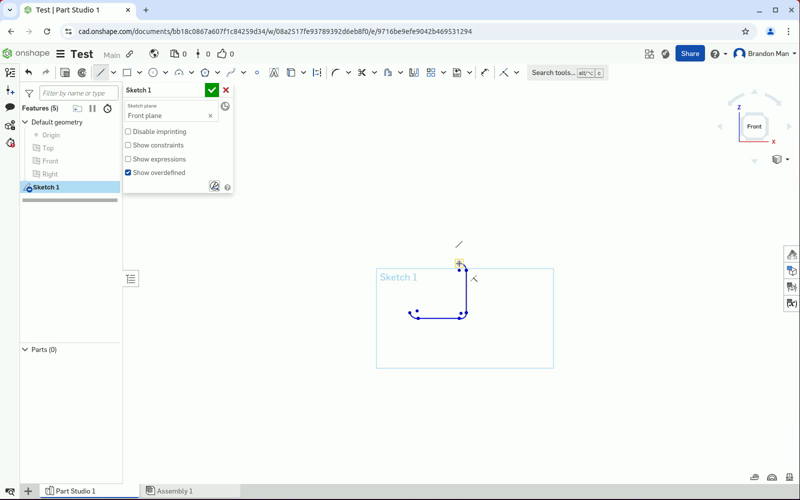
scroll(-6)
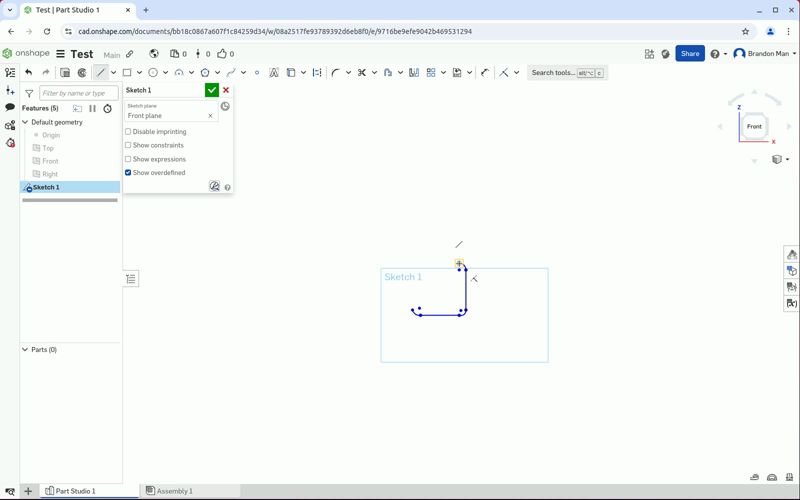
scroll(-6)
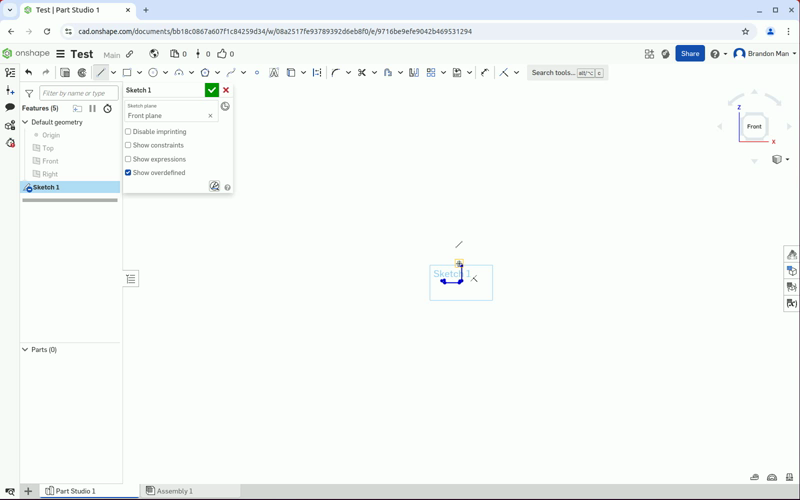
key_down(shift)
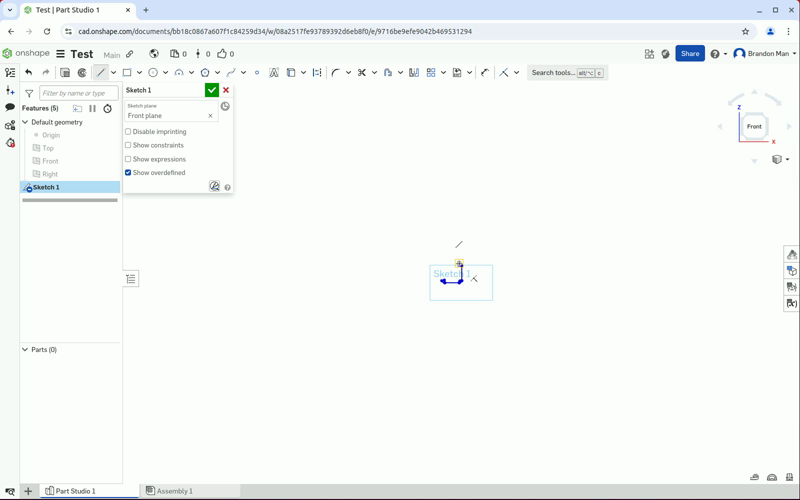
mouse_move(489, 263)
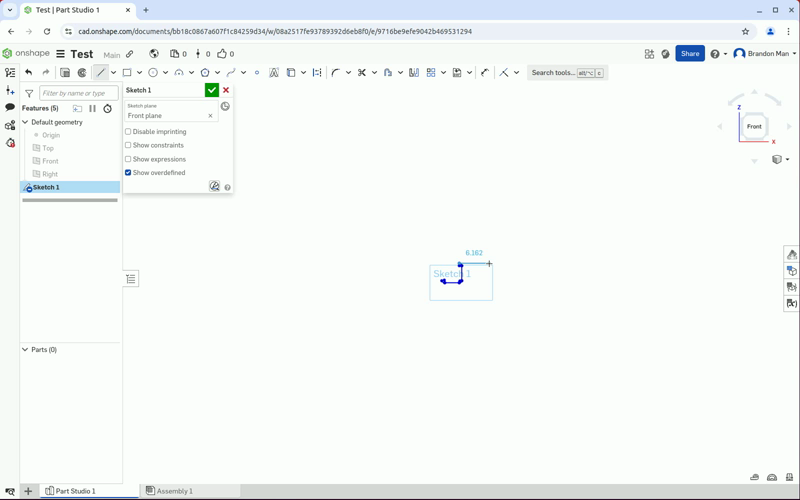
mouse_move(444, 263)
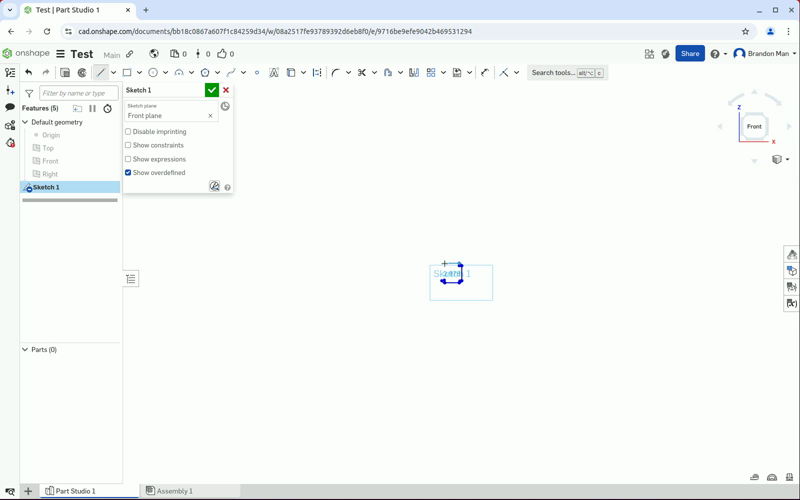
click(444, 263)
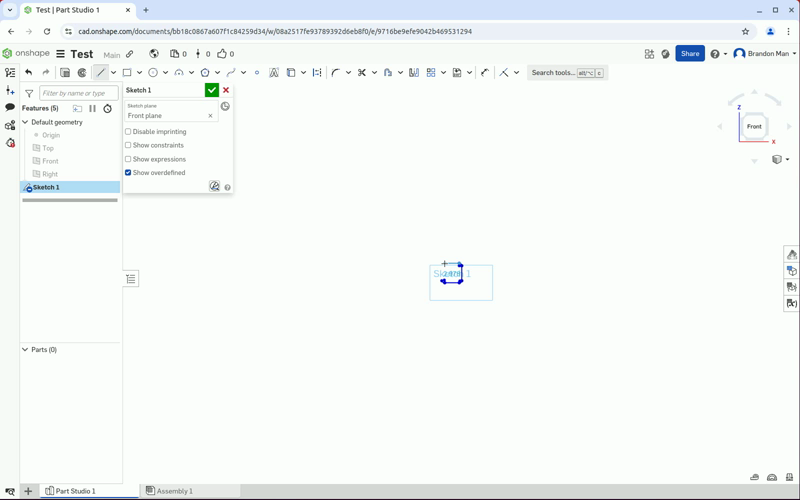
key_up(shift)
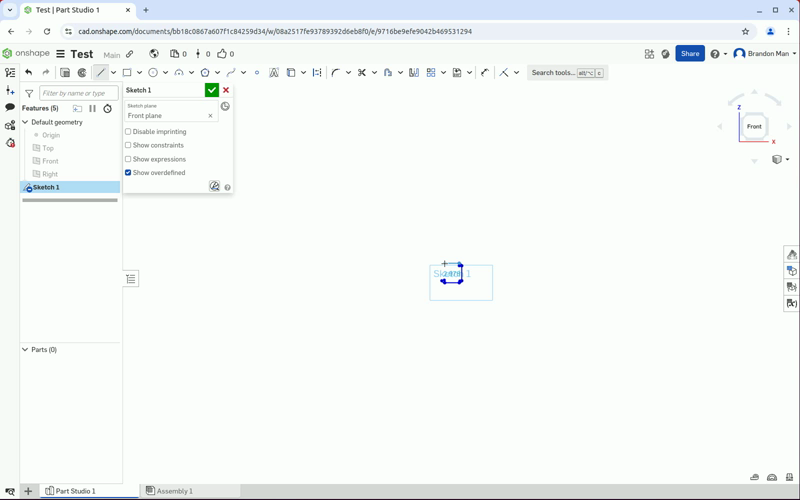
key(esc)
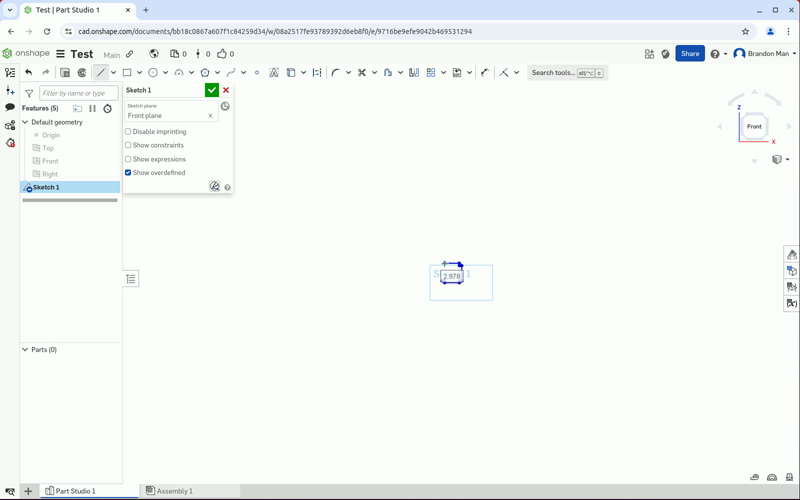
key(a)
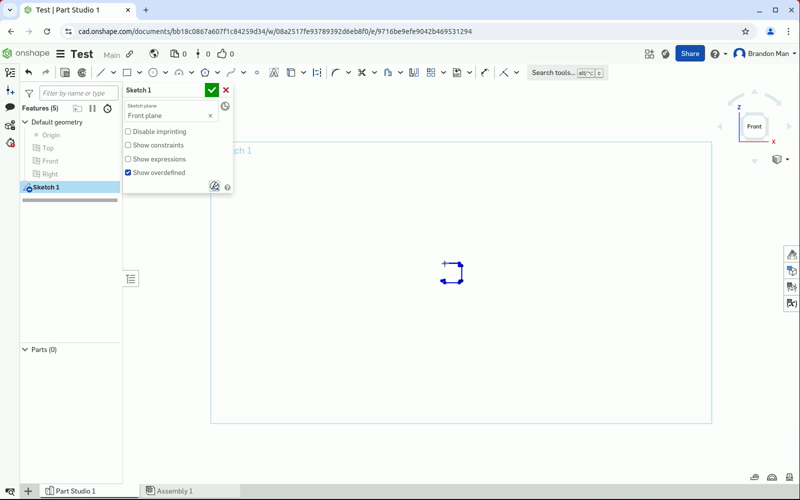
mouse_move(444, 263)
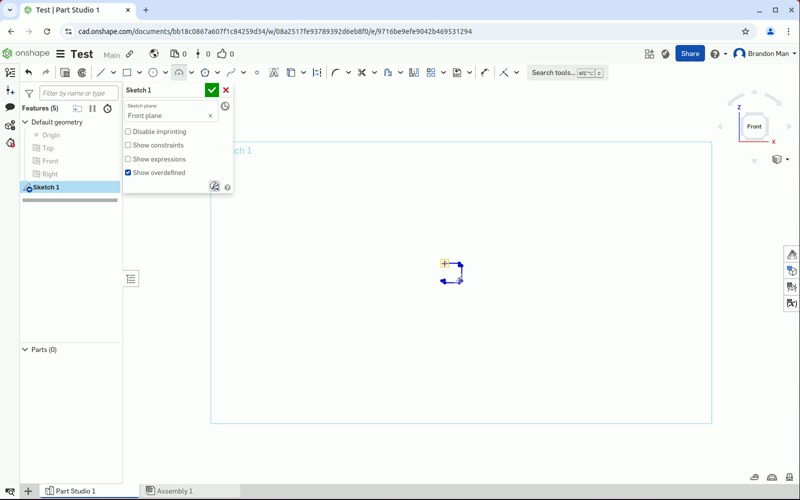
click(444, 263)
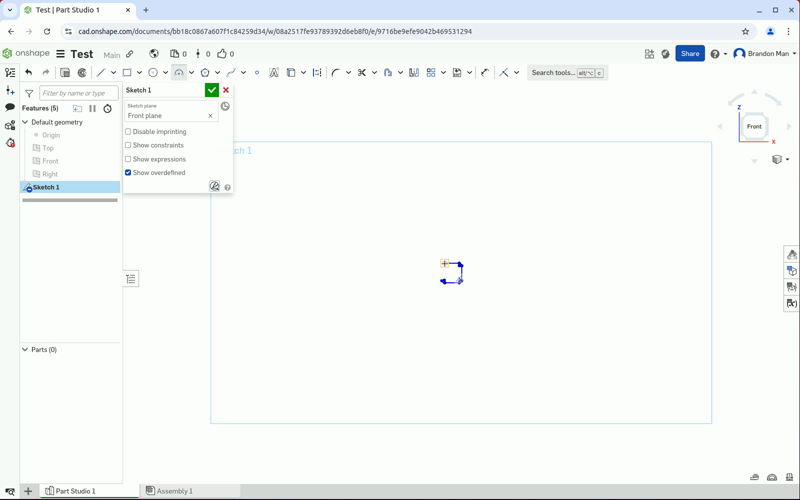
key_down(shift)
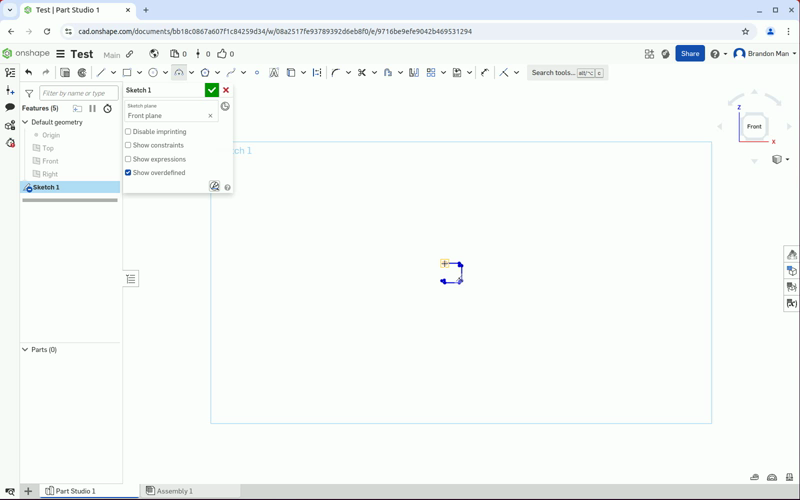
mouse_move(441, 265)
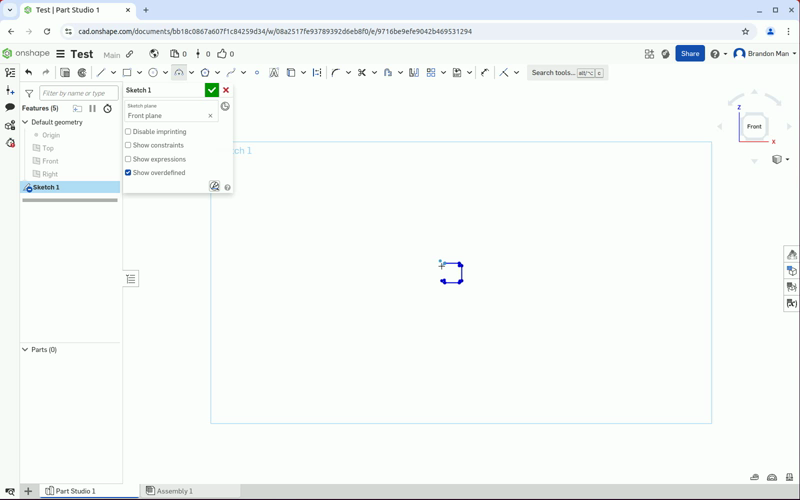
scroll(6)
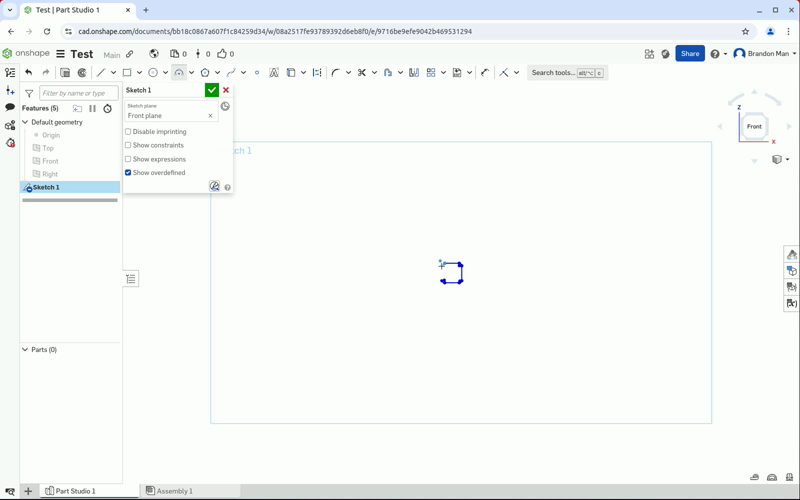
scroll(6)
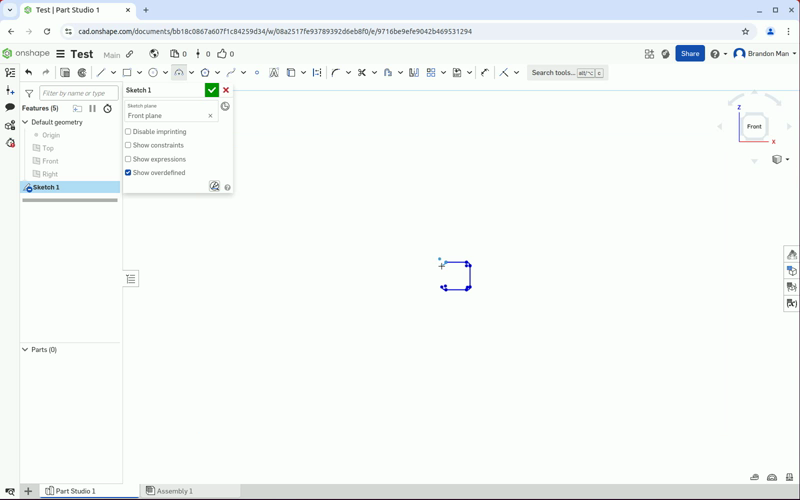
scroll(6)
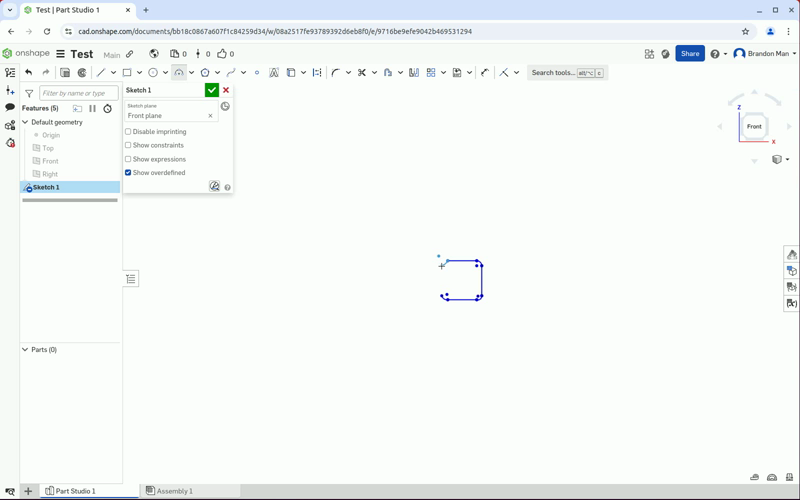
scroll(6)
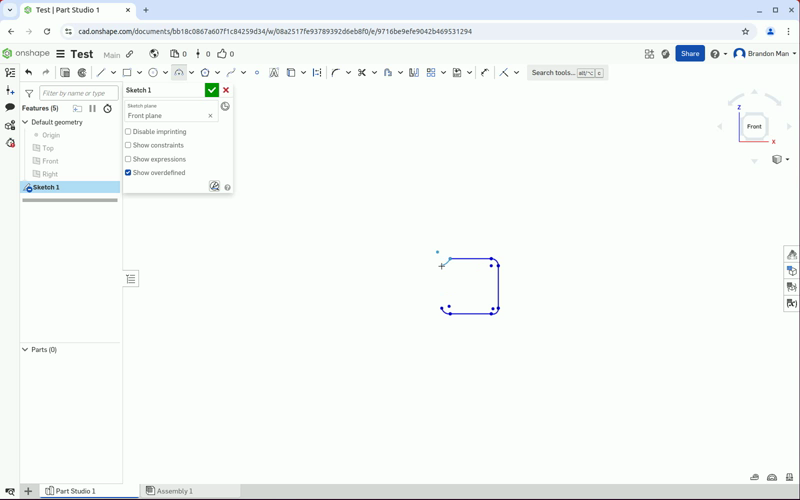
scroll(6)
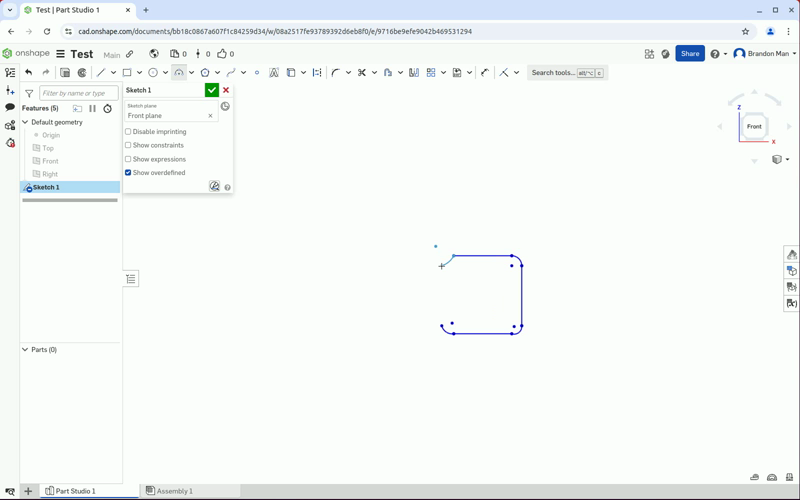
scroll(6)
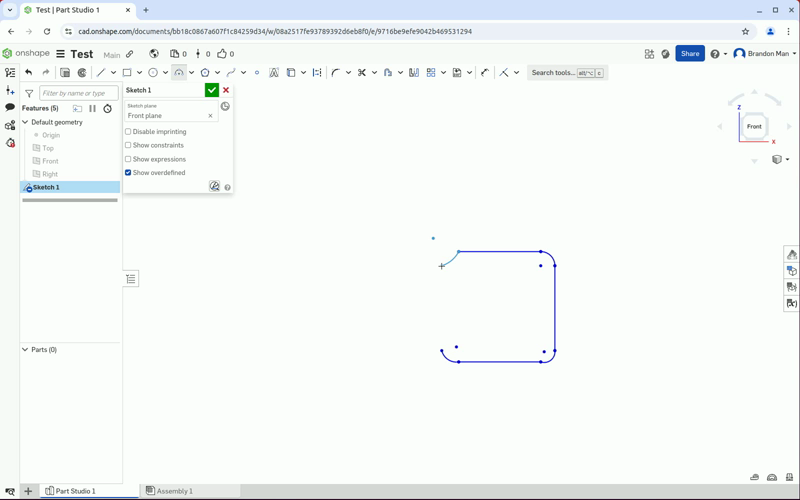
scroll(6)
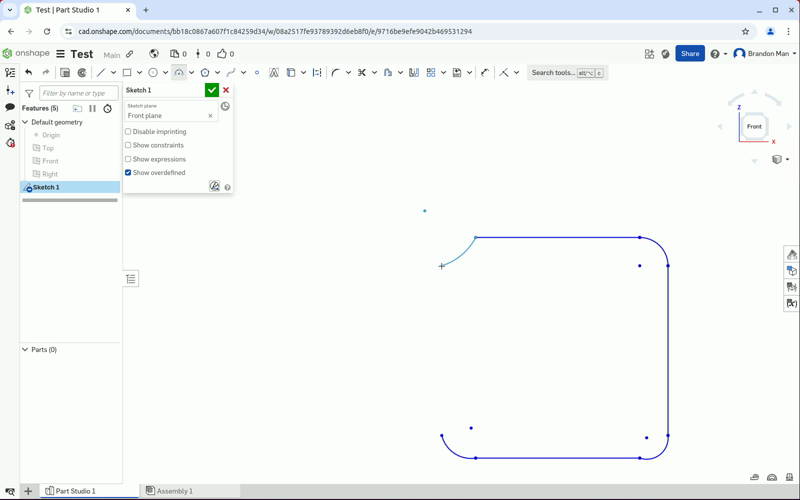
click(441, 265)
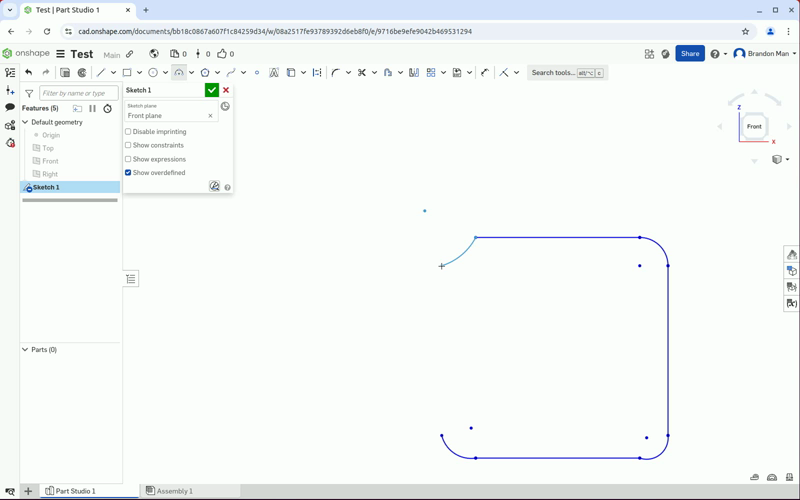
scroll(-6)
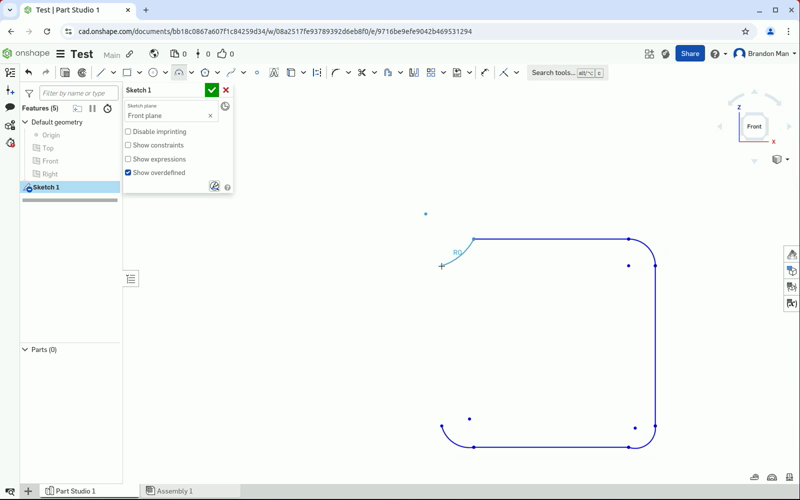
scroll(-6)
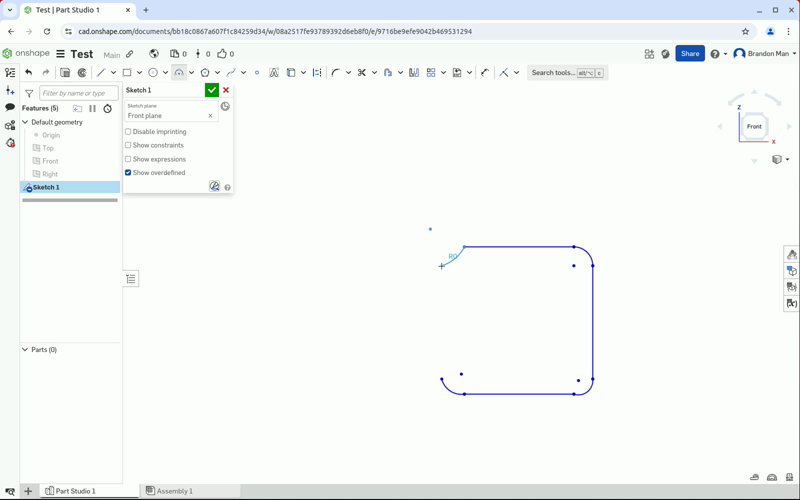
scroll(-6)
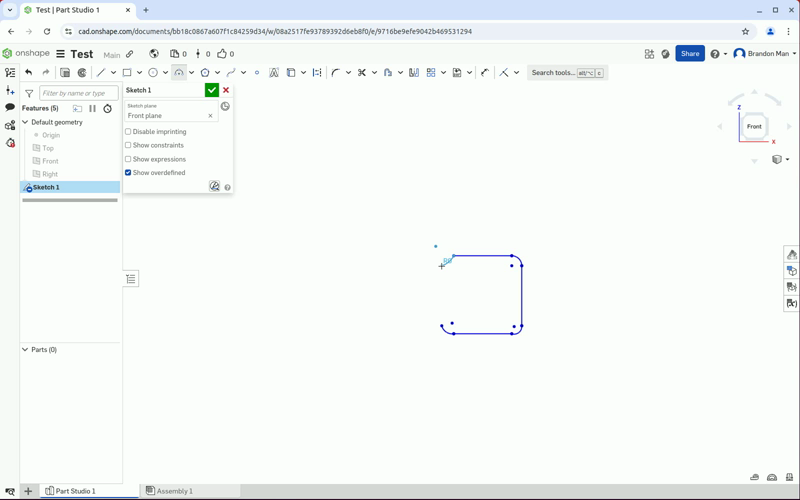
scroll(-6)
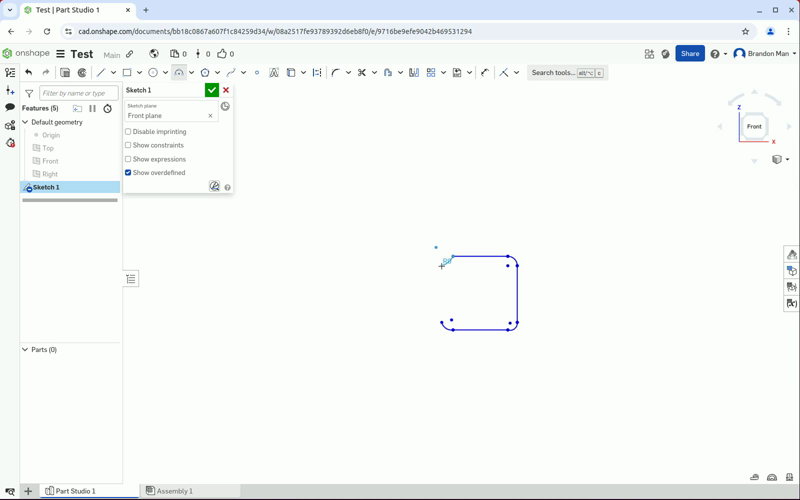
scroll(-6)
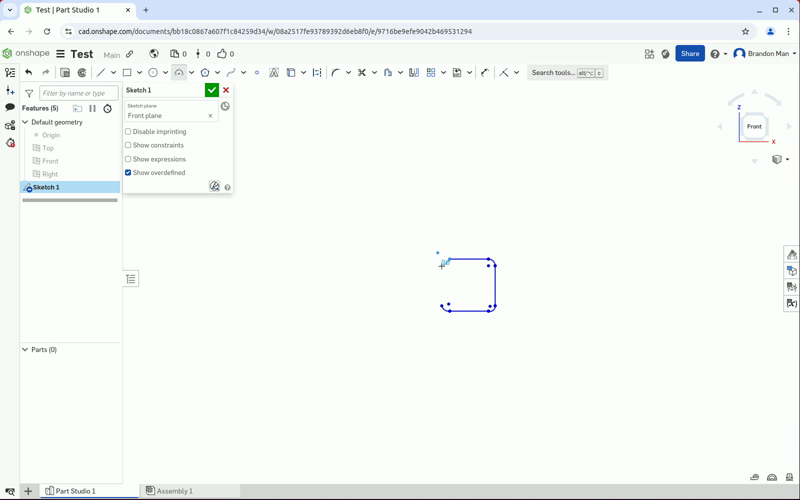
scroll(-6)
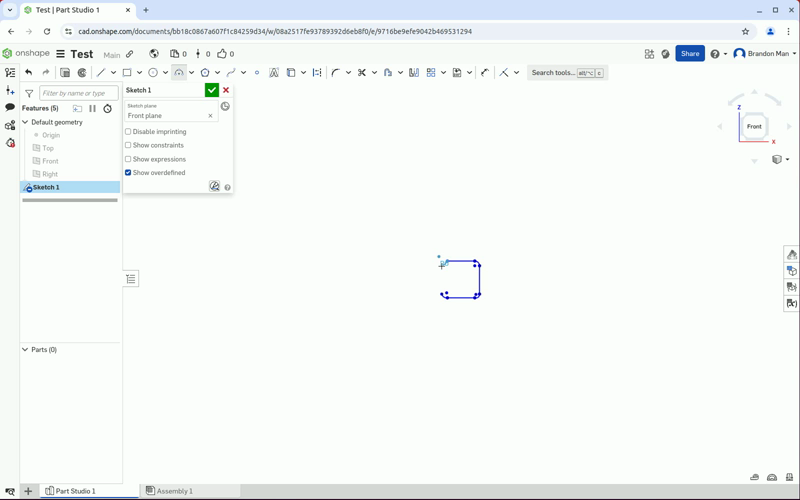
scroll(-6)
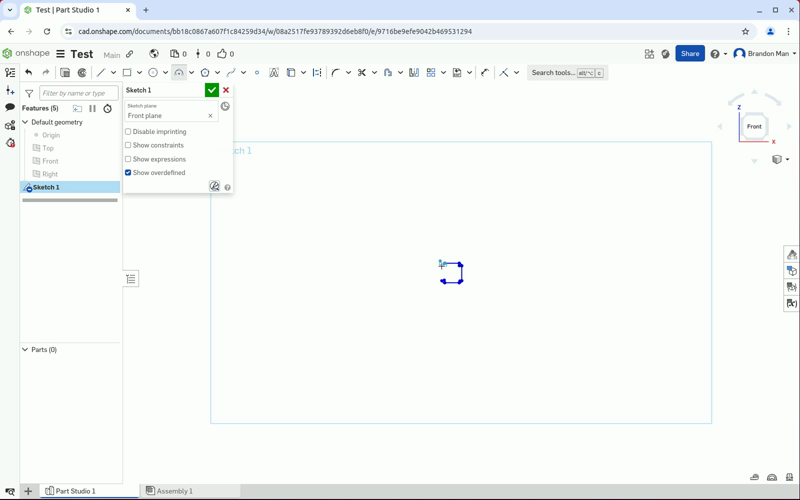
mouse_move(442, 264)
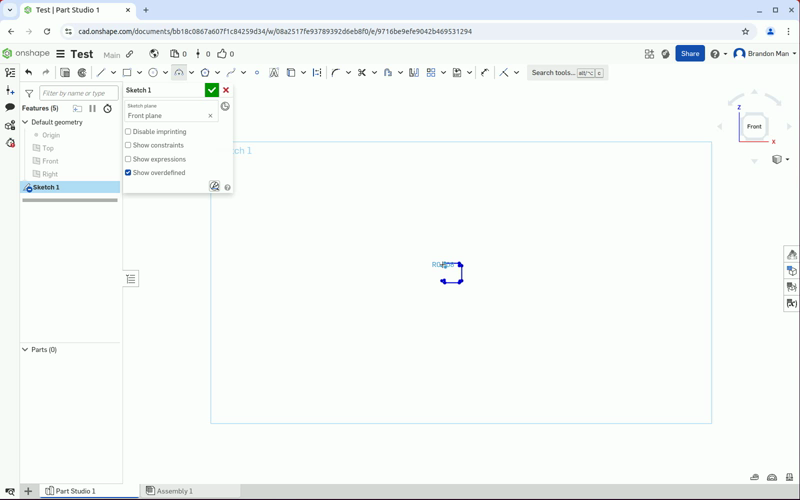
scroll(6)
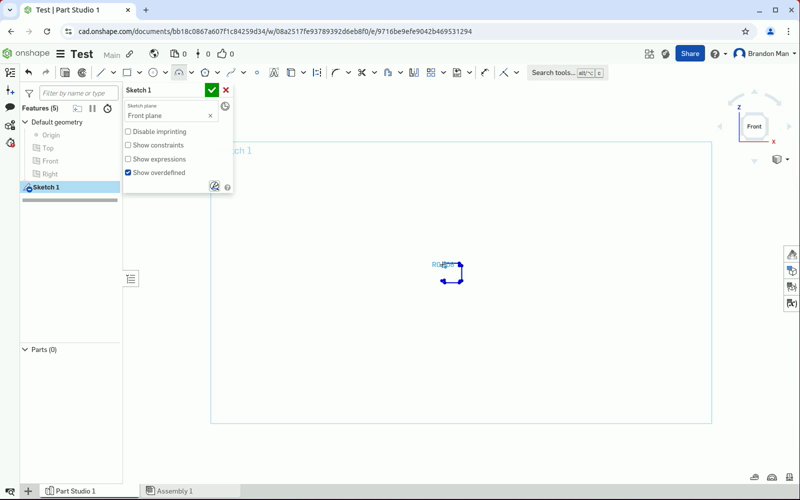
scroll(6)
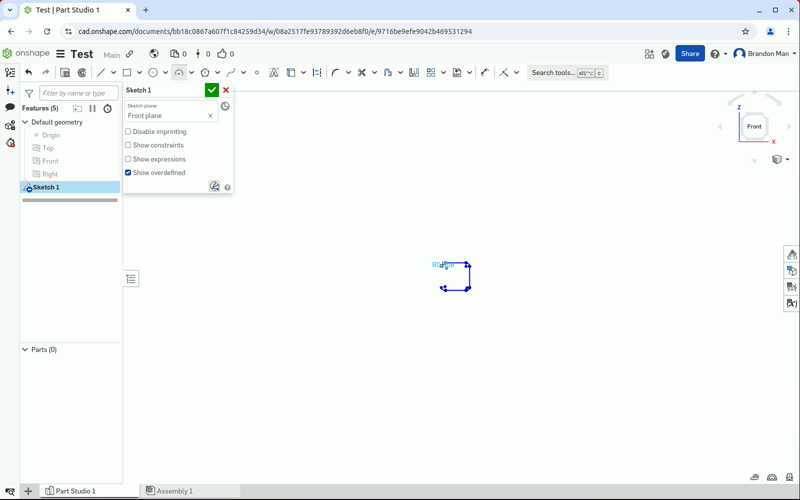
scroll(6)
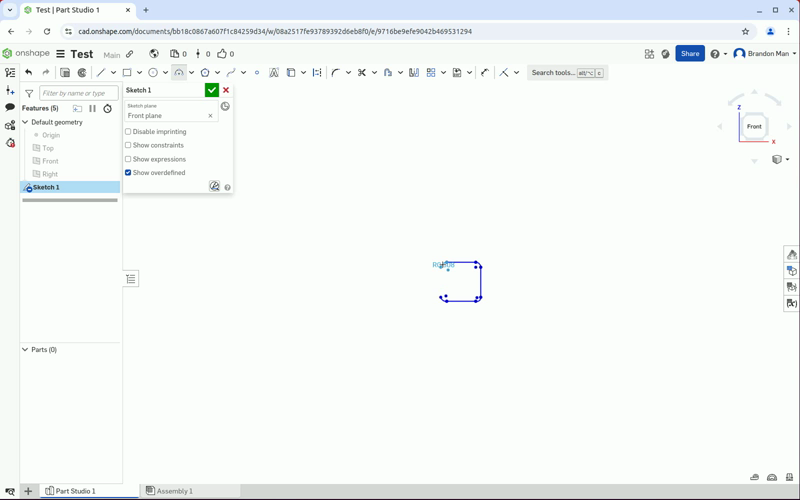
scroll(6)
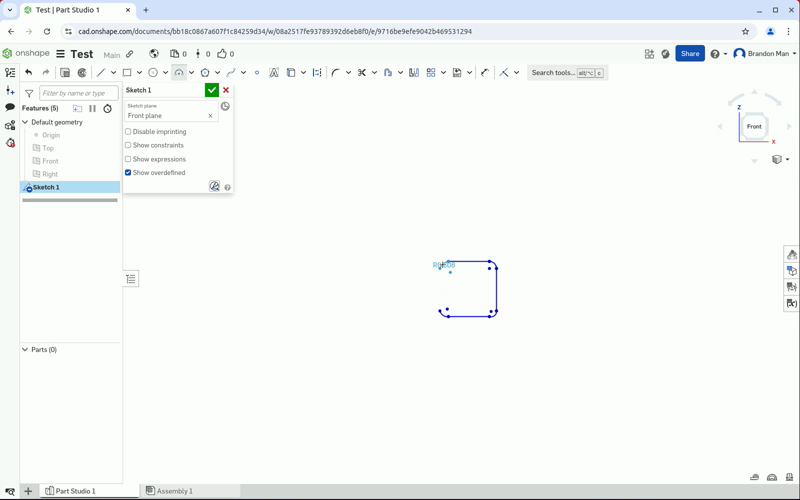
scroll(6)
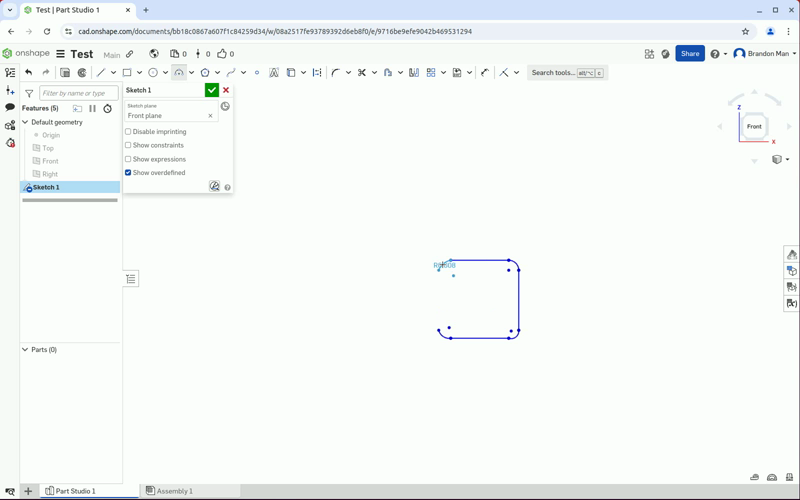
scroll(6)
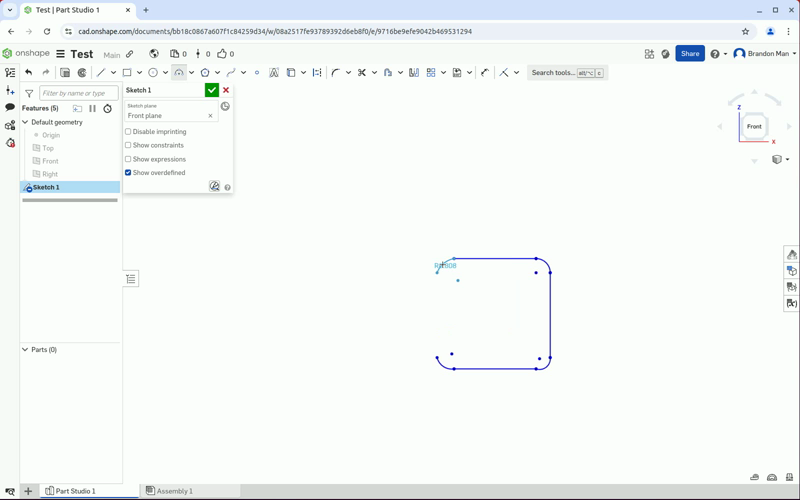
scroll(6)
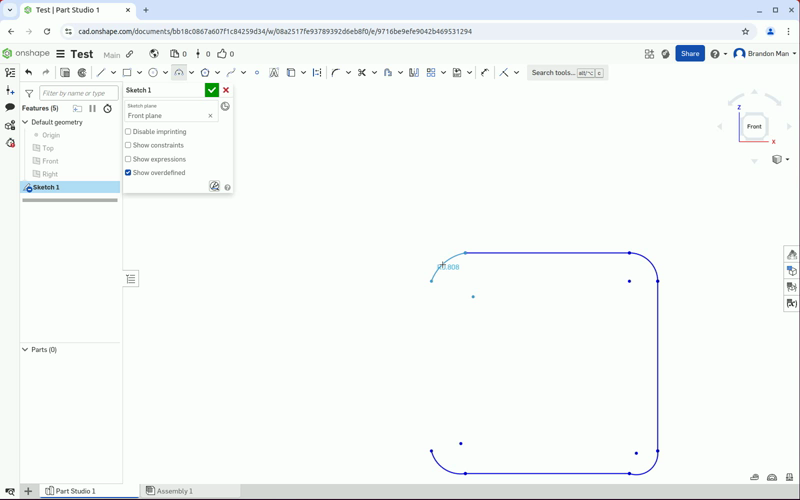
click(442, 264)
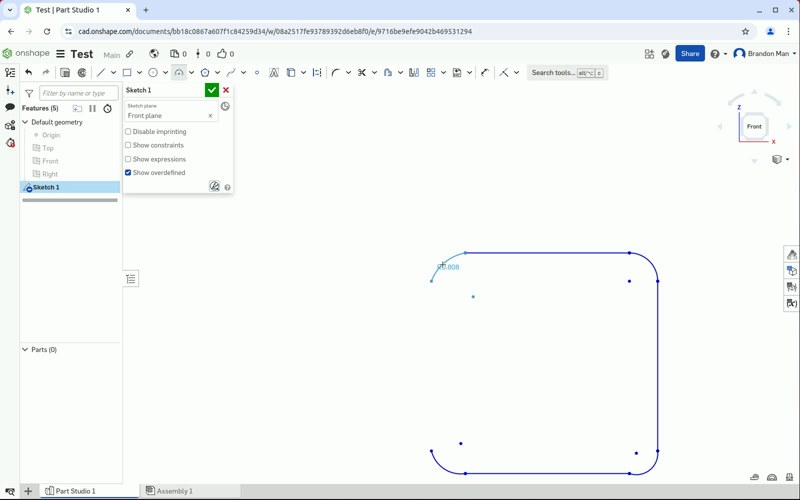
scroll(-6)
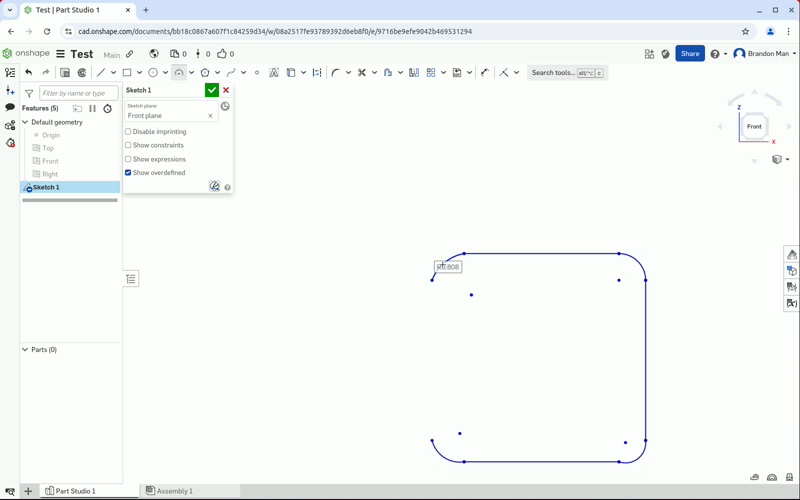
scroll(-6)
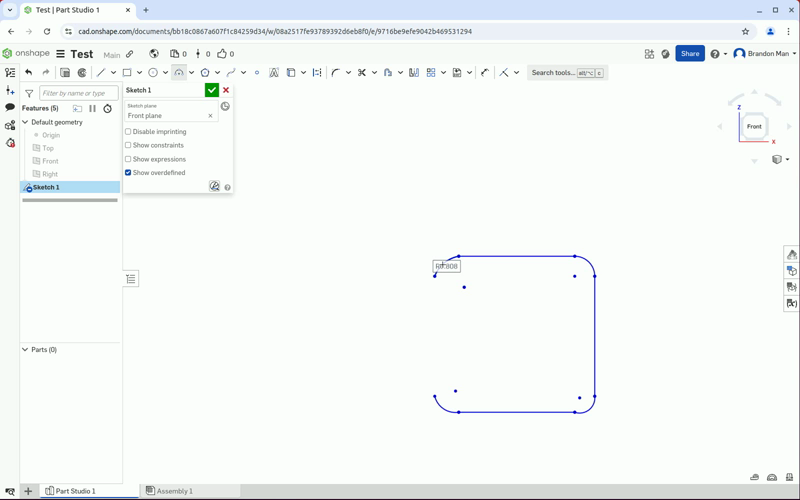
scroll(-6)
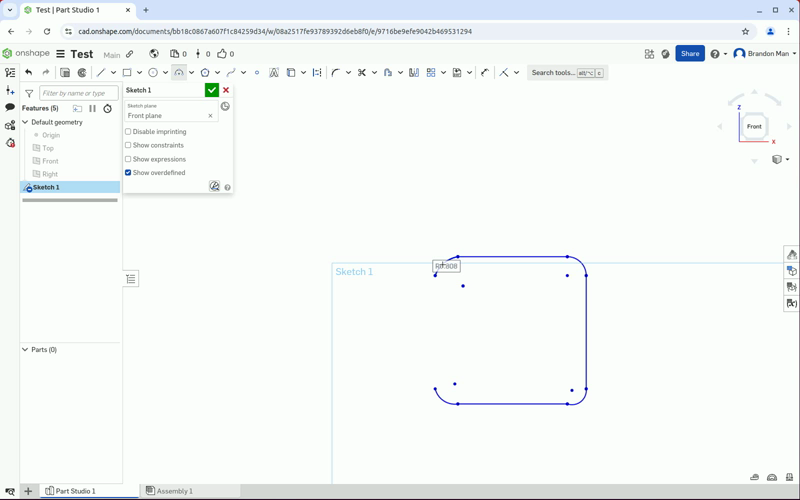
scroll(-6)
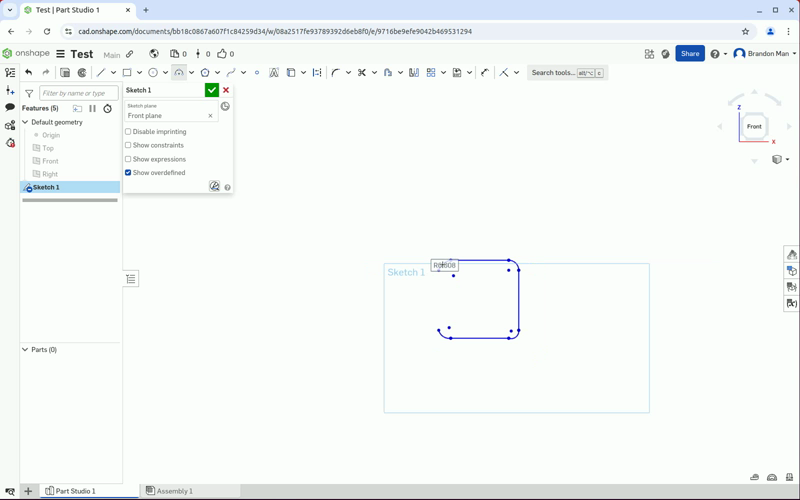
scroll(-6)
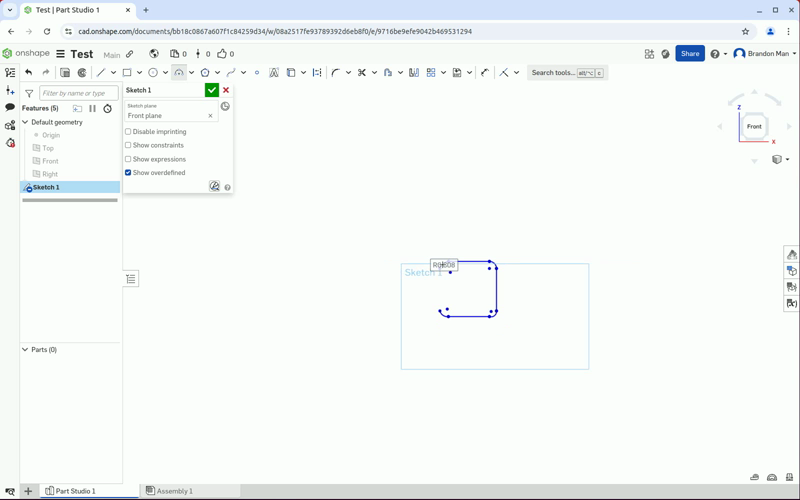
scroll(-6)
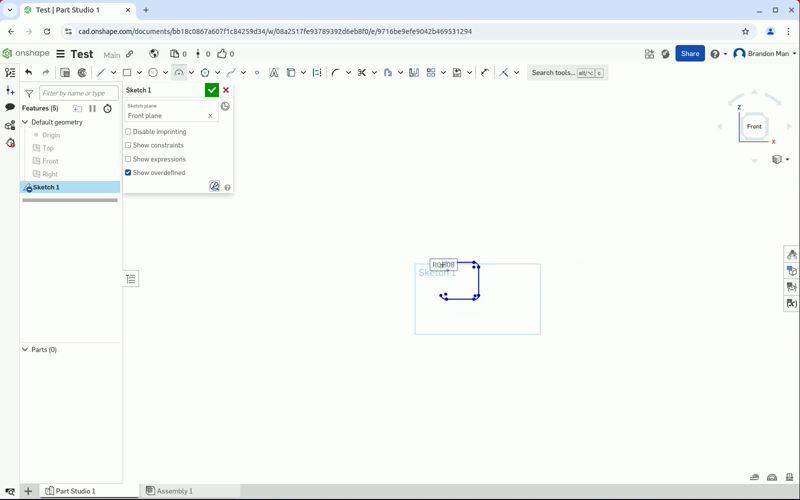
scroll(-6)
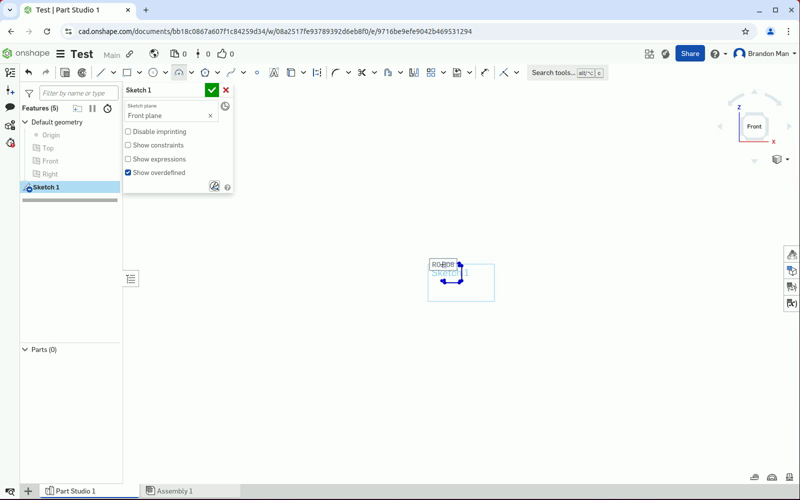
key_up(shift)
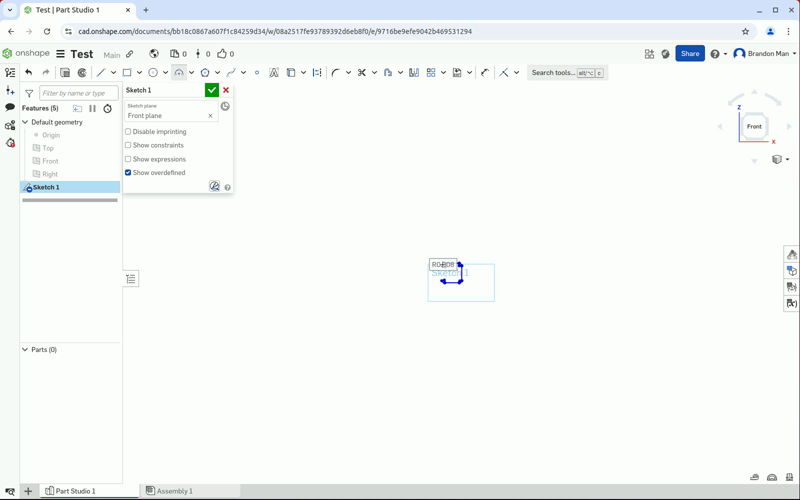
key(esc)
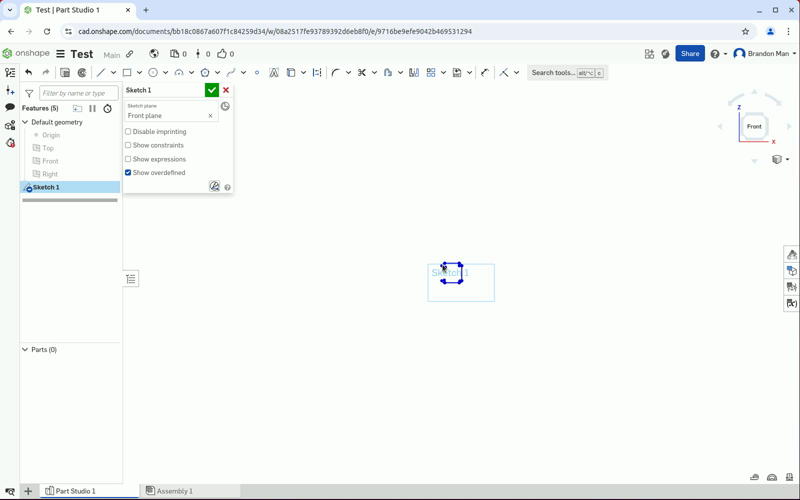
key(l)
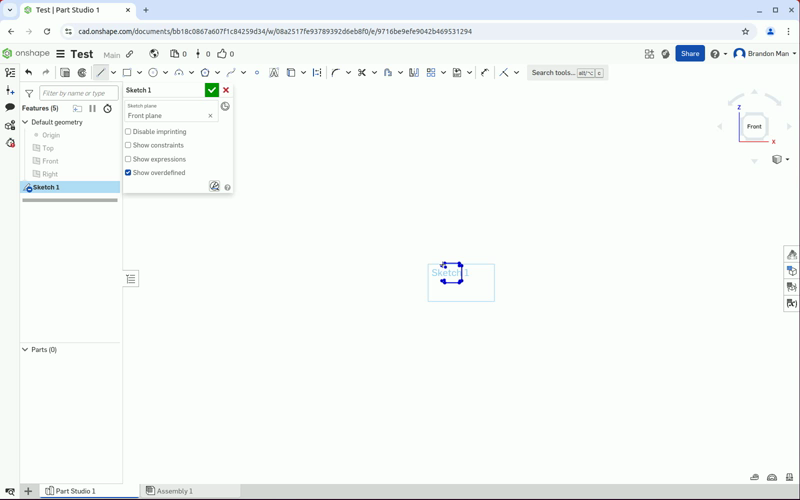
mouse_move(441, 265)
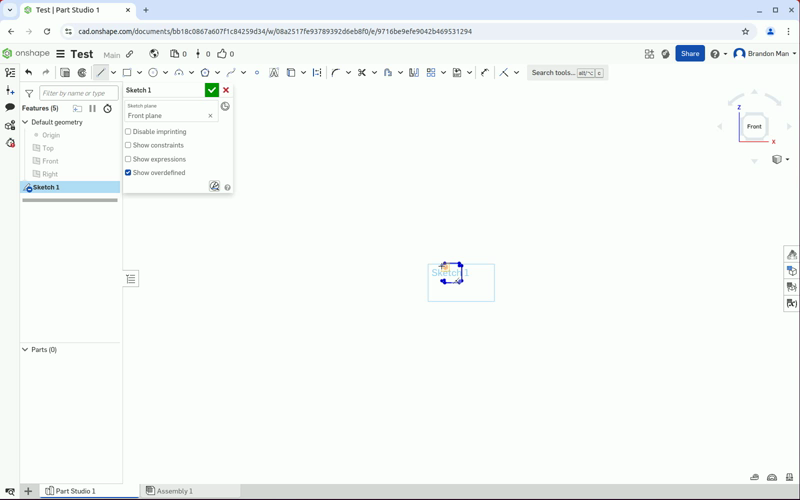
scroll(6)
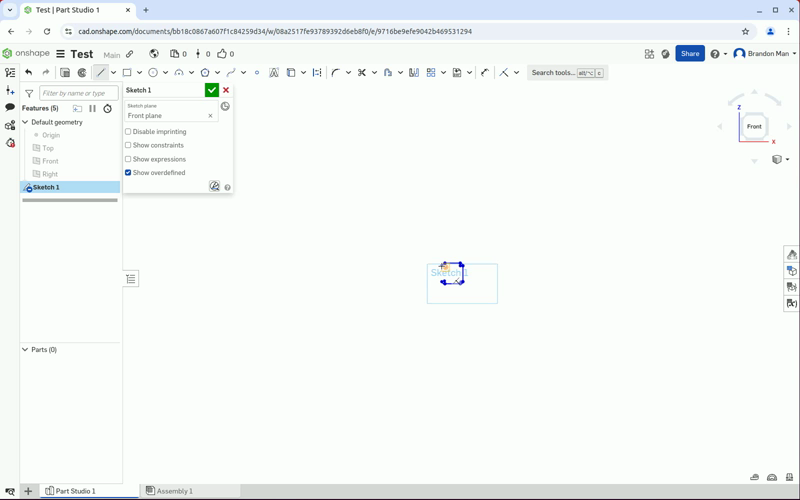
scroll(6)
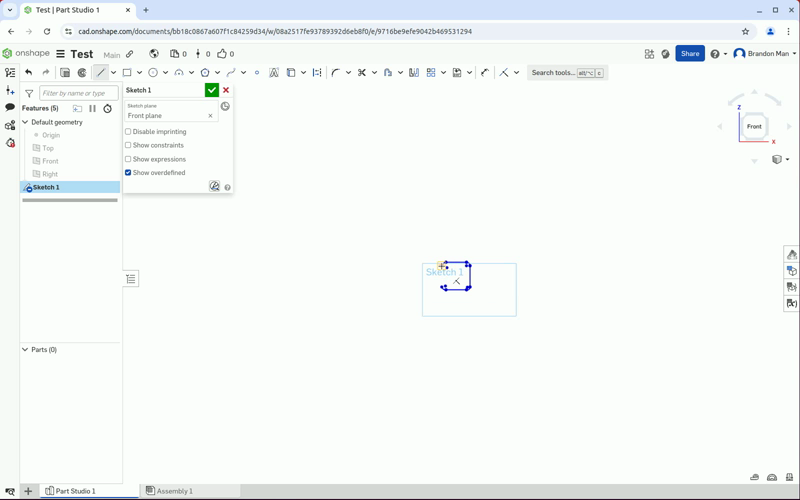
scroll(6)
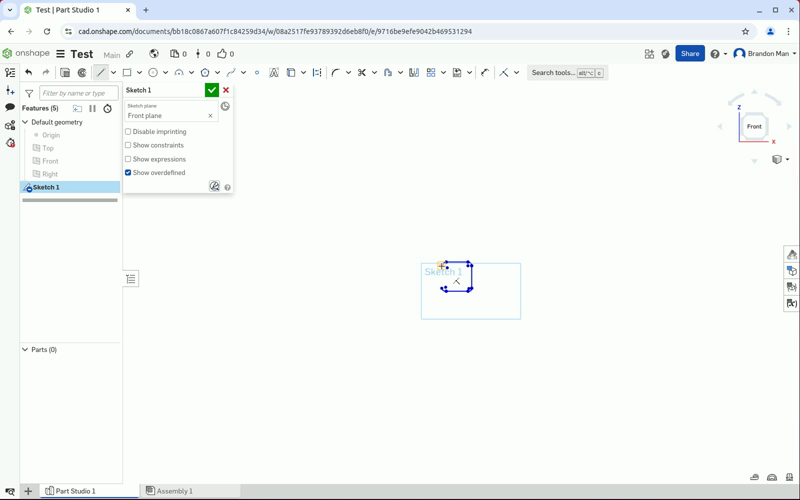
scroll(6)
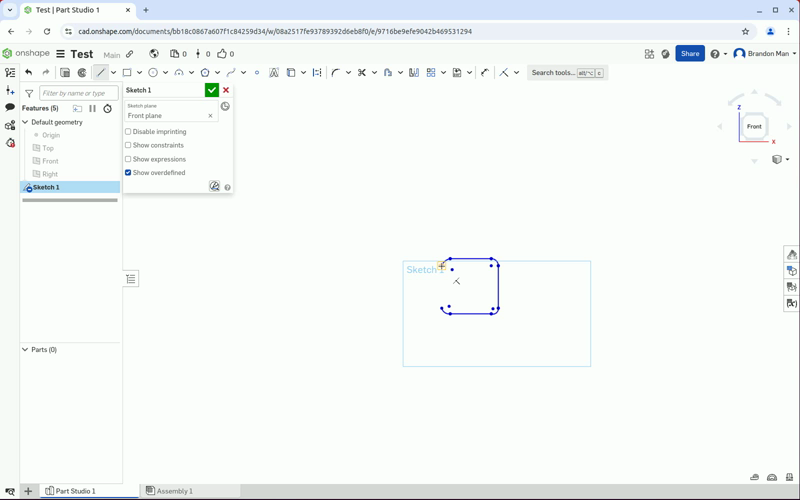
scroll(6)
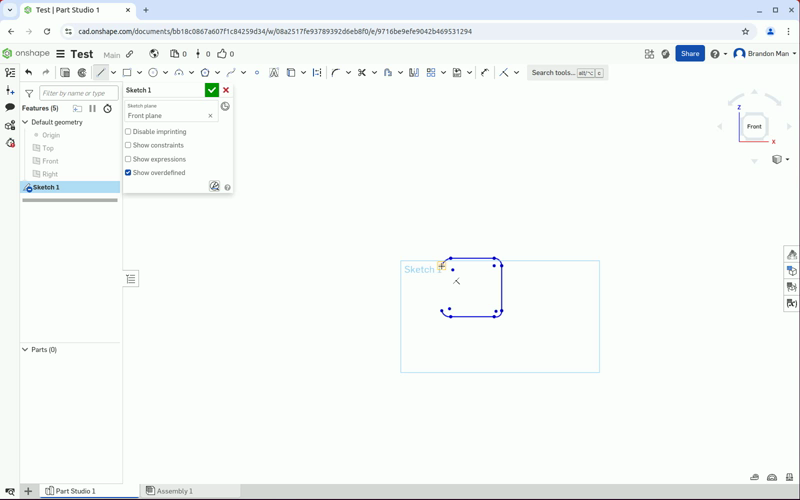
scroll(6)
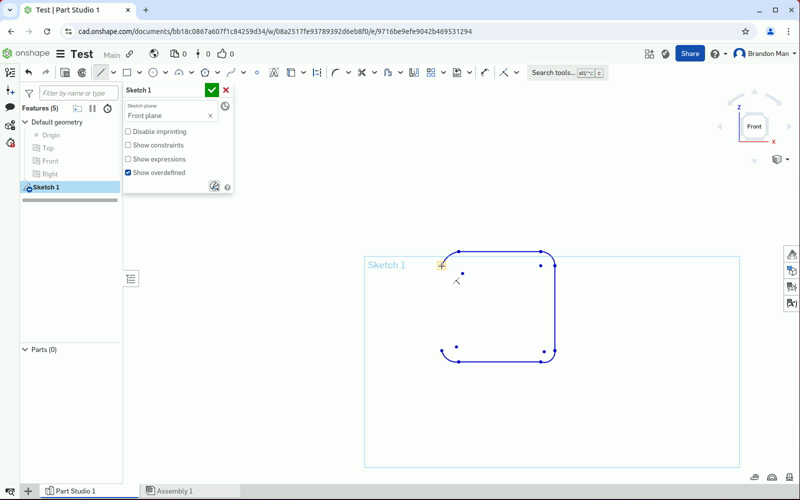
scroll(6)
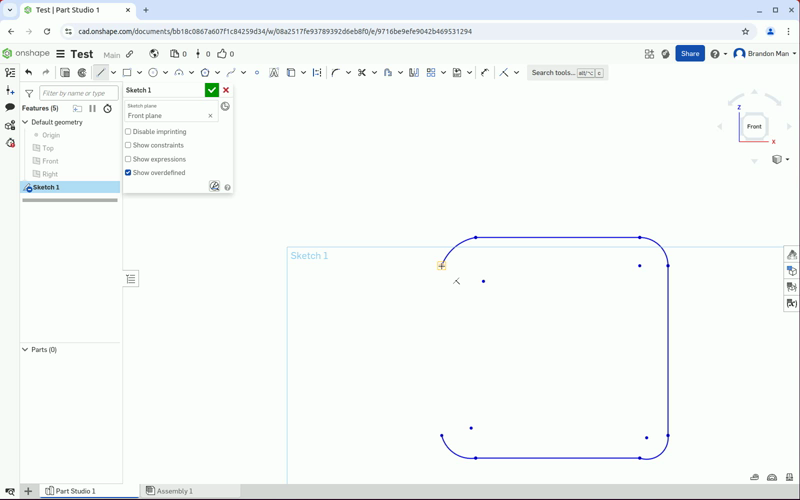
click(441, 265)
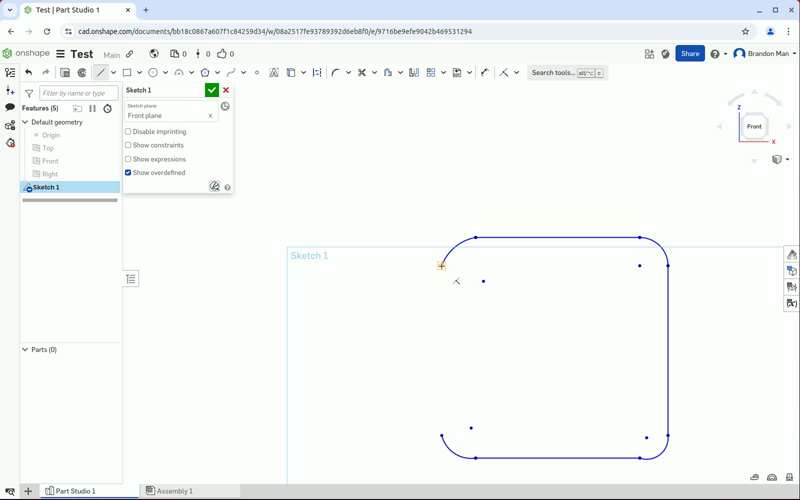
scroll(-6)
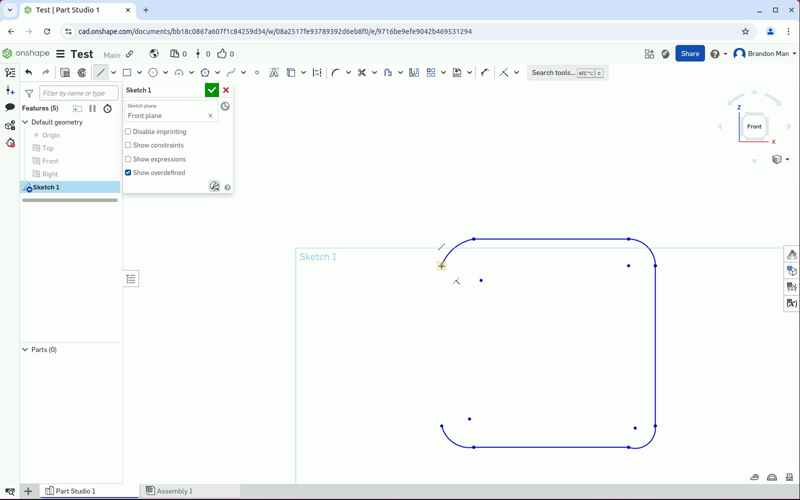
scroll(-6)
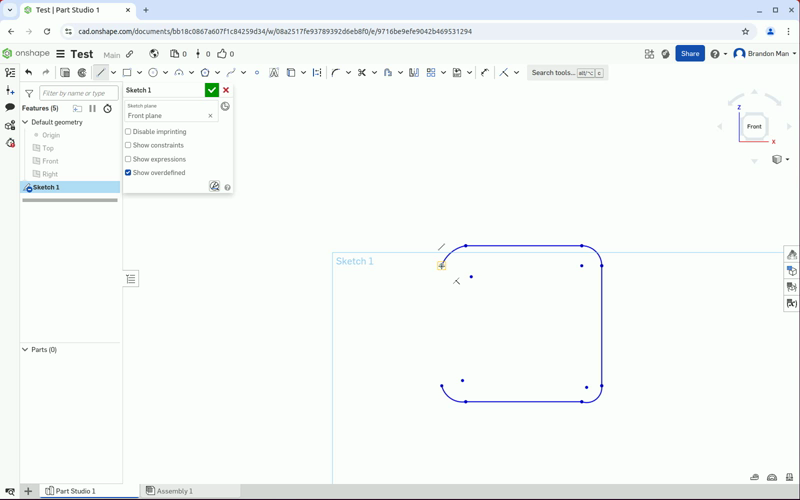
scroll(-6)
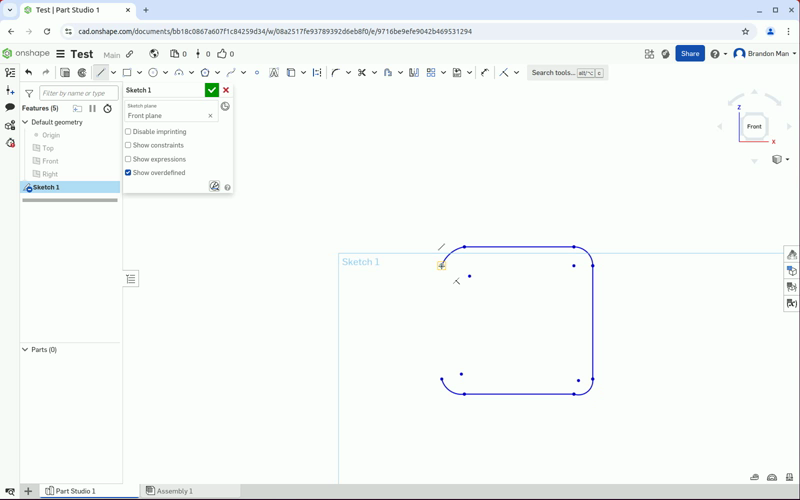
scroll(-6)
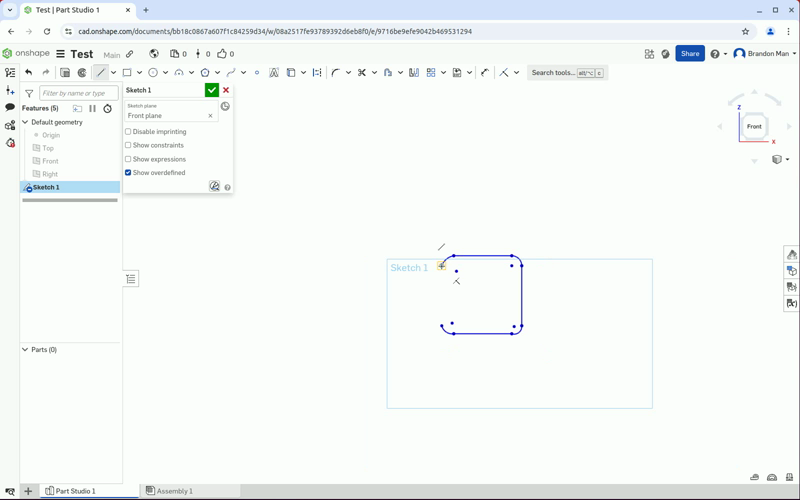
scroll(-6)
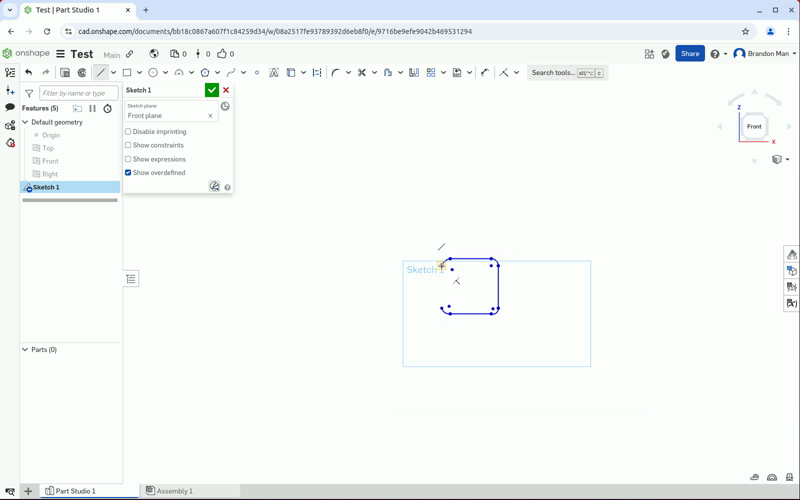
scroll(-6)
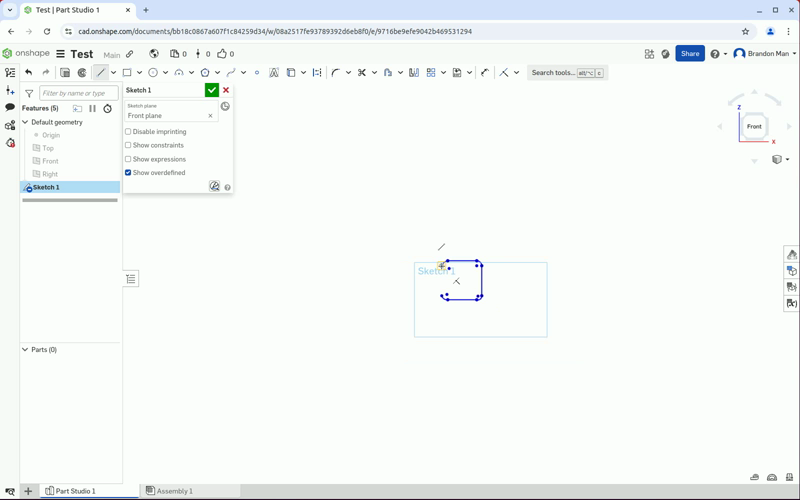
scroll(-6)
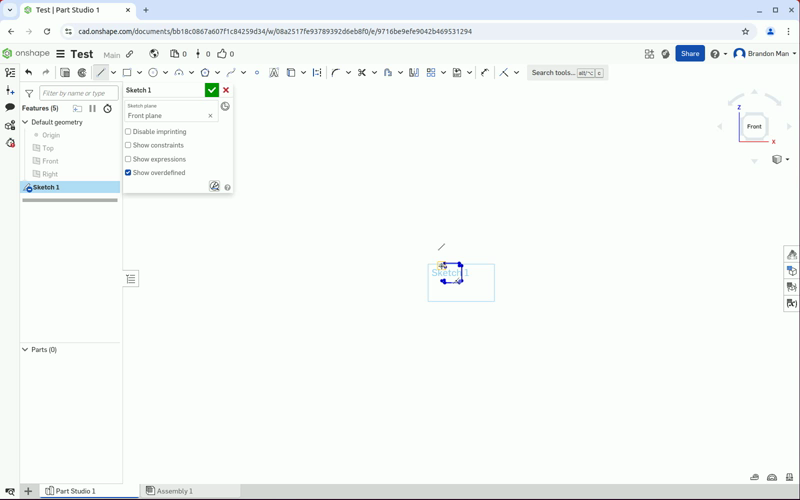
mouse_move(471, 265)
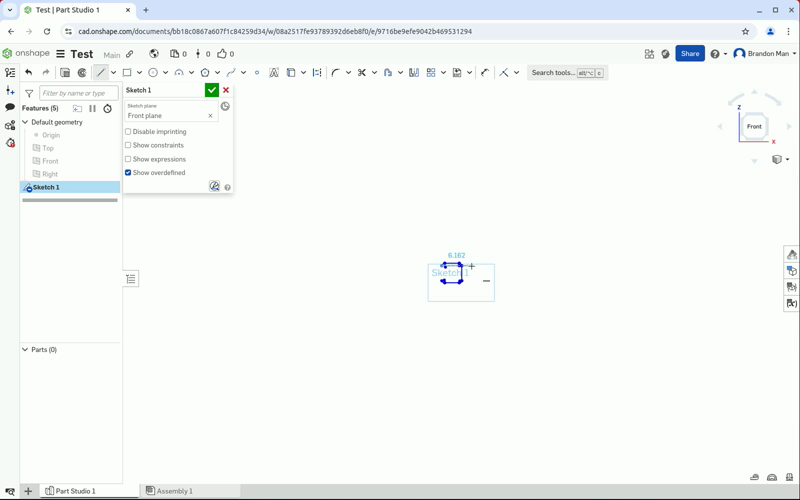
key_down(shift)
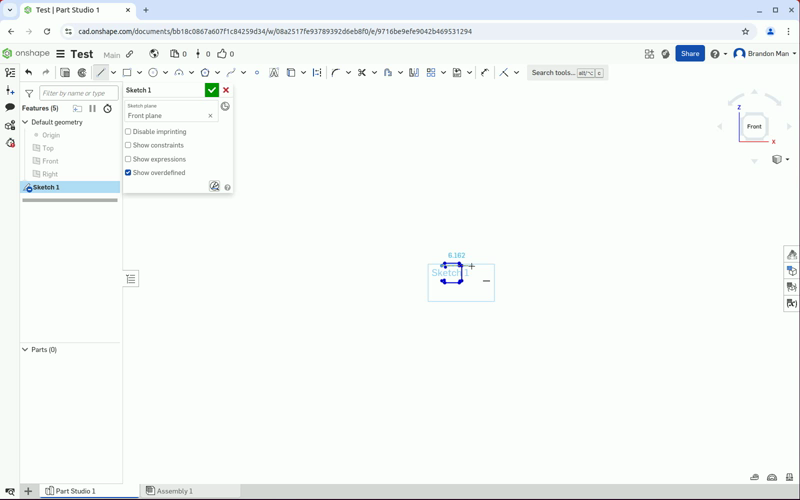
mouse_move(441, 280)
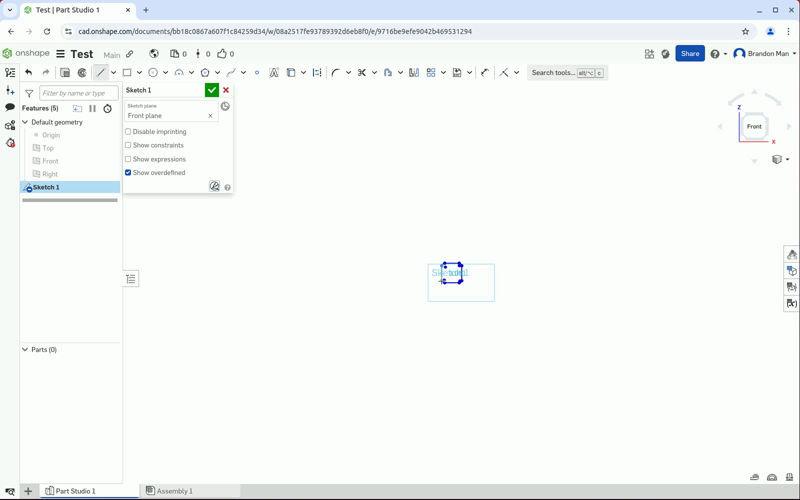
scroll(6)
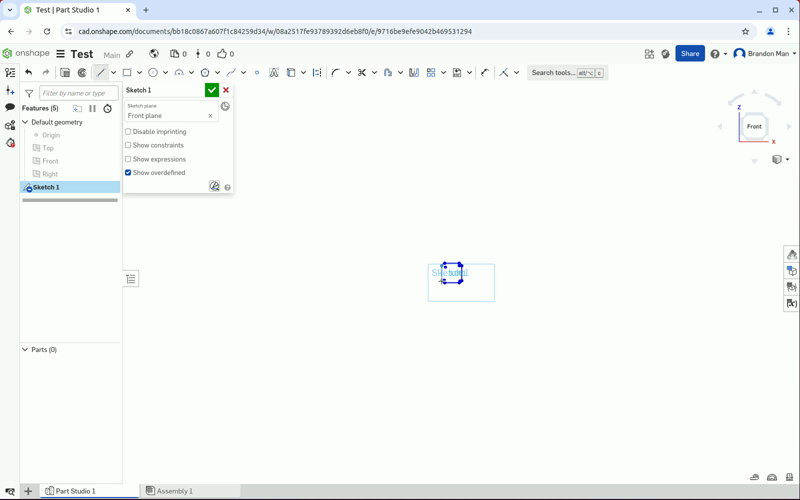
scroll(6)
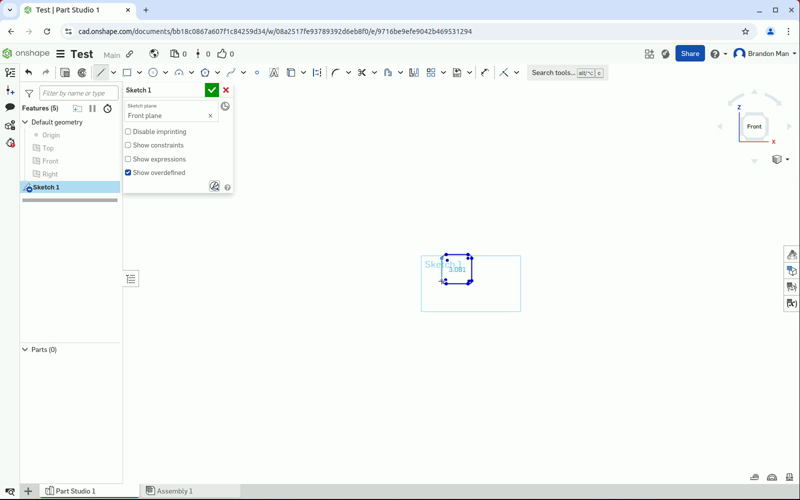
scroll(6)
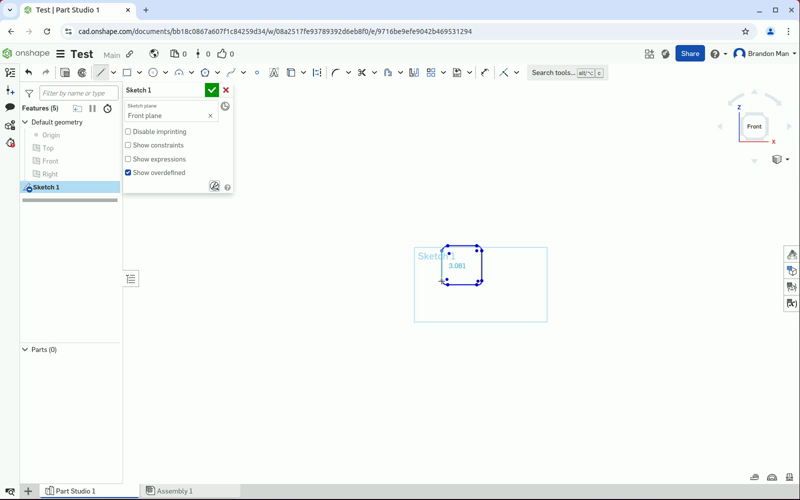
scroll(6)
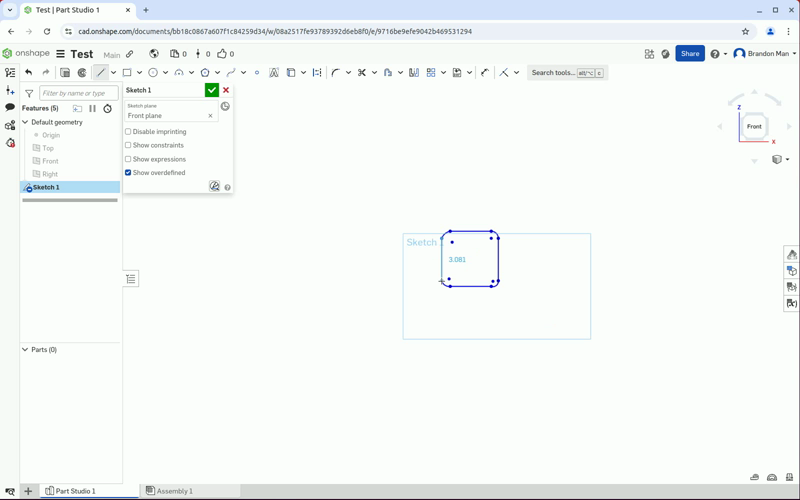
scroll(6)
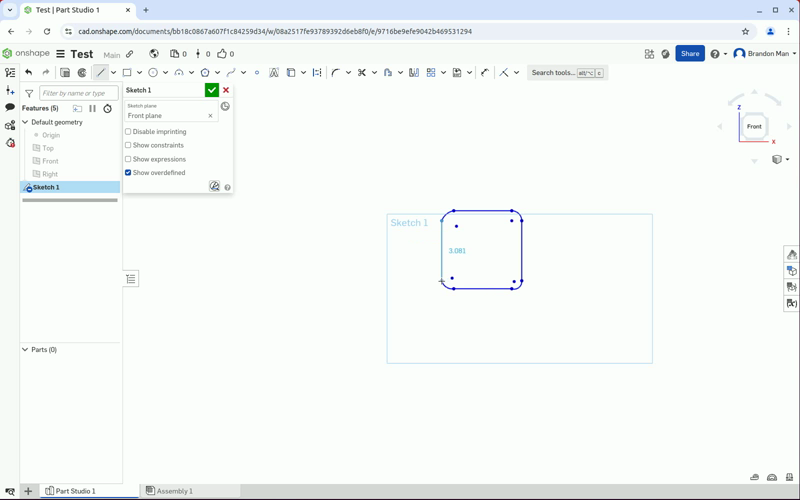
scroll(6)
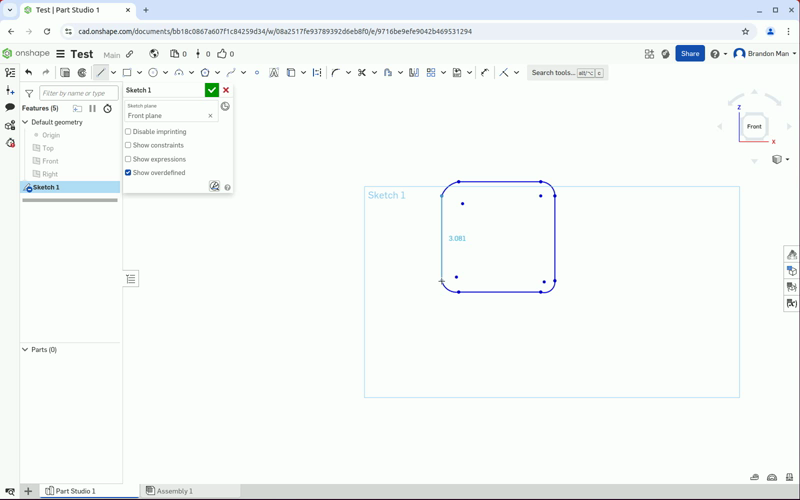
scroll(6)
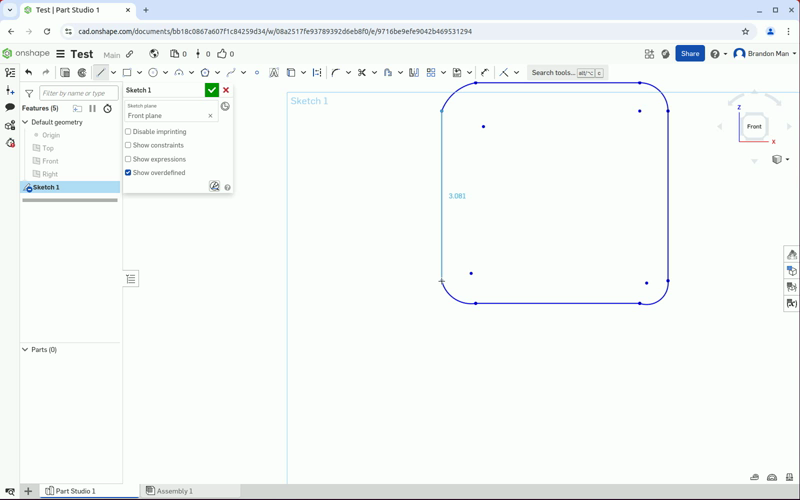
key_up(shift)
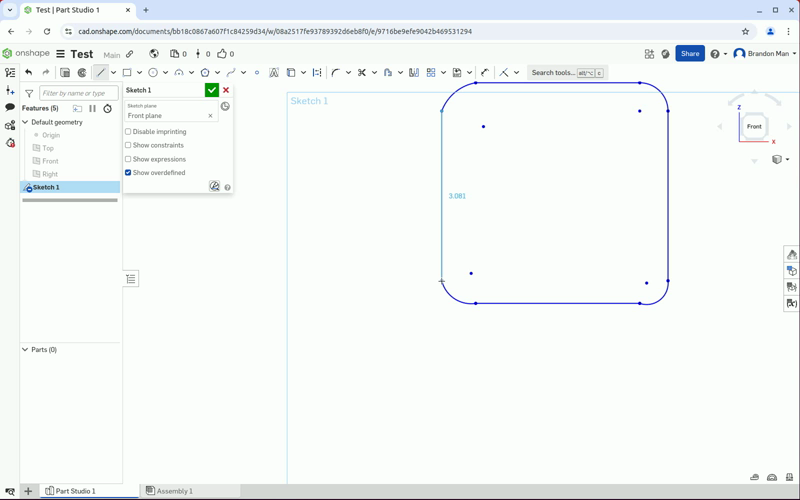
click(441, 280)
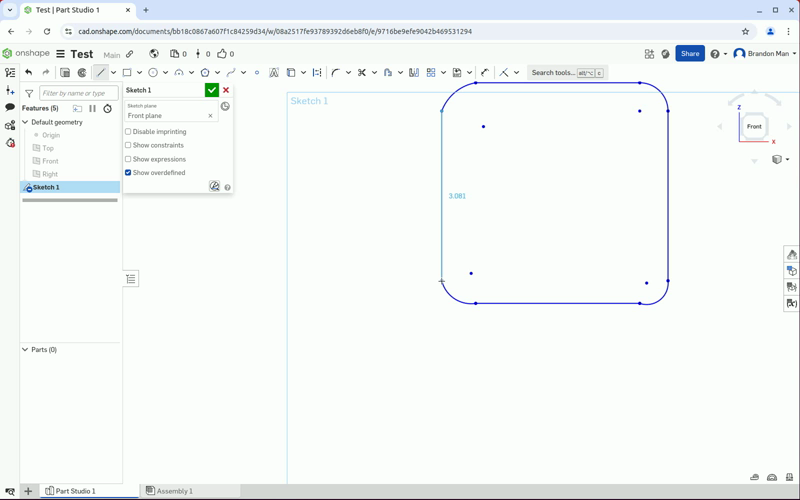
scroll(-6)
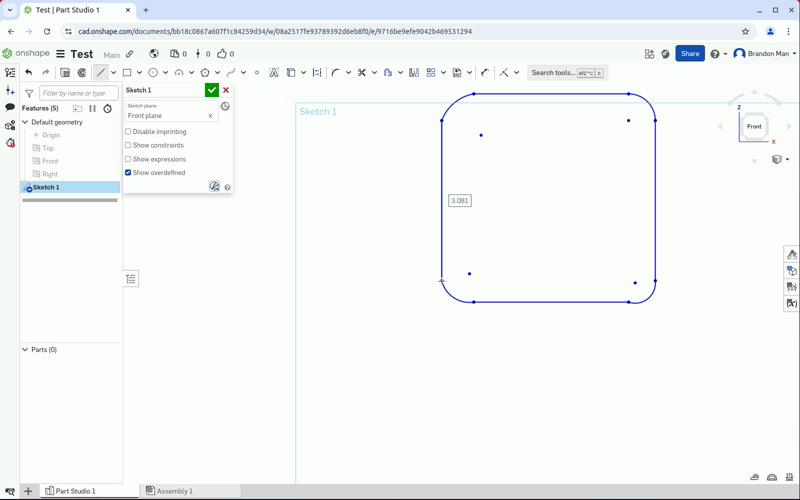
scroll(-6)
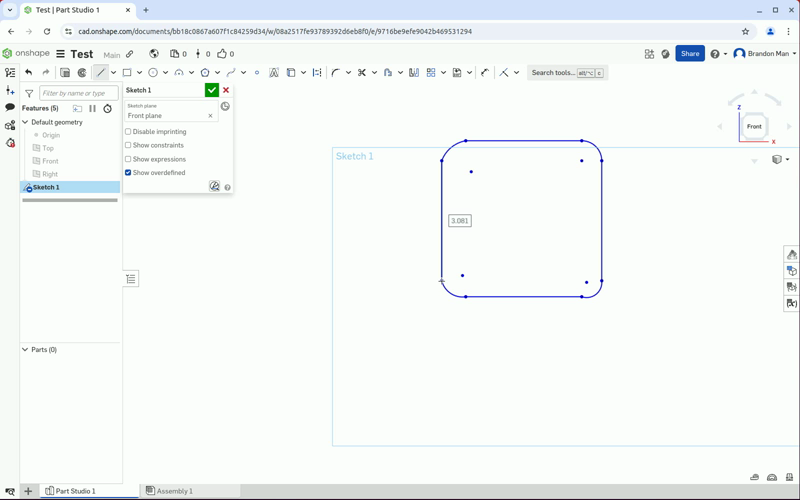
scroll(-6)
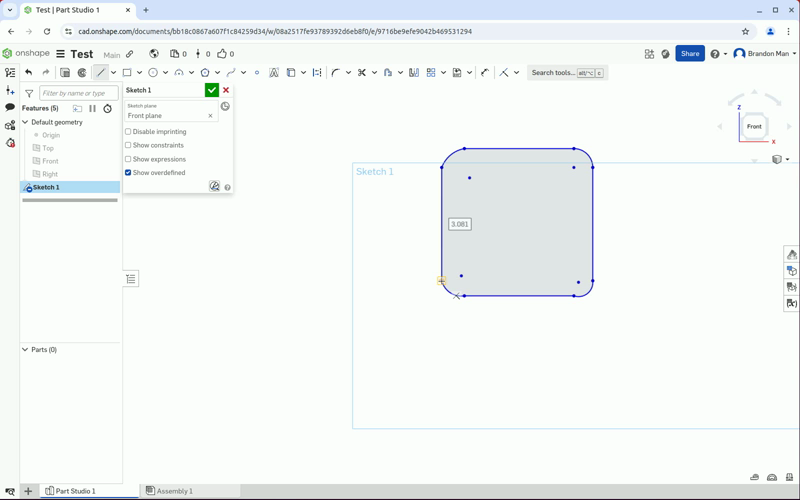
scroll(-6)
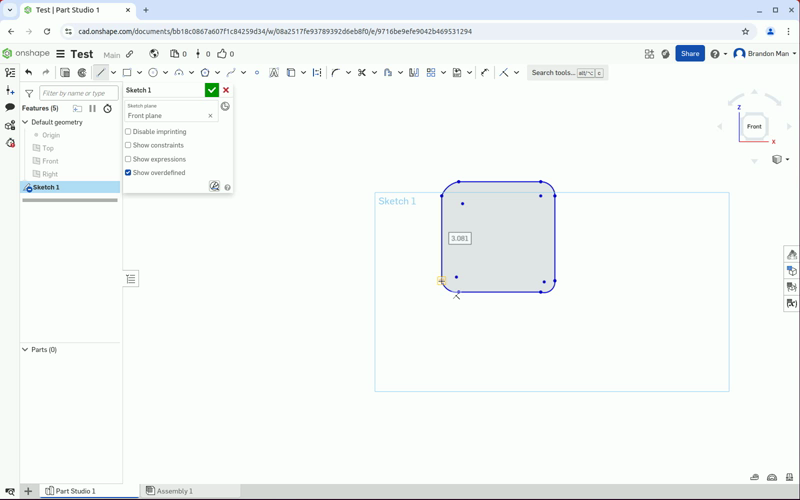
scroll(-6)
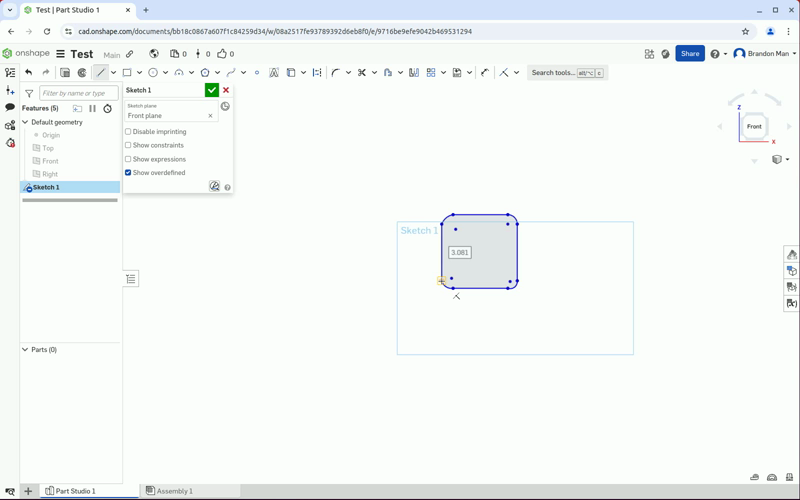
scroll(-6)
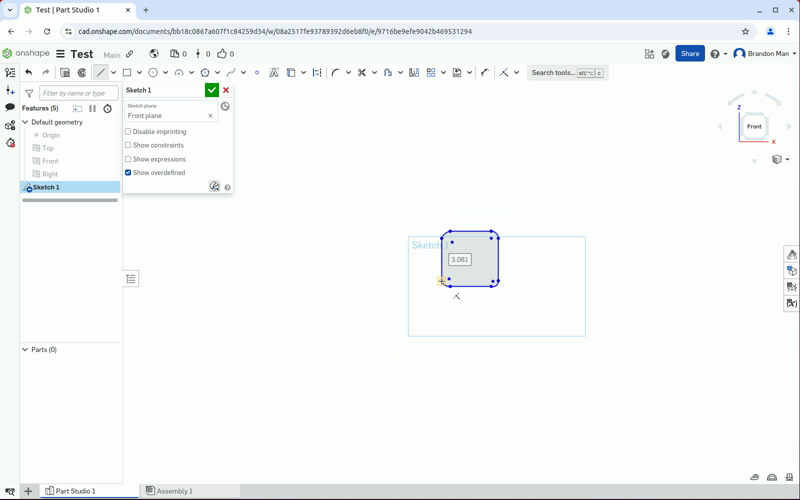
scroll(-6)
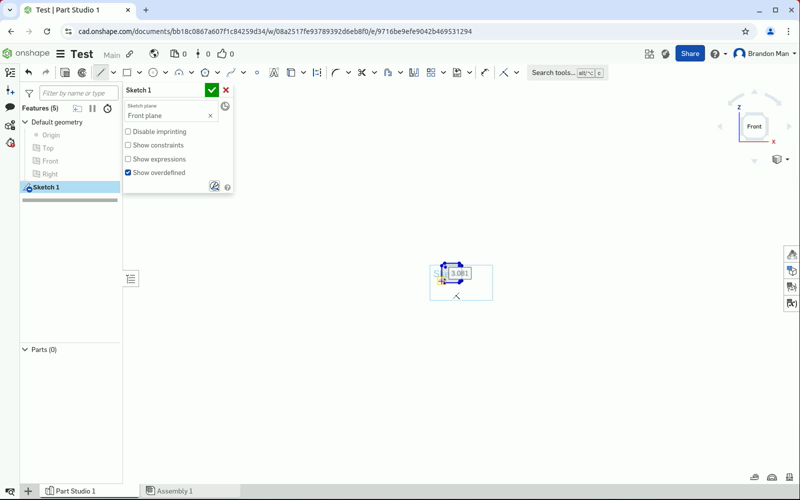
key(esc)
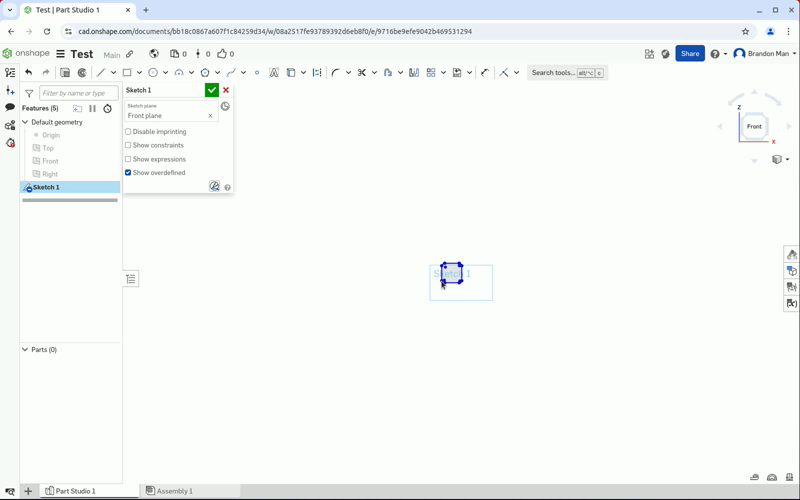
mouse_move(445, 269)
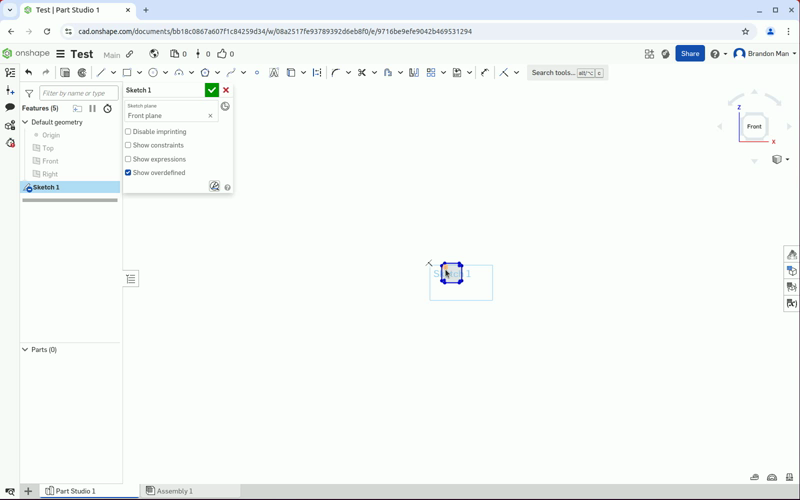
scroll(6)
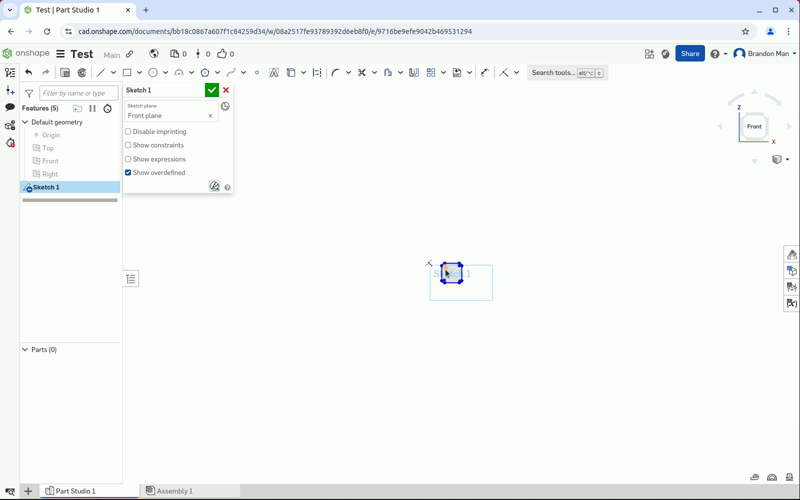
scroll(6)
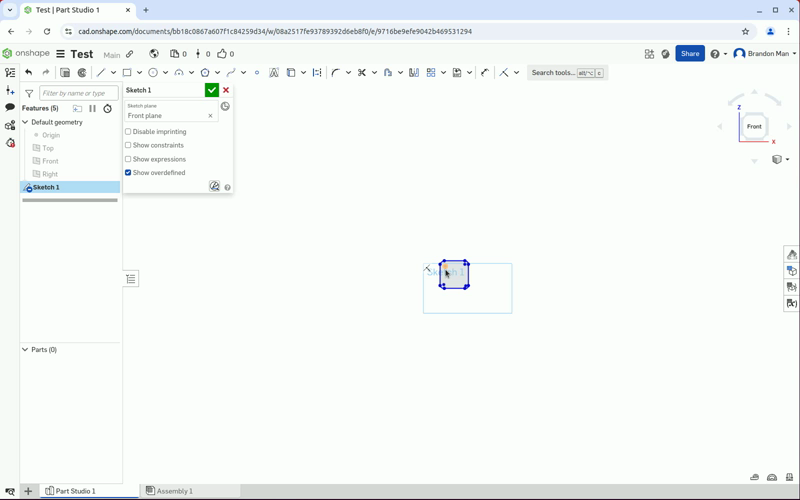
scroll(6)
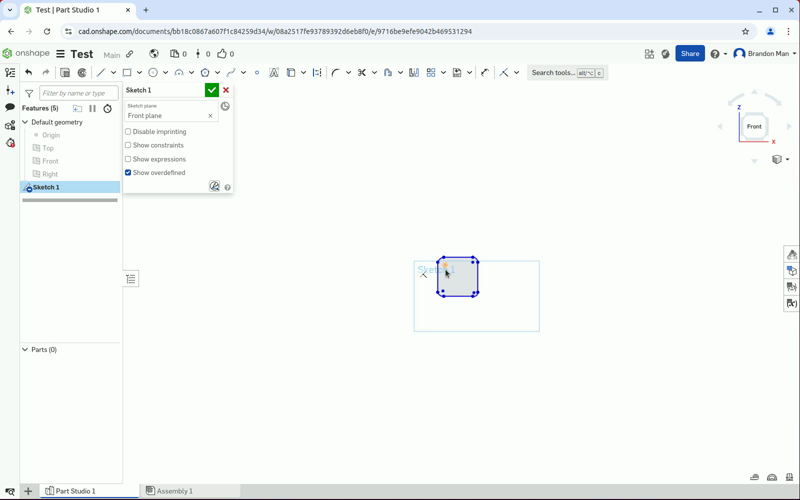
scroll(6)
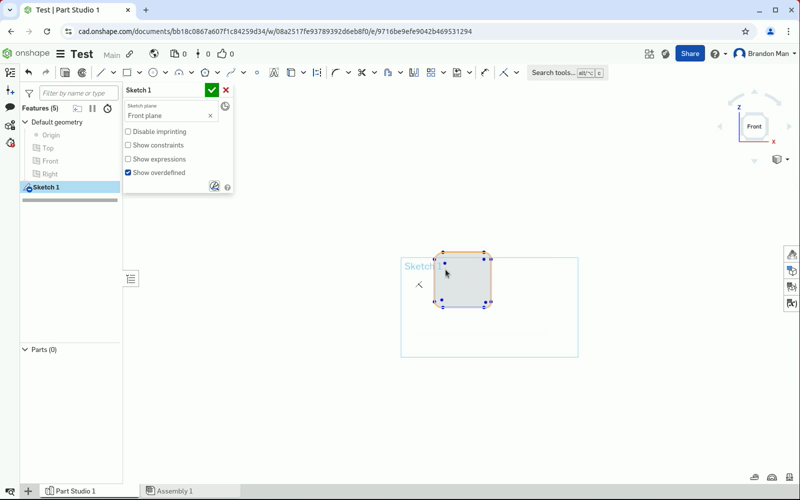
scroll(6)
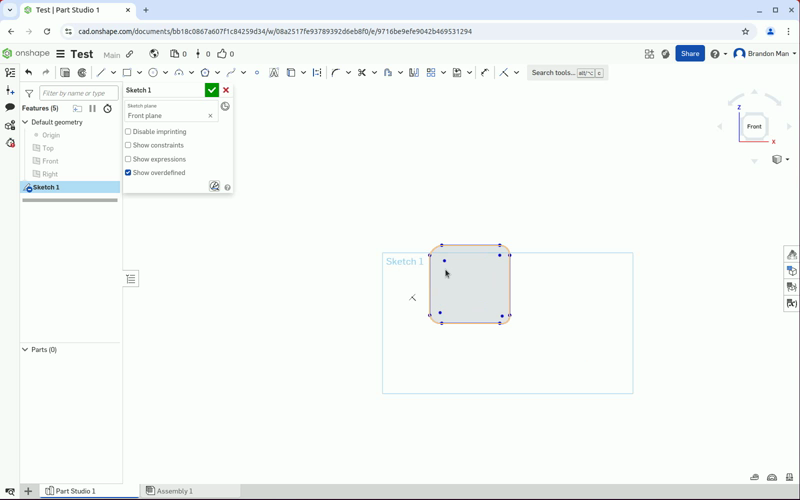
scroll(6)
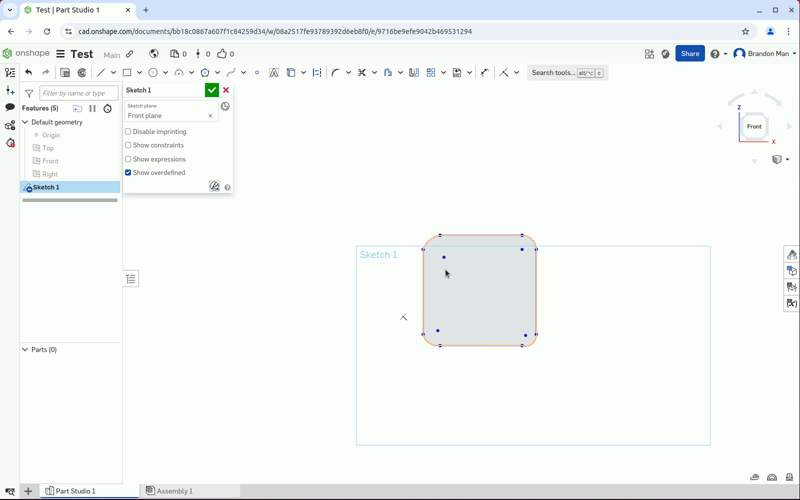
scroll(6)
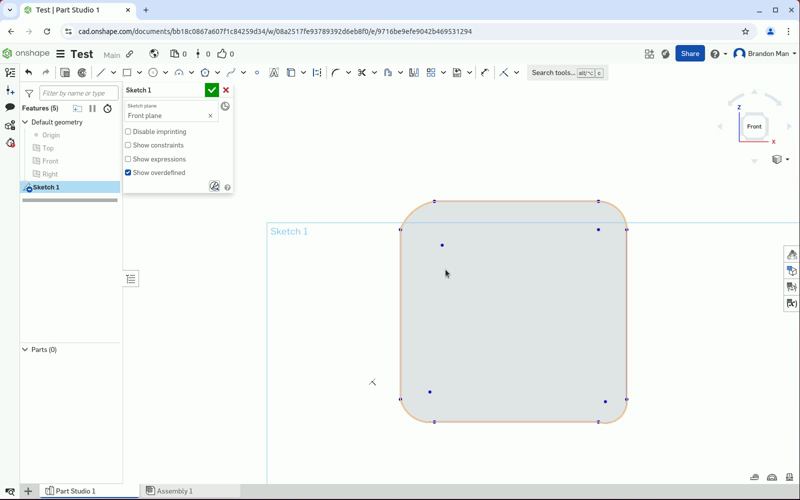
click(445, 269)
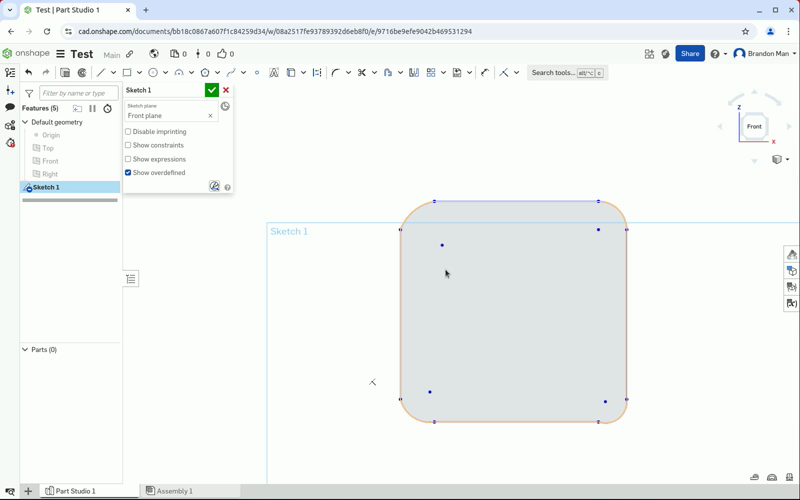
scroll(-6)
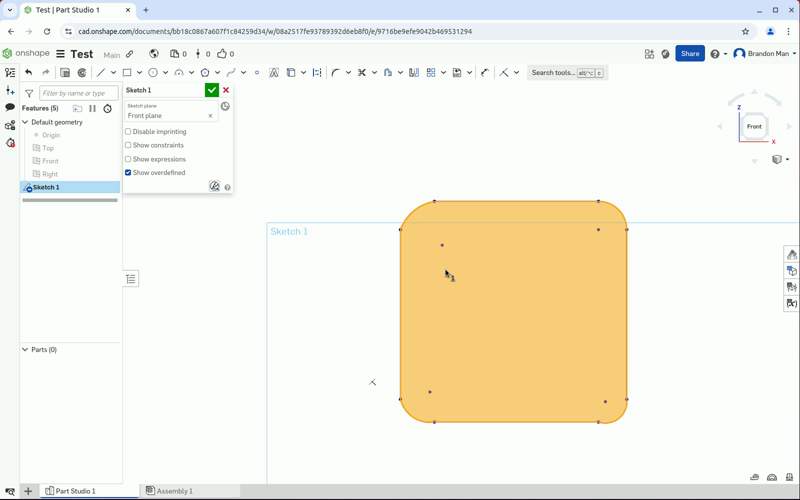
scroll(-6)
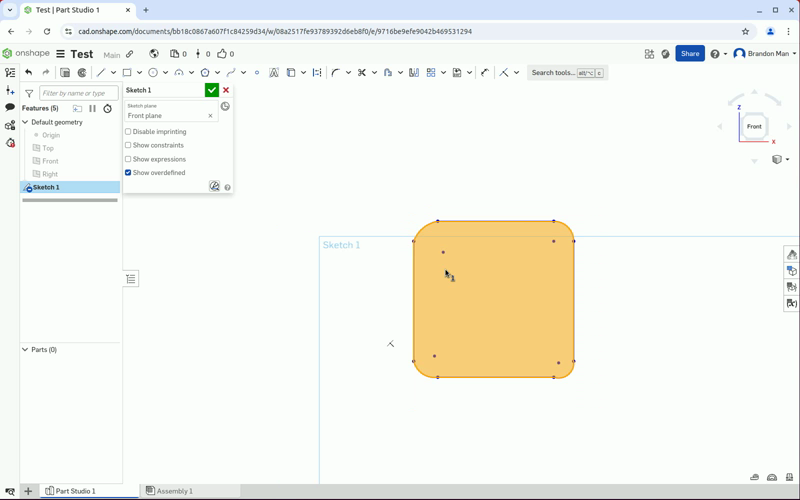
scroll(-6)
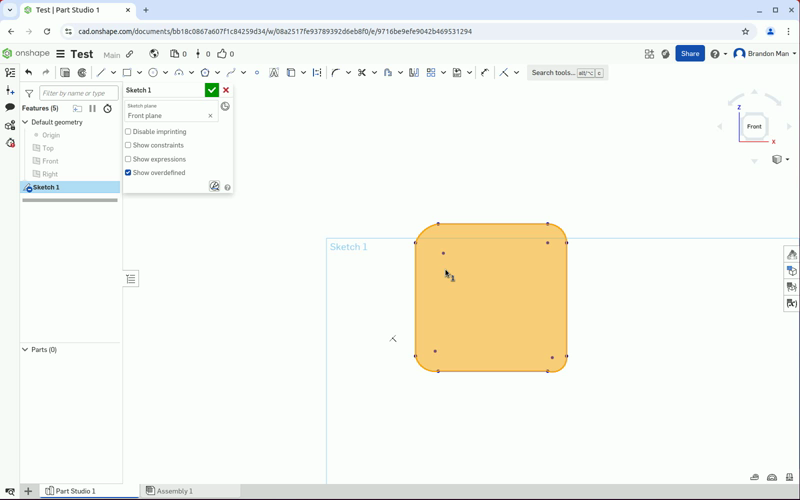
scroll(-6)
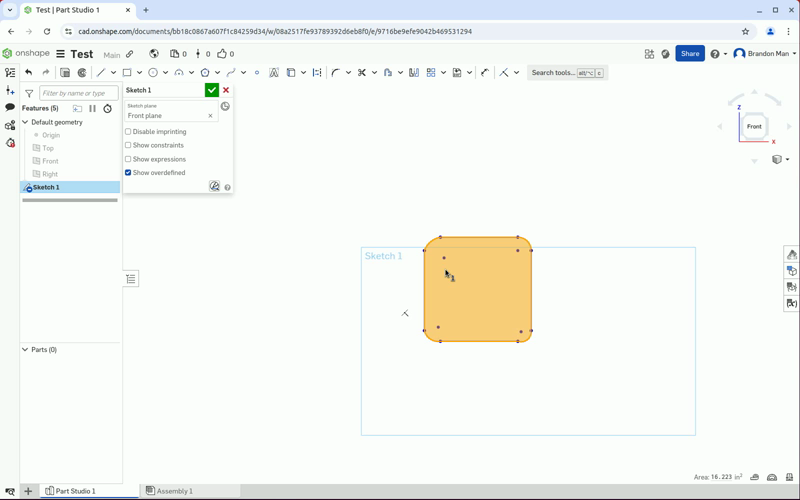
scroll(-6)
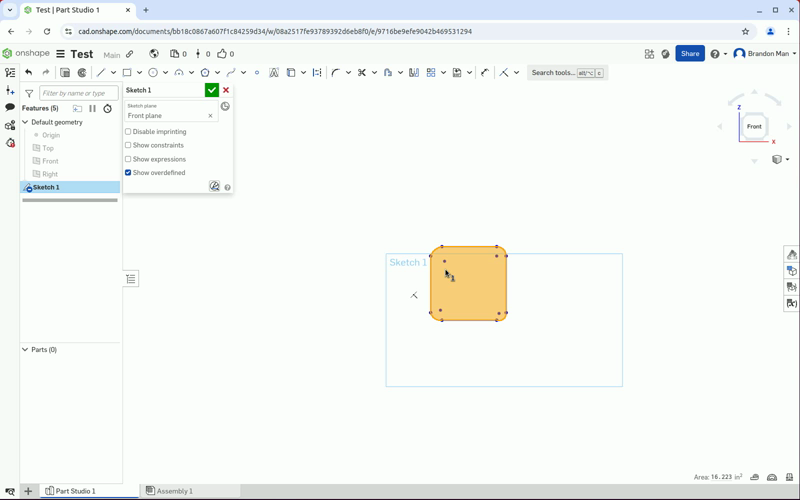
scroll(-6)
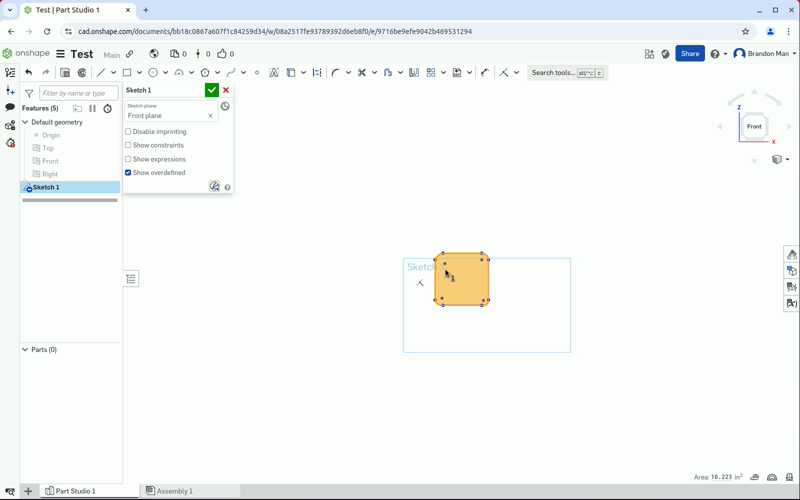
scroll(-6)
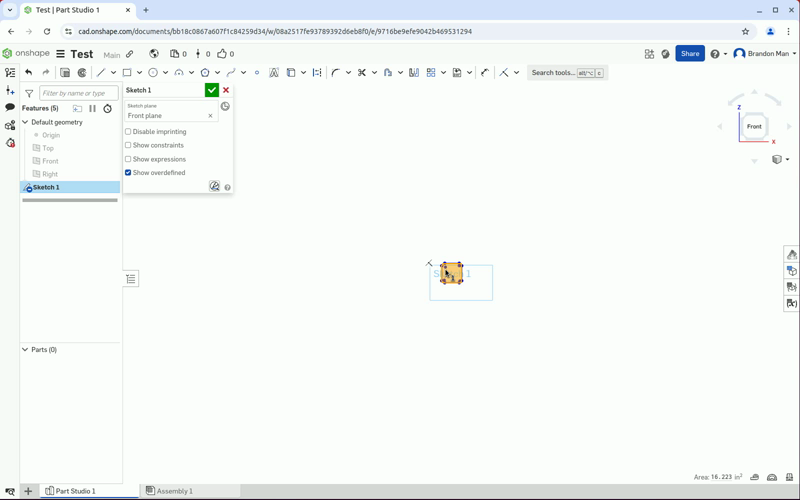
mouse_move(73, 352)
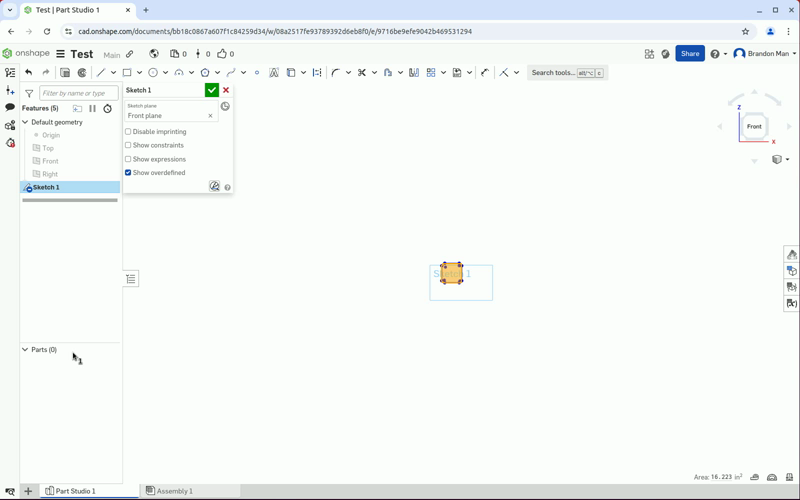
key(shift+y)
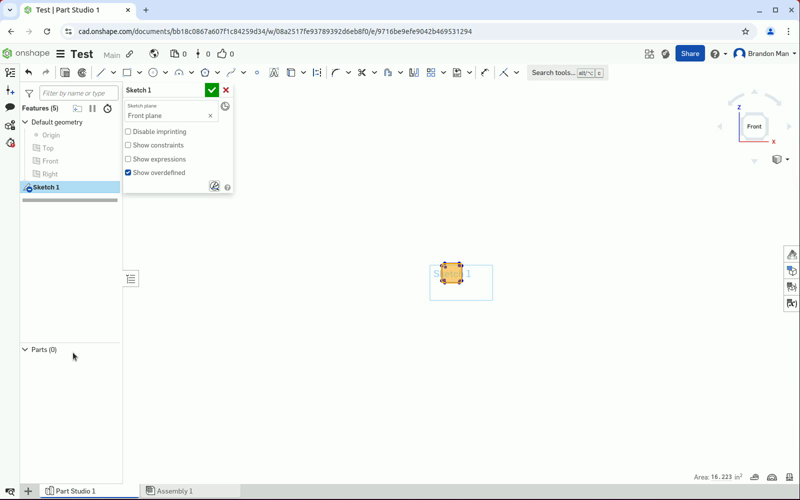
key(shift+e)
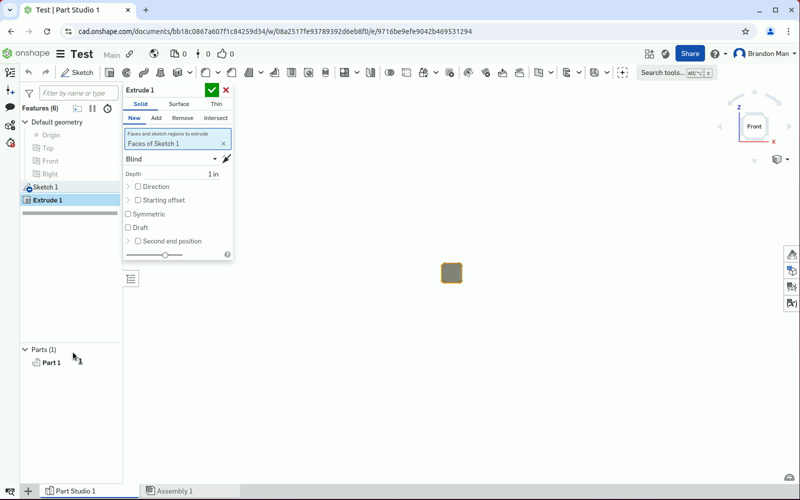
mouse_move(143, 106)
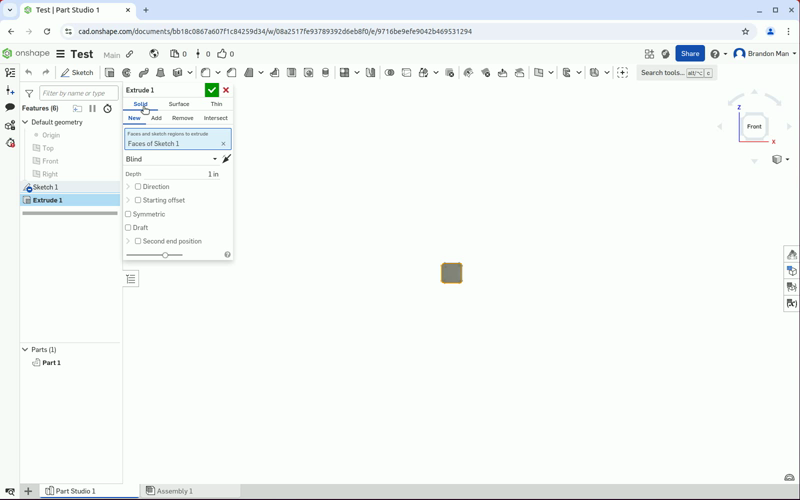
click(143, 106)
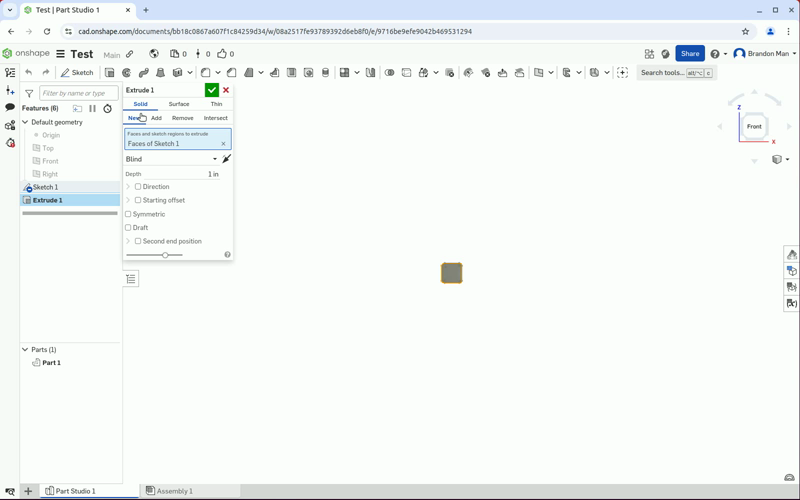
mouse_move(137, 120)
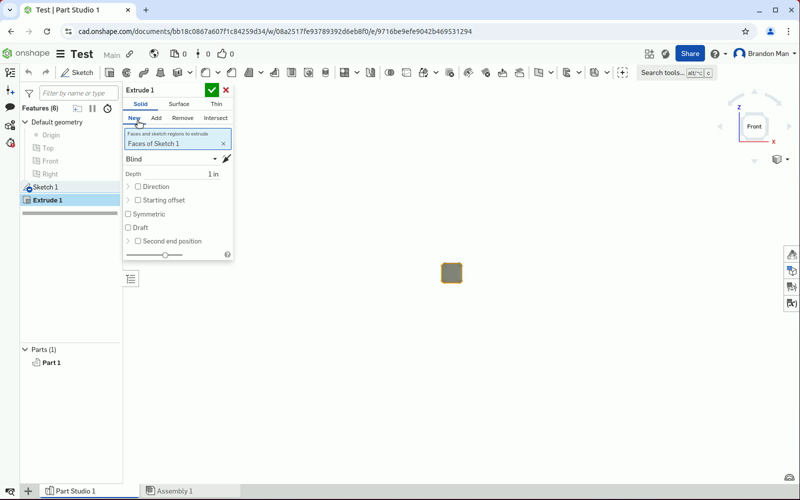
click(137, 120)
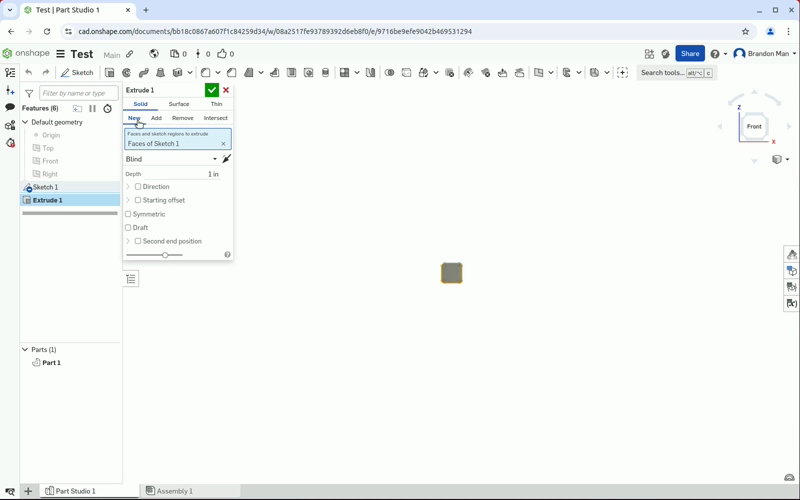
key(tab, 4)
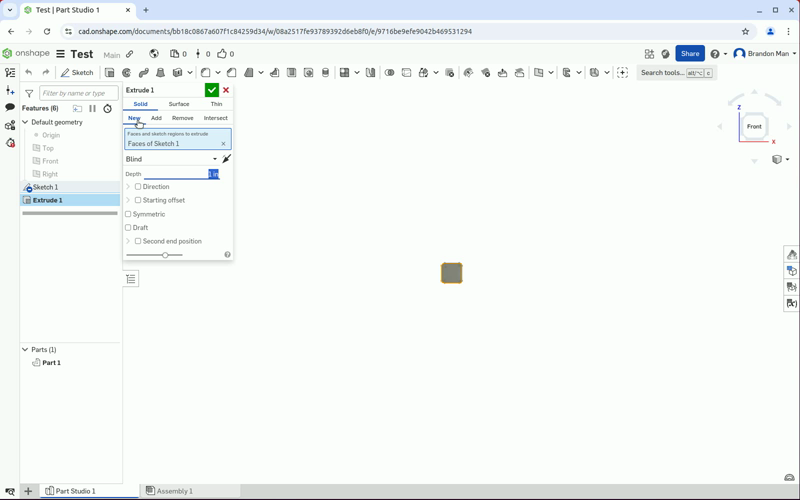
text(23.108)
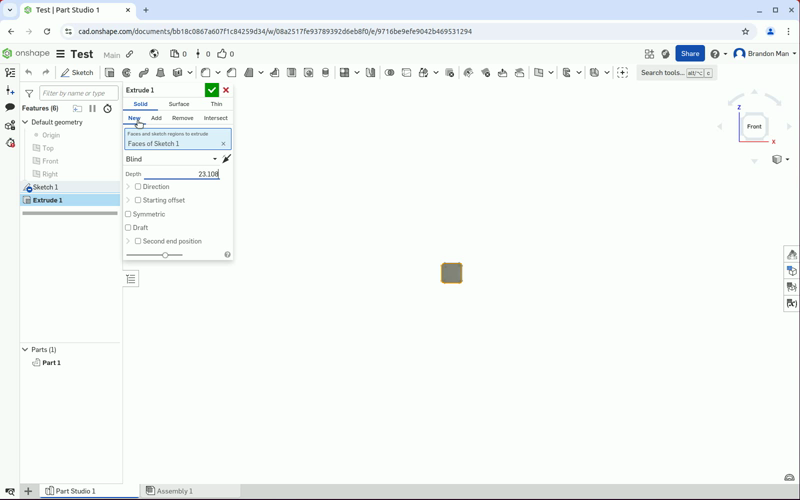
key(enter)
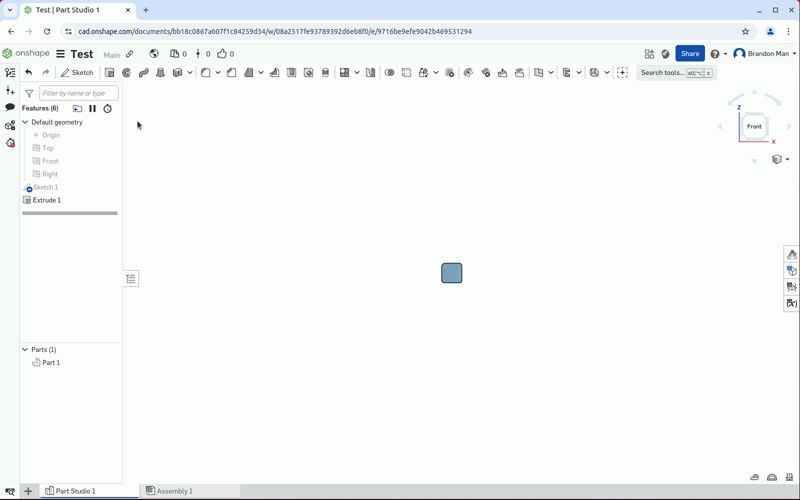
key(shift+h)
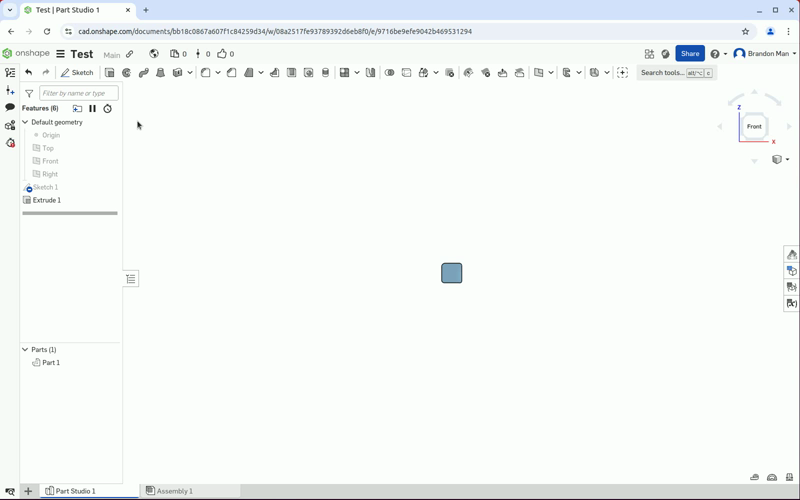
key(shift+h)
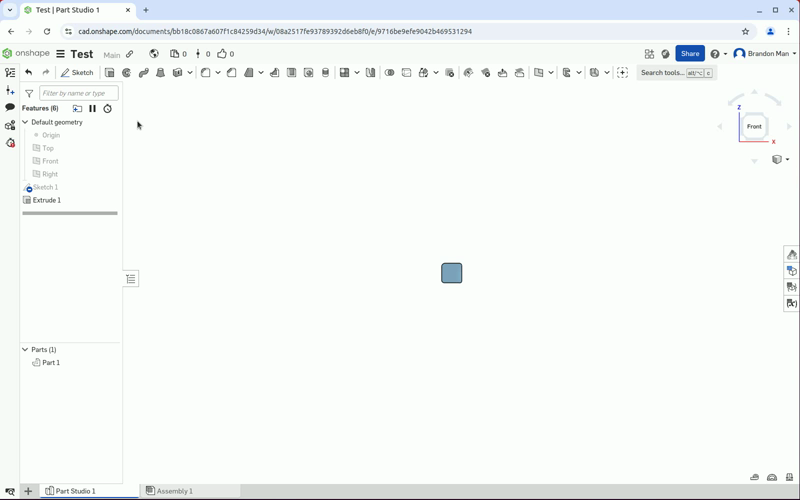
mouse_move(73, 189)
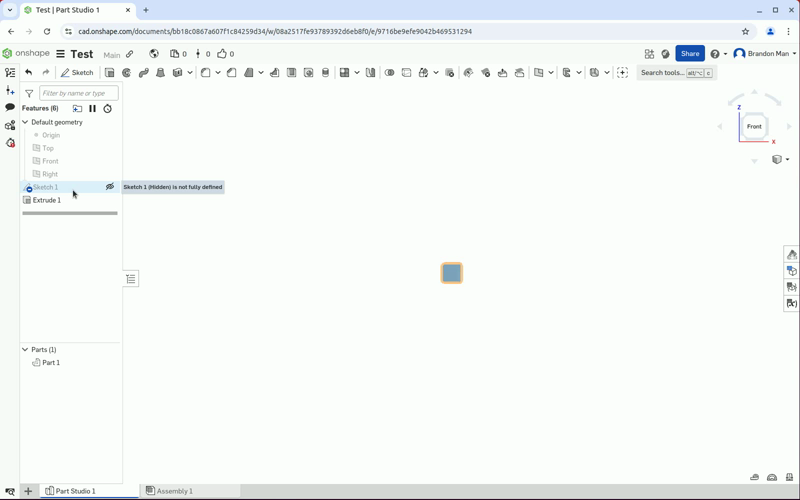
click(73, 189)
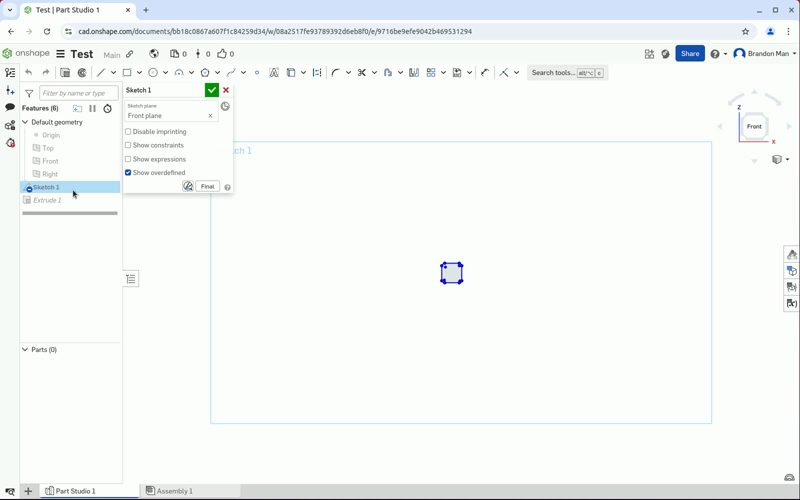
mouse_move(229, 92)
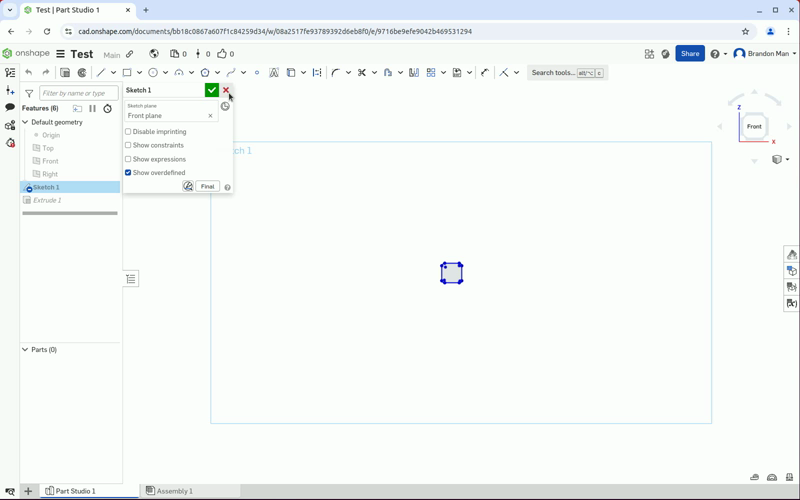
click(229, 92)
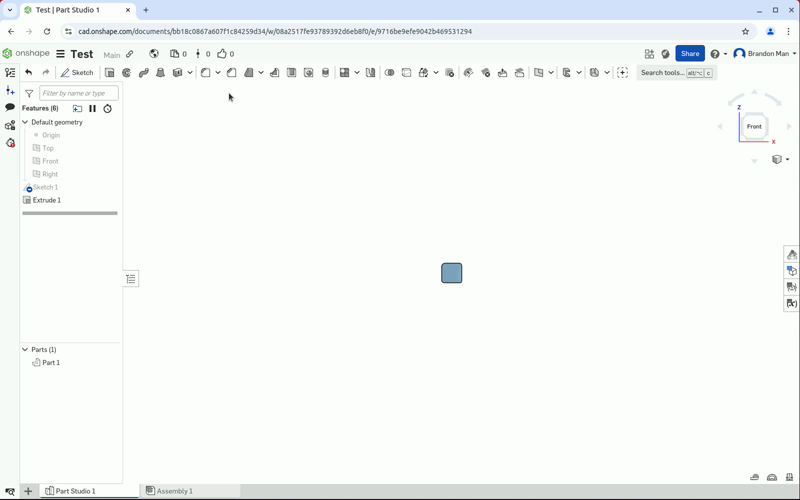
mouse_move(541, 75)
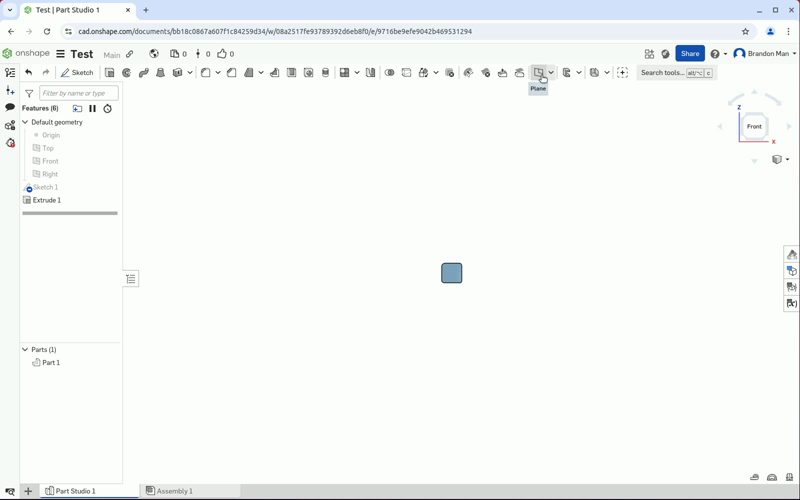
click(541, 75)
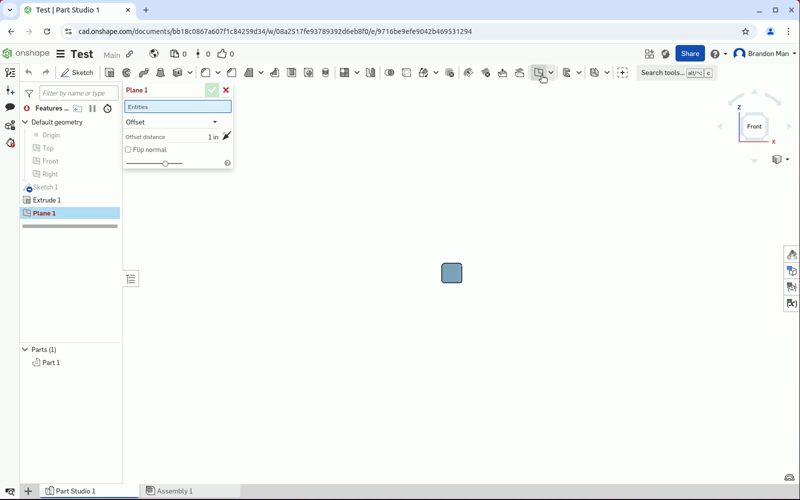
mouse_move(73, 163)
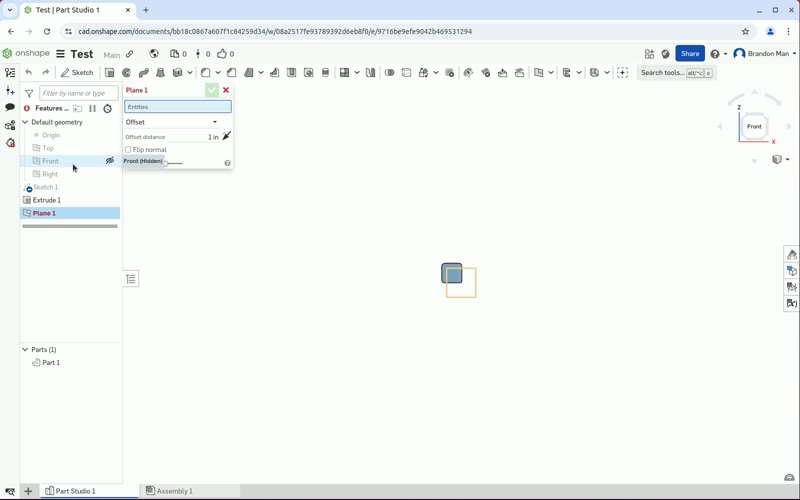
click(73, 163)
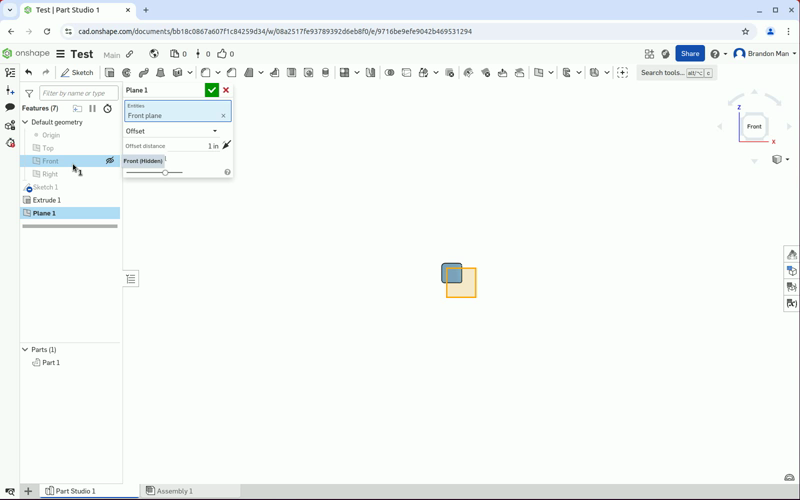
key(tab, 2)
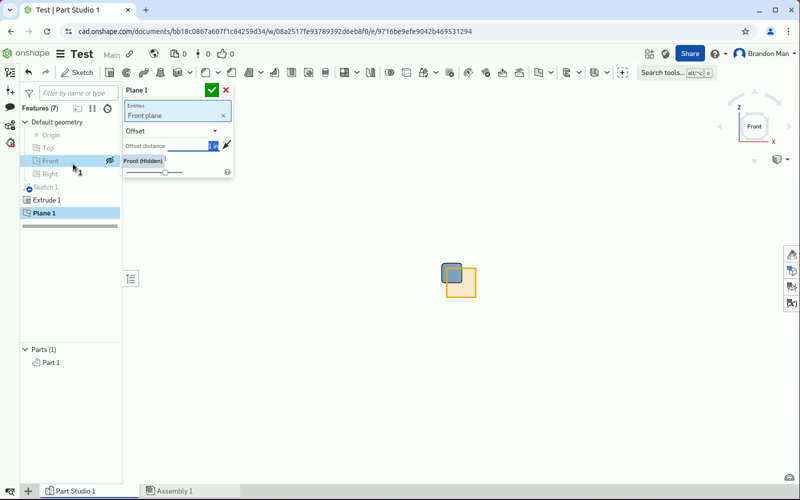
text(23.108)
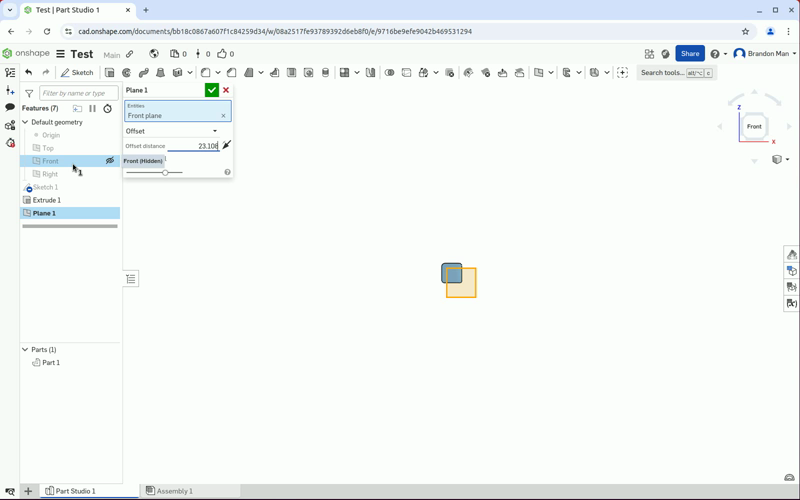
key(enter, 2)
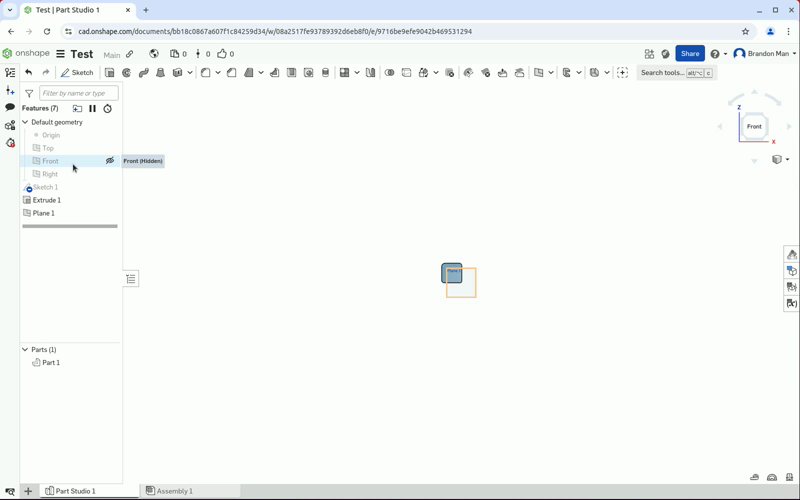
key(shift+s)
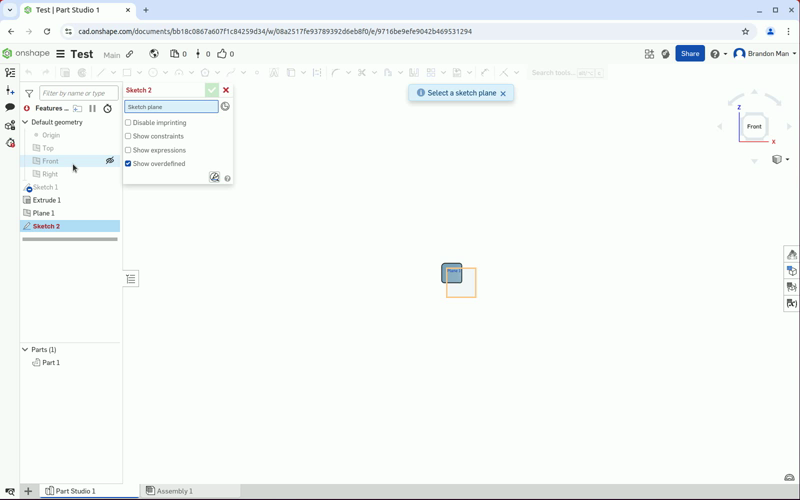
mouse_move(73, 215)
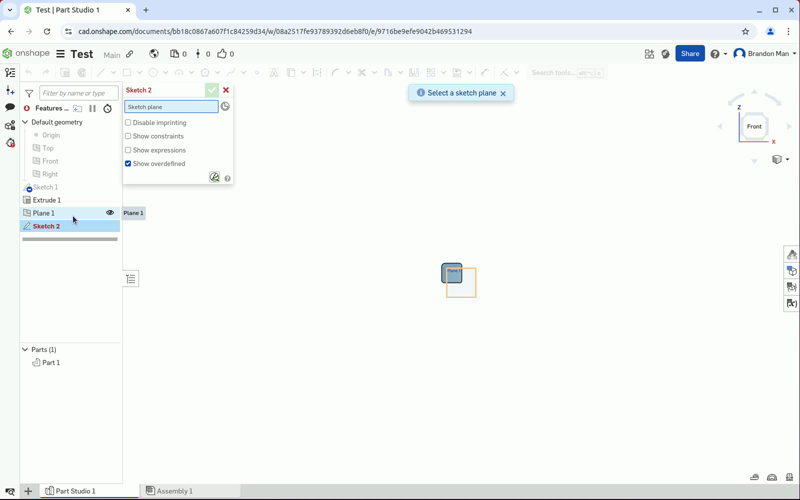
click(73, 215)
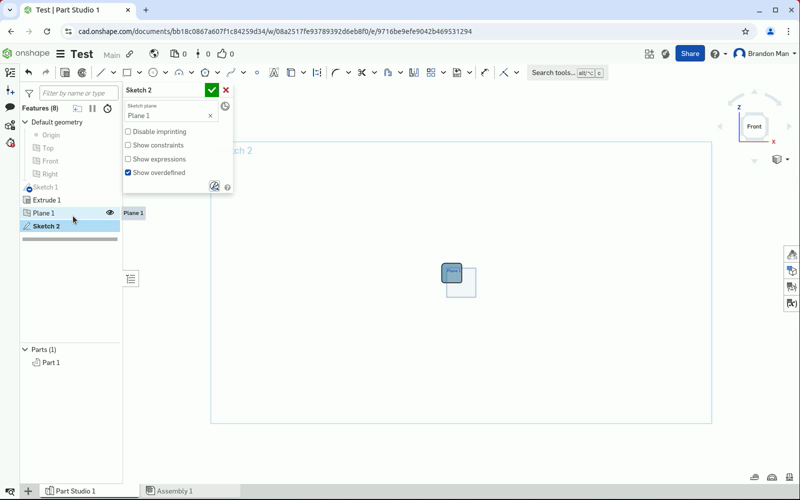
mouse_move(73, 352)
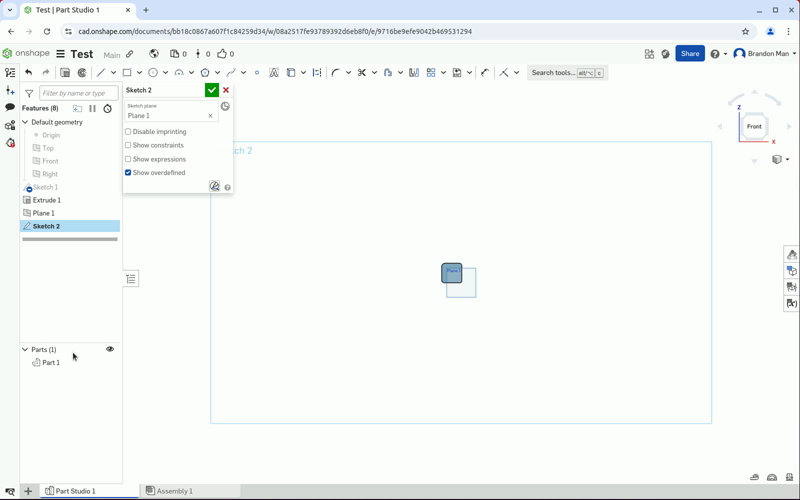
key(y)
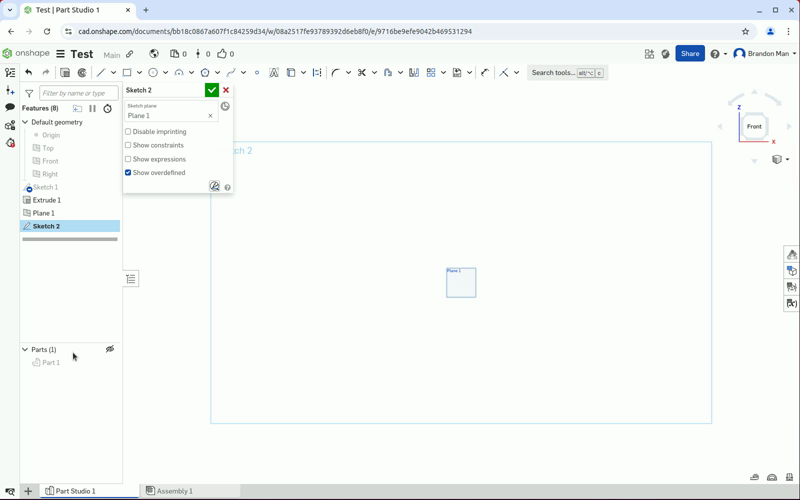
key(l)
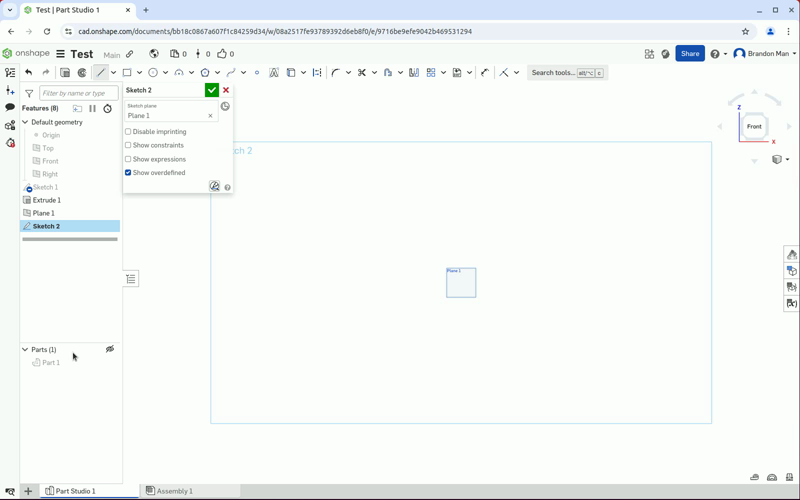
key_down(shift)
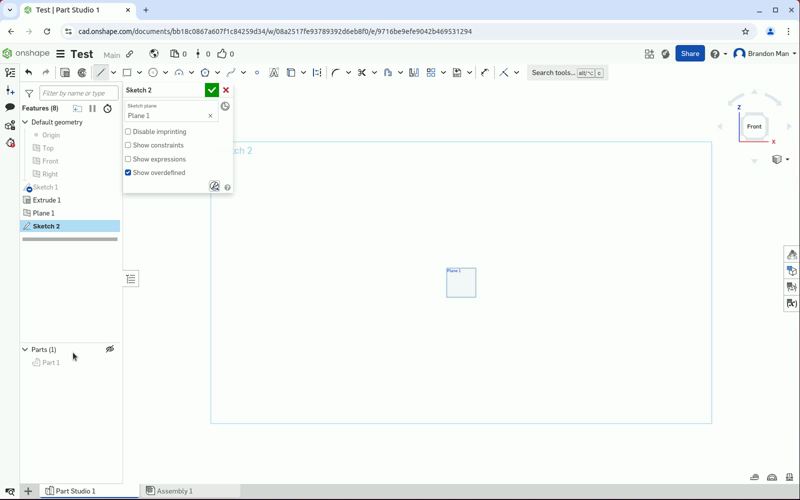
mouse_move(444, 280)
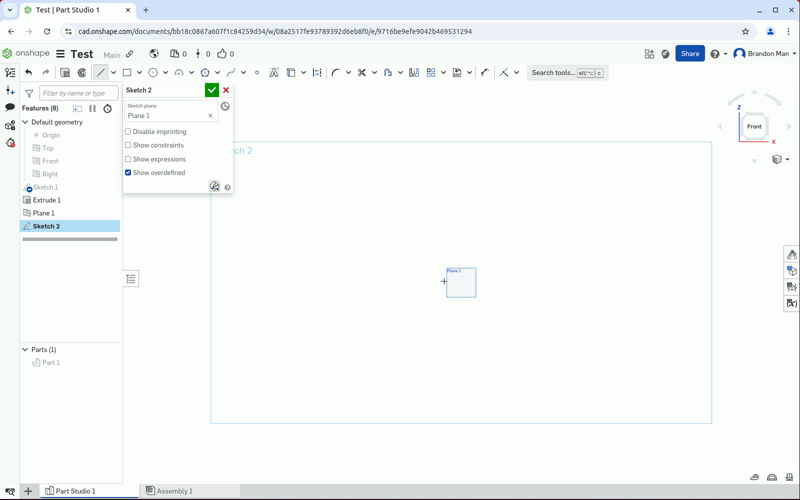
click(444, 280)
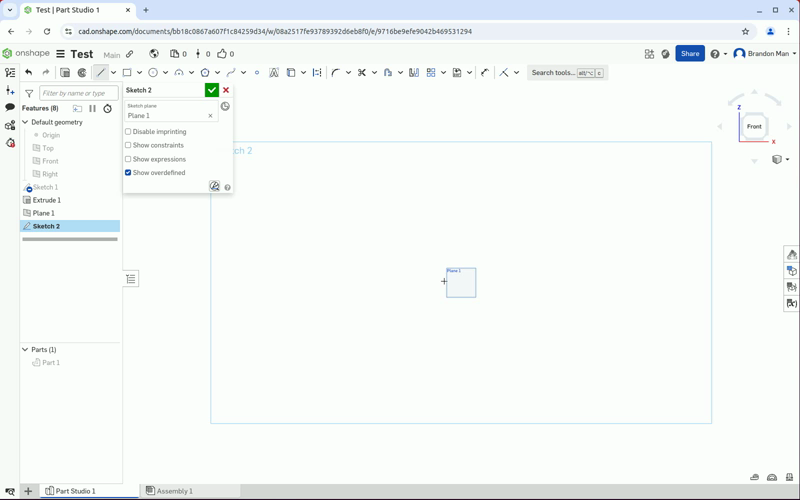
key_up(shift)
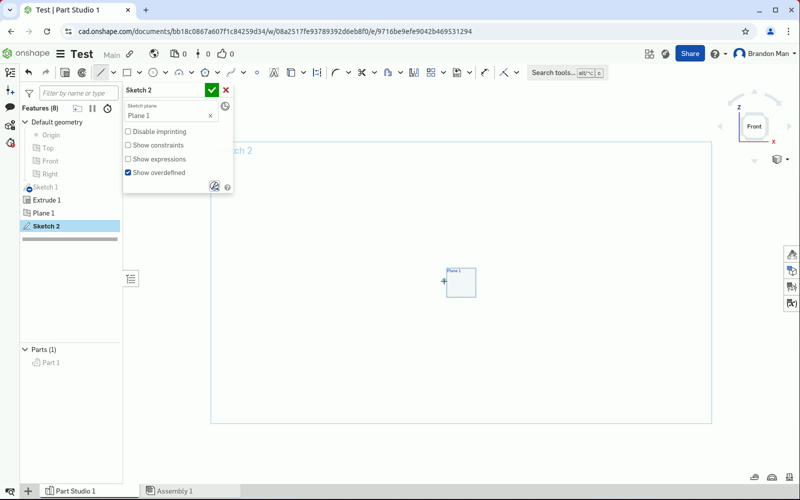
key_down(shift)
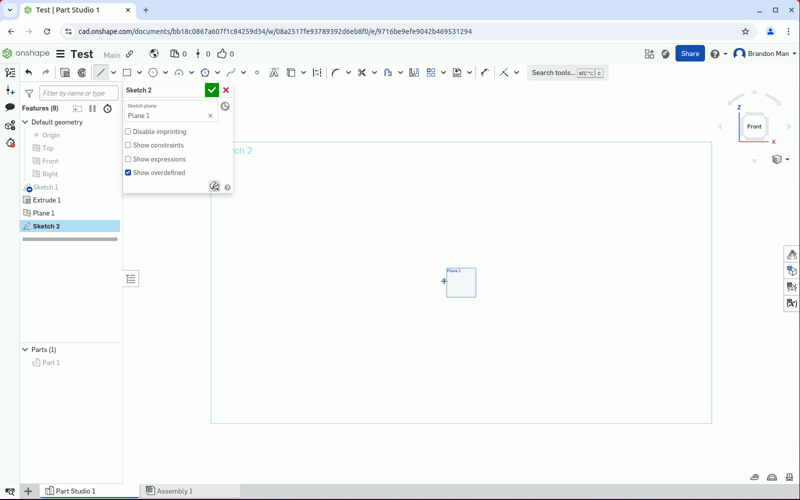
mouse_move(474, 280)
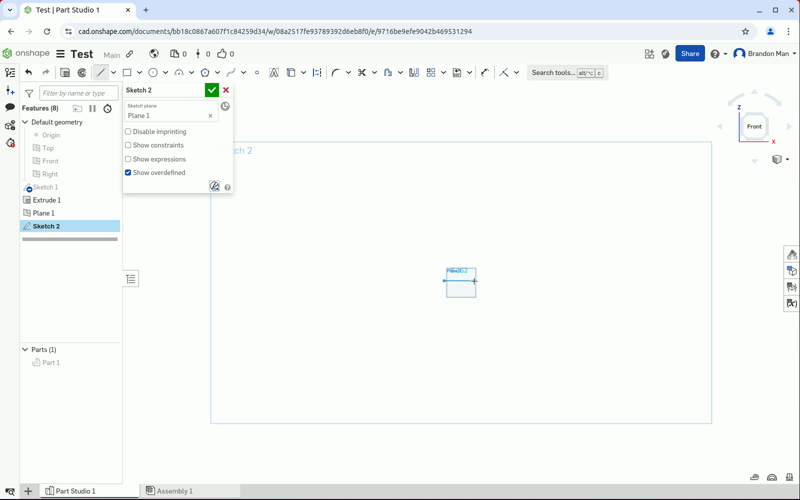
mouse_move(459, 280)
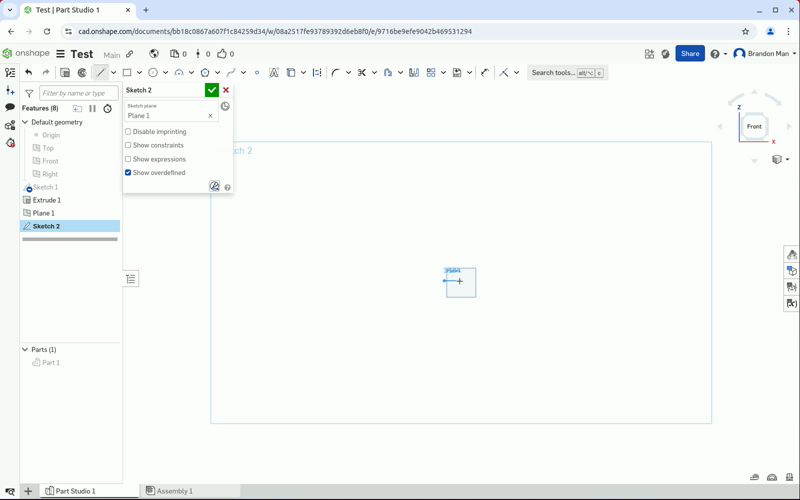
click(459, 280)
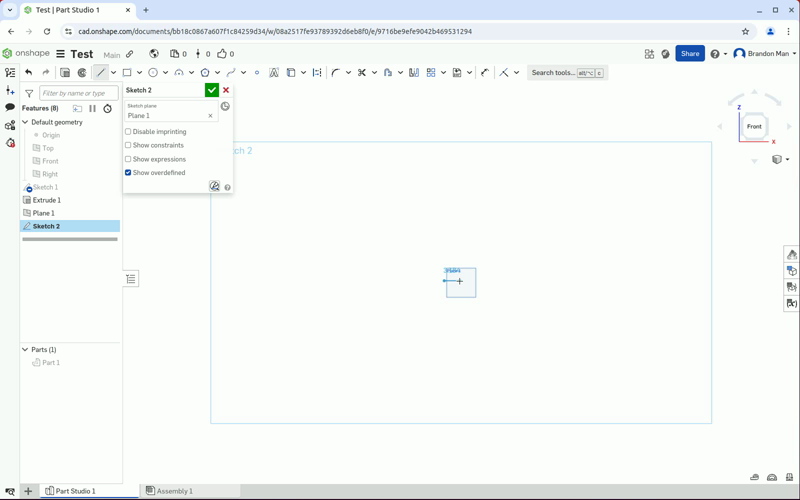
key_up(shift)
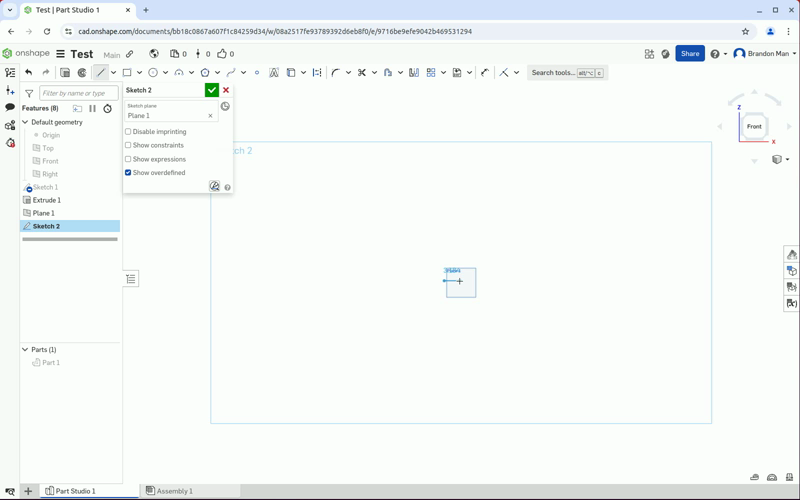
key_down(shift)
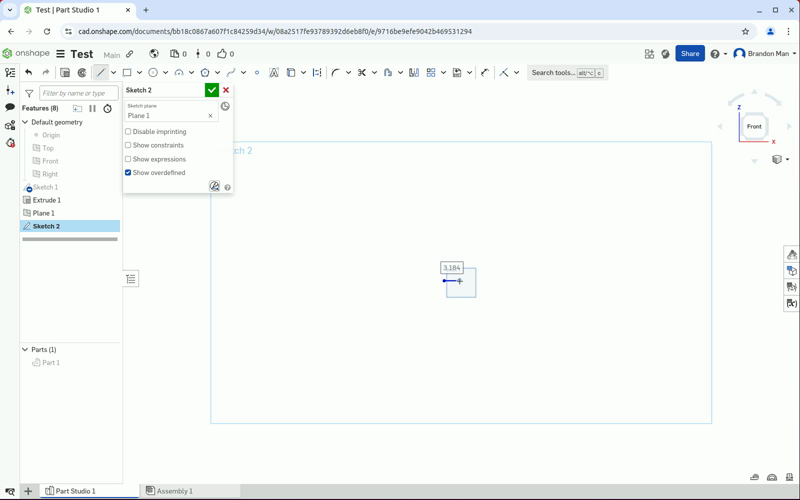
mouse_move(489, 280)
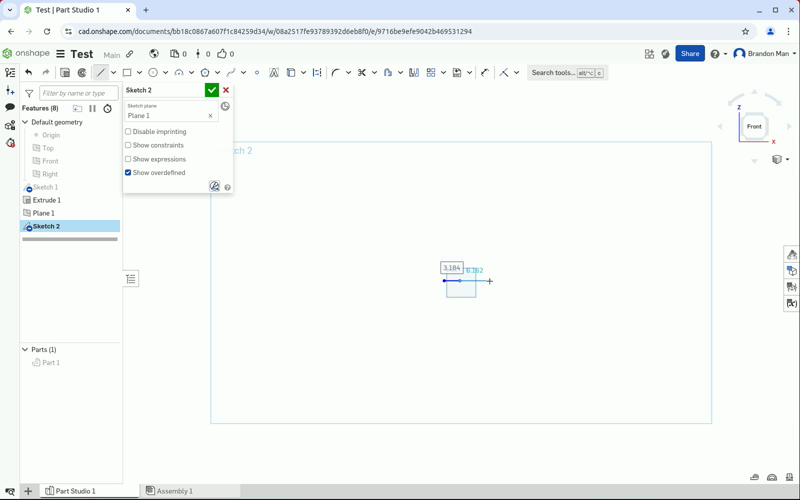
mouse_move(459, 265)
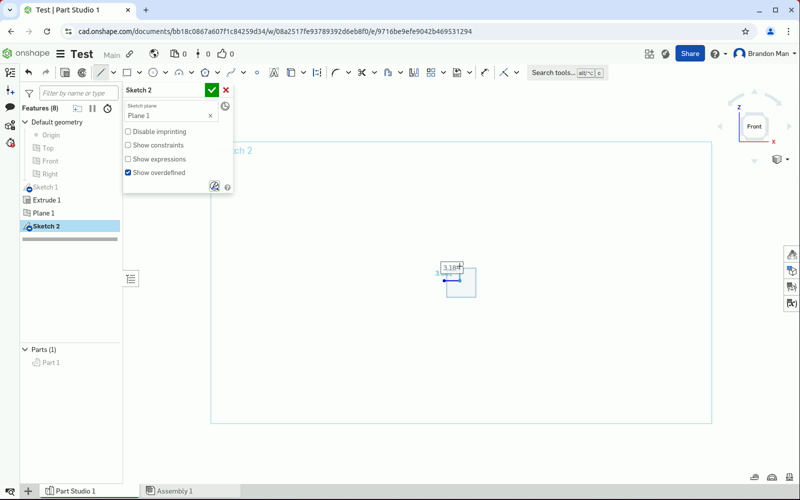
click(459, 265)
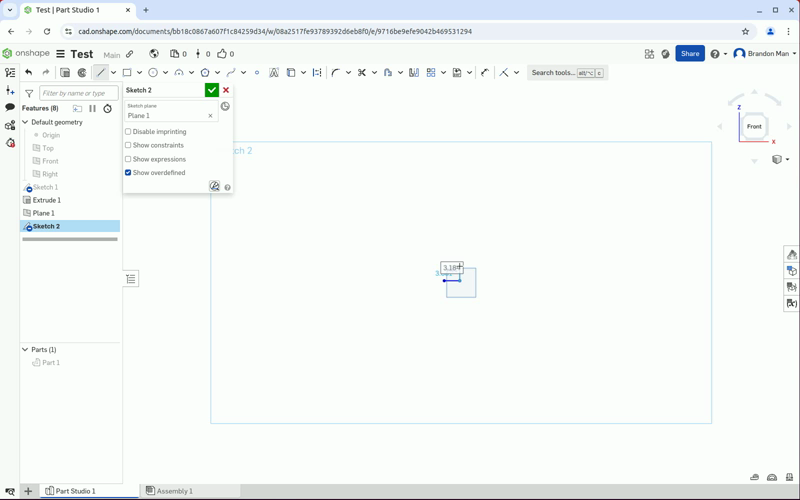
key_up(shift)
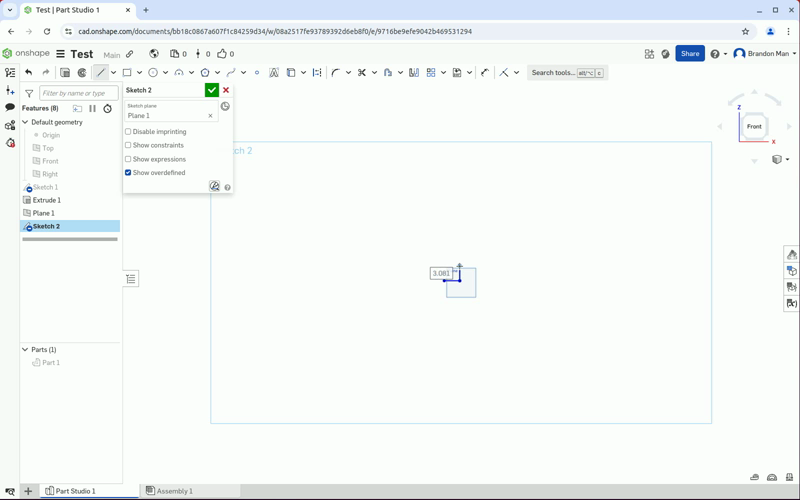
key_down(shift)
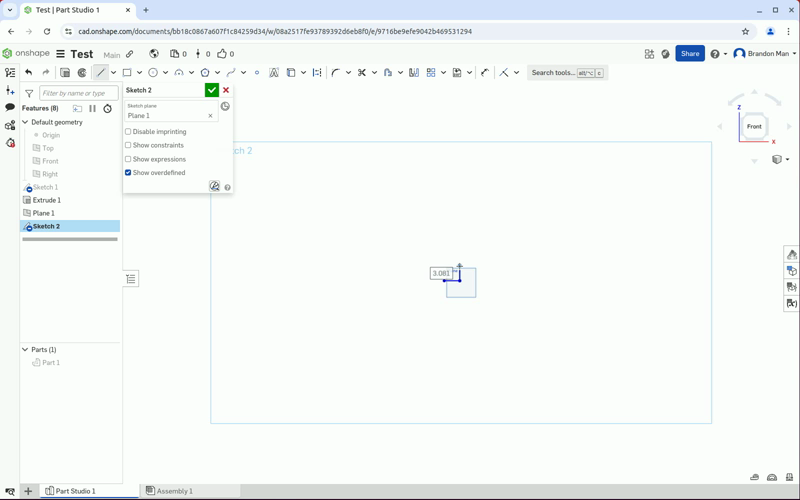
mouse_move(489, 265)
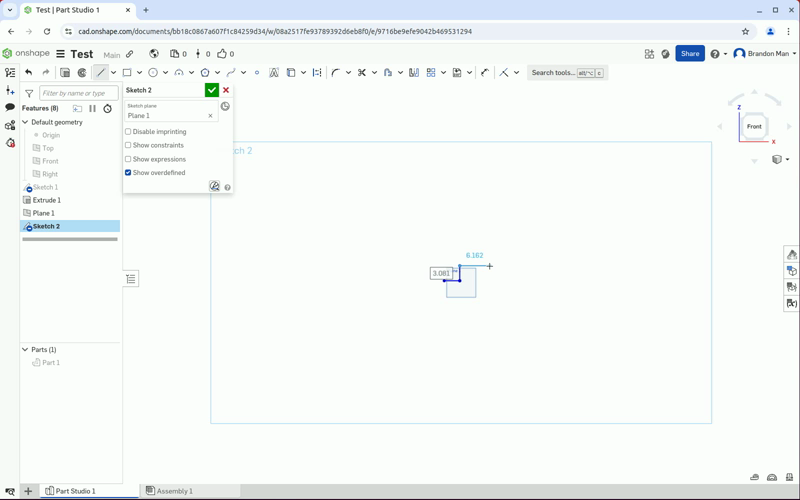
mouse_move(444, 265)
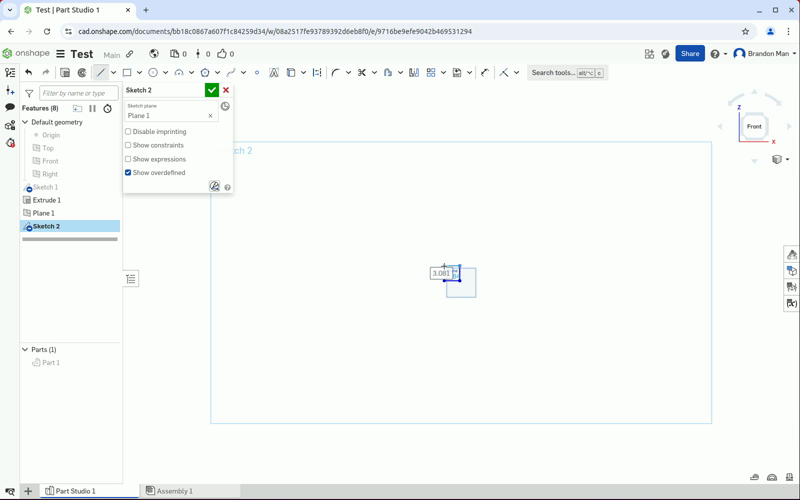
click(444, 265)
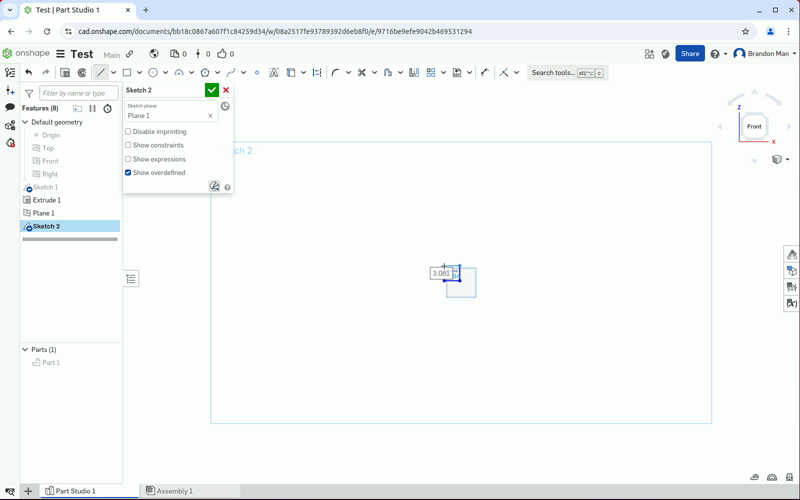
key_up(shift)
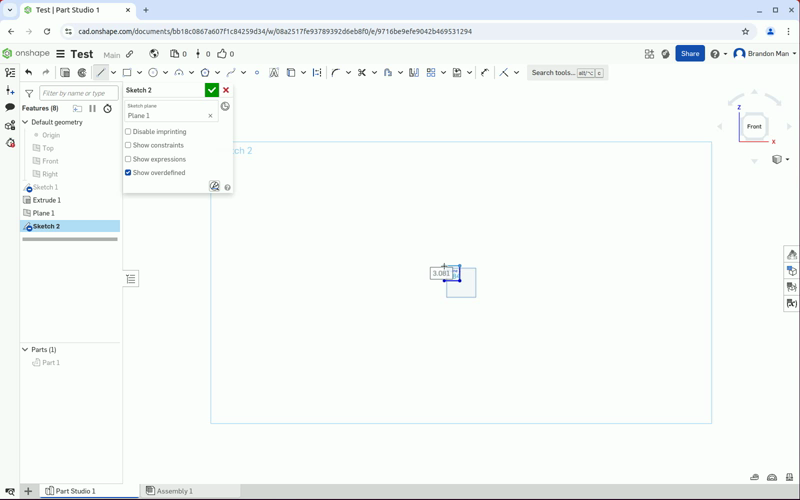
mouse_move(474, 265)
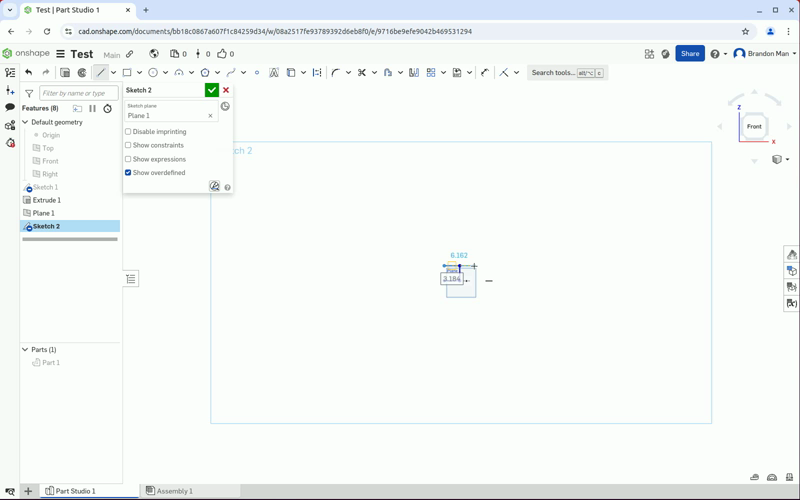
key_down(shift)
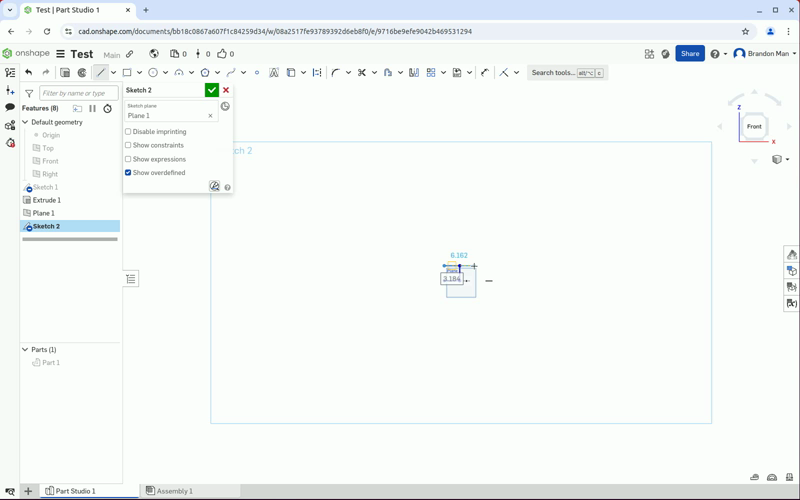
mouse_move(444, 280)
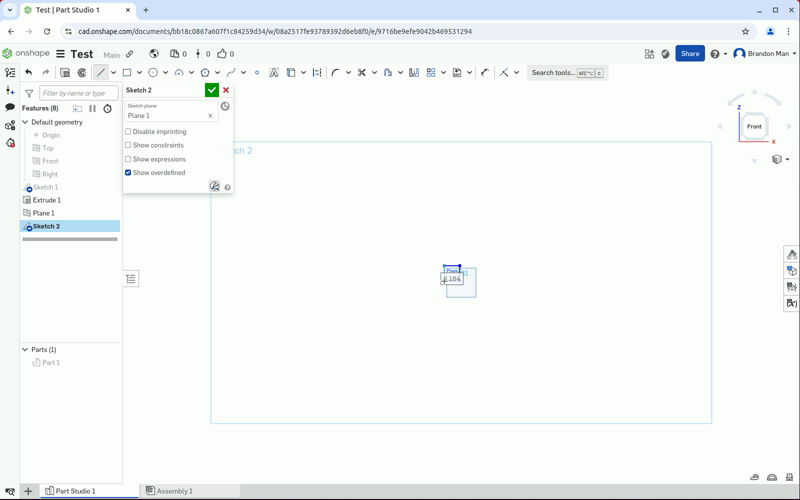
key_up(shift)
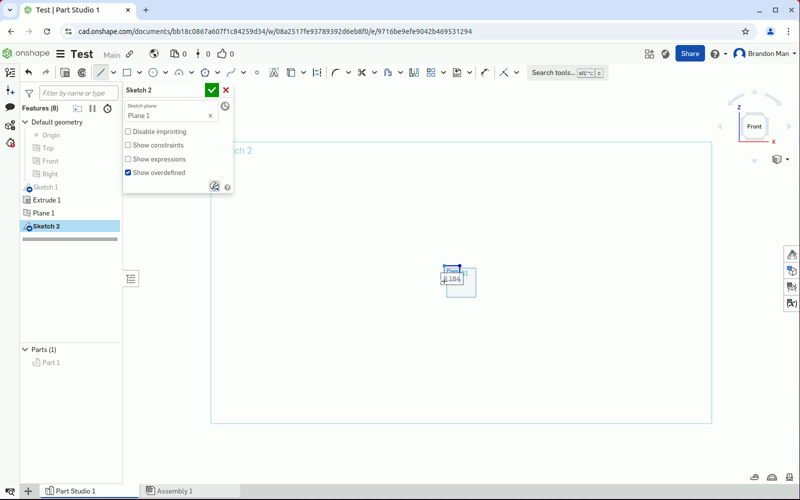
click(444, 280)
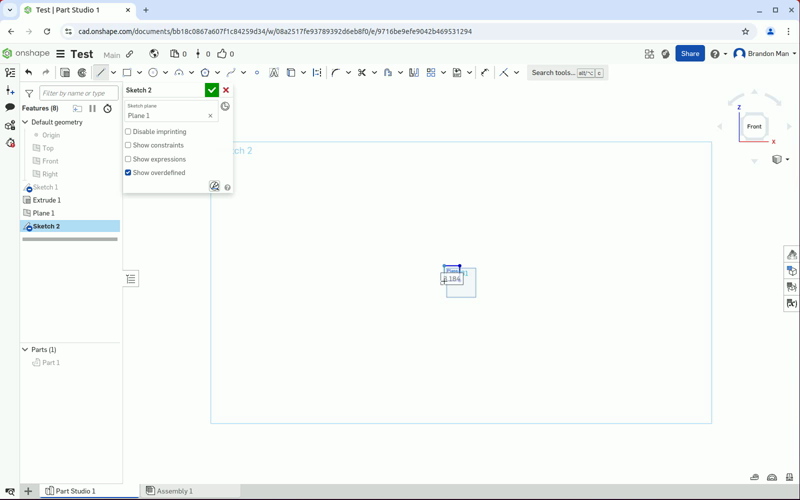
key(esc)
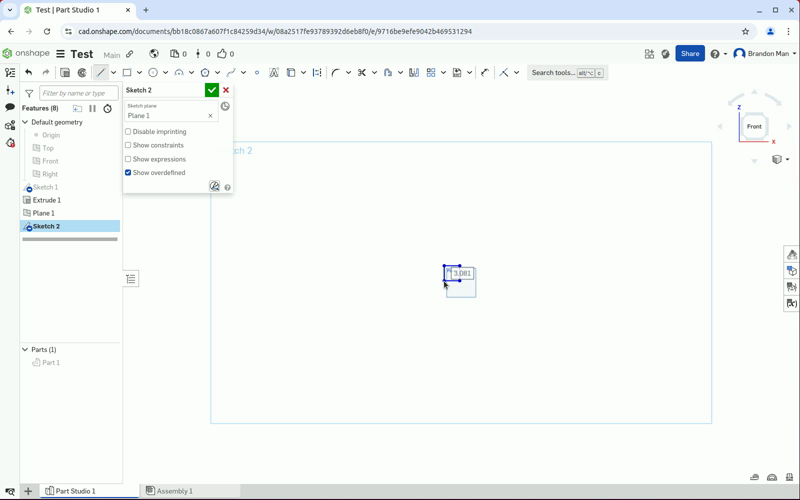
mouse_move(453, 278)
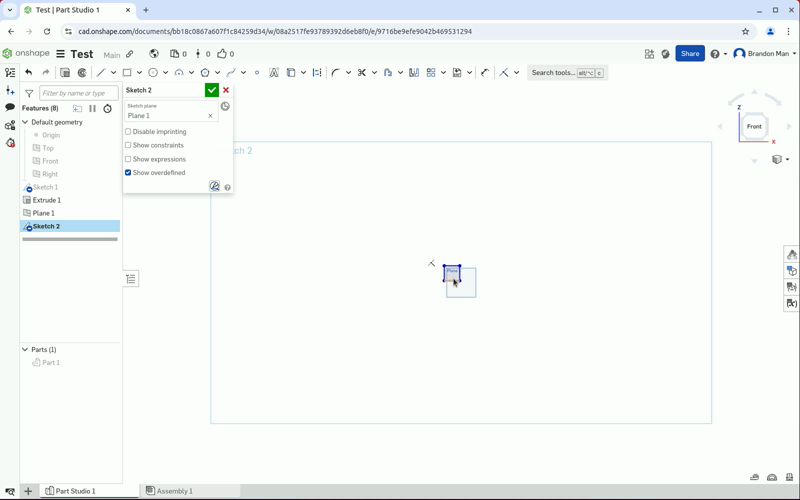
scroll(6)
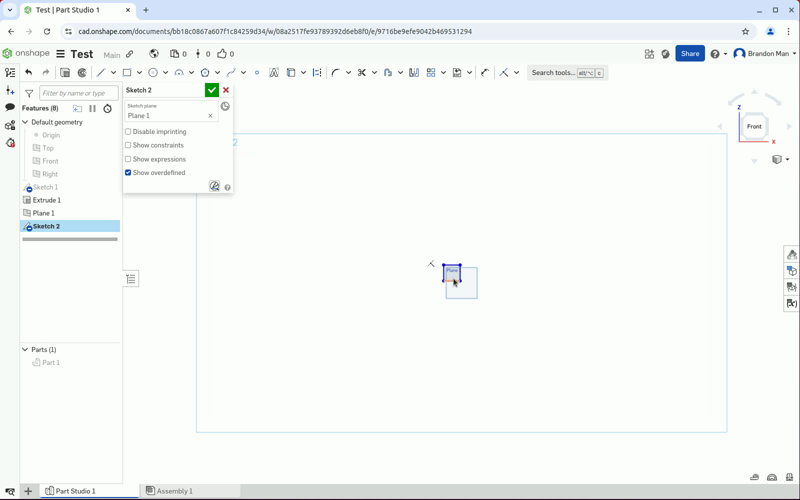
scroll(6)
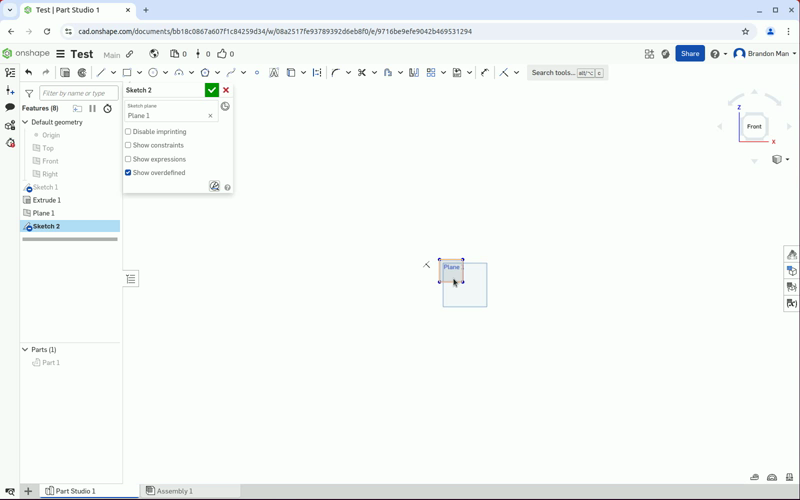
scroll(6)
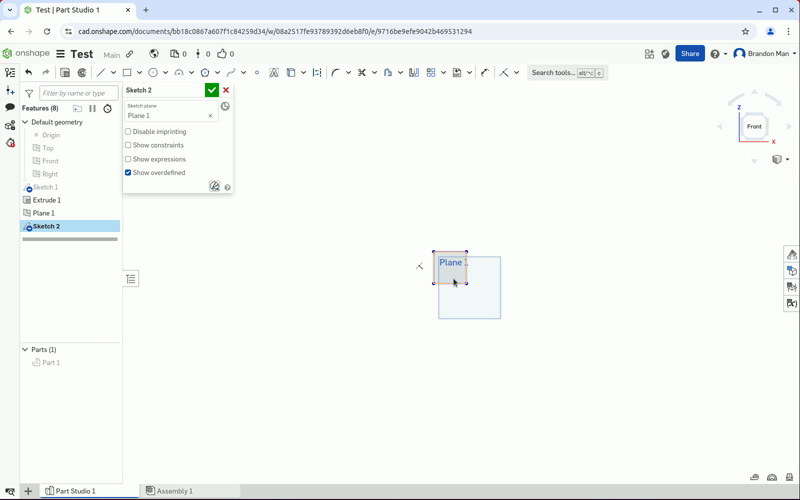
scroll(6)
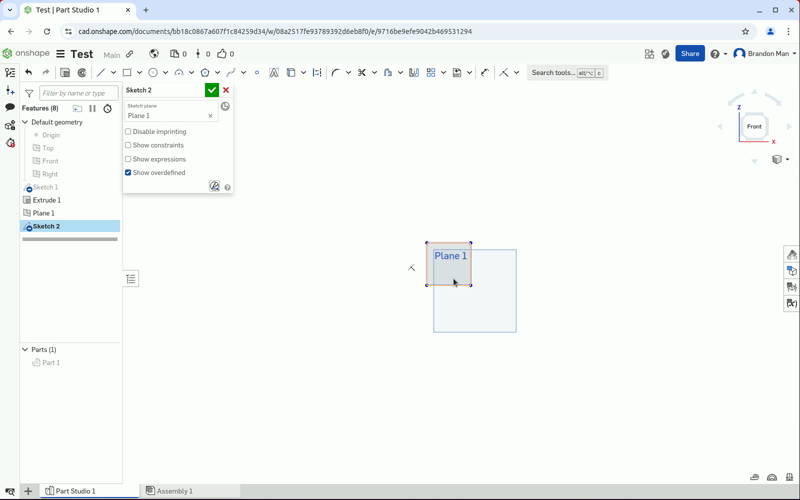
scroll(6)
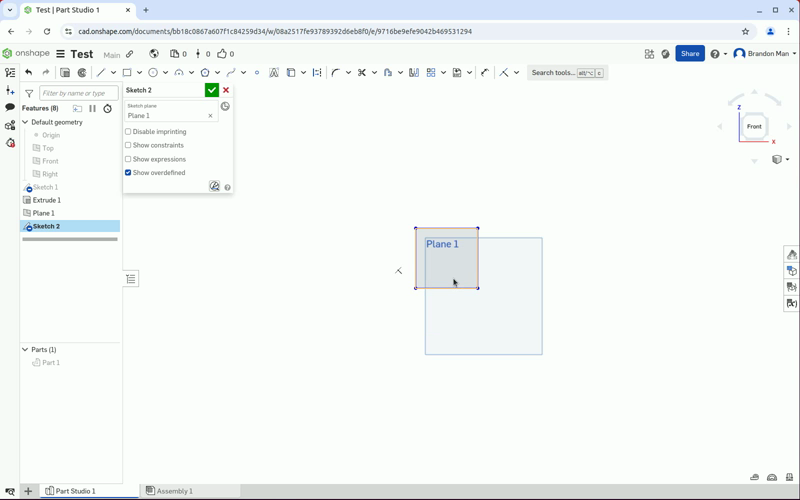
scroll(6)
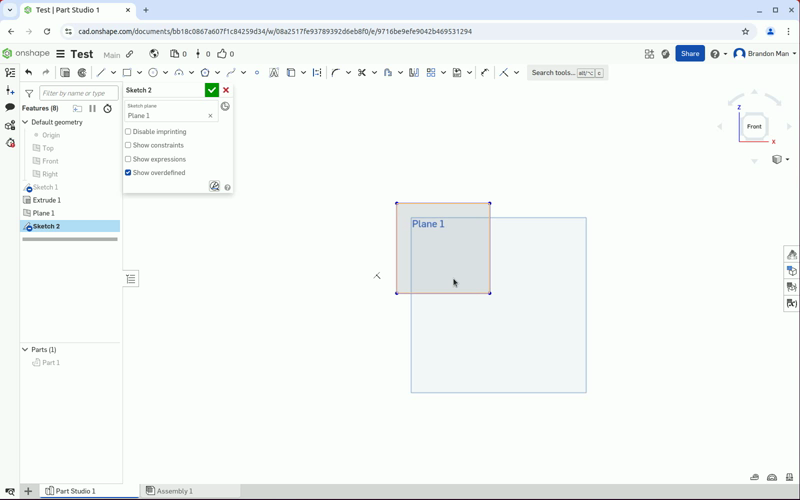
scroll(6)
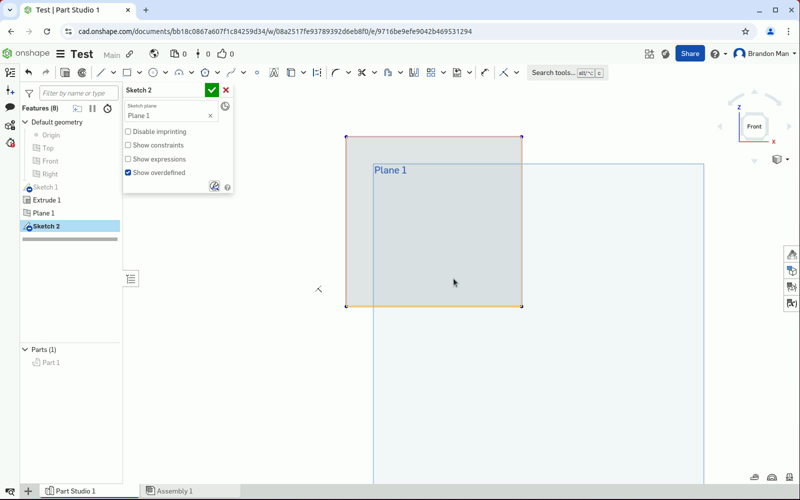
click(453, 278)
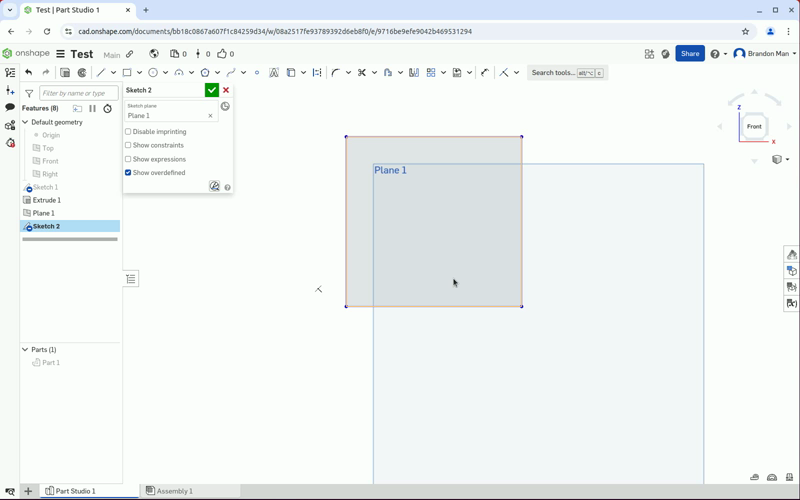
scroll(-6)
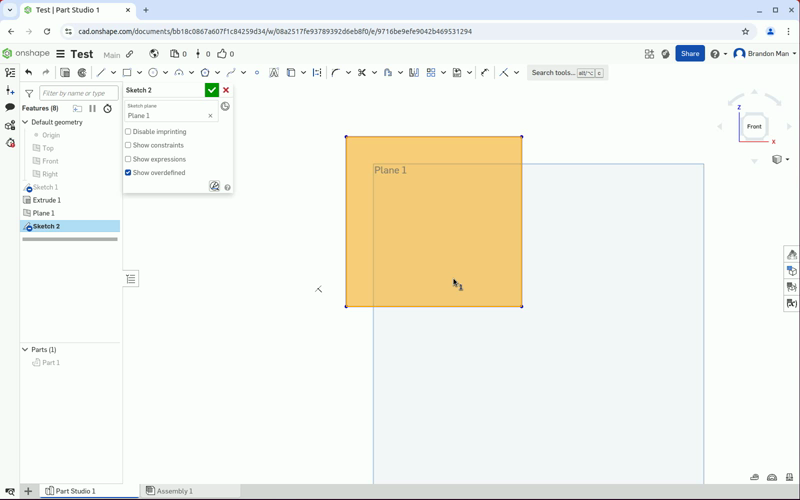
scroll(-6)
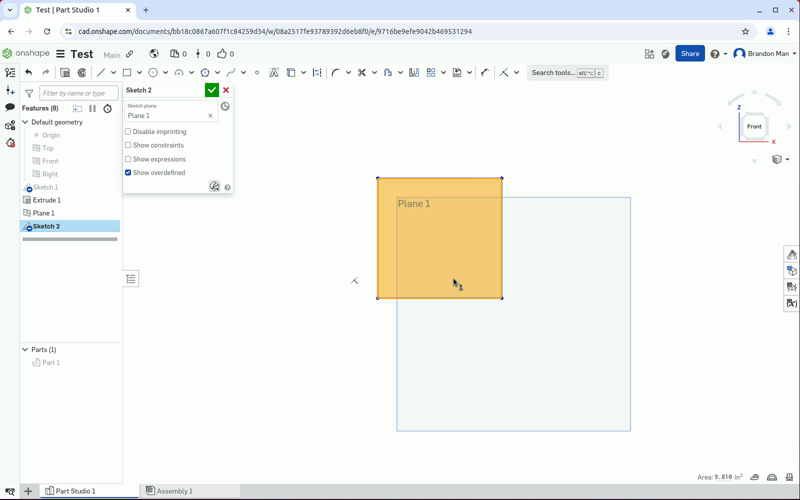
scroll(-6)
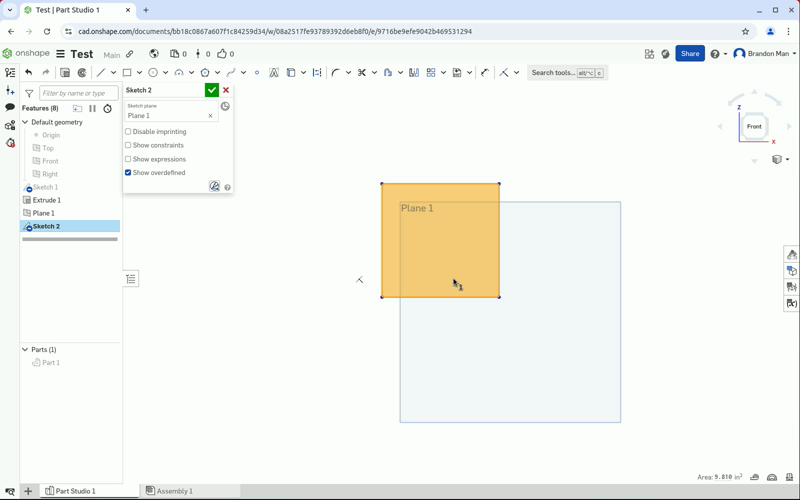
scroll(-6)
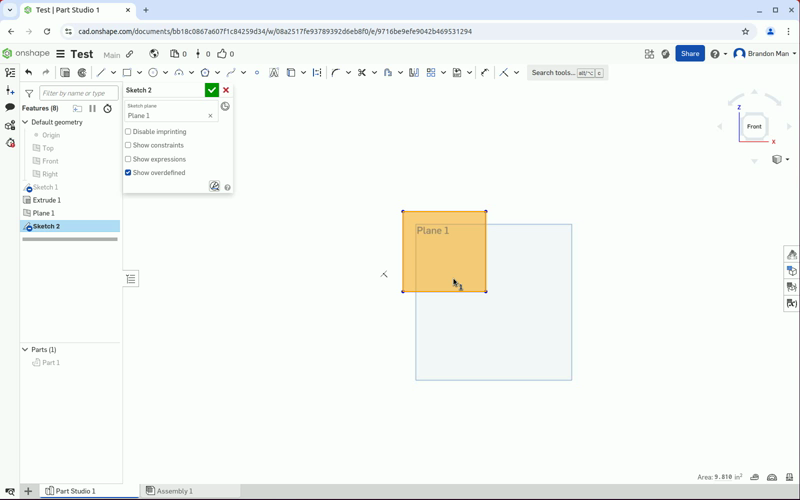
scroll(-6)
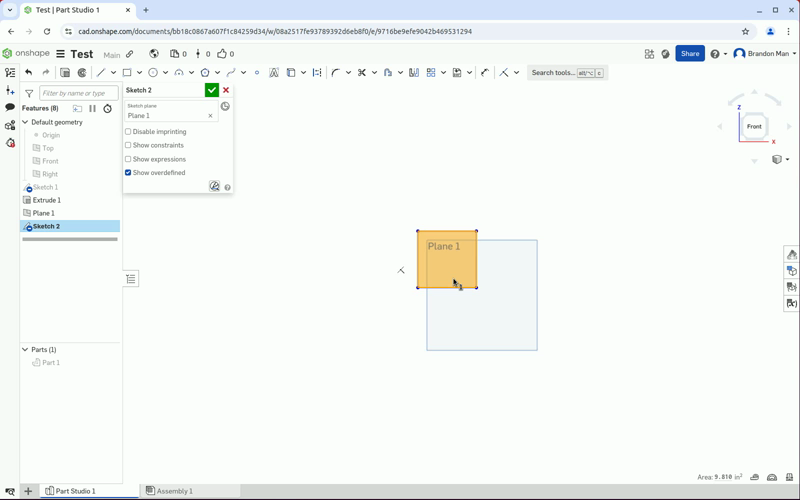
scroll(-6)
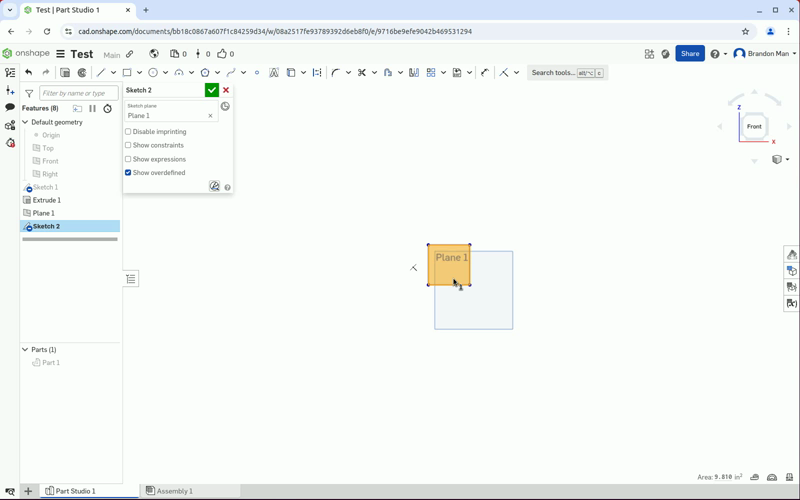
scroll(-6)
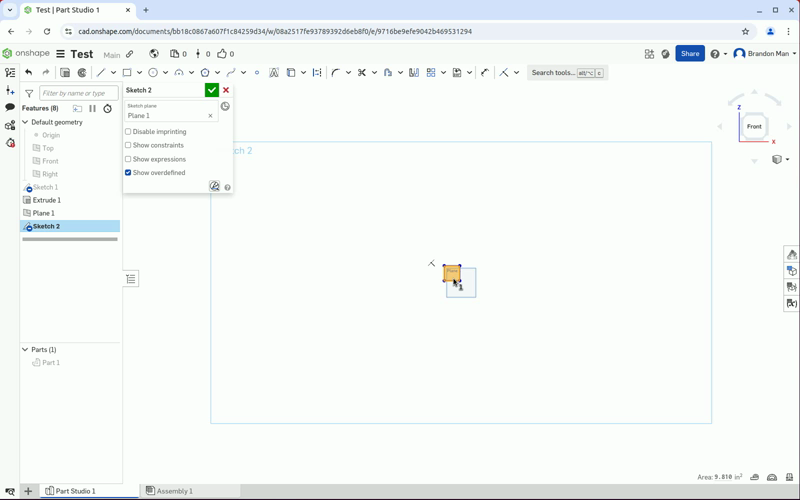
mouse_move(73, 352)
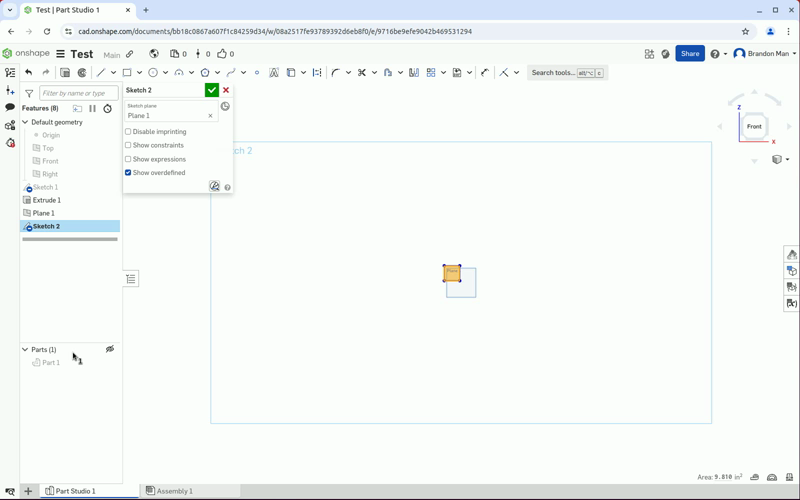
key(shift+y)
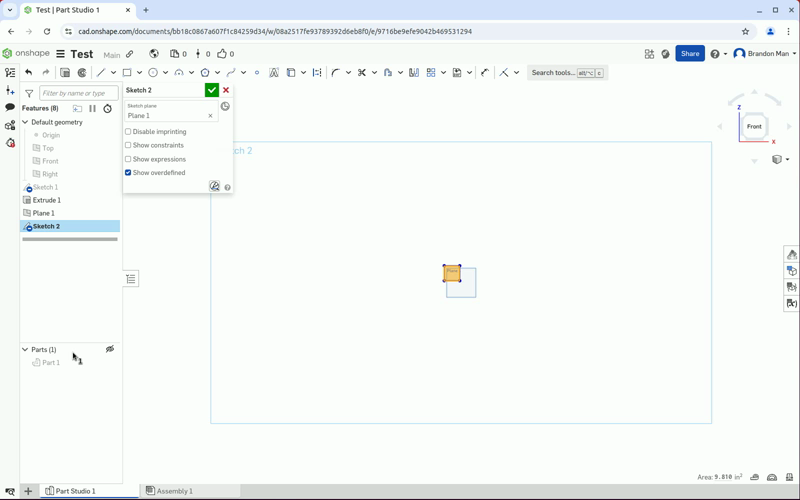
key(shift+e)
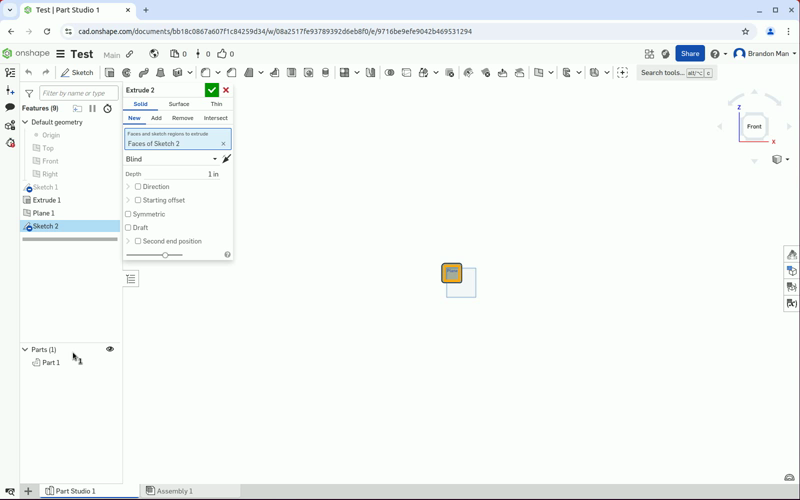
mouse_move(143, 106)
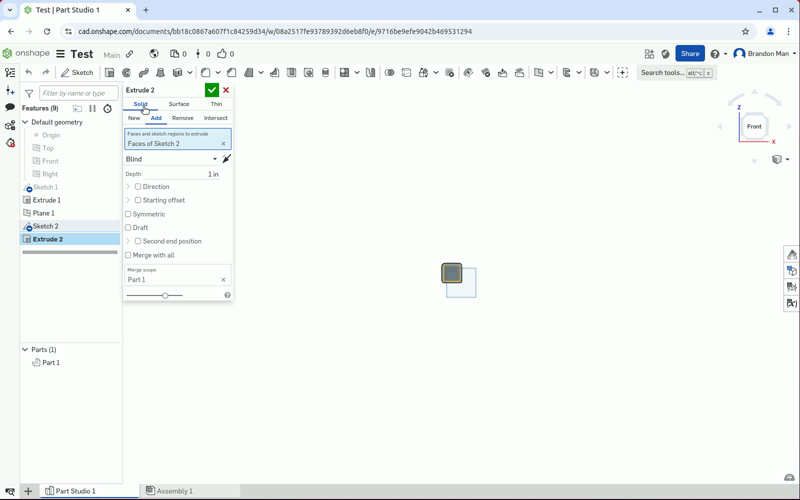
click(143, 106)
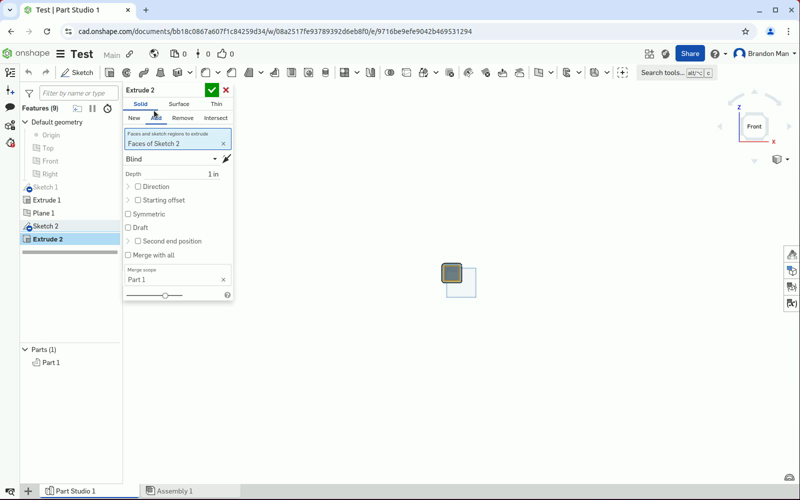
mouse_move(186, 120)
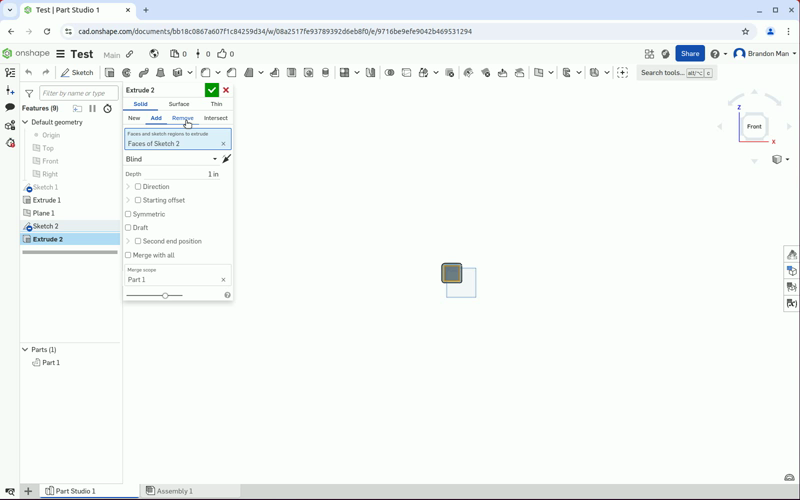
click(186, 120)
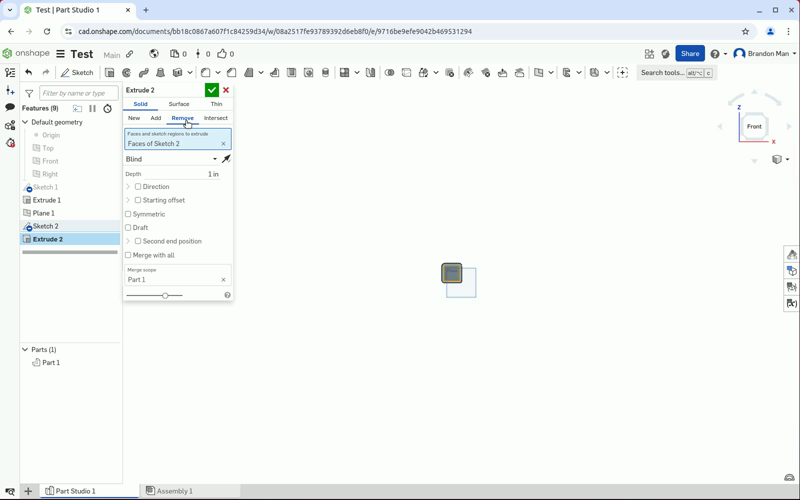
key(tab, 4)
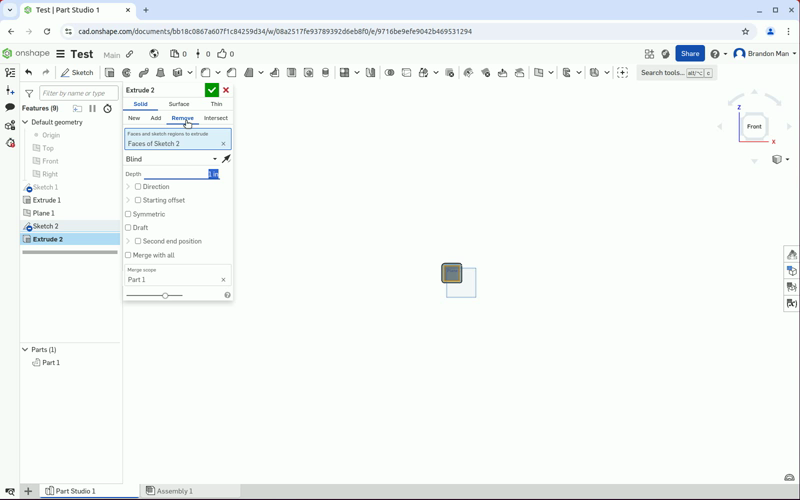
text(23.108)
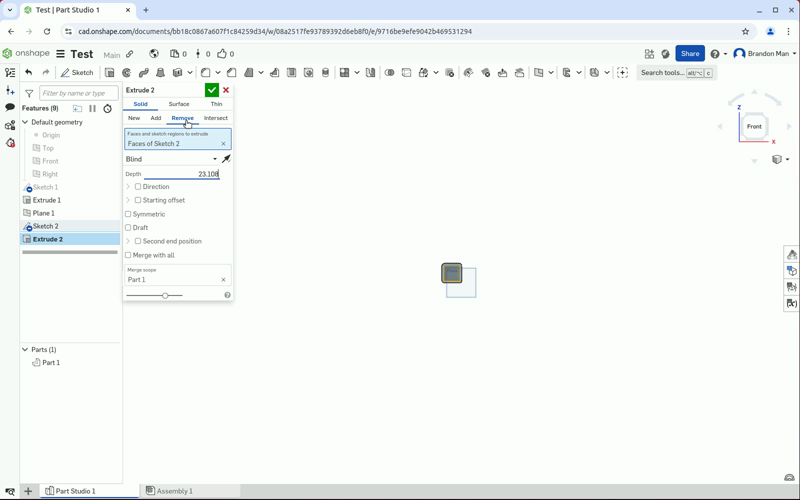
key(tab, 6)
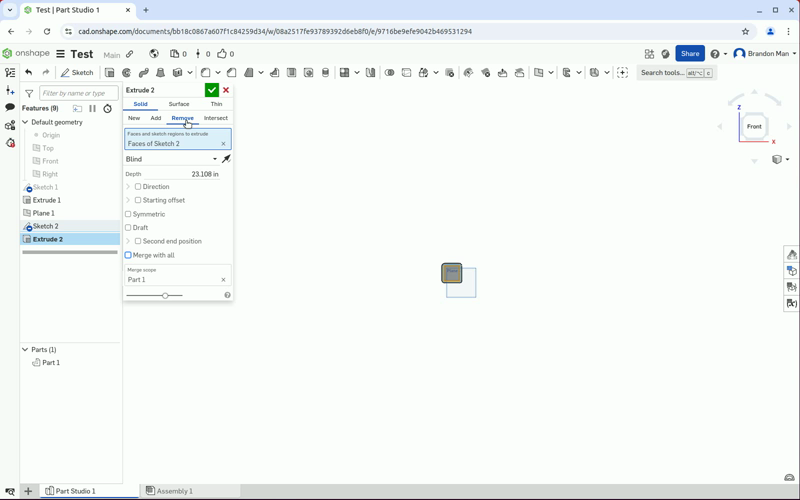
key(space)
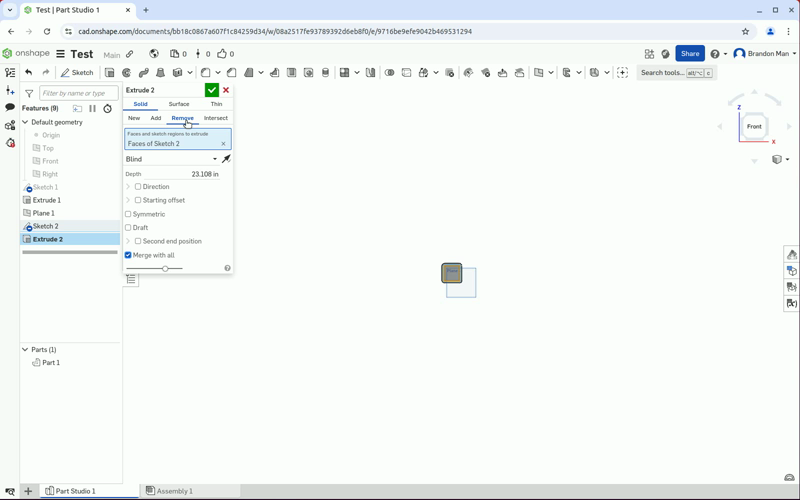
key(enter)
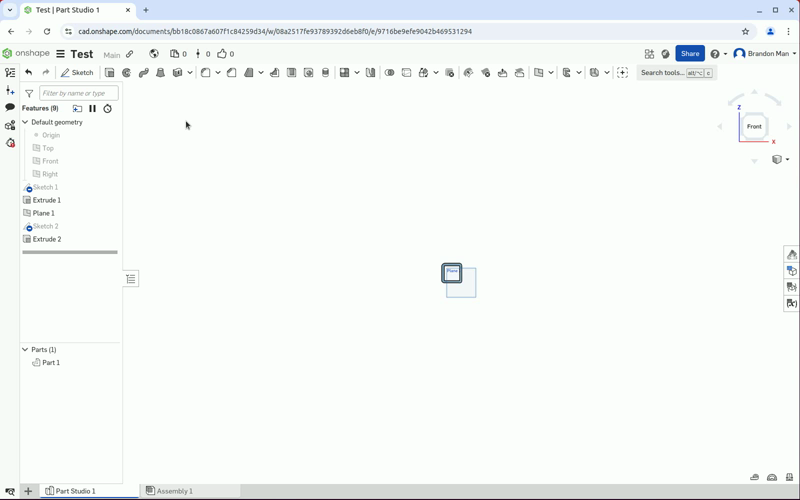
key(shift+h)
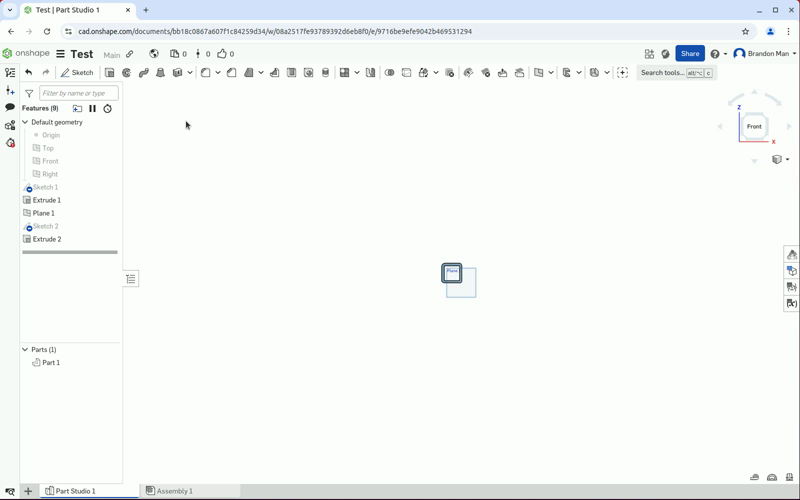
key(shift+h)
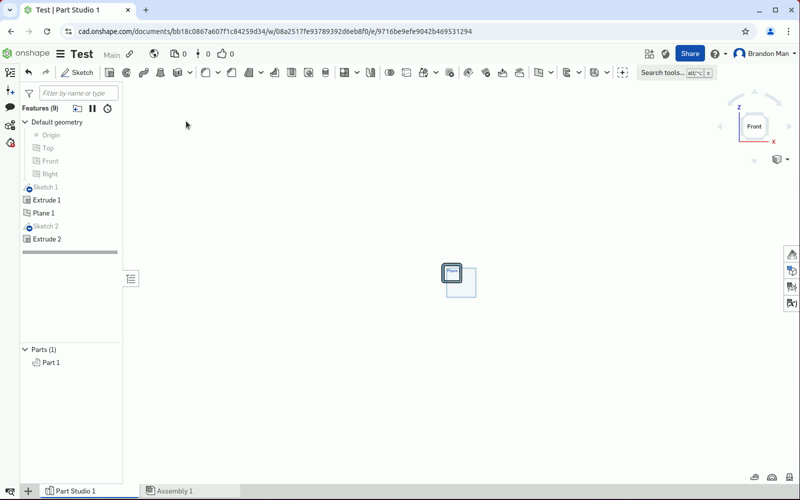
mouse_move(73, 189)
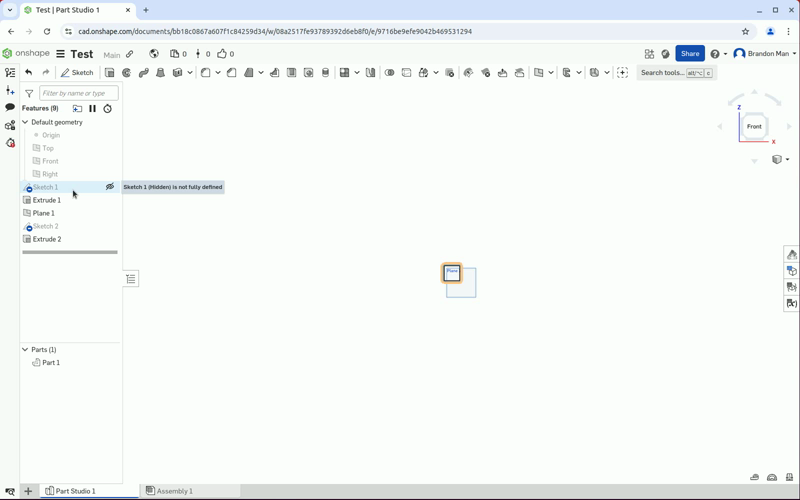
click(73, 189)
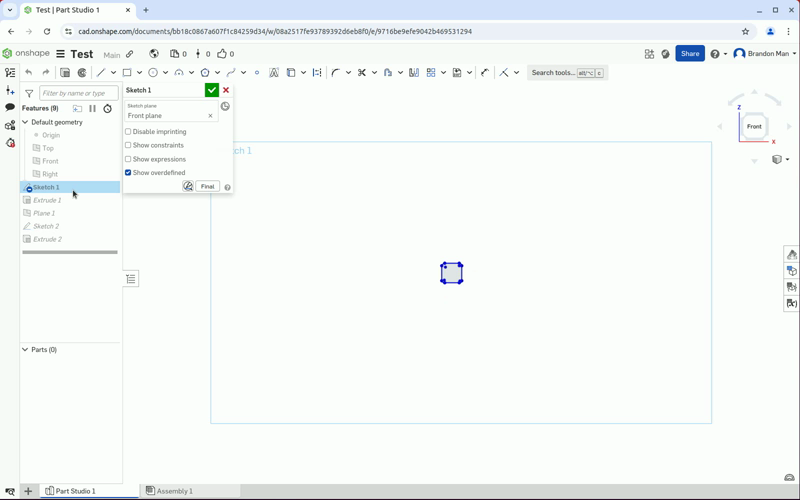
mouse_move(229, 92)
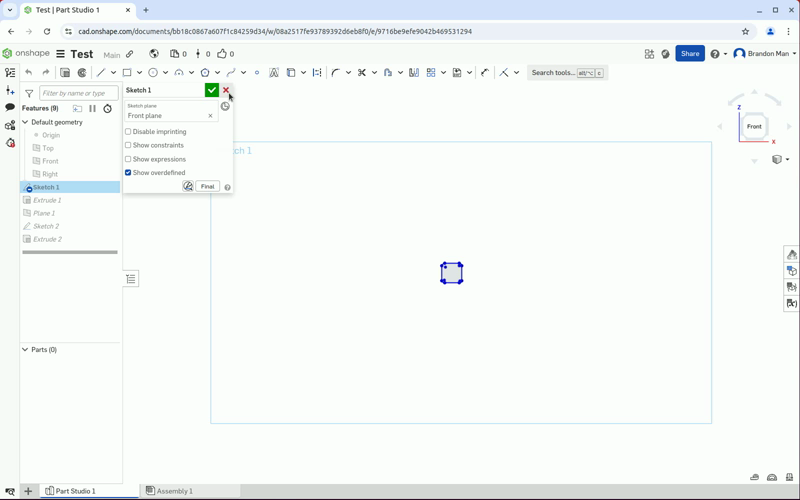
click(229, 92)
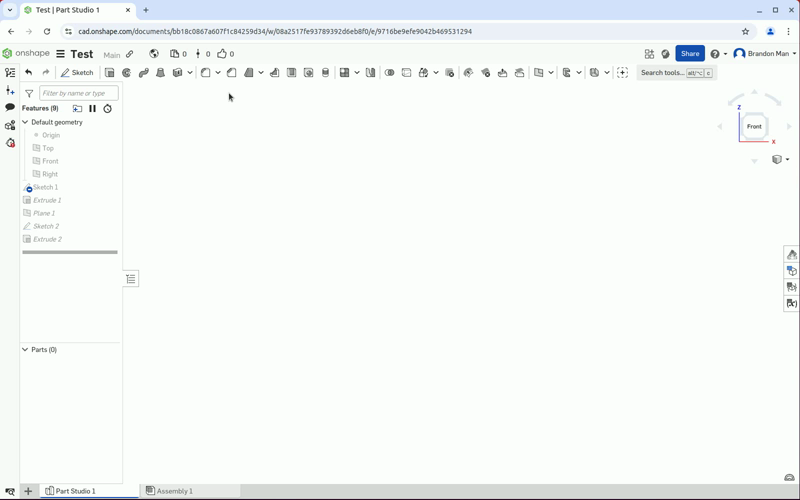
mouse_move(73, 352)
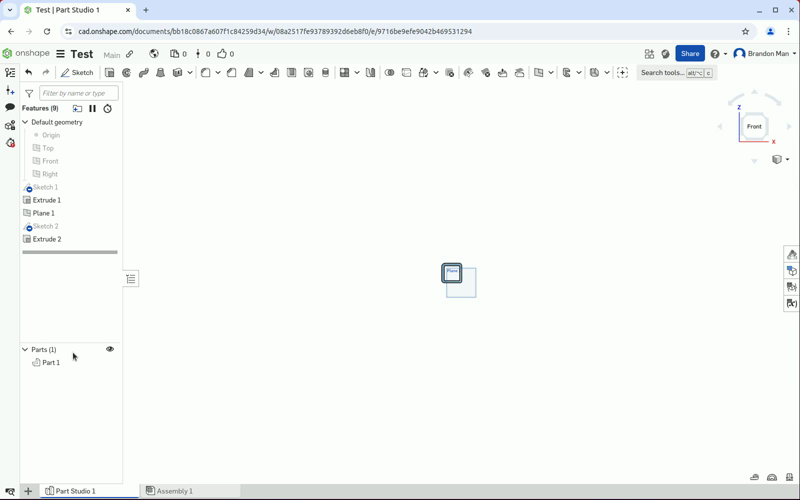
key(y)
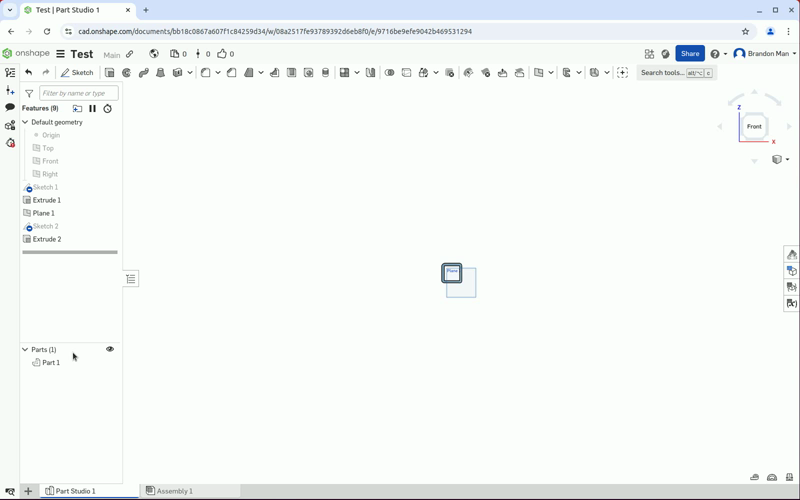
key(shift+p)
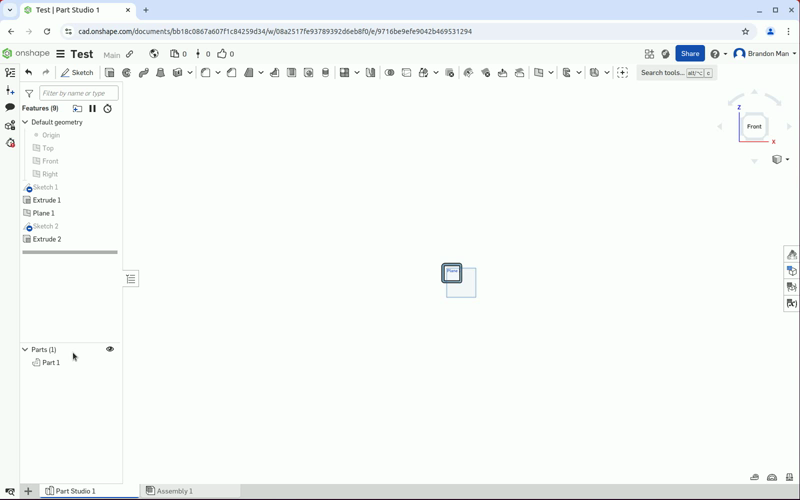
key(space)
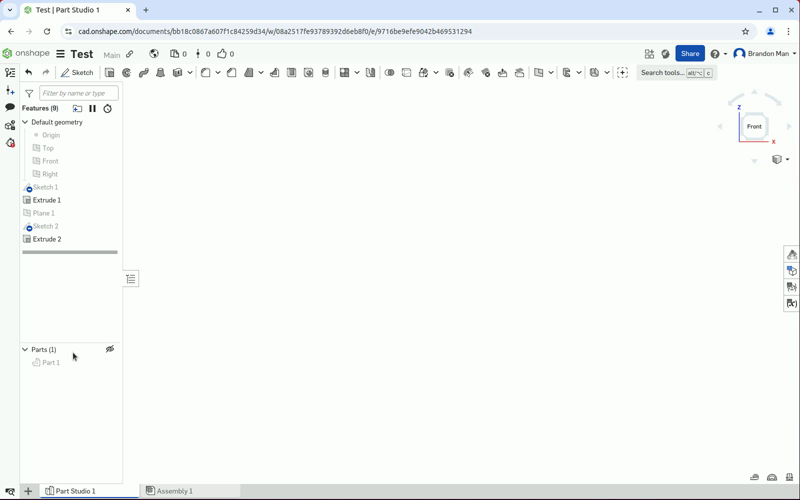
key_down(shift)
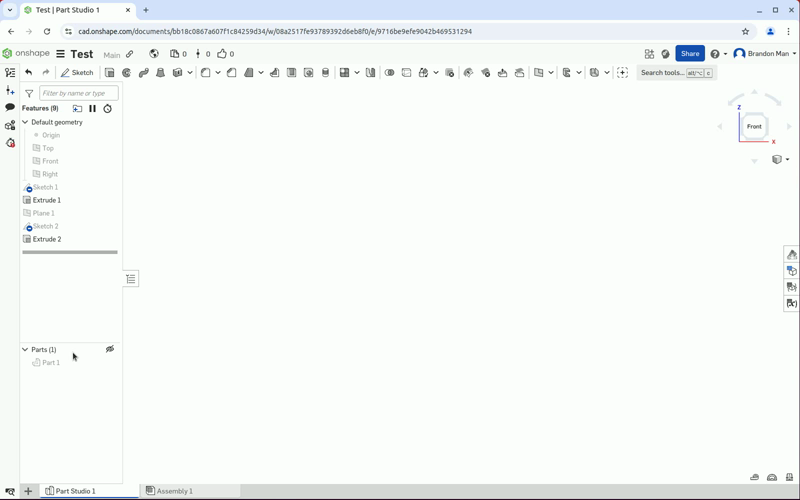
key(left)
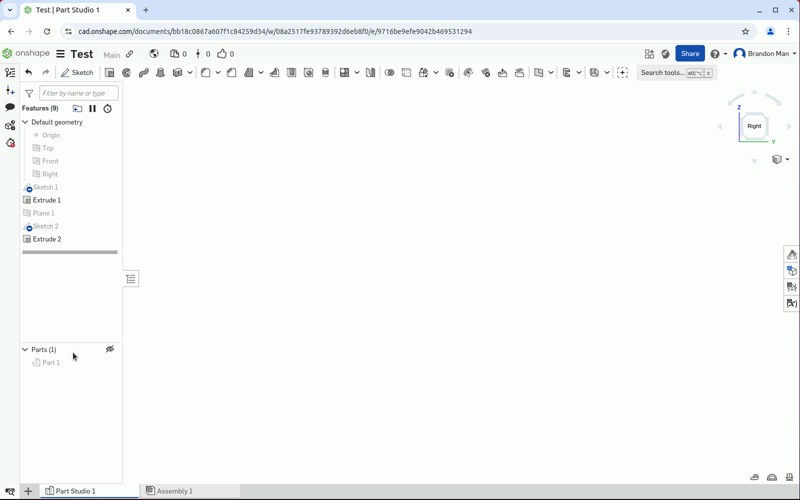
key_up(shift)
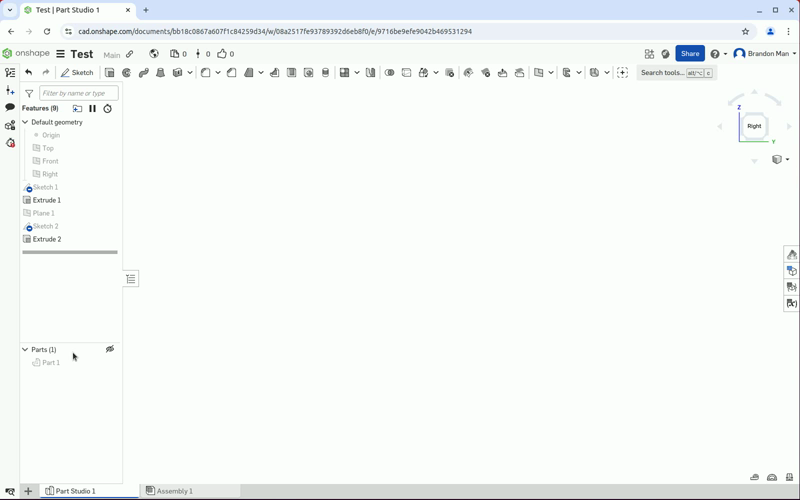
mouse_move(73, 352)
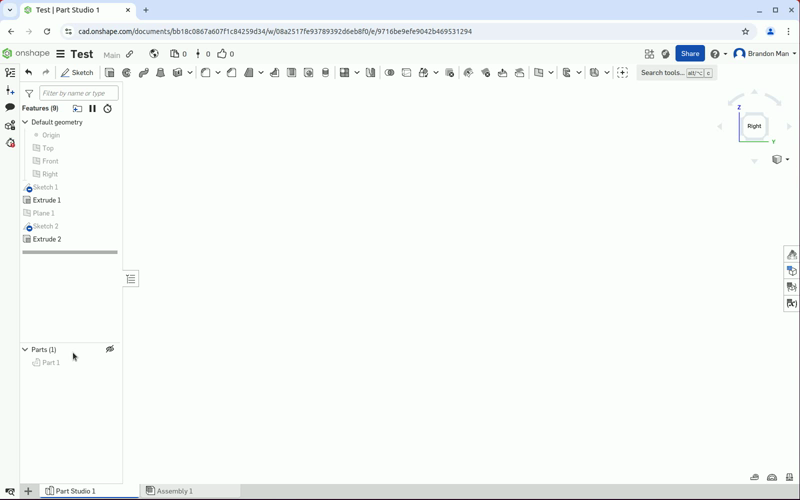
key(shift+y)
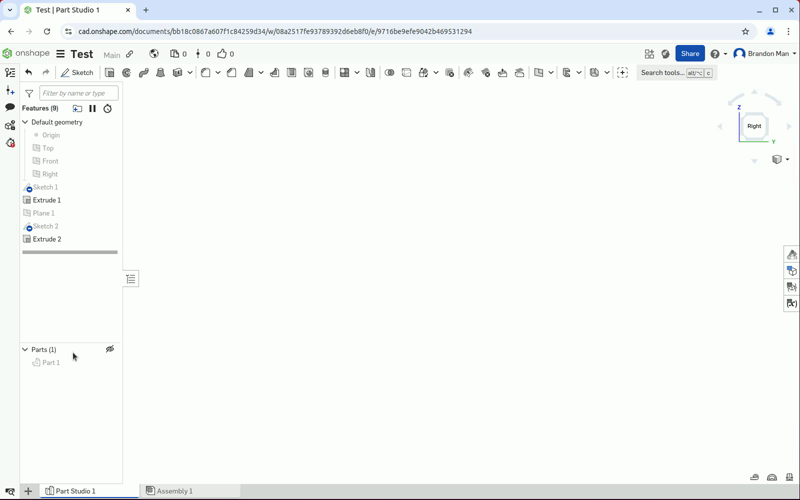
key(shift+s)
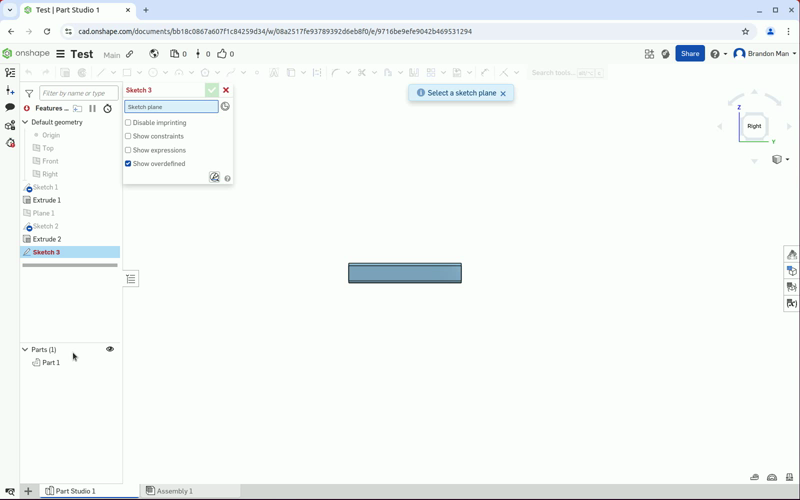
mouse_move(73, 176)
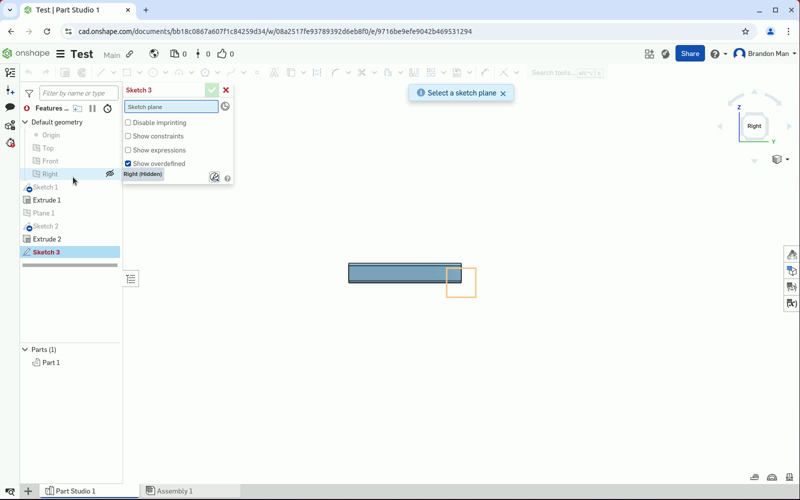
click(73, 176)
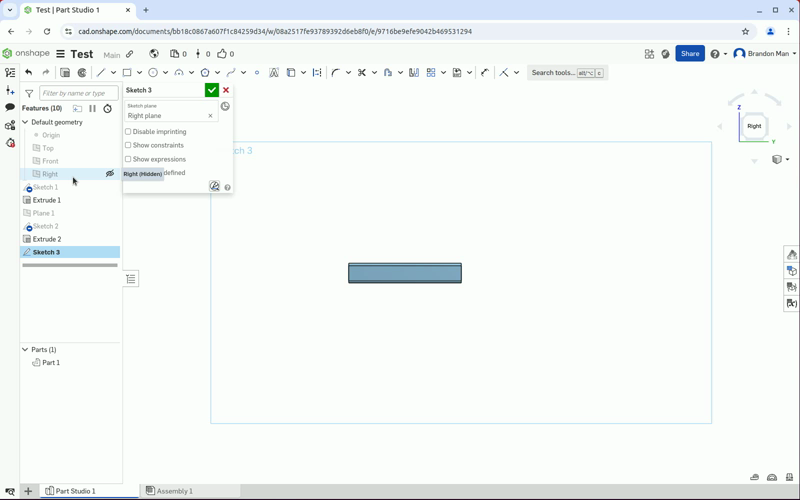
mouse_move(73, 352)
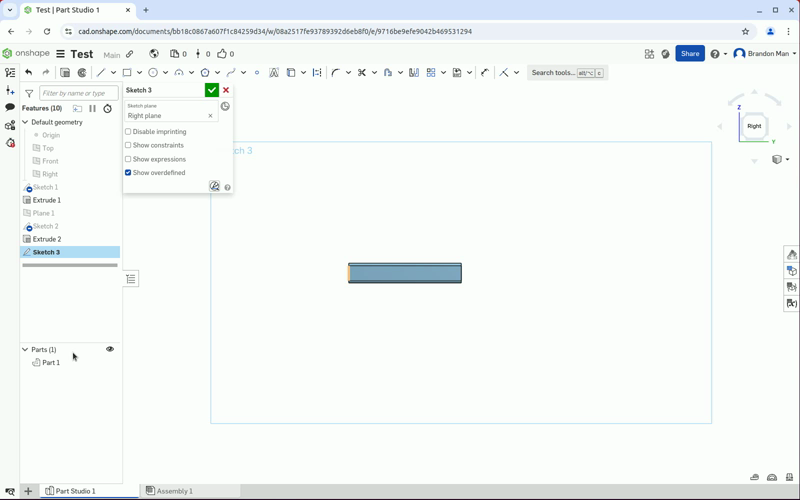
key(y)
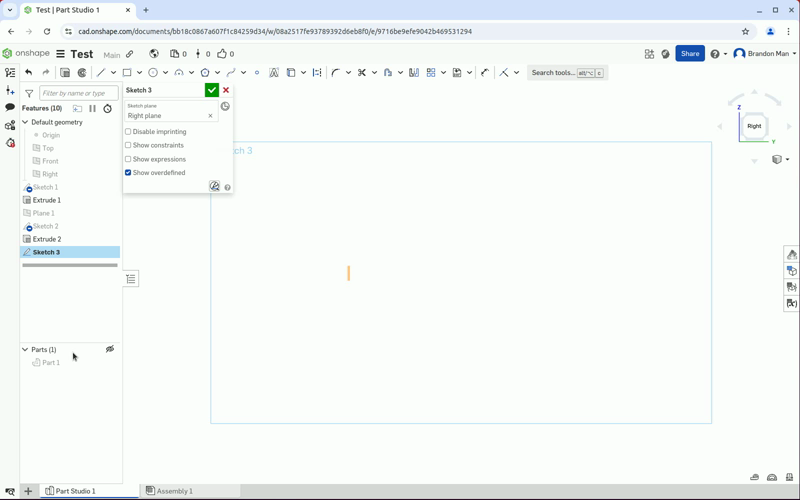
key(c)
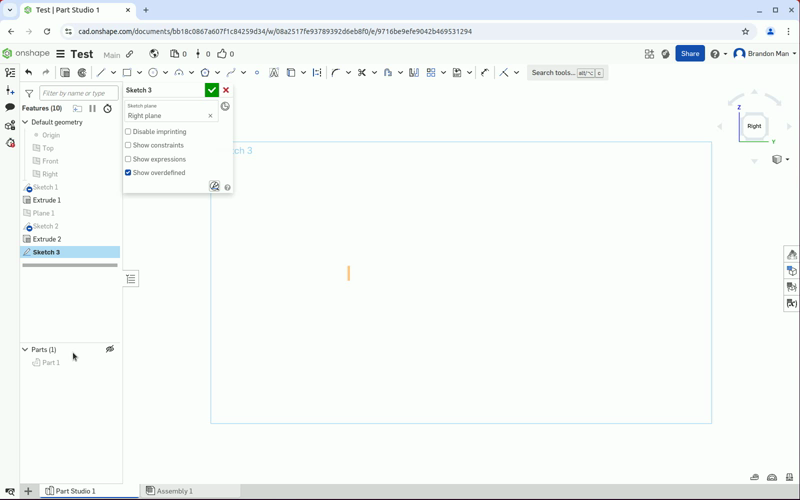
key_down(shift)
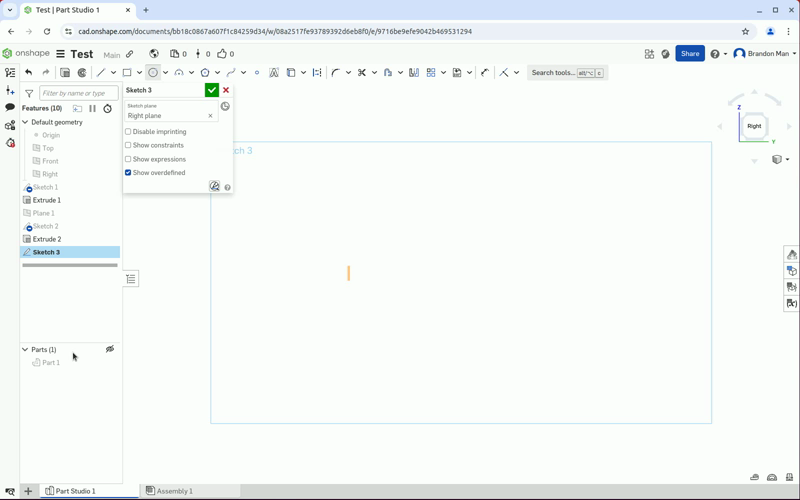
mouse_move(386, 273)
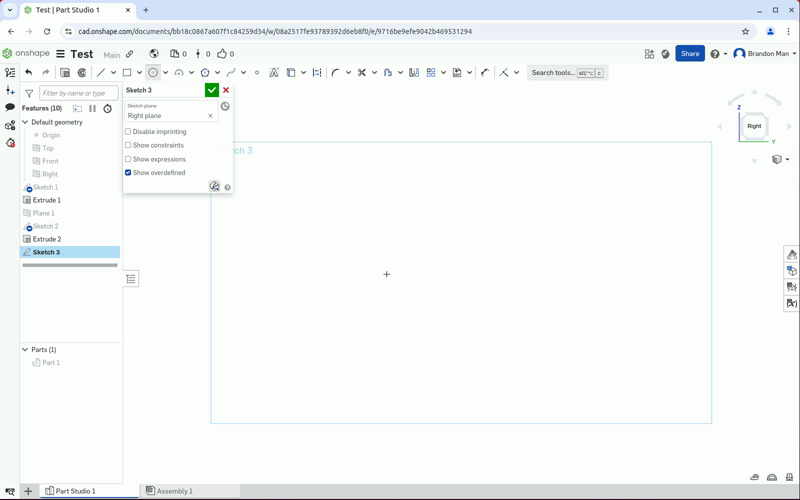
click(386, 273)
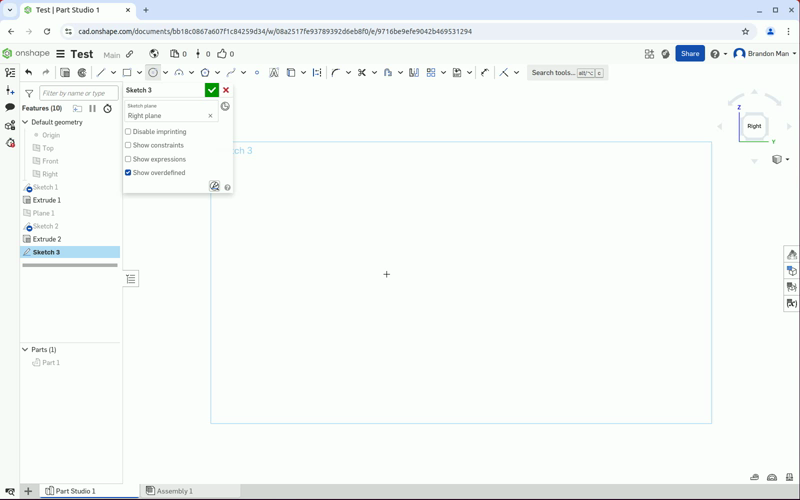
key_up(shift)
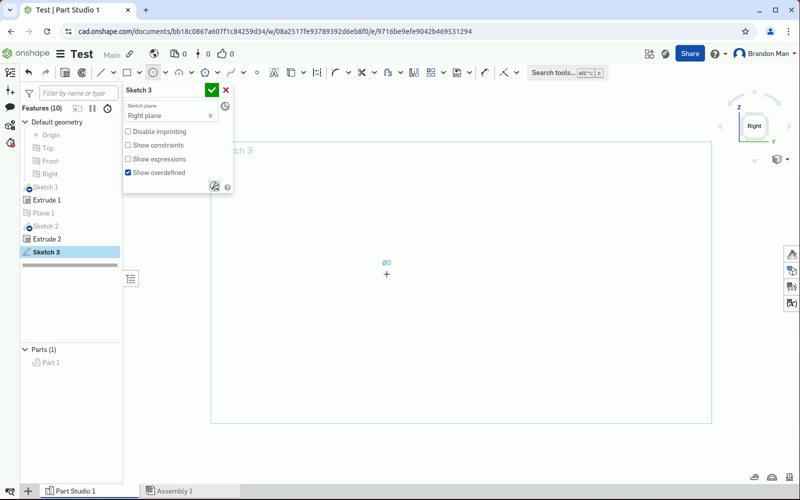
mouse_move(390, 273)
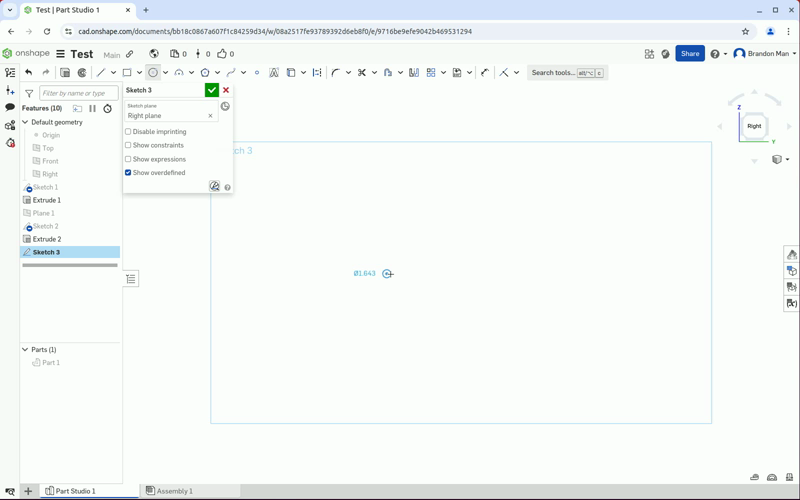
click(390, 273)
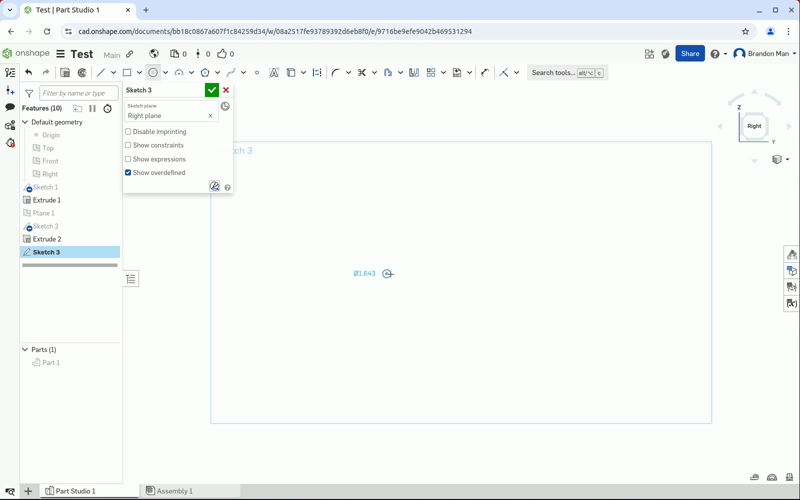
key(esc)
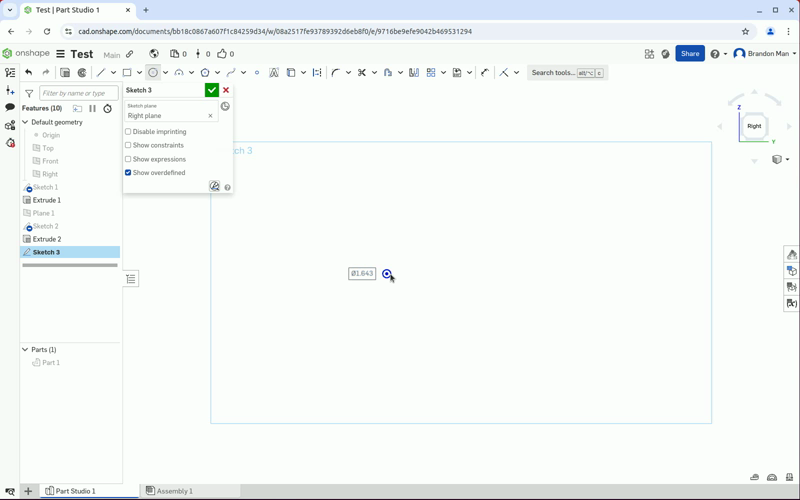
mouse_move(383, 274)
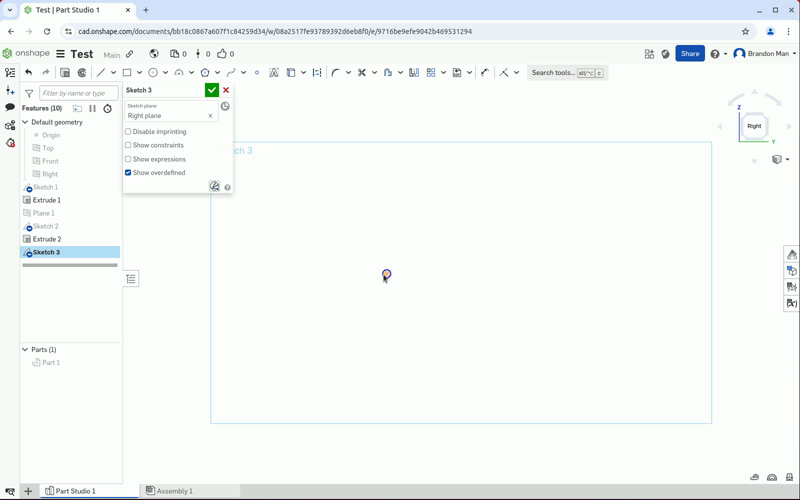
scroll(6)
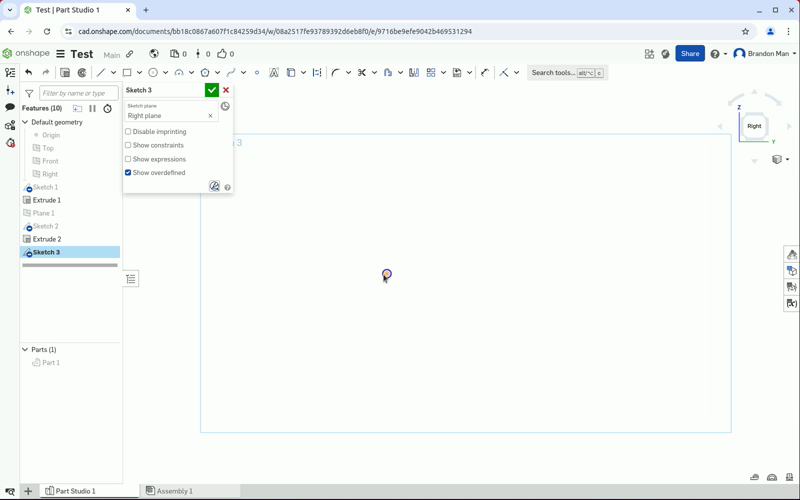
scroll(6)
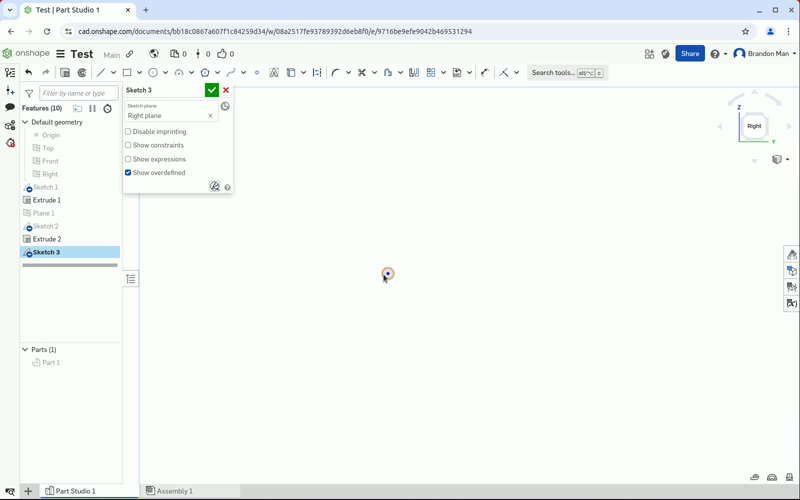
scroll(6)
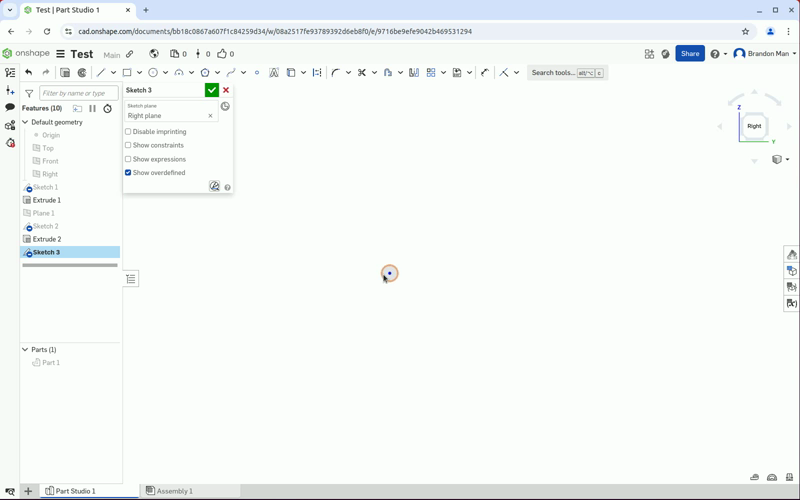
scroll(6)
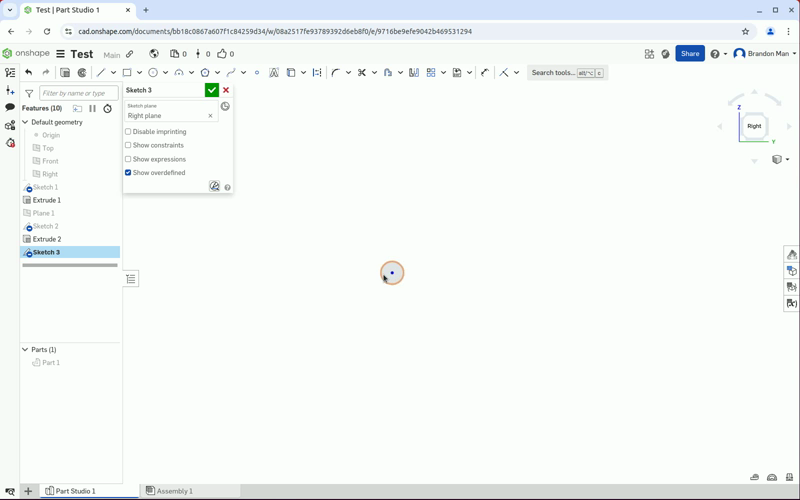
scroll(6)
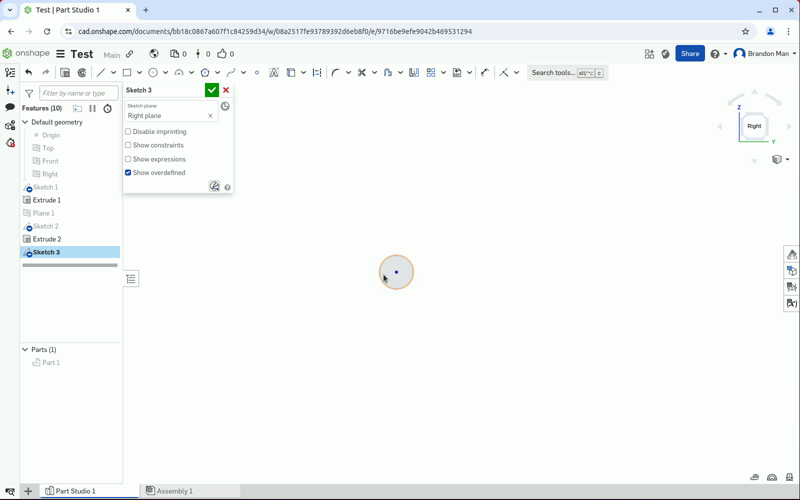
scroll(6)
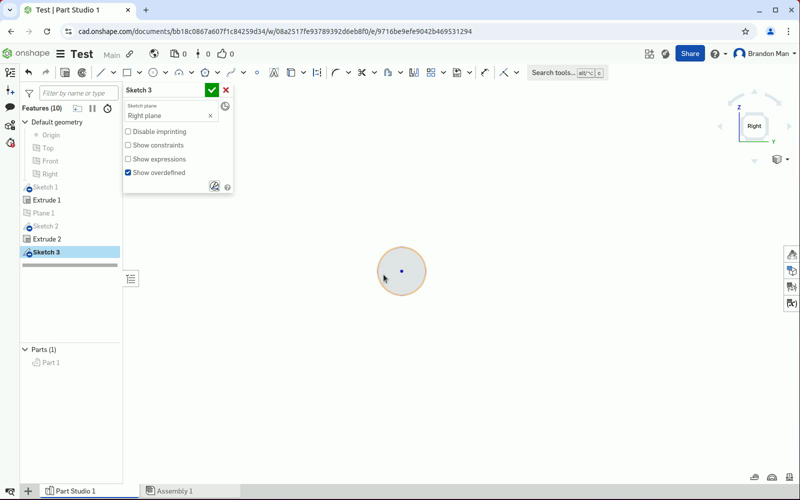
scroll(6)
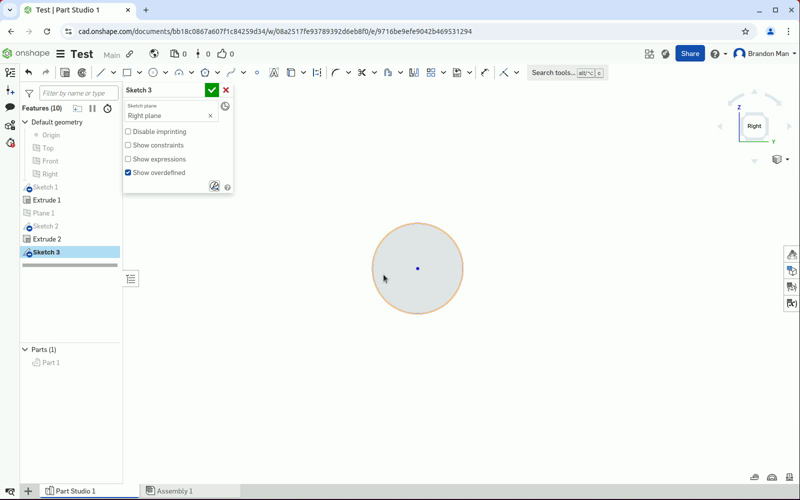
click(383, 274)
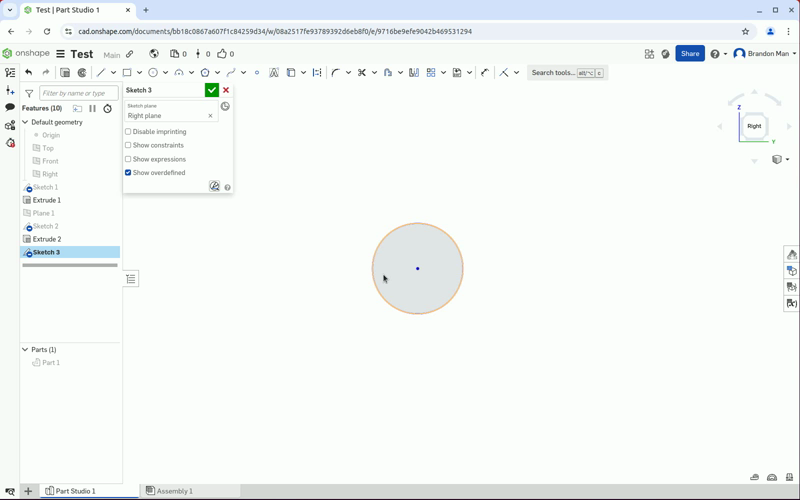
scroll(-6)
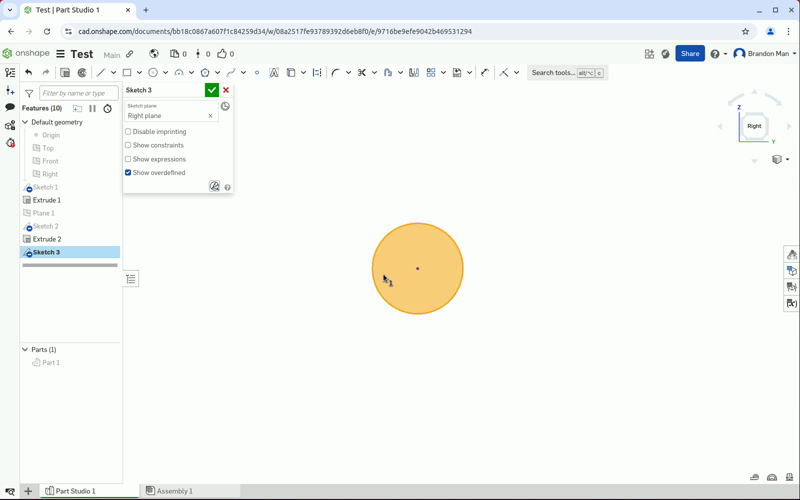
scroll(-6)
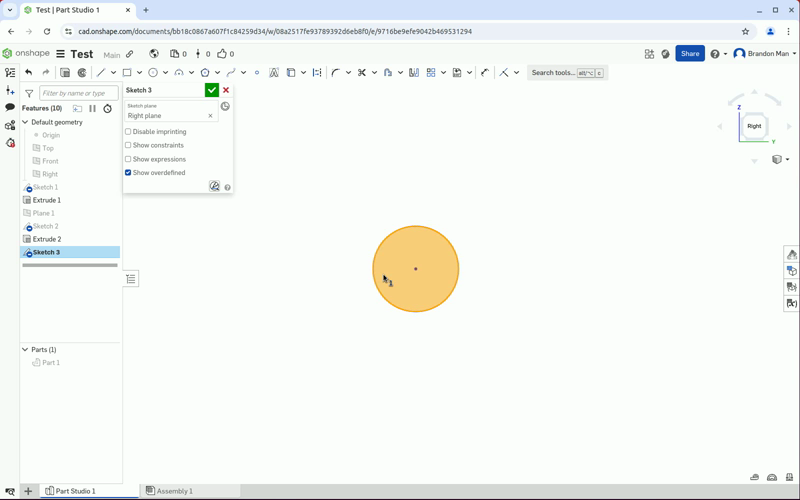
scroll(-6)
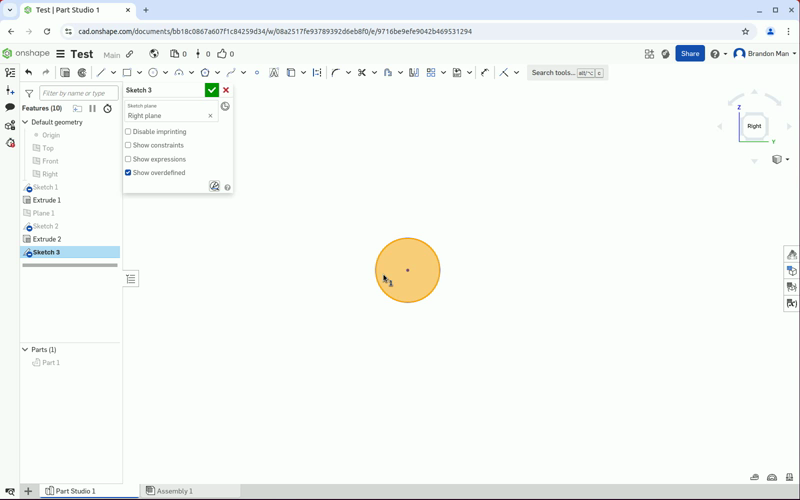
scroll(-6)
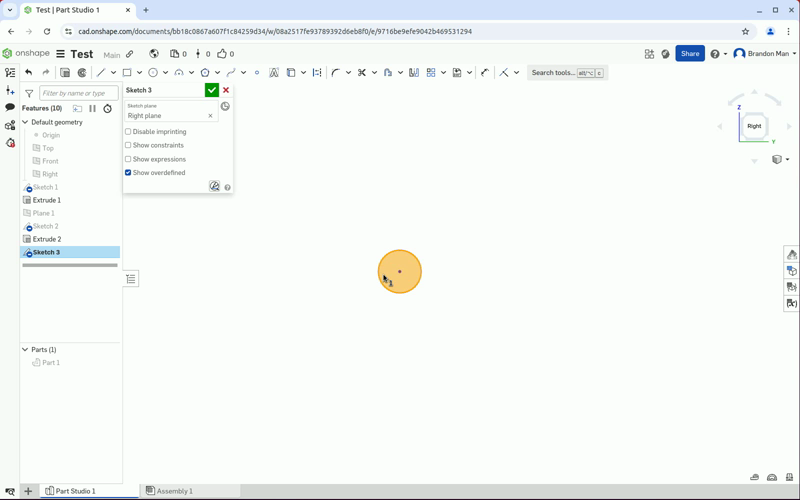
scroll(-6)
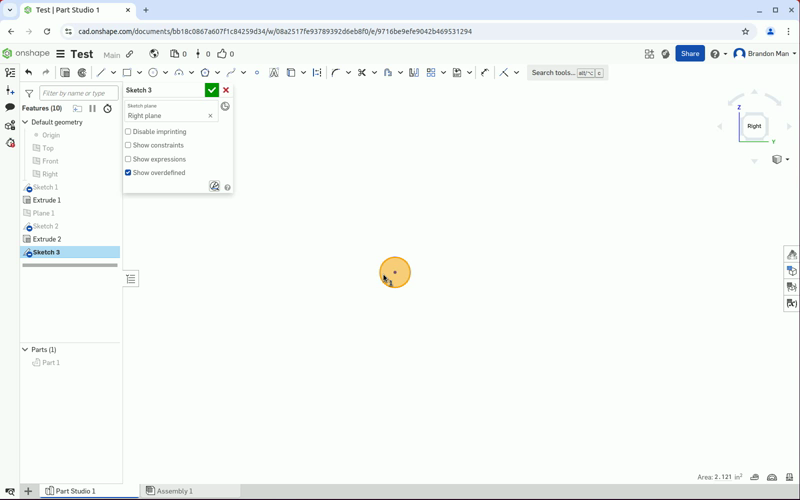
scroll(-6)
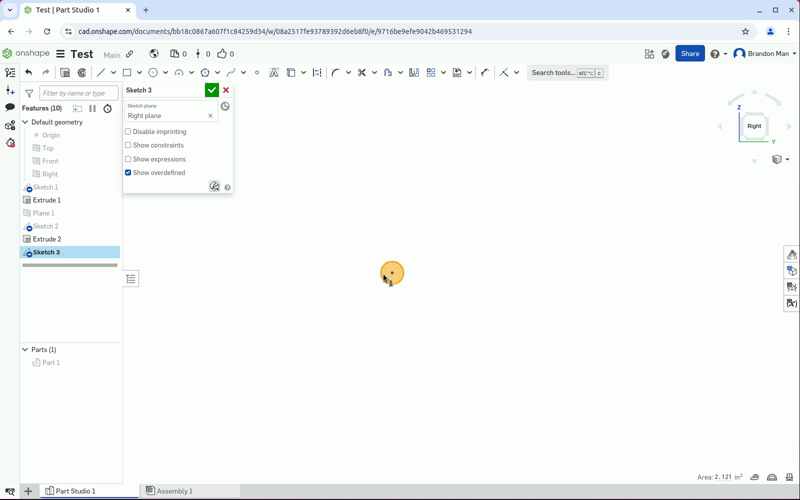
scroll(-6)
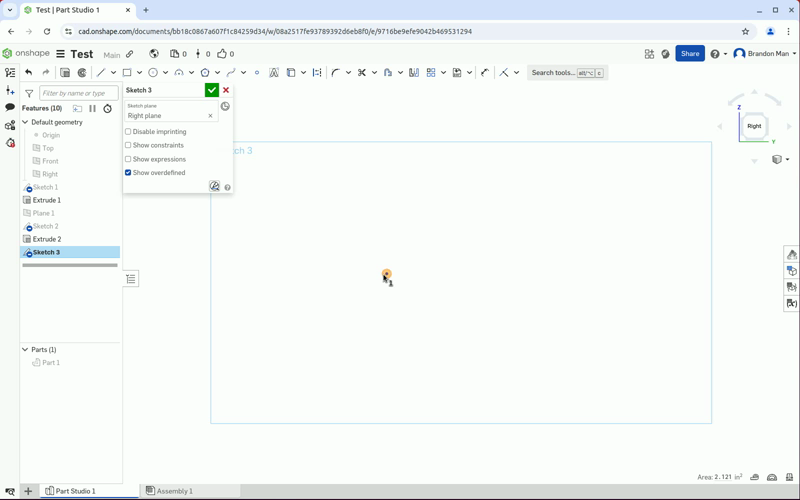
mouse_move(73, 352)
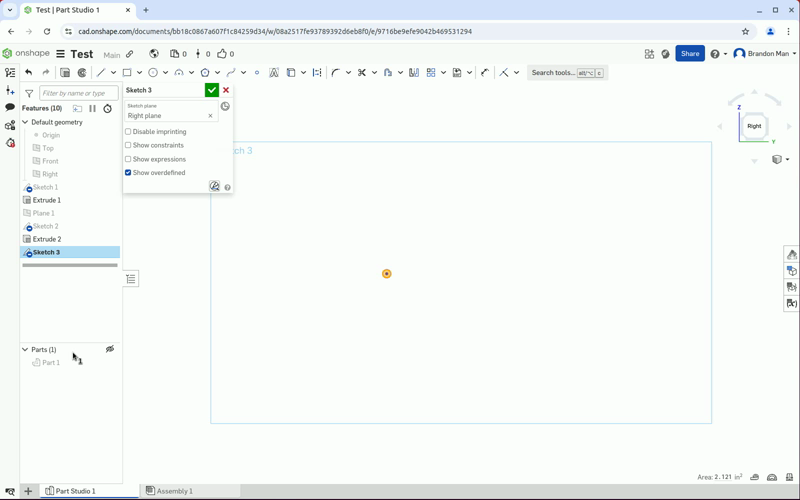
key(shift+y)
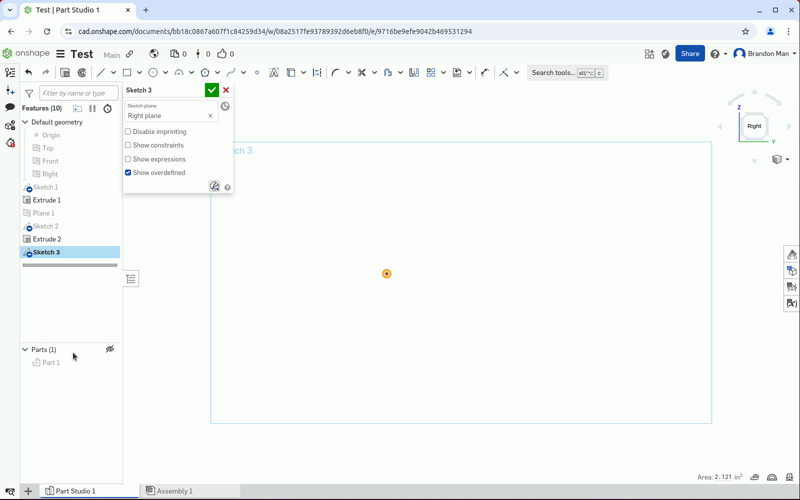
key(shift+e)
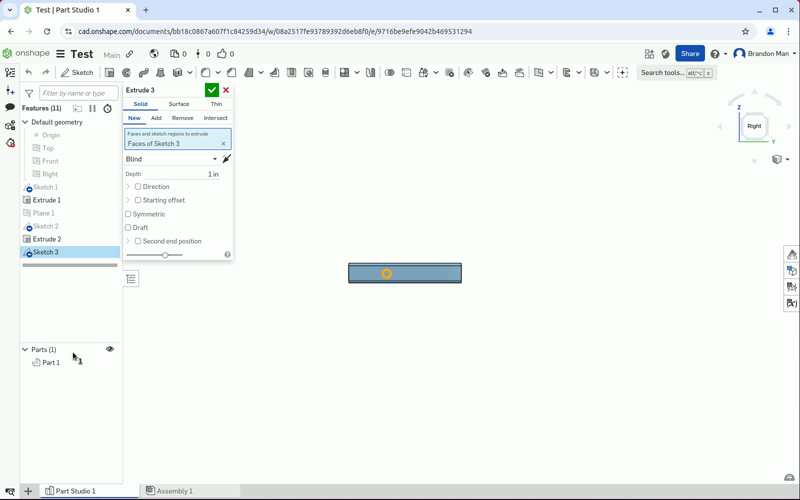
mouse_move(143, 106)
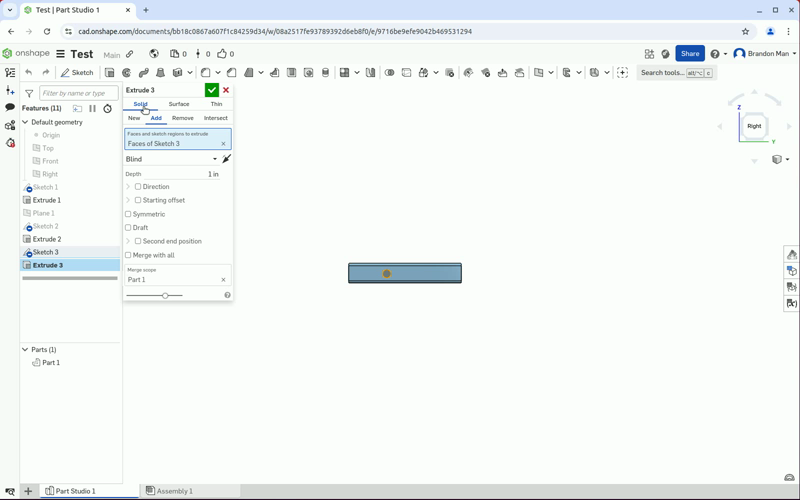
click(143, 106)
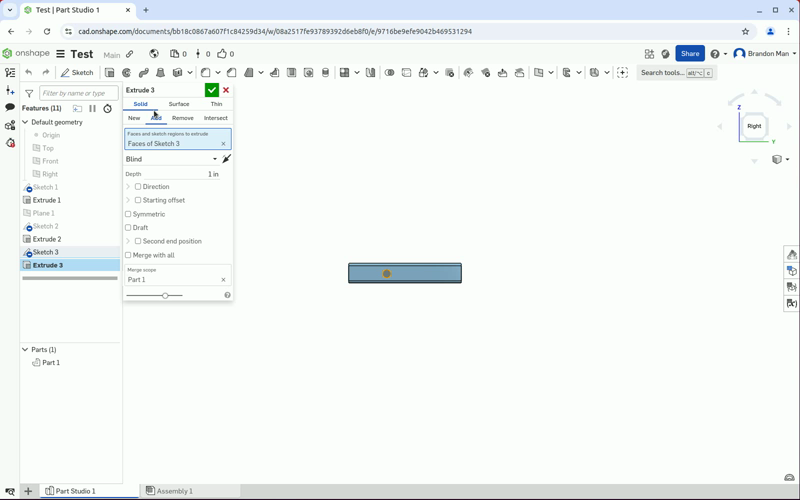
mouse_move(186, 120)
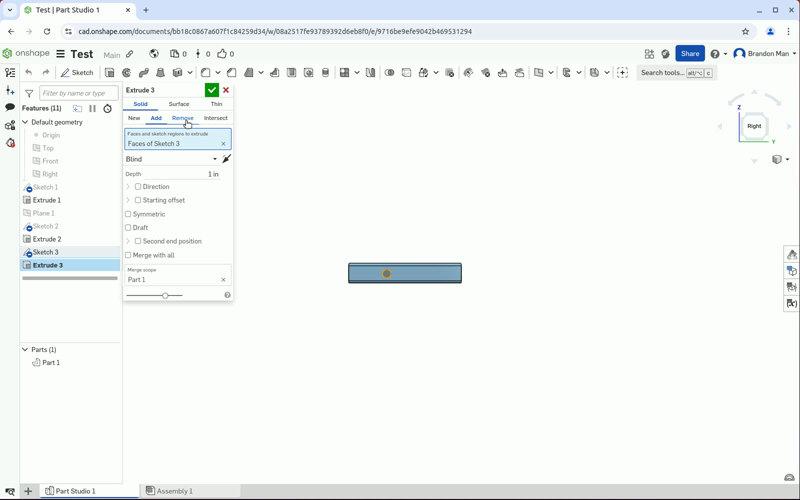
click(186, 120)
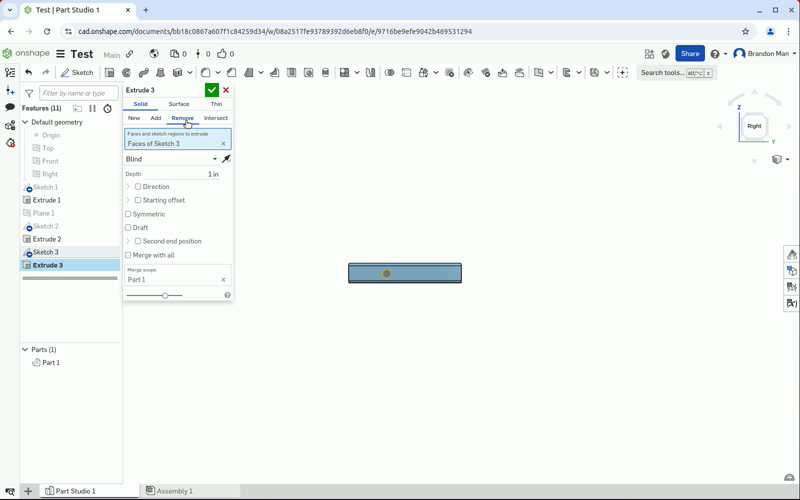
key(tab, 4)
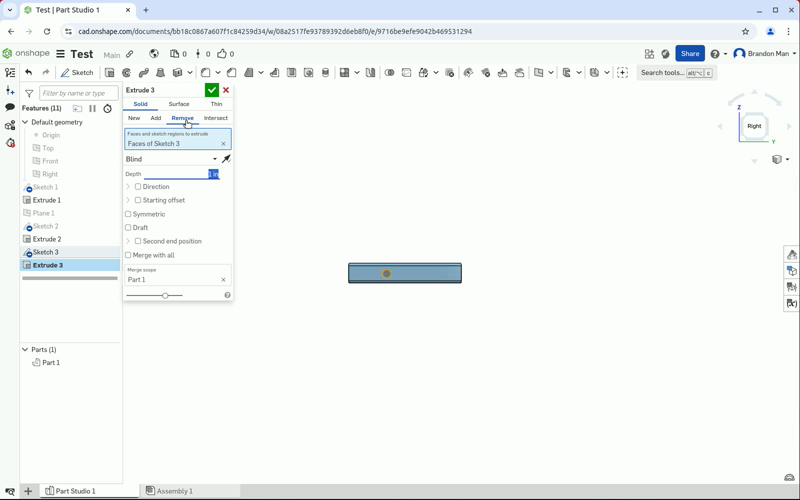
text(3.851)
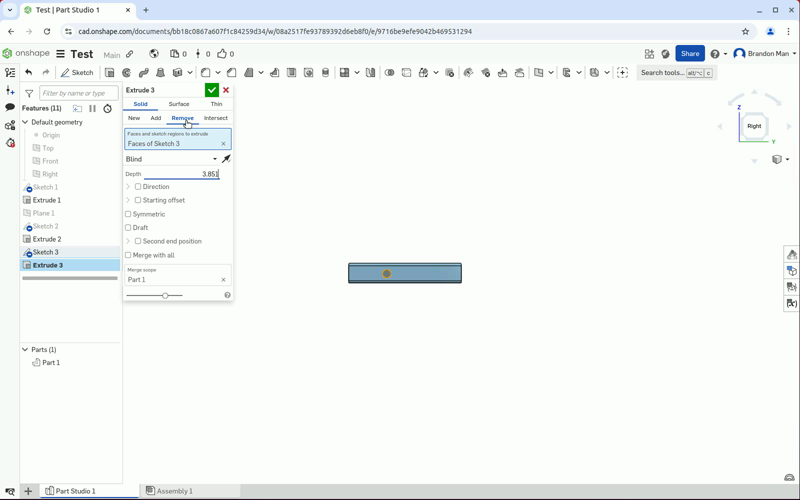
key(tab, 6)
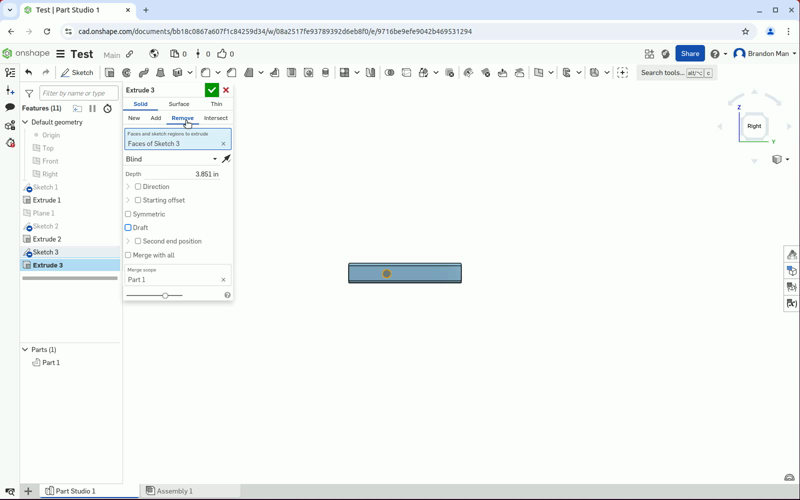
key(space)
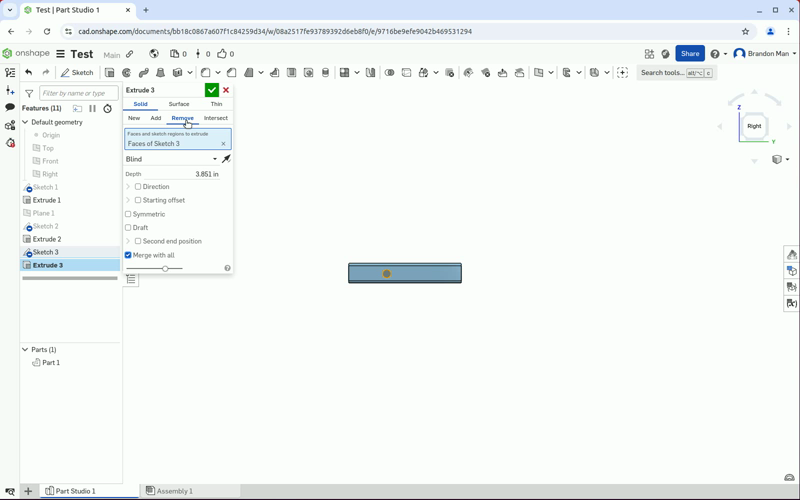
key(enter)
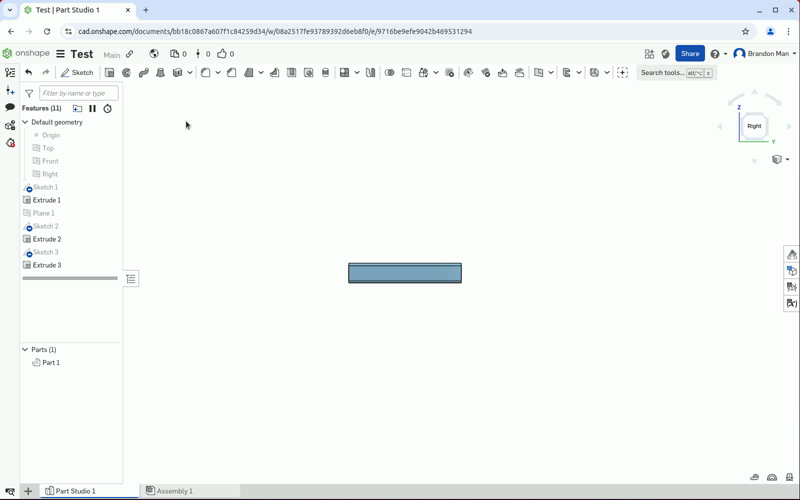
key(shift+h)
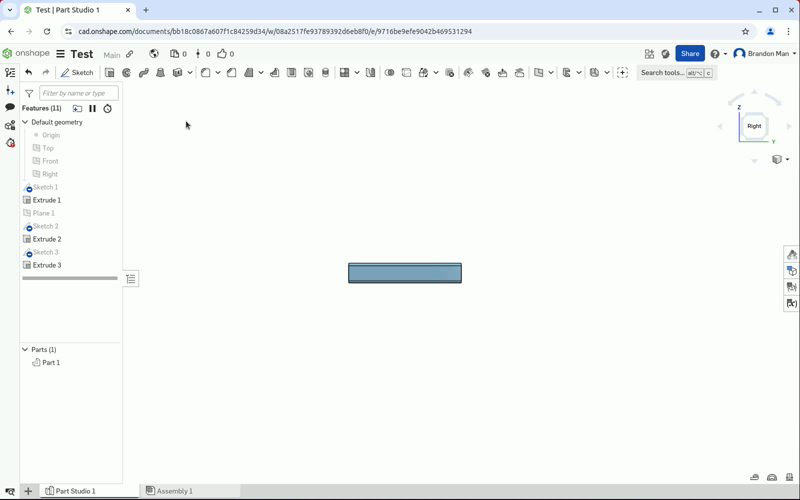
key(shift+h)
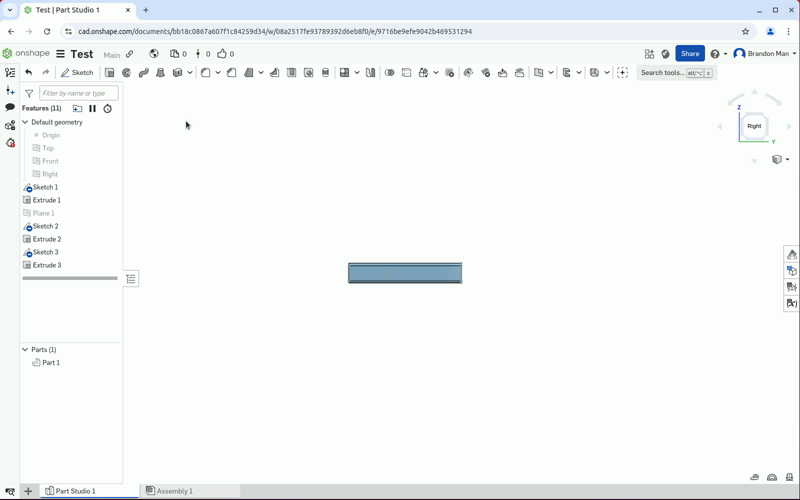
key(shift+7)
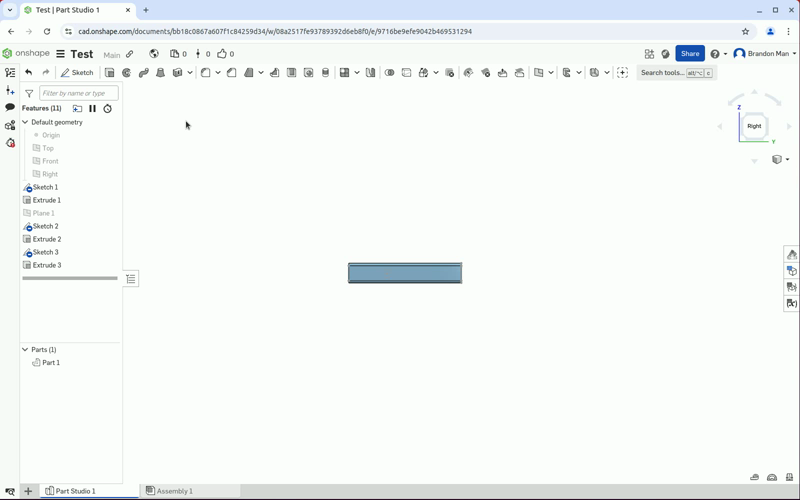
key(right, 2)
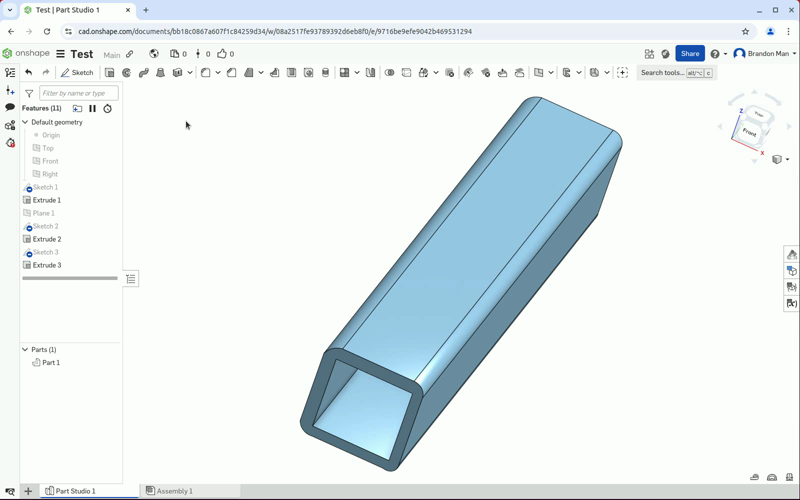
key(down, 2)
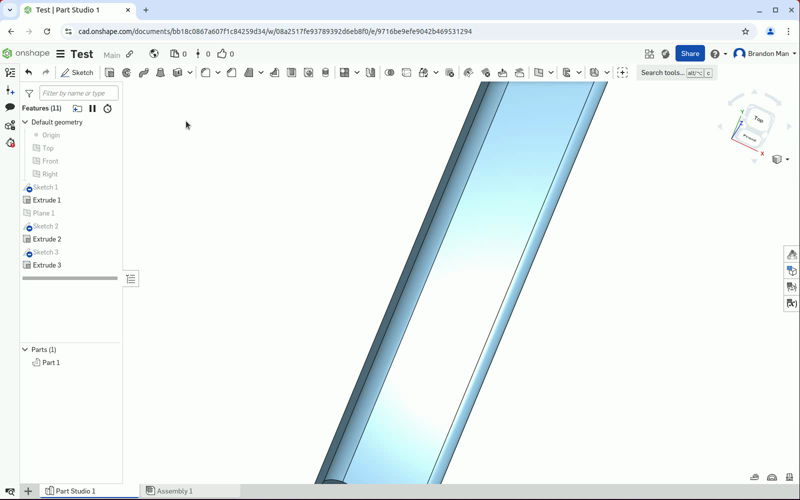
key(up, 2)
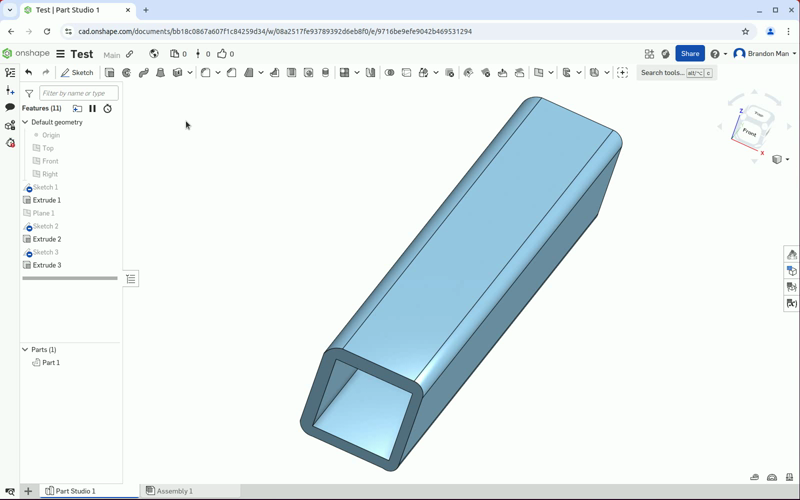
key(left, 2)
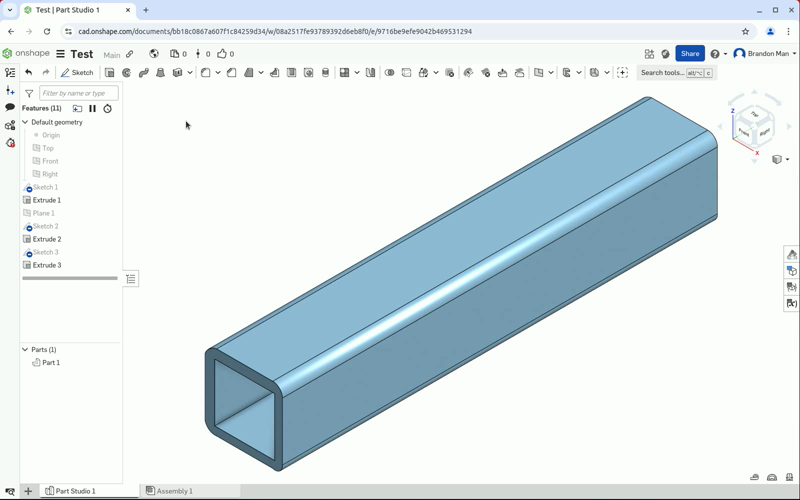
mouse_move(73, 189)
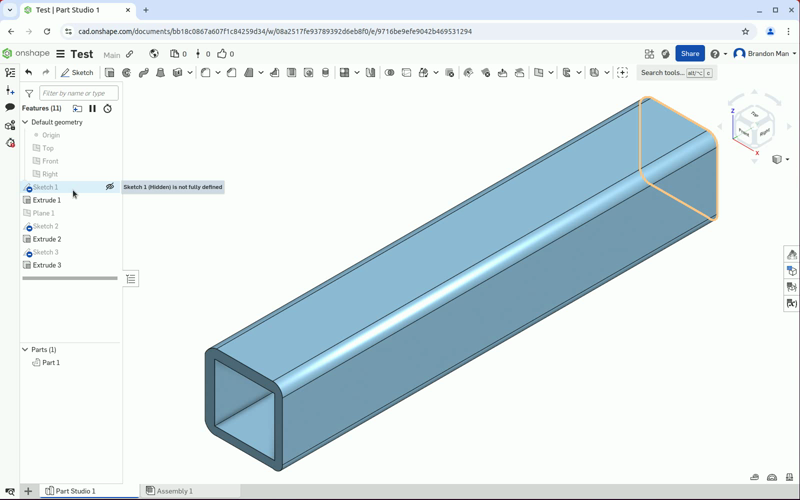
click(73, 189)